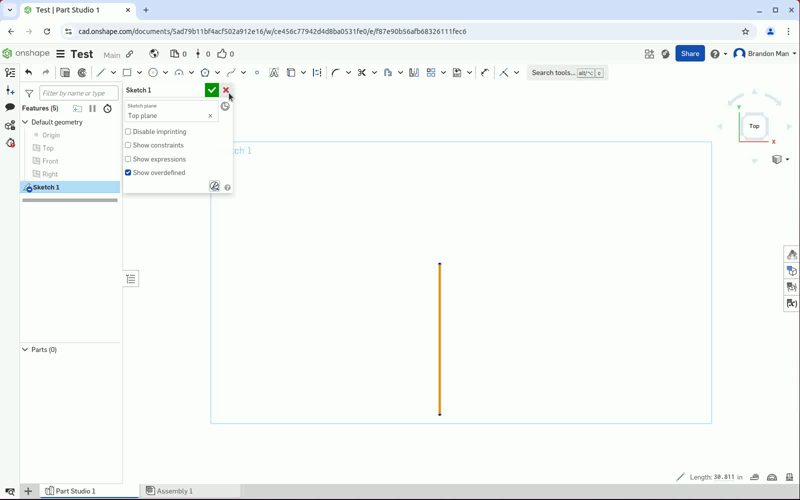
key(shift+h)
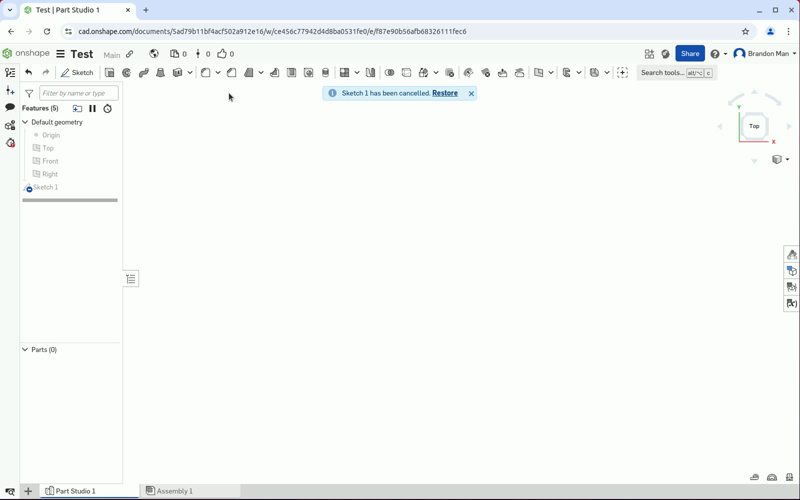
mouse_move(541, 75)
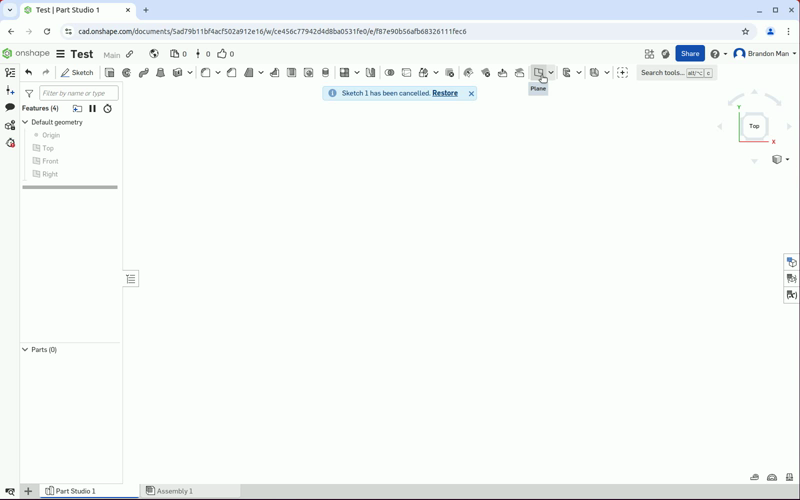
click(541, 75)
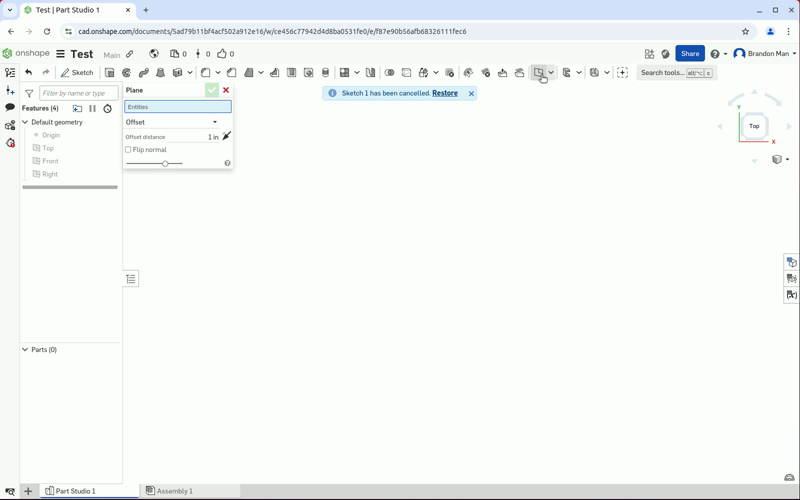
mouse_move(73, 150)
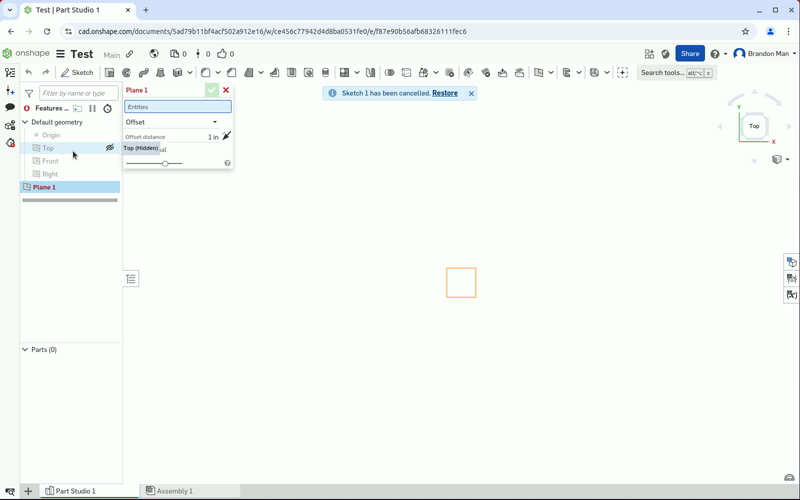
click(73, 150)
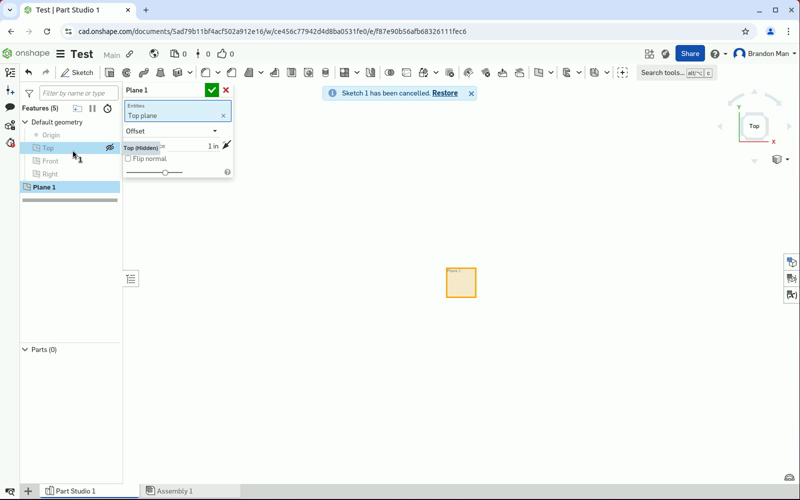
key(tab, 2)
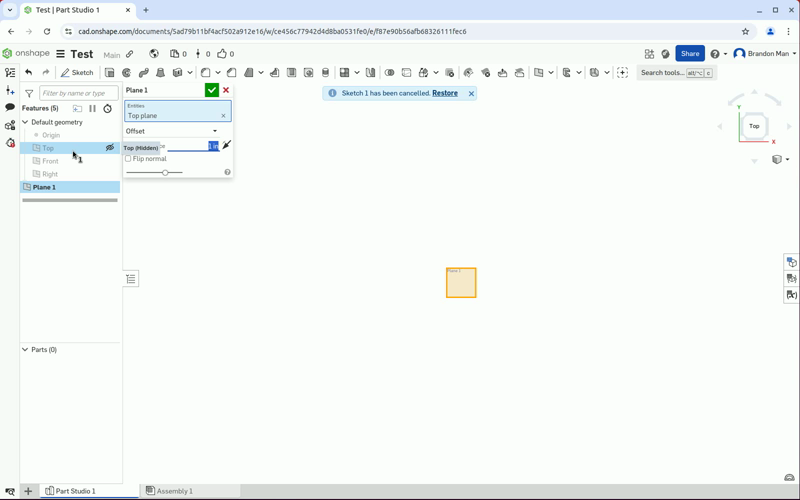
text(22.615)
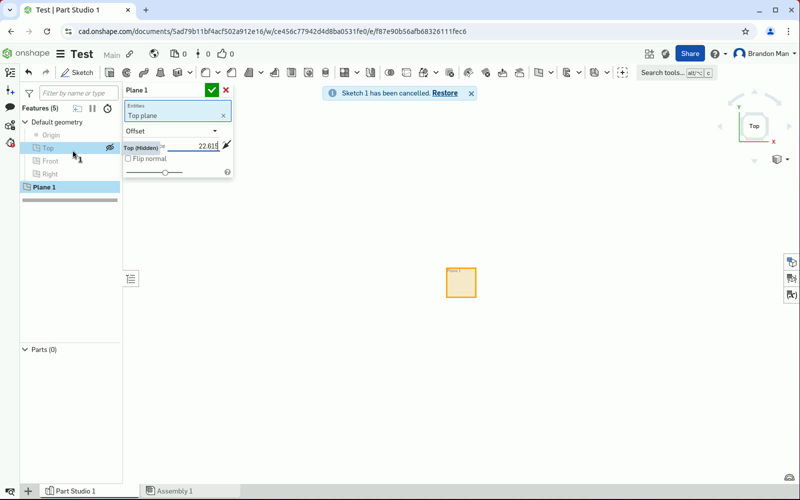
key(enter, 2)
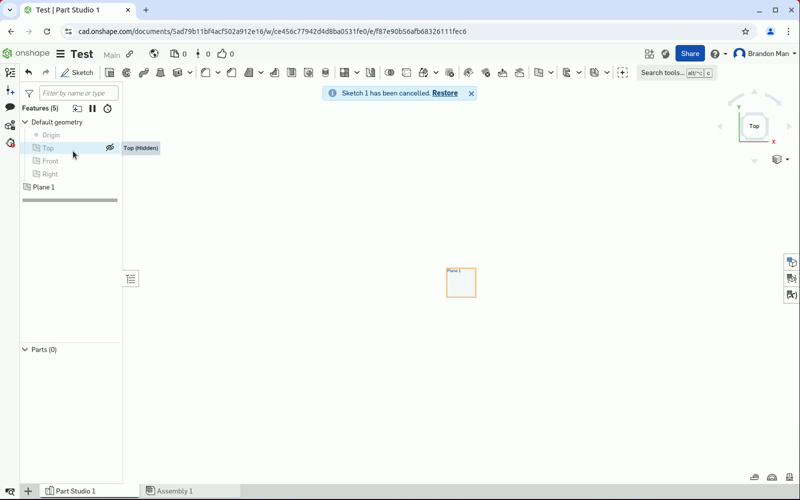
key(shift+s)
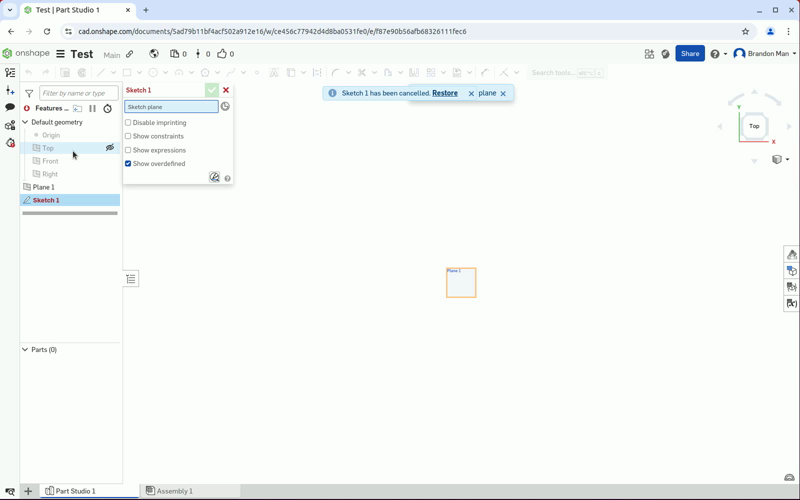
mouse_move(73, 189)
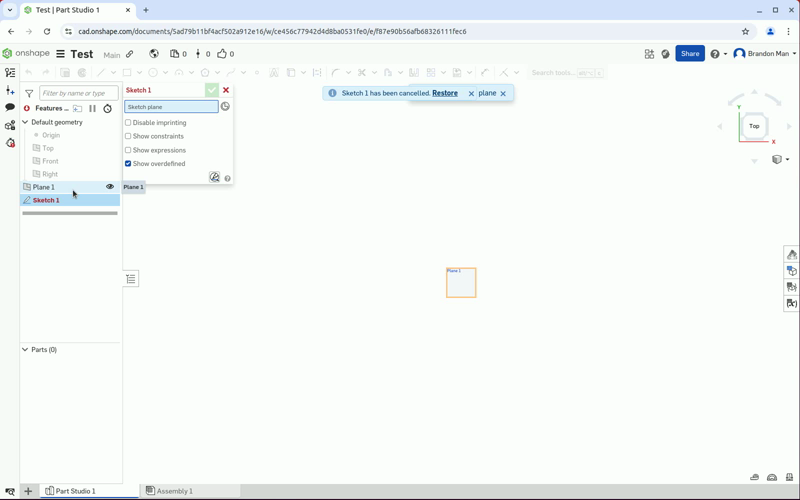
click(73, 189)
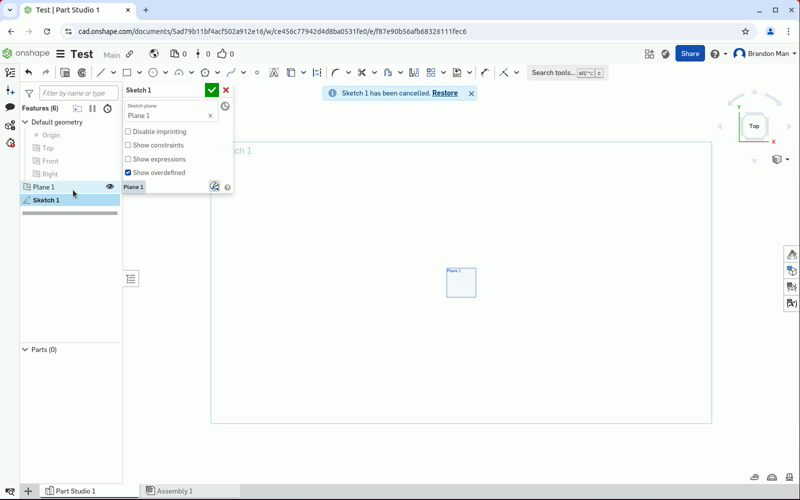
mouse_move(73, 352)
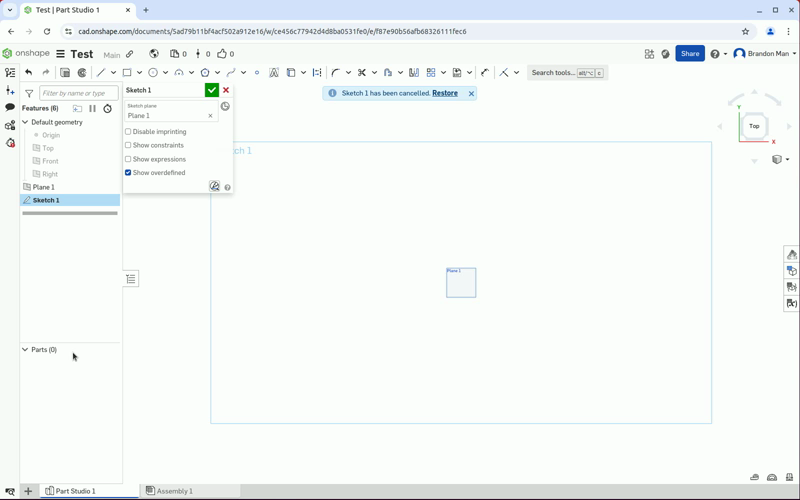
key(y)
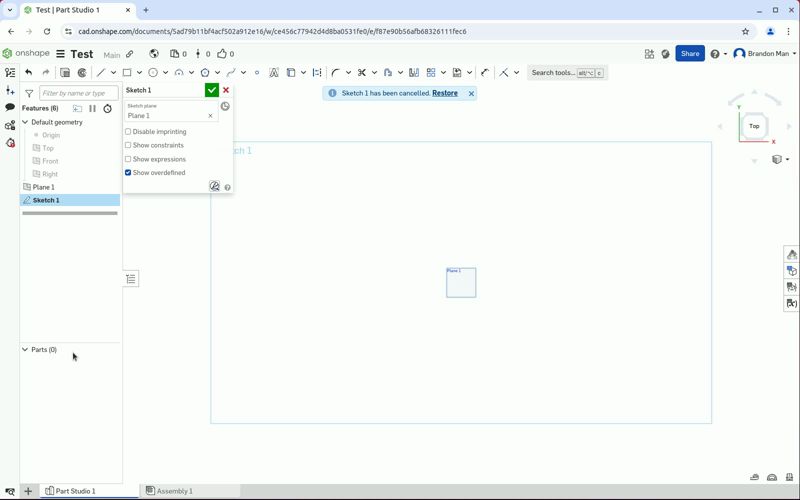
key(c)
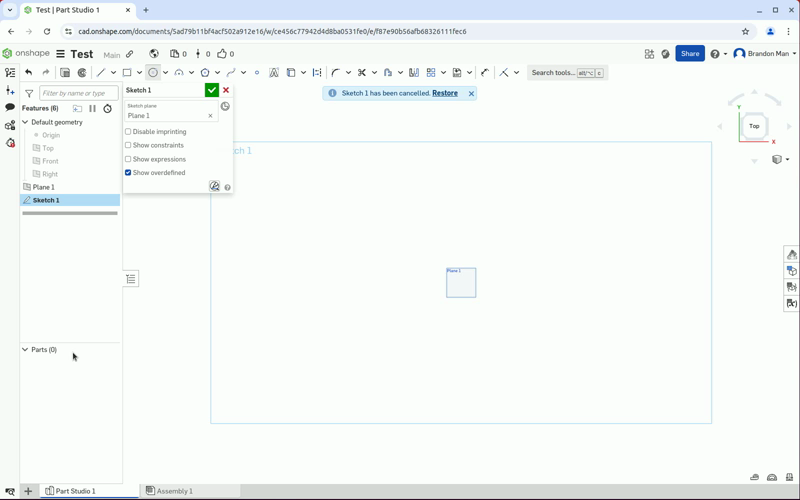
key_down(shift)
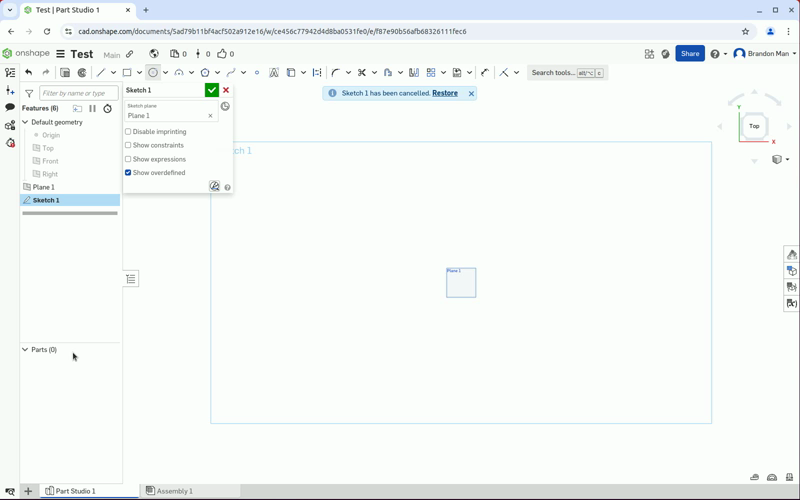
mouse_move(386, 228)
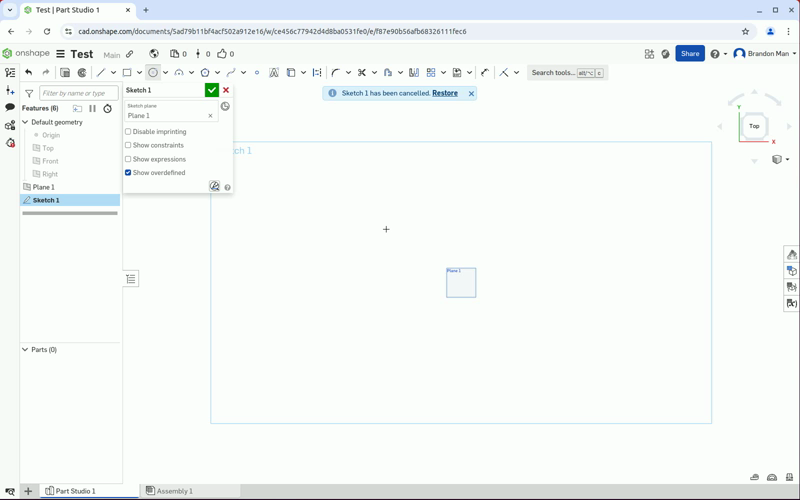
click(386, 228)
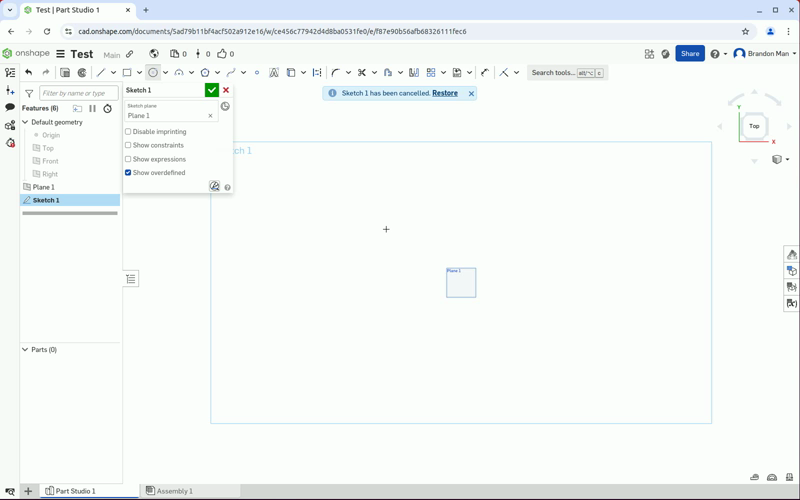
key_up(shift)
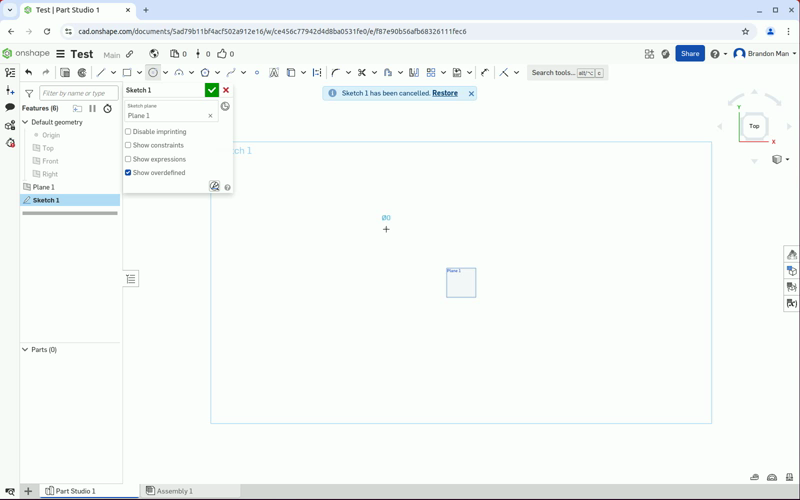
mouse_move(395, 228)
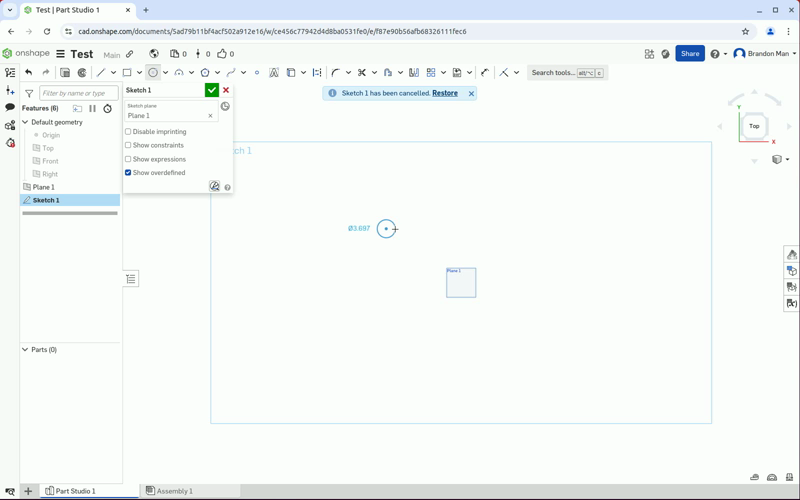
click(395, 228)
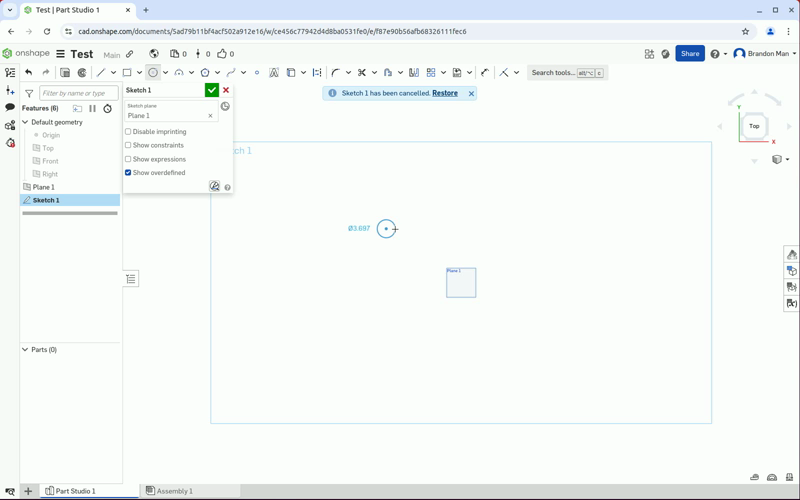
key(esc)
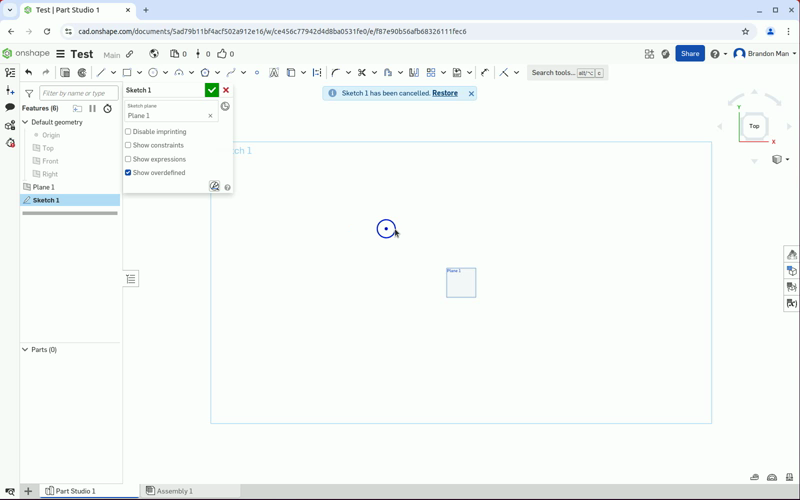
key(c)
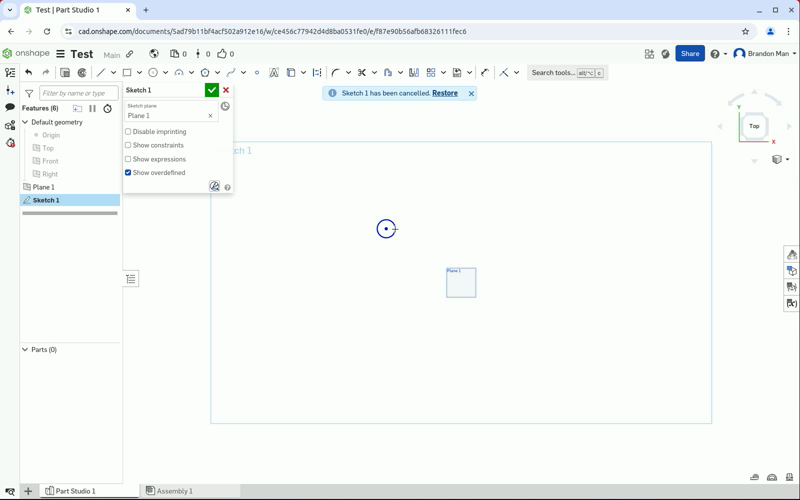
key_down(shift)
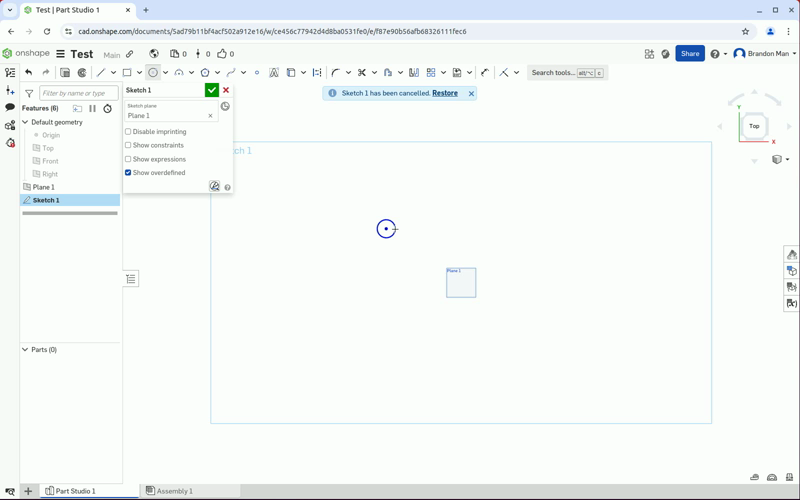
mouse_move(386, 228)
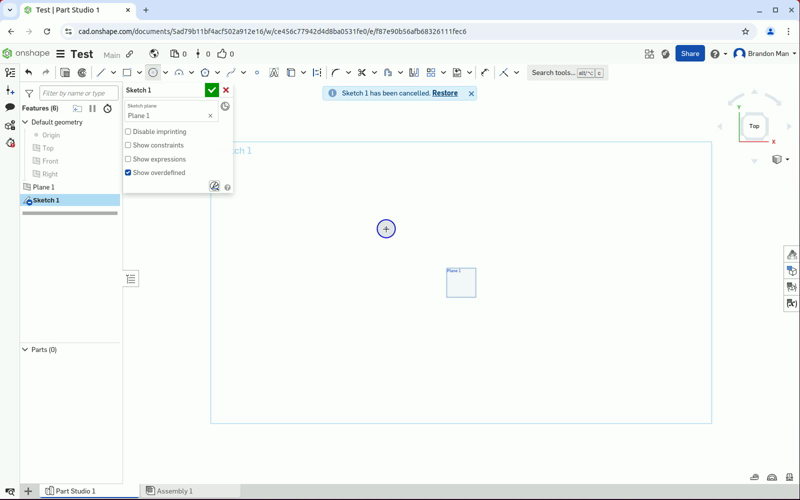
click(386, 228)
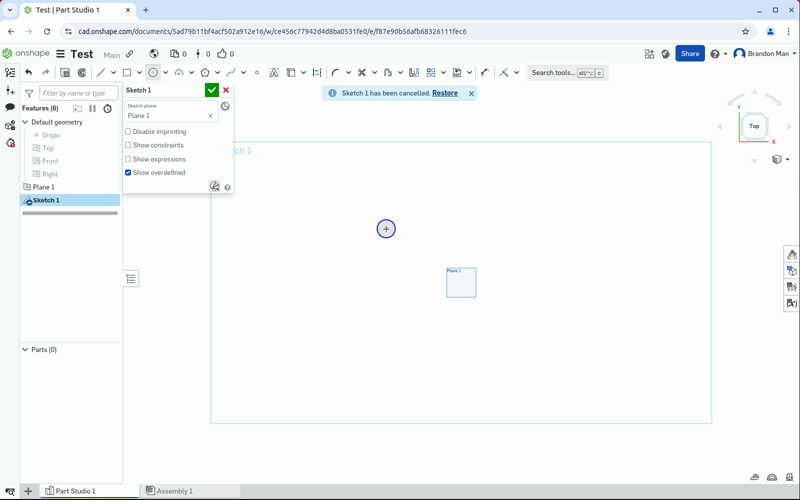
key_up(shift)
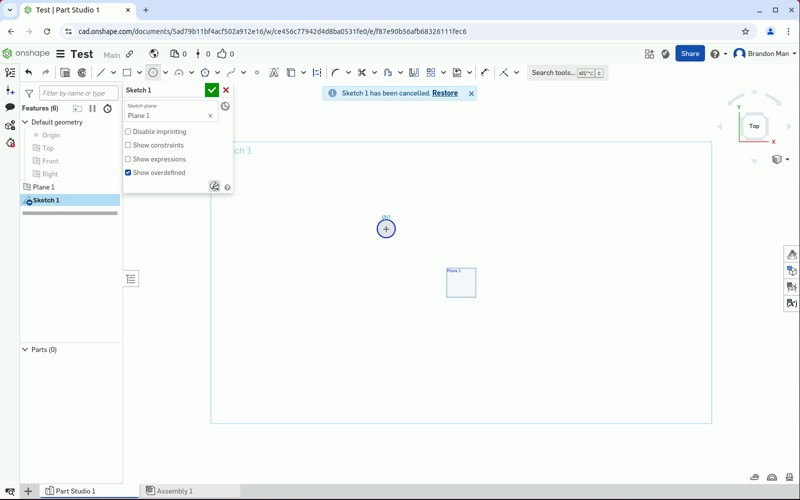
mouse_move(392, 228)
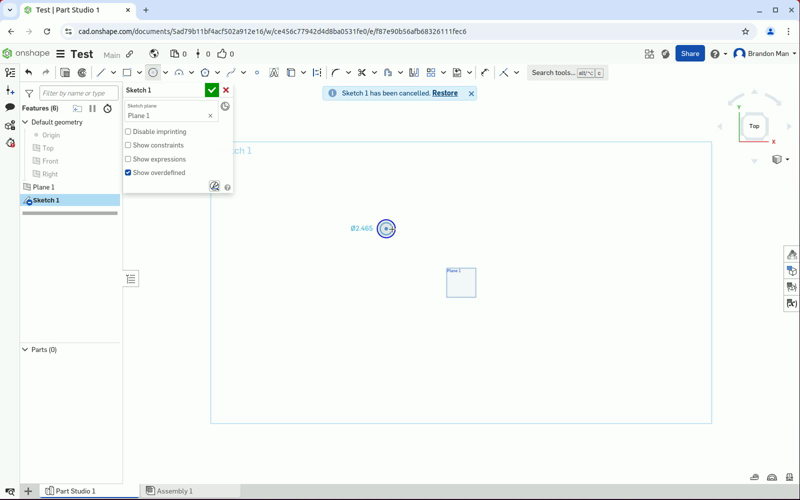
scroll(6)
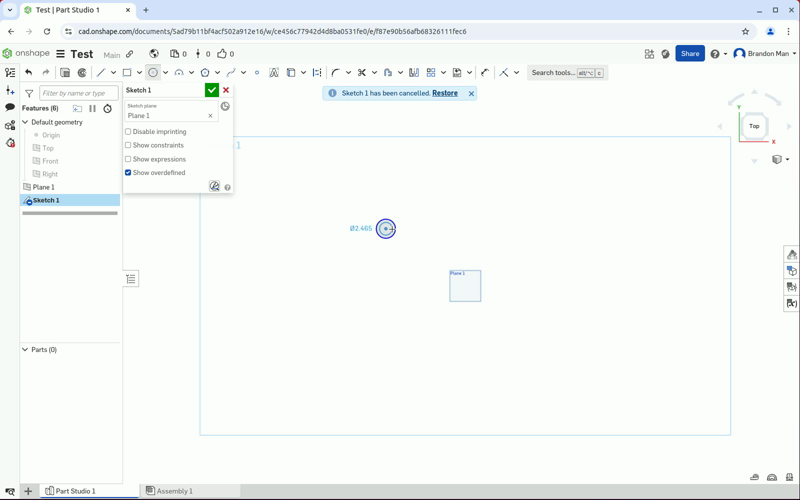
scroll(6)
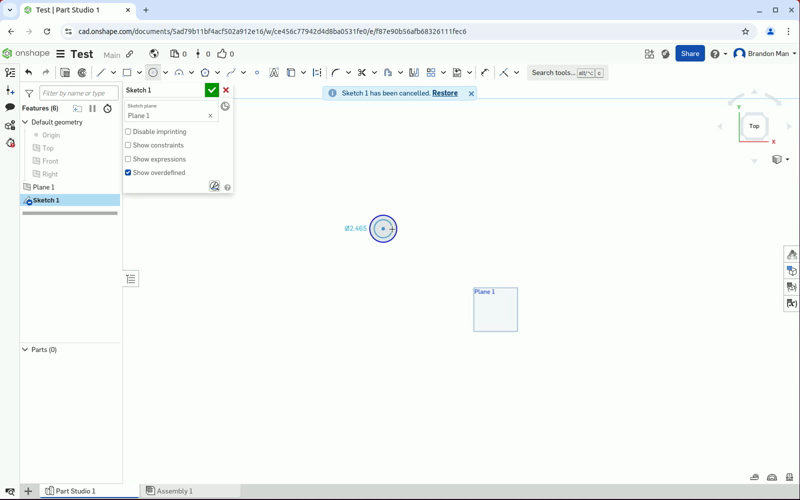
scroll(6)
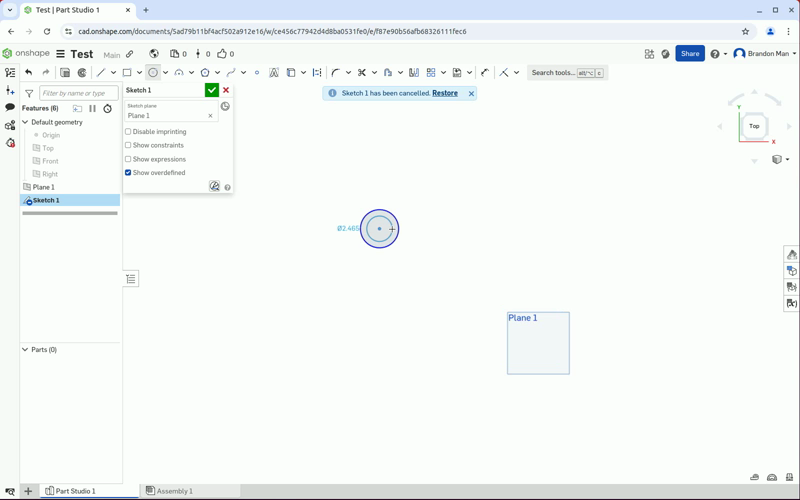
scroll(6)
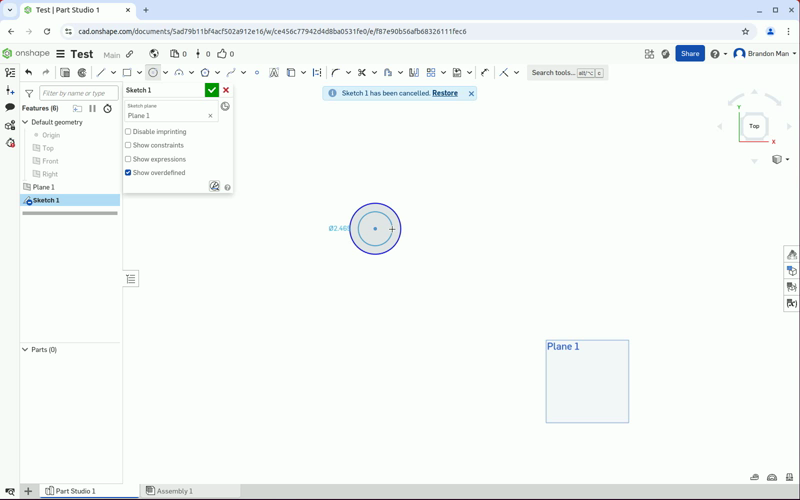
scroll(6)
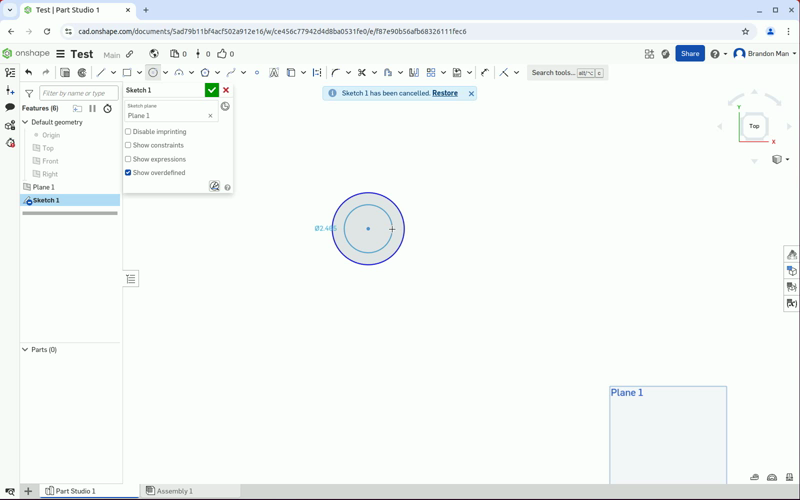
scroll(6)
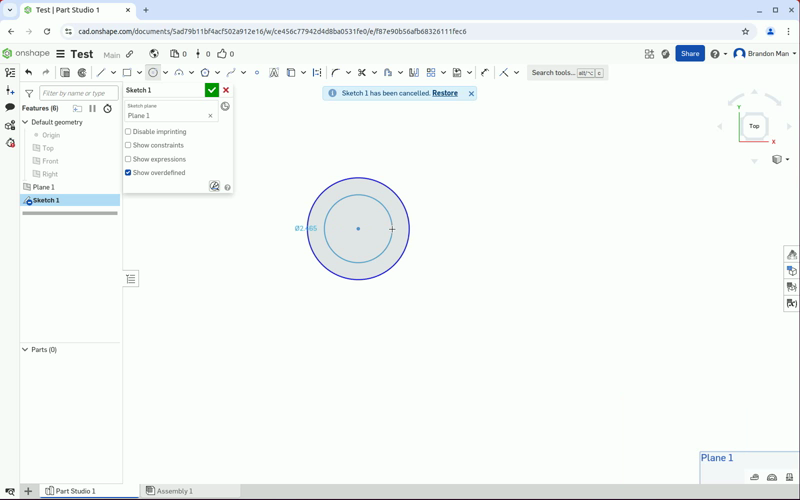
scroll(6)
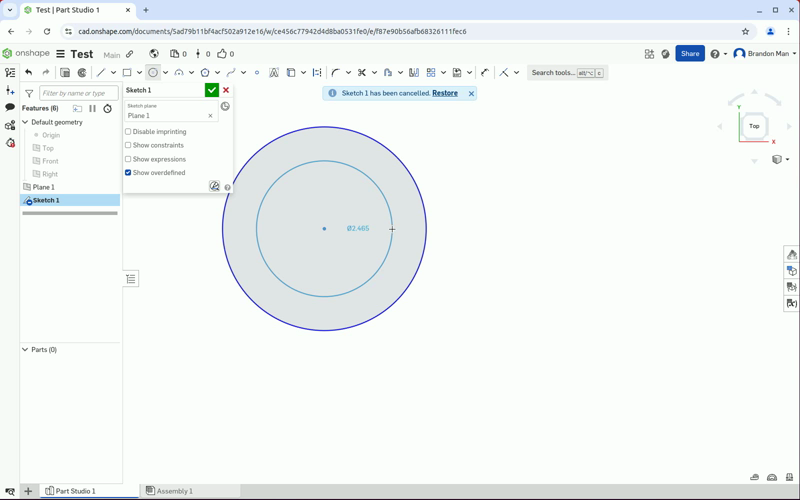
click(392, 228)
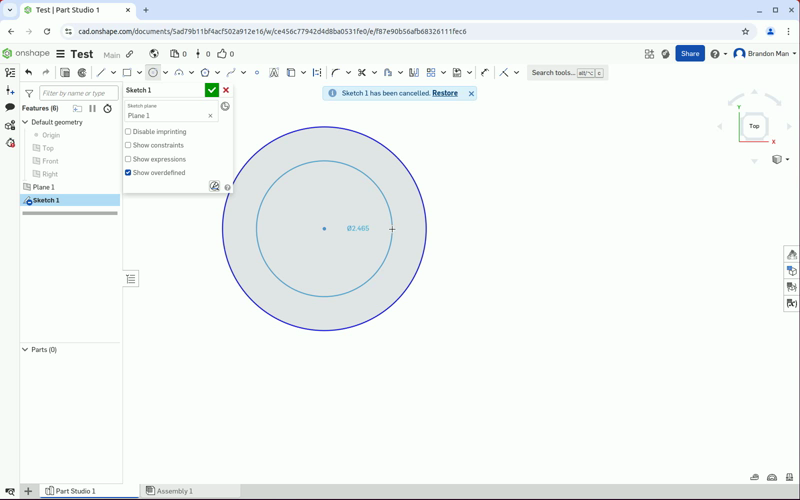
scroll(-6)
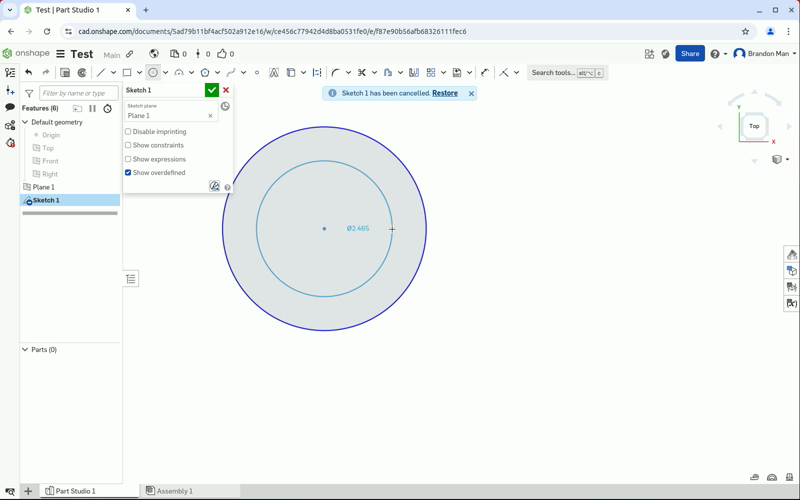
scroll(-6)
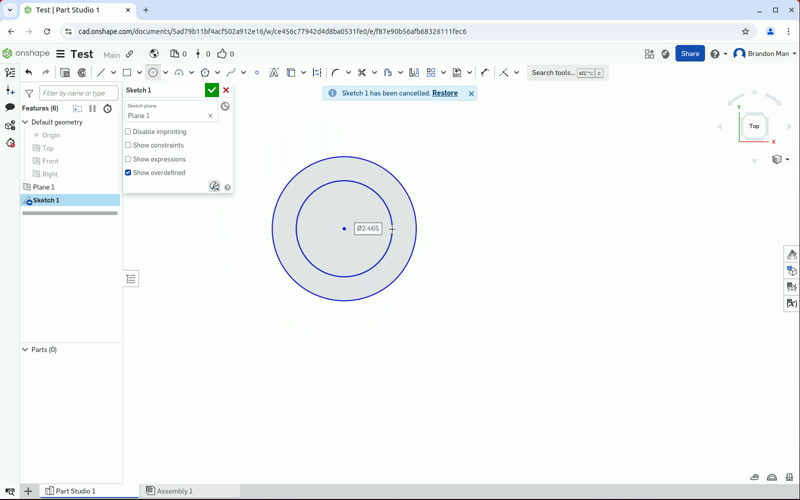
scroll(-6)
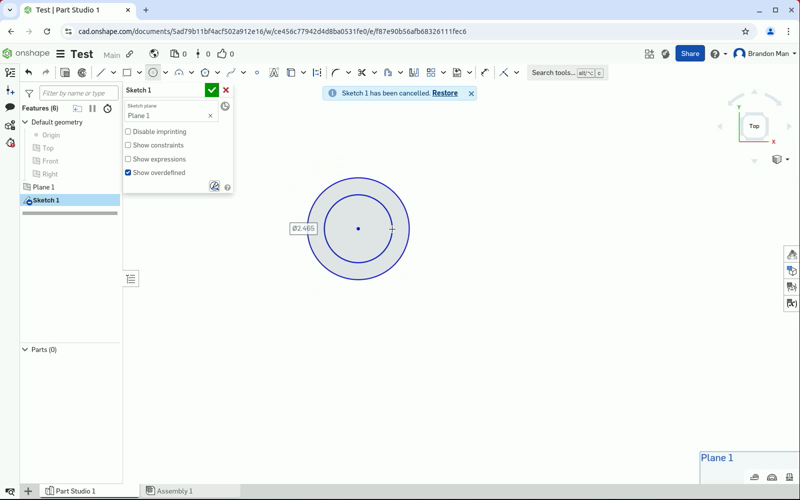
scroll(-6)
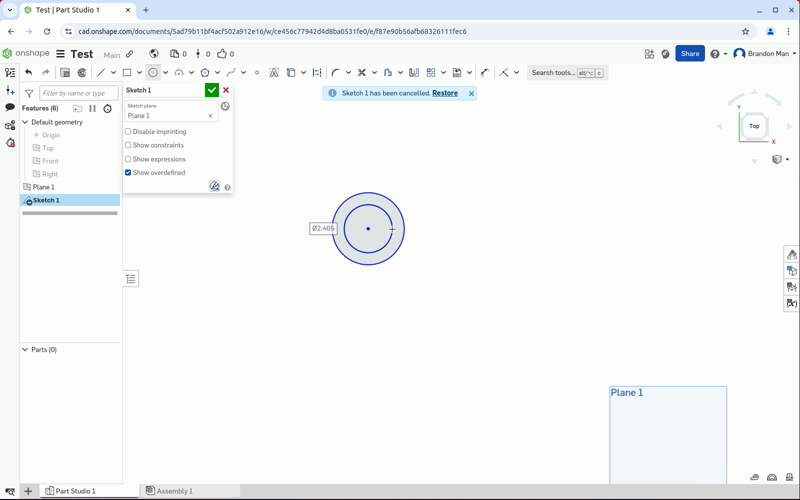
scroll(-6)
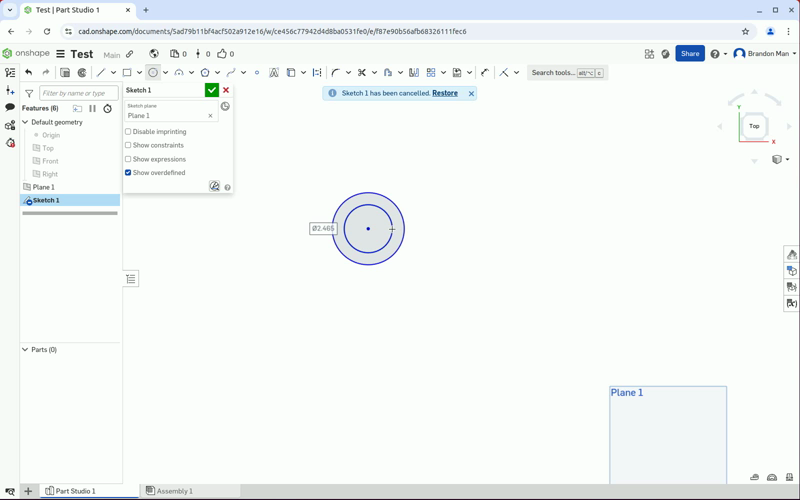
scroll(-6)
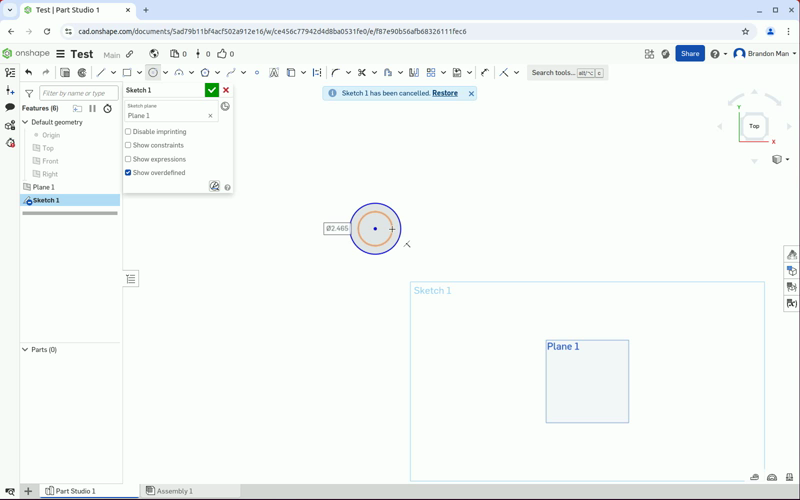
scroll(-6)
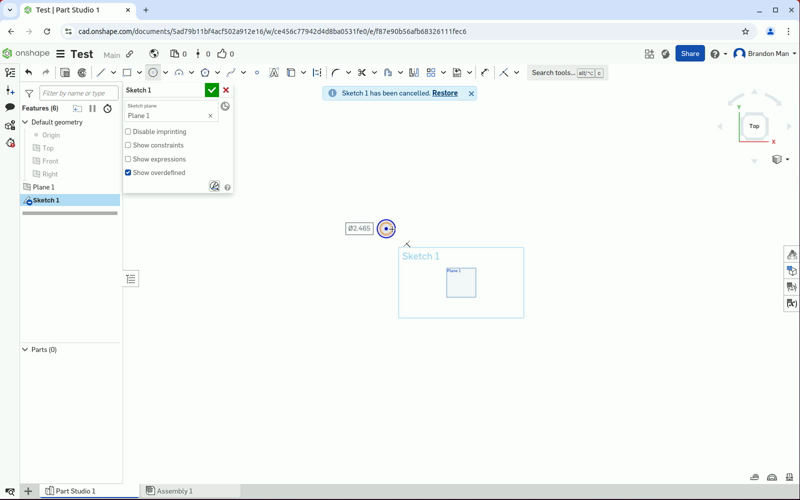
key(esc)
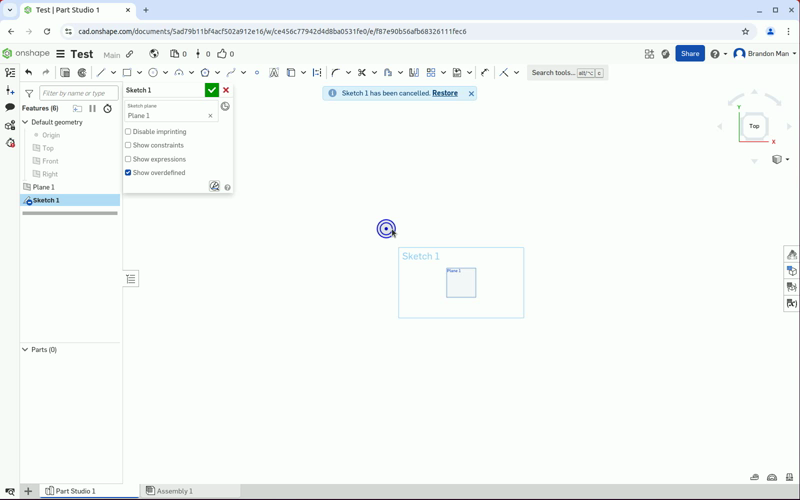
mouse_move(377, 228)
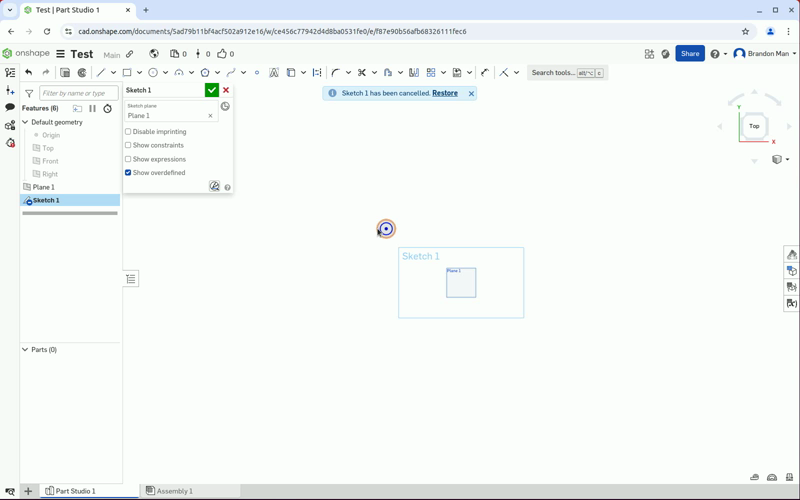
scroll(6)
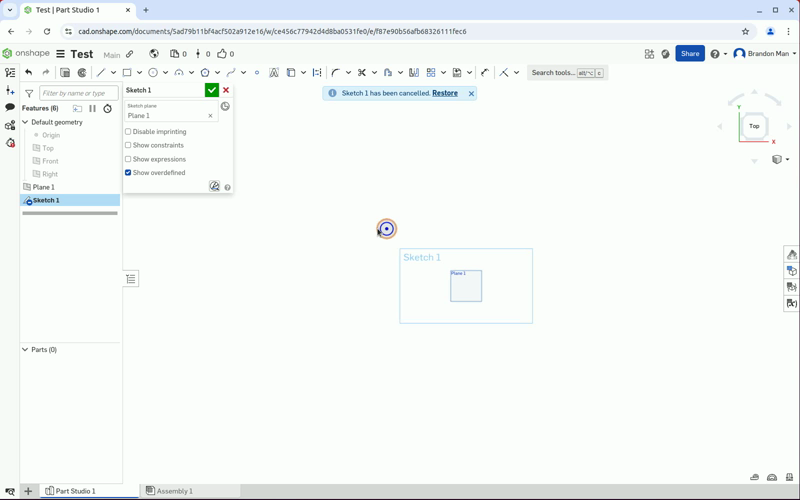
scroll(6)
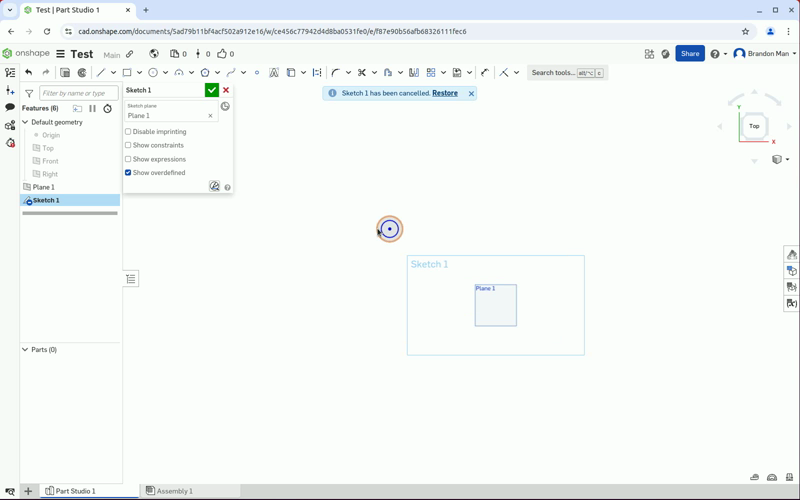
scroll(6)
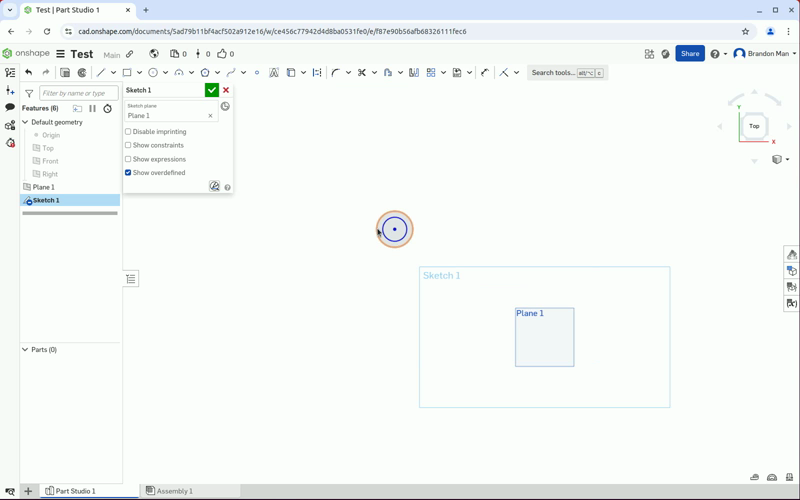
scroll(6)
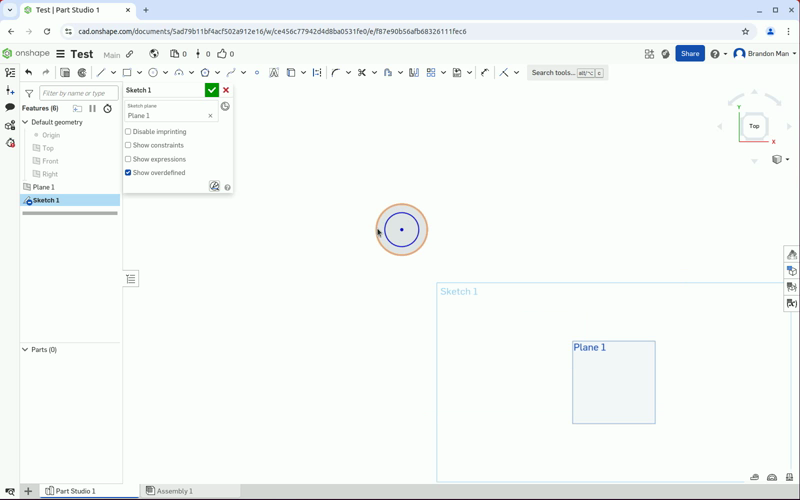
scroll(6)
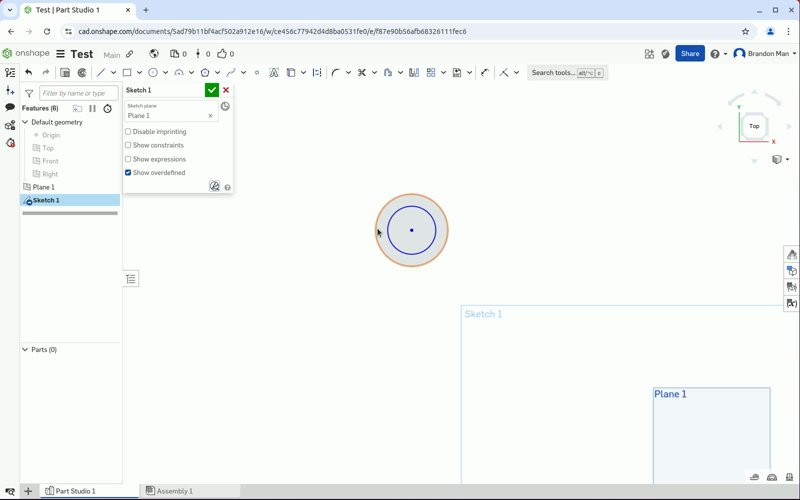
scroll(6)
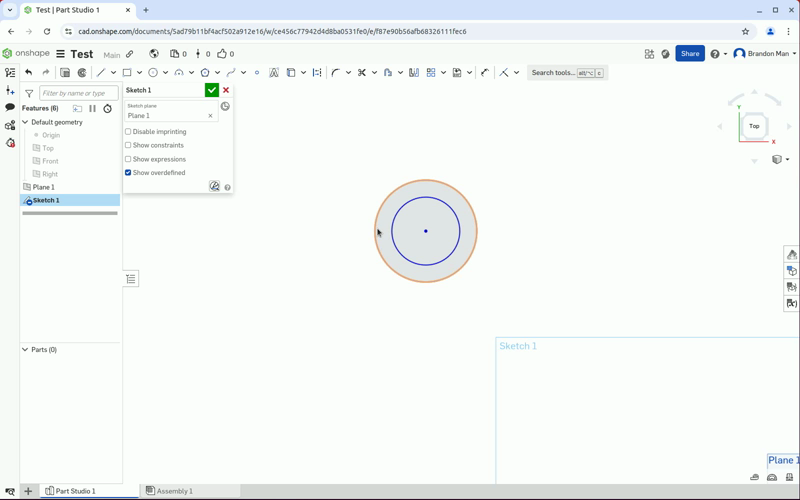
scroll(6)
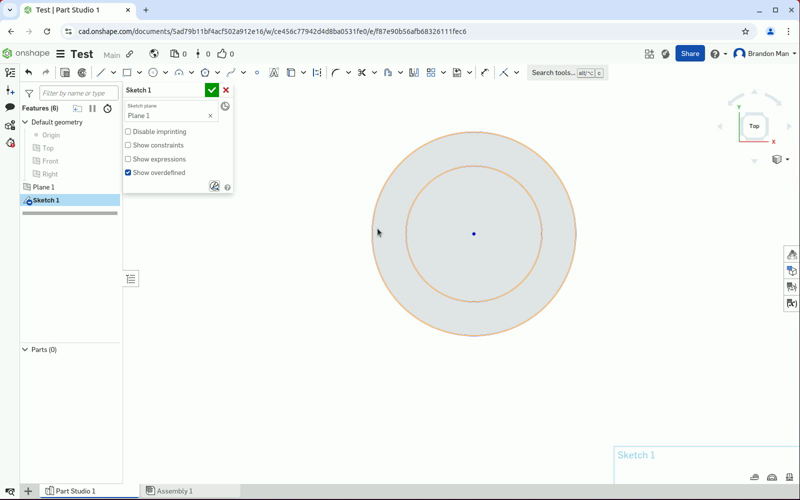
click(377, 228)
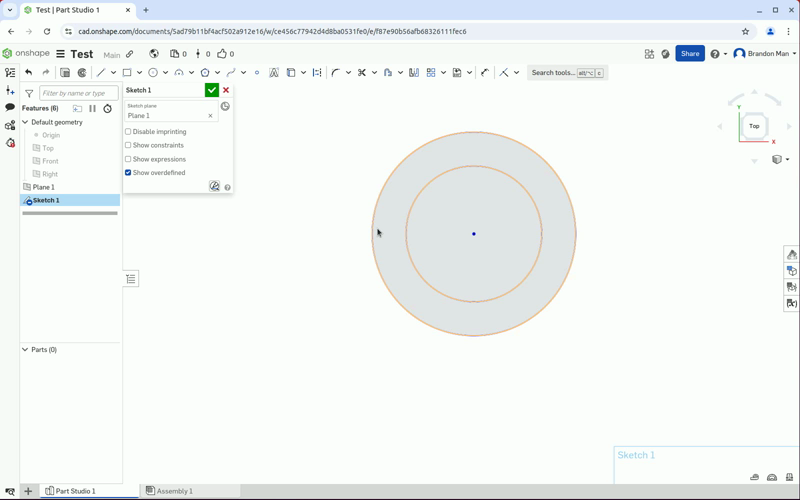
scroll(-6)
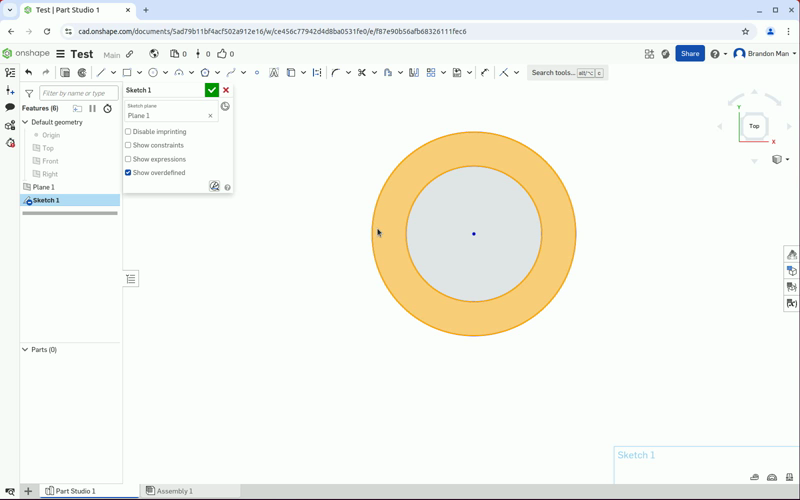
scroll(-6)
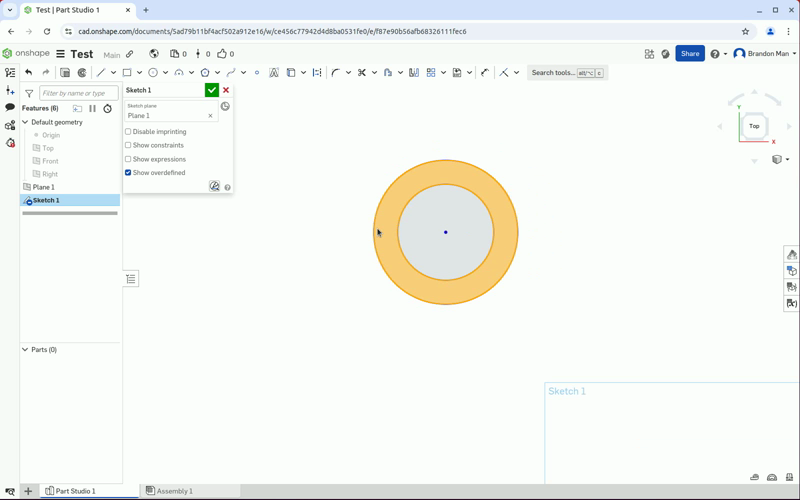
scroll(-6)
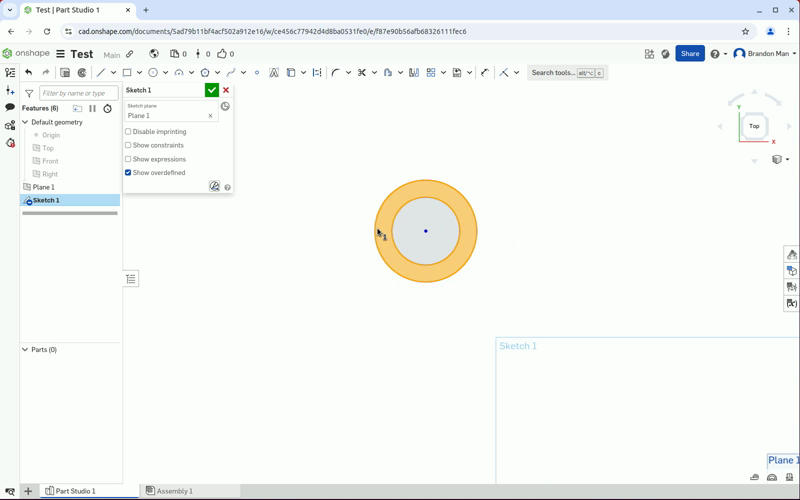
scroll(-6)
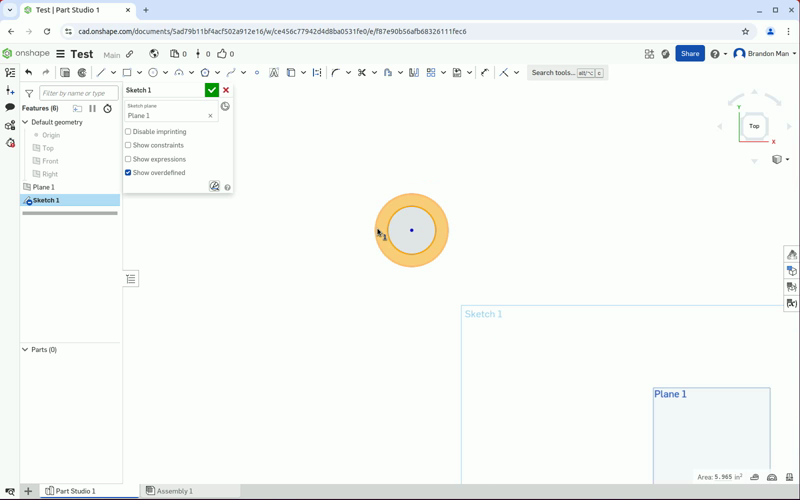
scroll(-6)
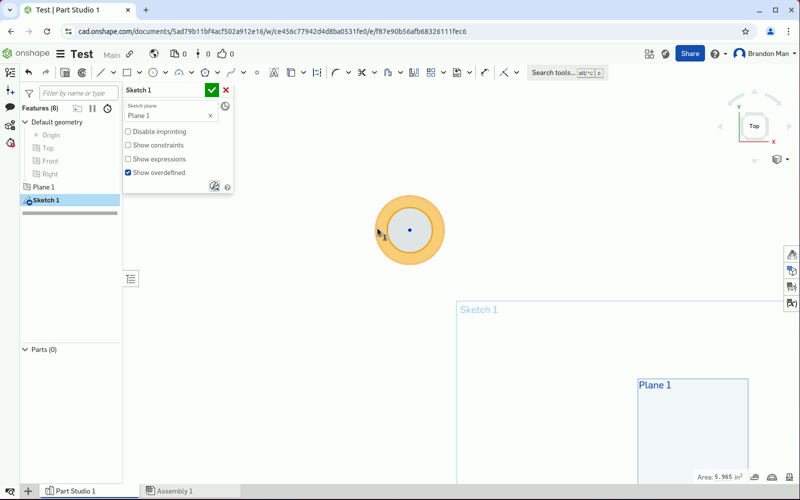
scroll(-6)
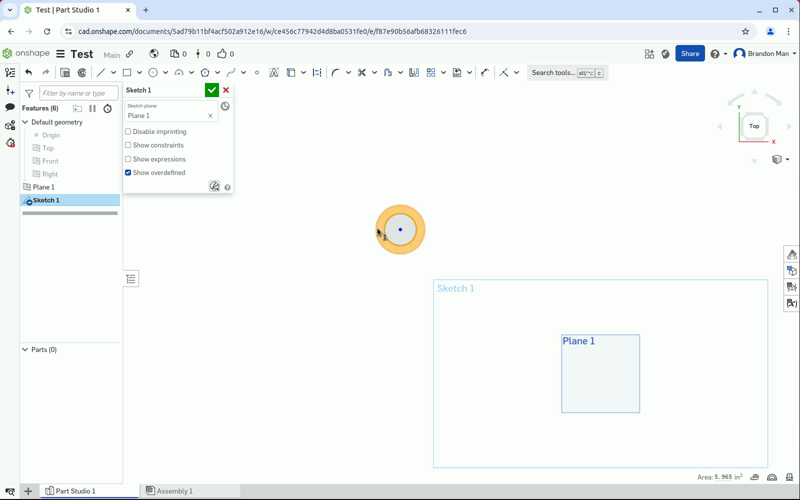
scroll(-6)
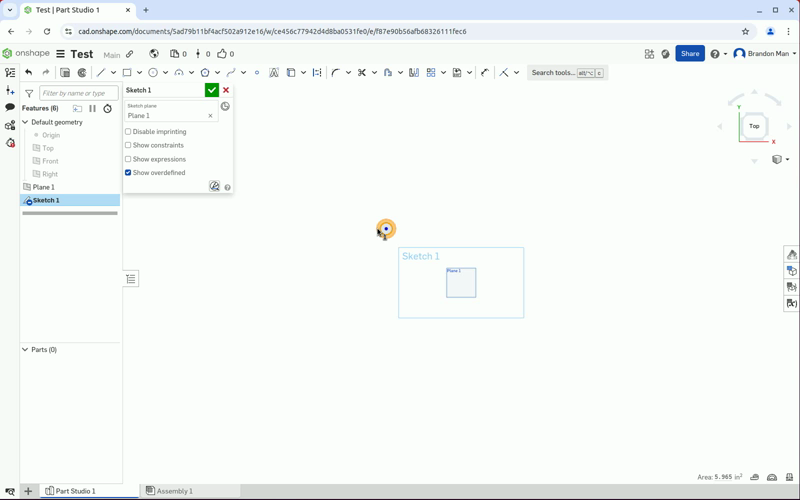
mouse_move(73, 352)
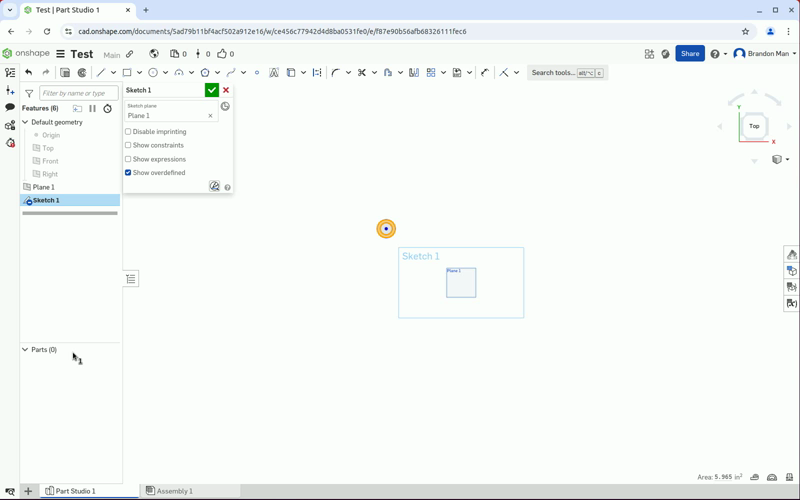
key(shift+y)
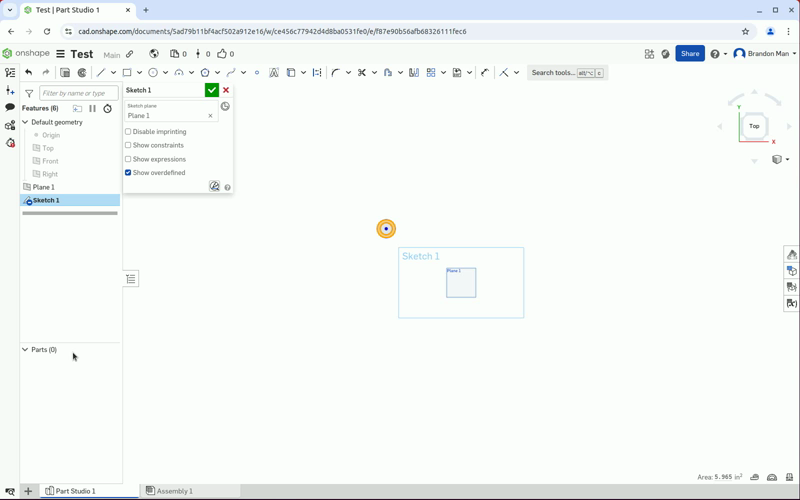
key(shift+e)
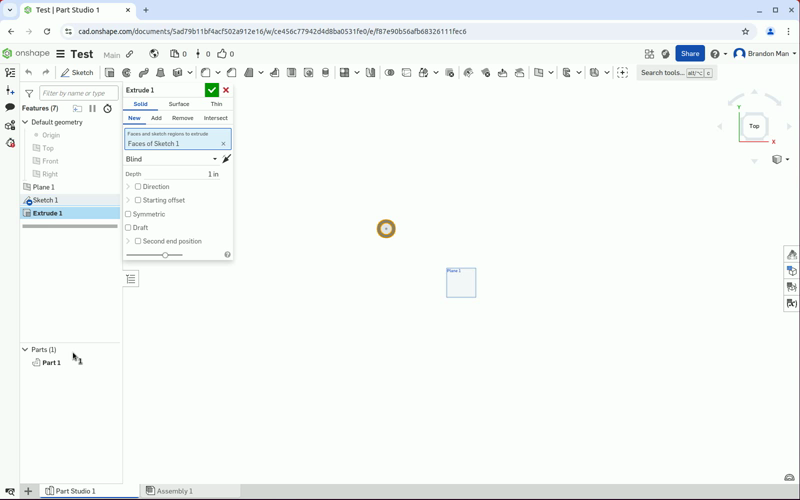
mouse_move(143, 106)
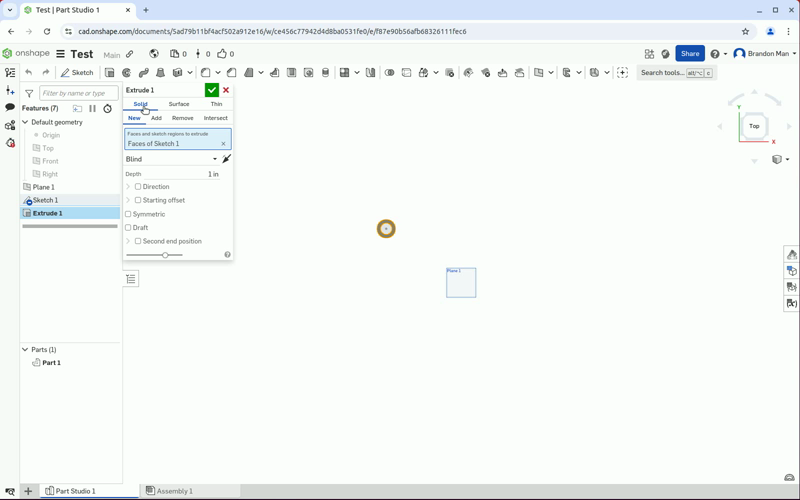
click(143, 106)
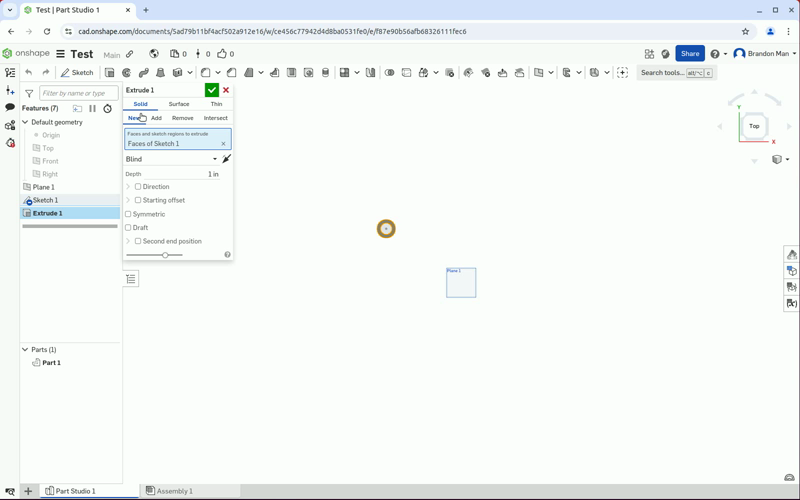
mouse_move(137, 120)
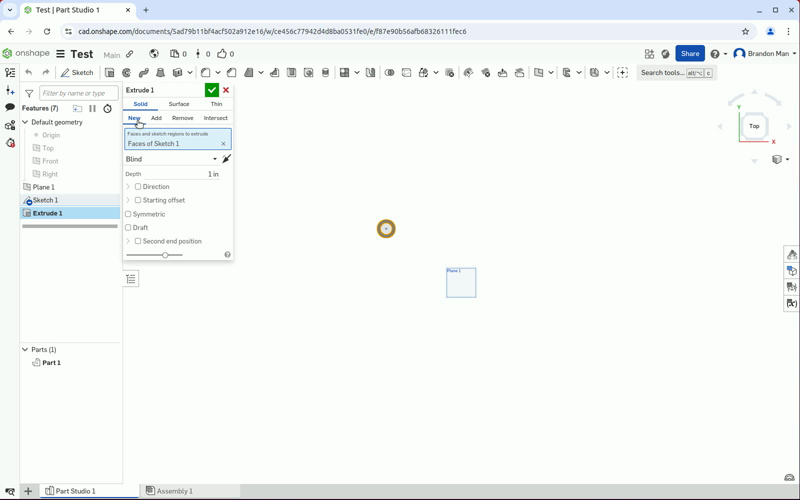
click(137, 120)
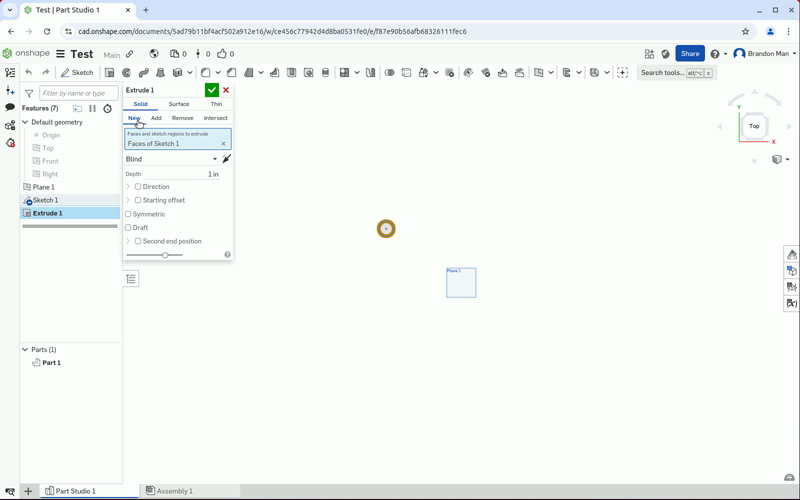
key(tab, 4)
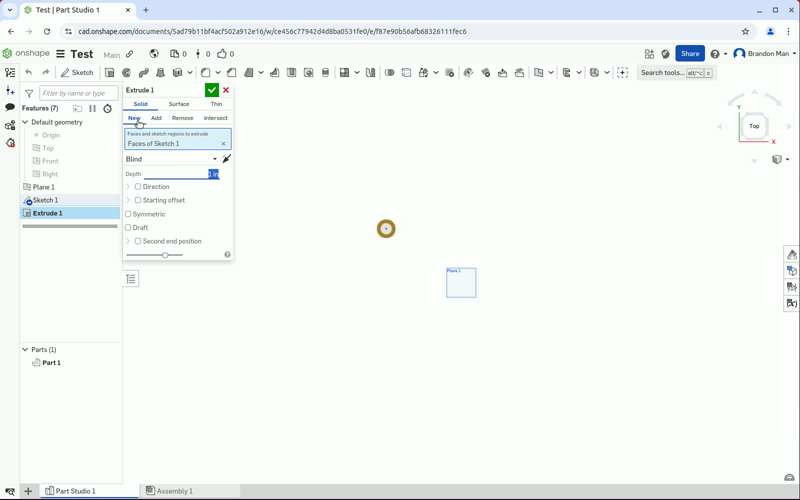
text(0.481)
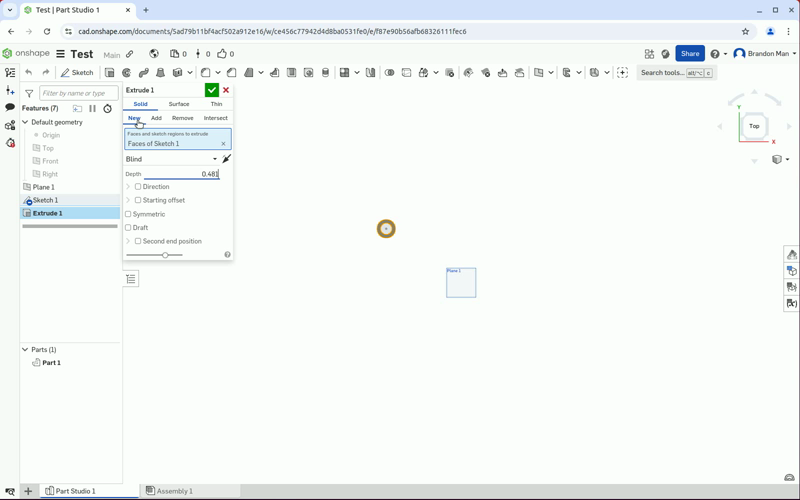
key(enter)
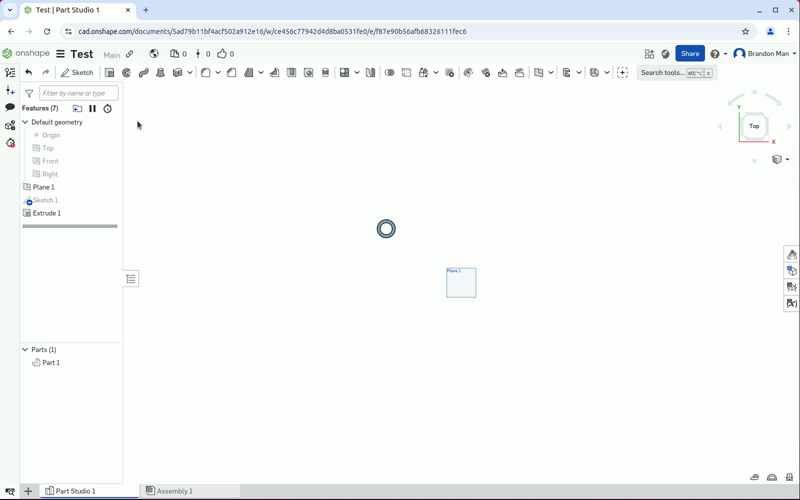
key(shift+h)
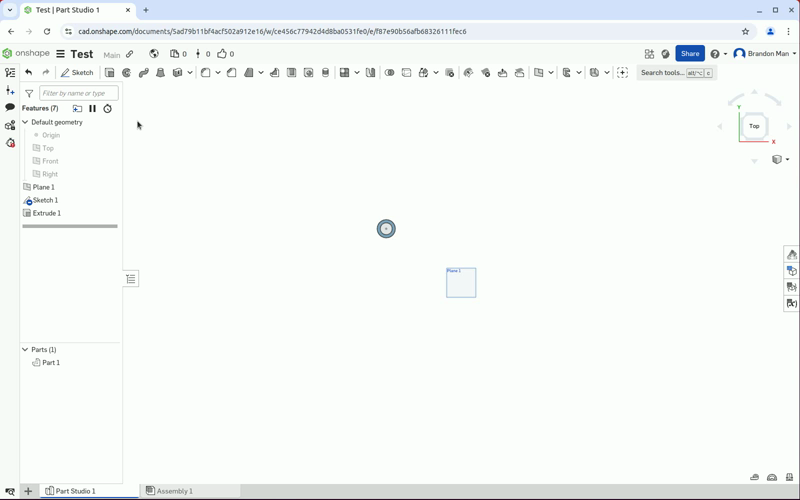
key(shift+h)
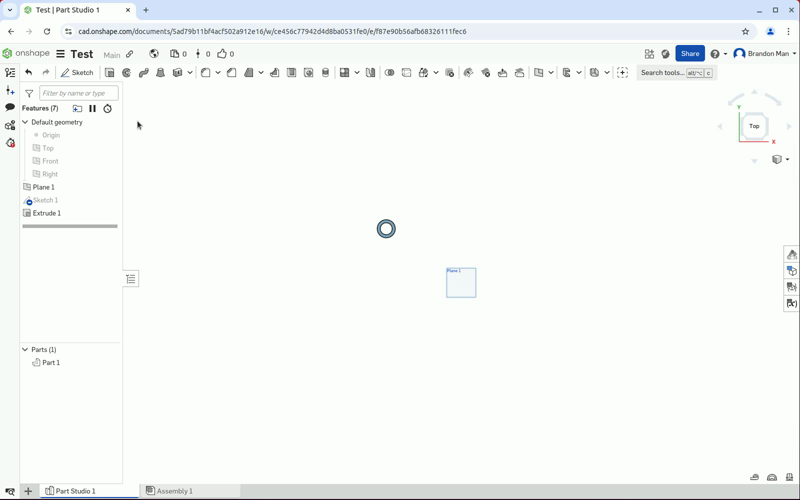
mouse_move(73, 189)
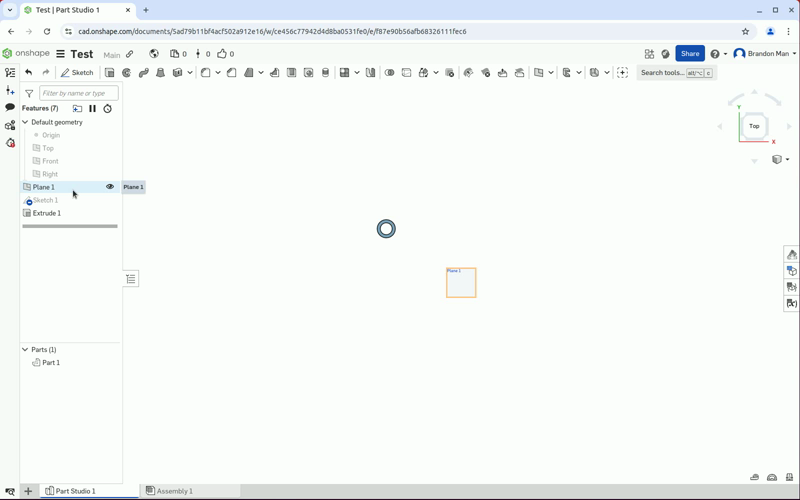
click(73, 189)
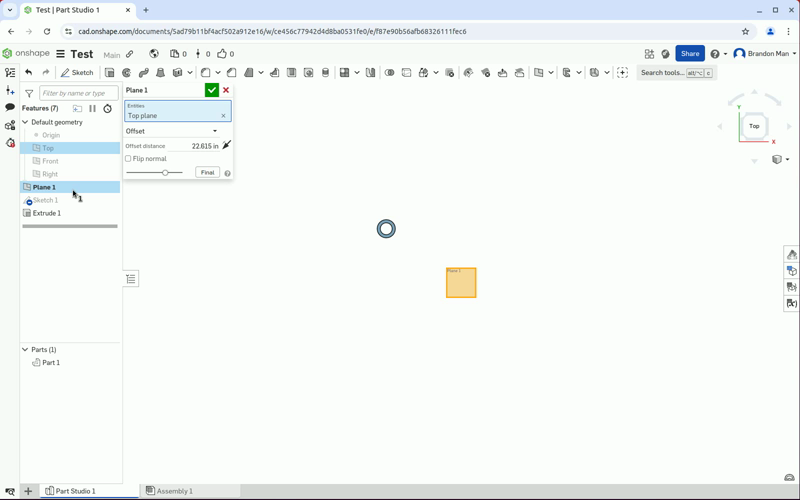
mouse_move(229, 92)
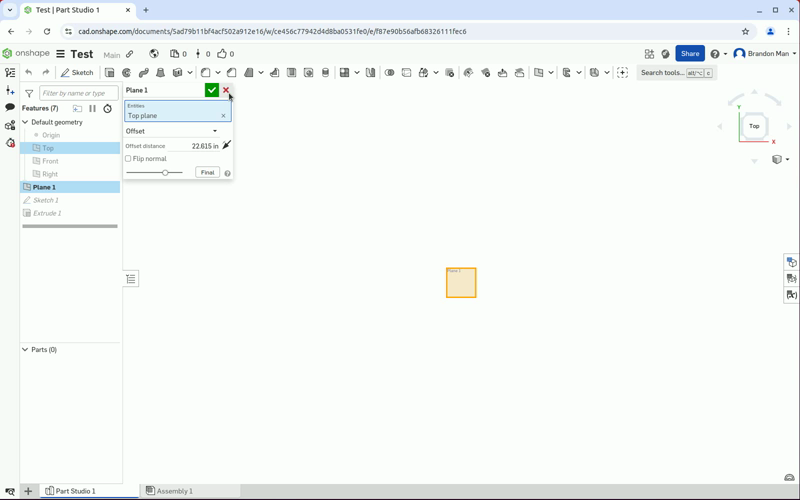
click(229, 92)
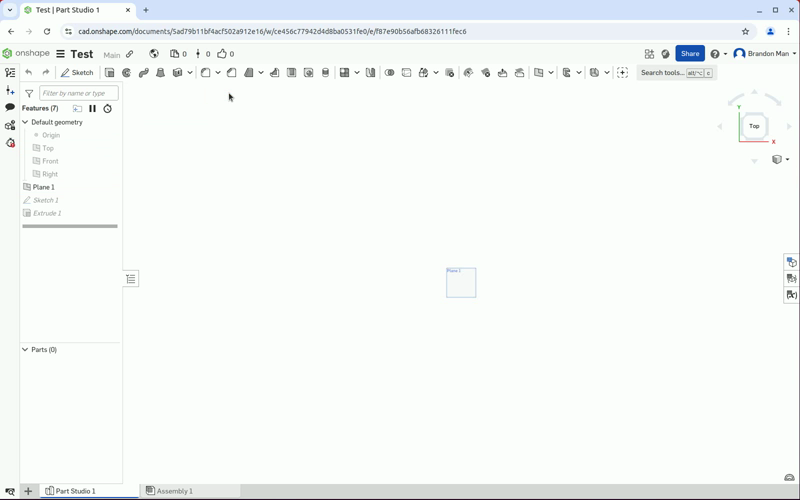
key(shift+s)
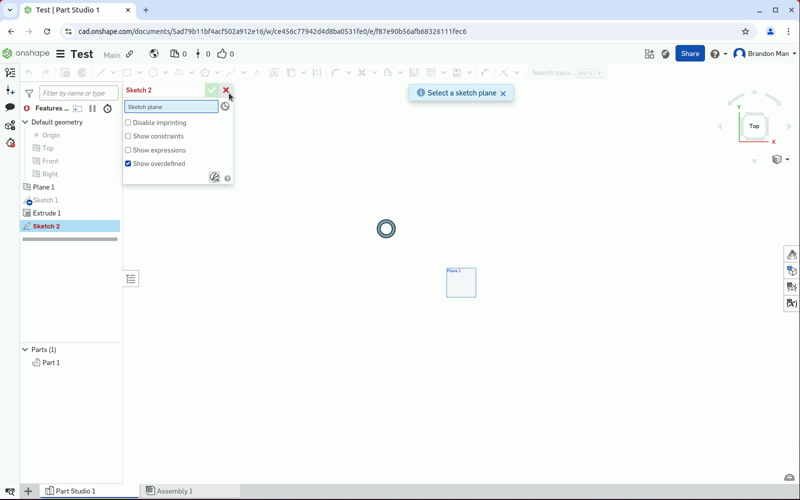
mouse_move(73, 189)
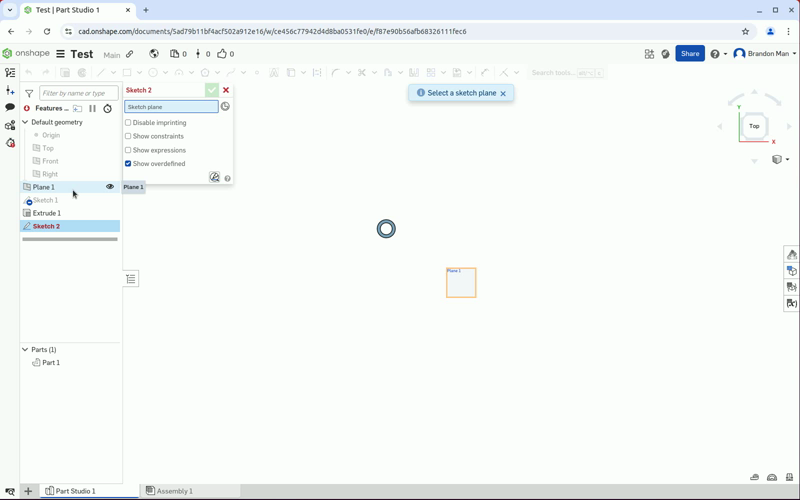
click(73, 189)
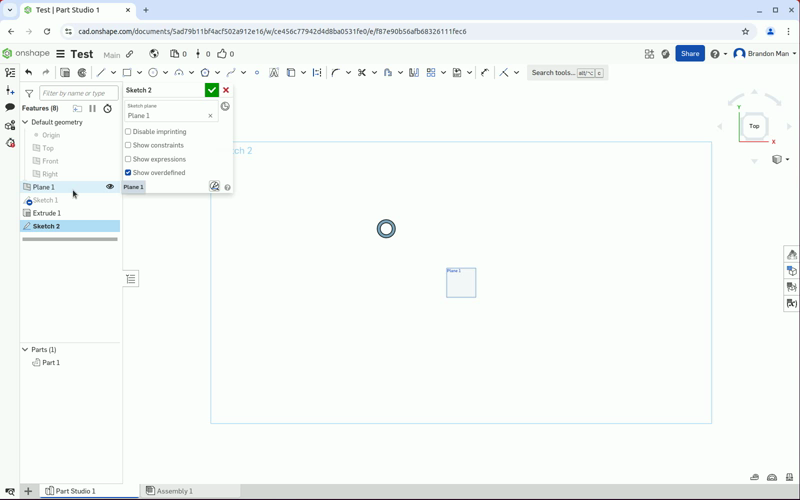
mouse_move(73, 352)
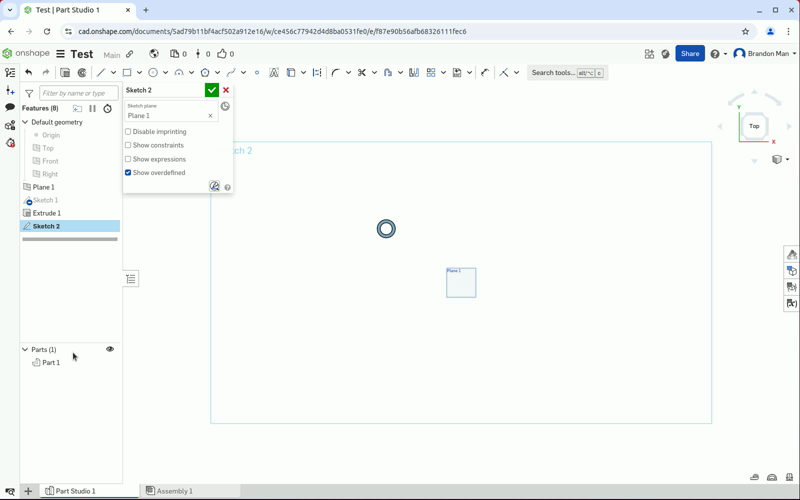
key(y)
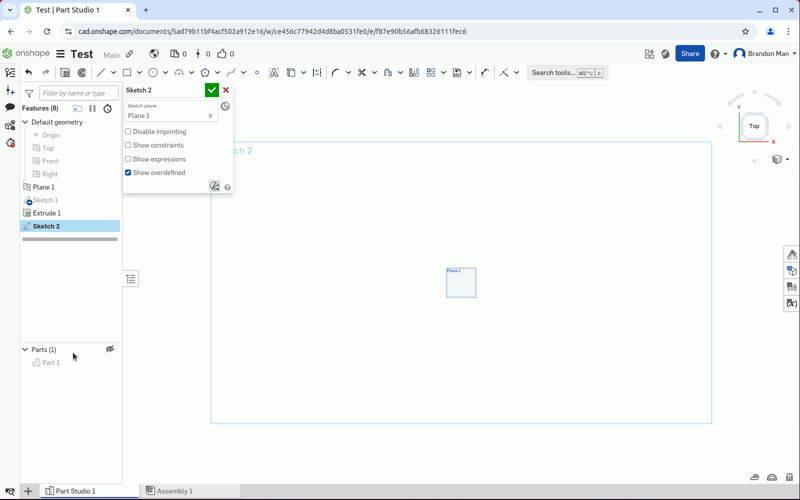
key(a)
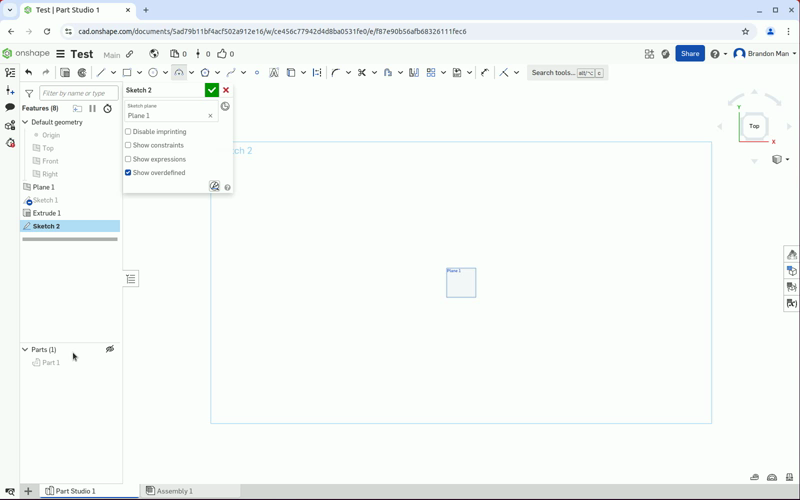
key_down(shift)
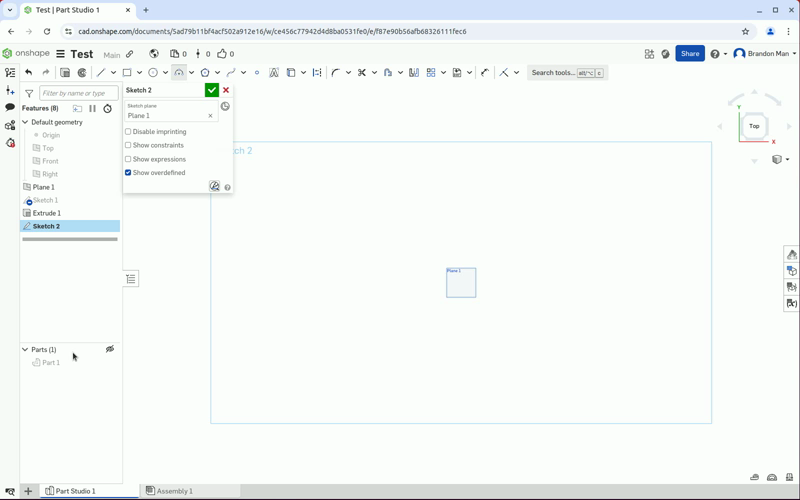
mouse_move(378, 226)
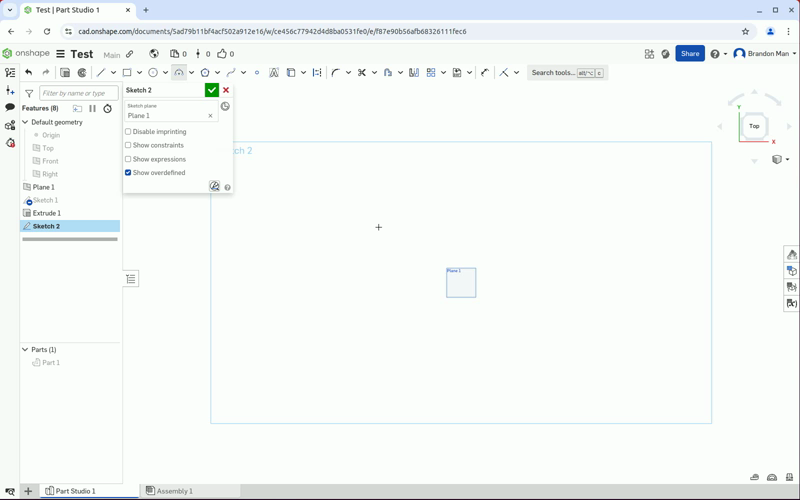
click(378, 226)
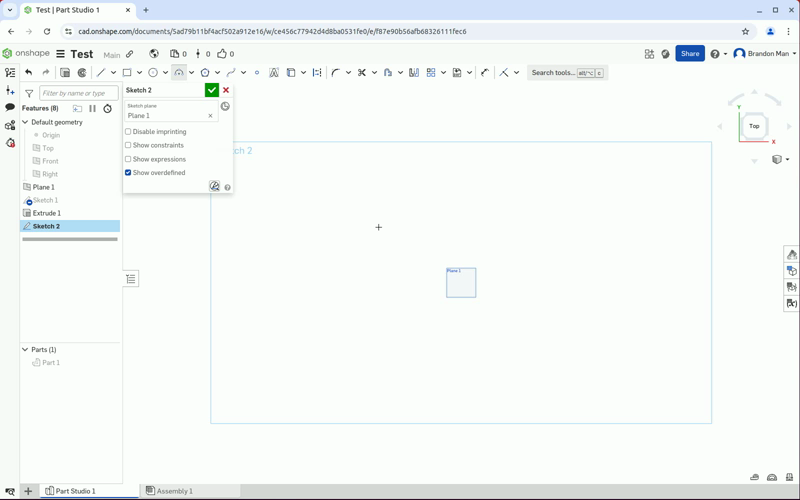
key_up(shift)
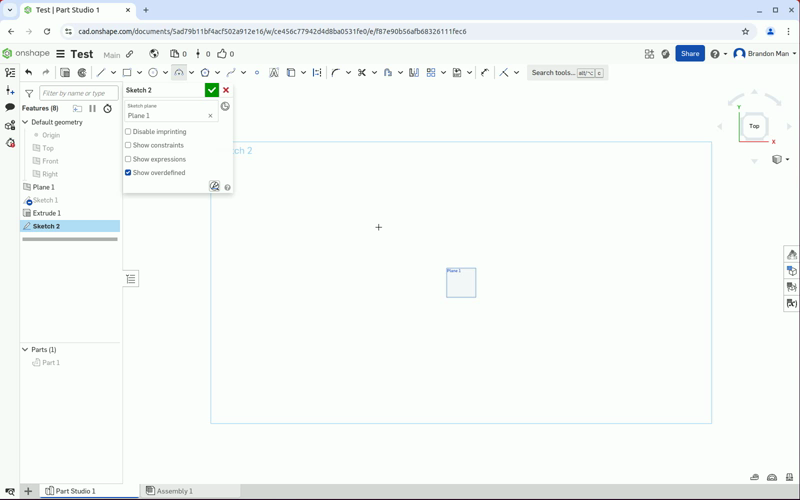
key_down(shift)
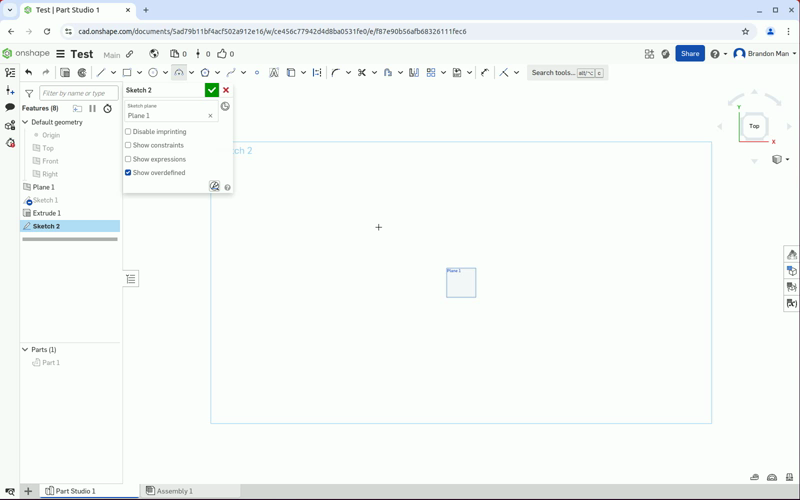
mouse_move(394, 226)
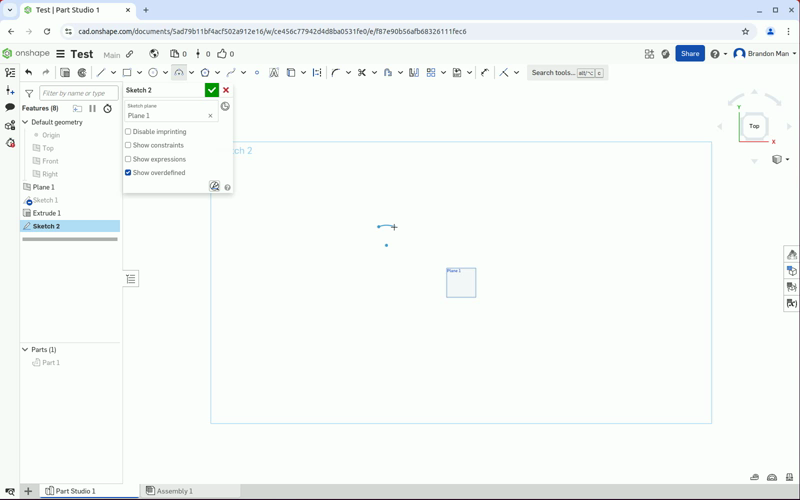
click(394, 226)
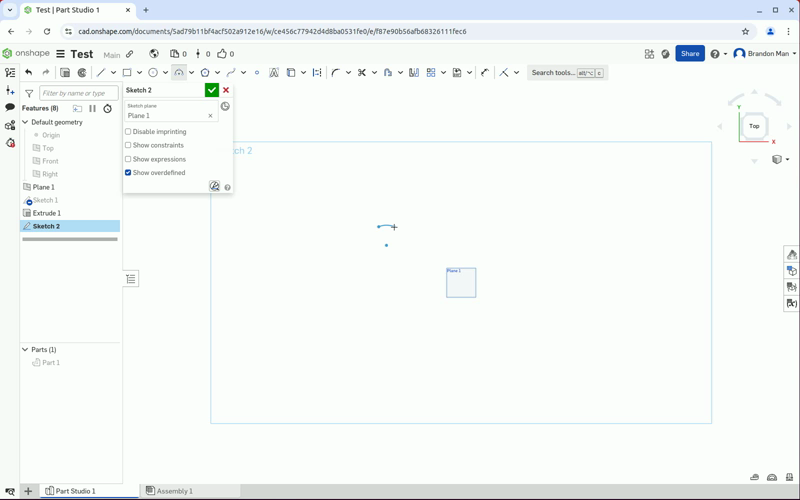
mouse_move(386, 221)
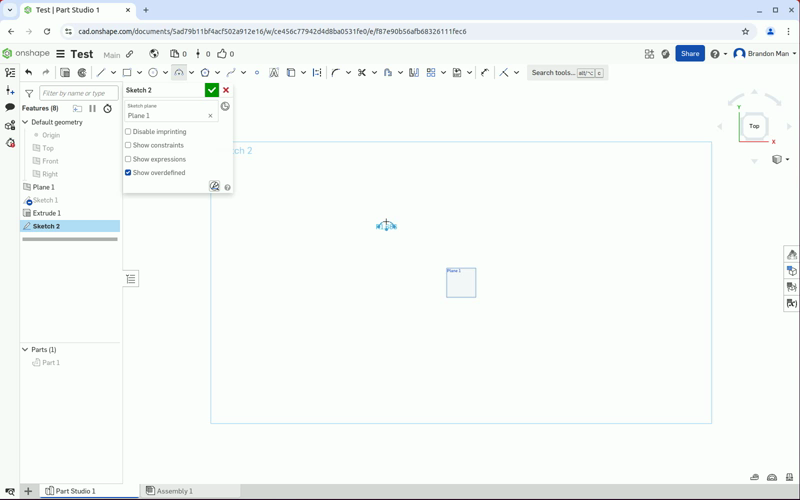
click(386, 221)
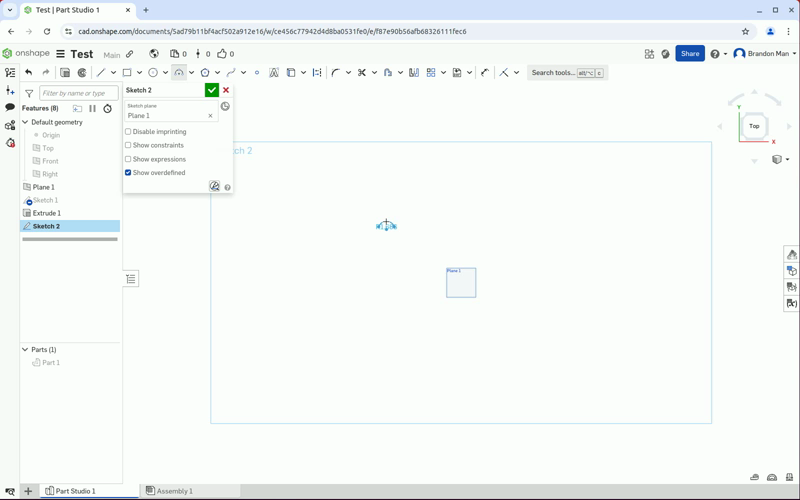
key_up(shift)
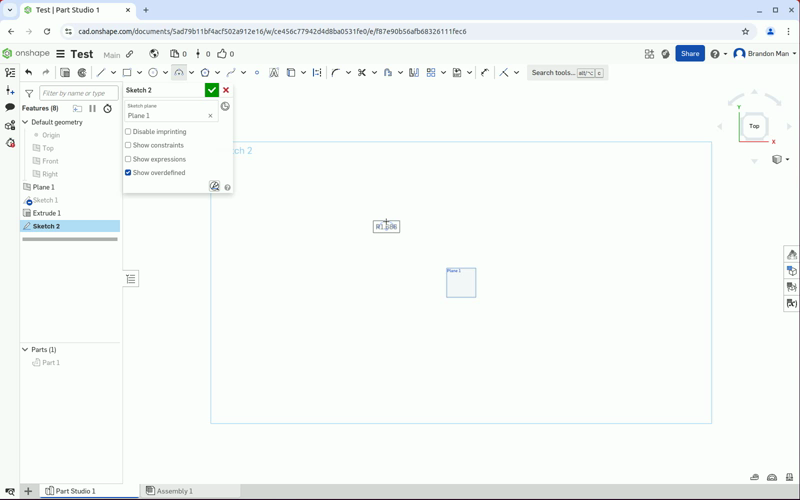
mouse_move(394, 226)
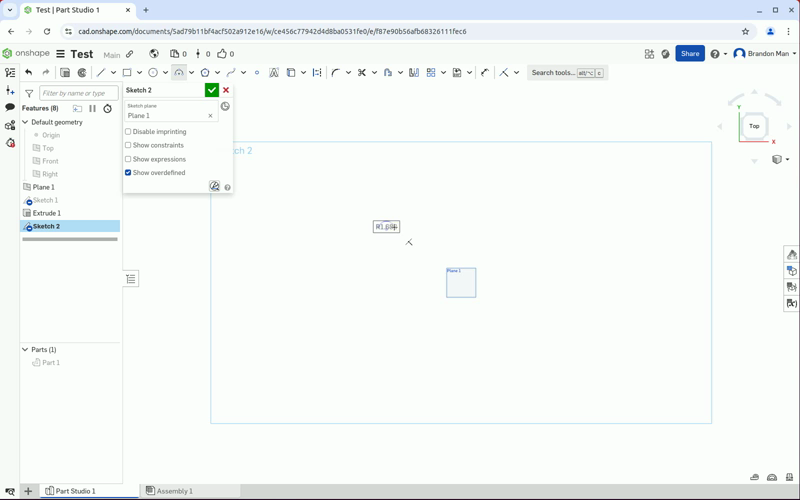
click(394, 226)
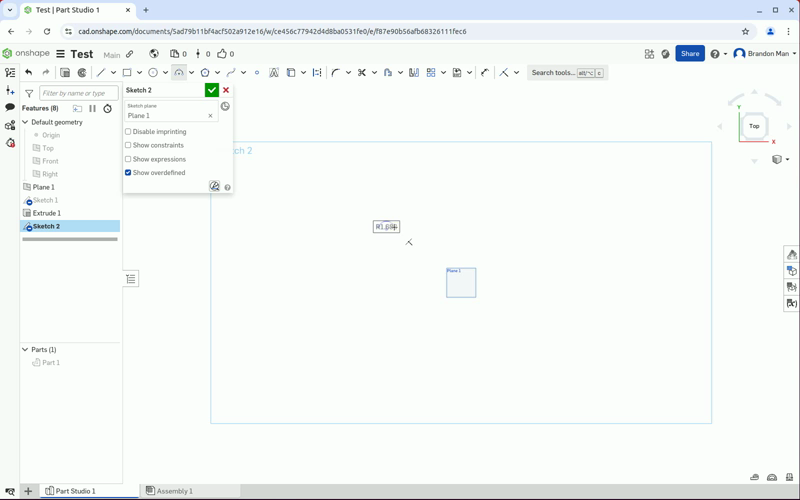
key_down(shift)
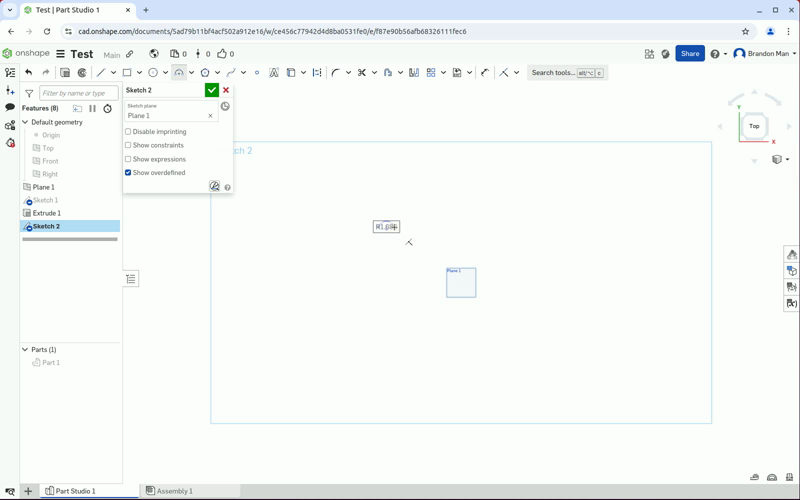
mouse_move(393, 220)
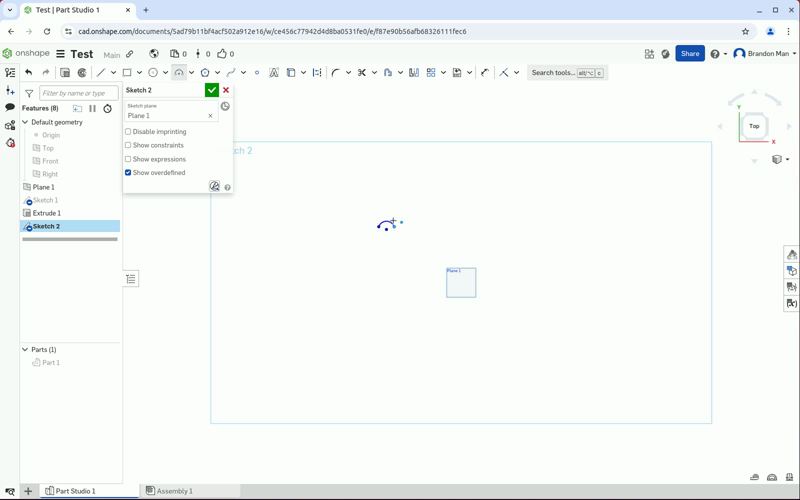
scroll(6)
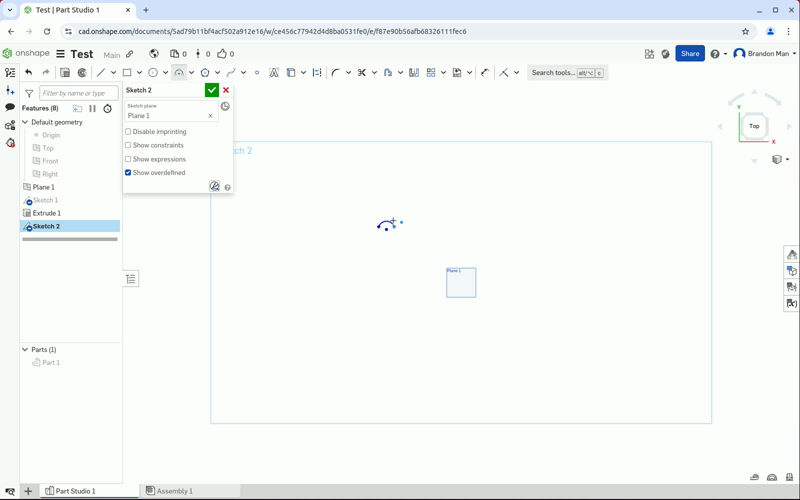
scroll(6)
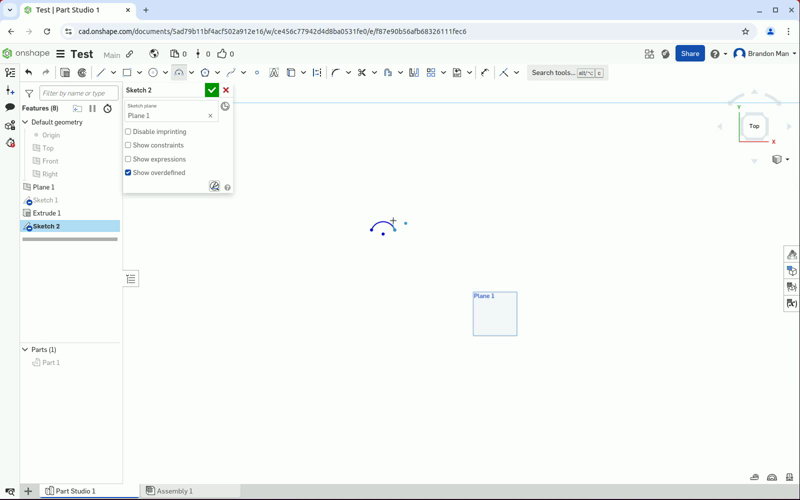
scroll(6)
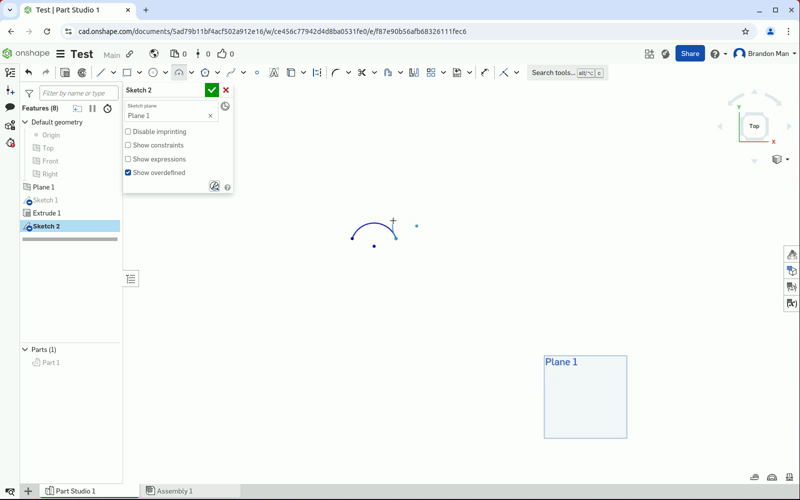
scroll(6)
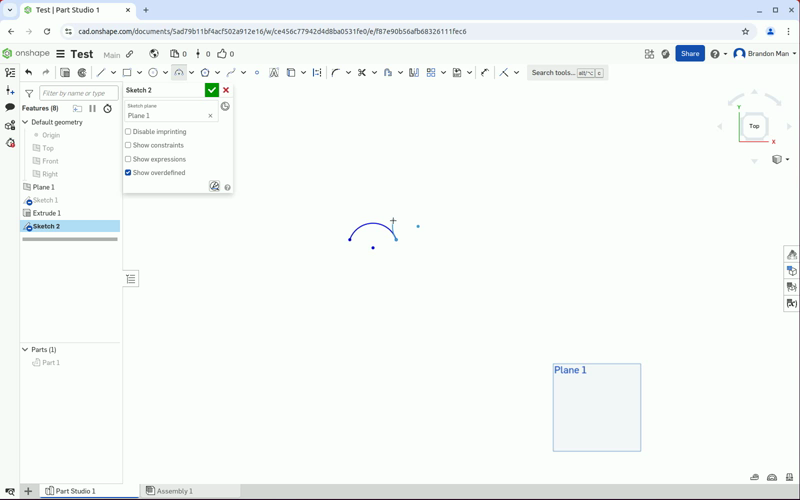
scroll(6)
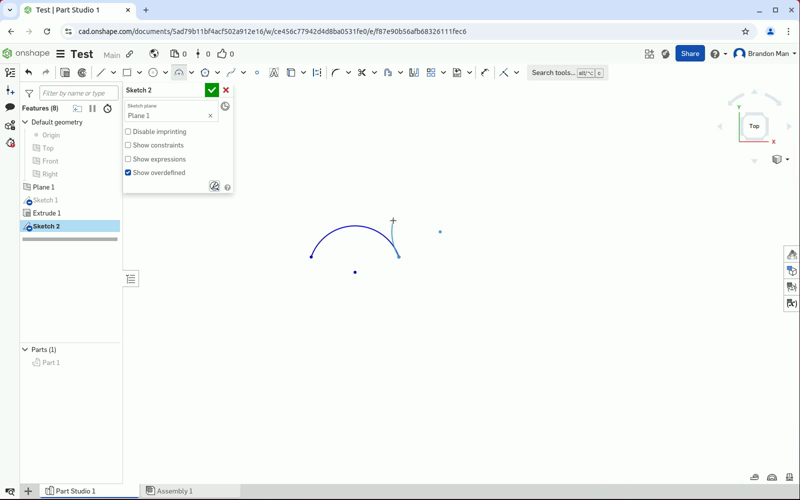
scroll(6)
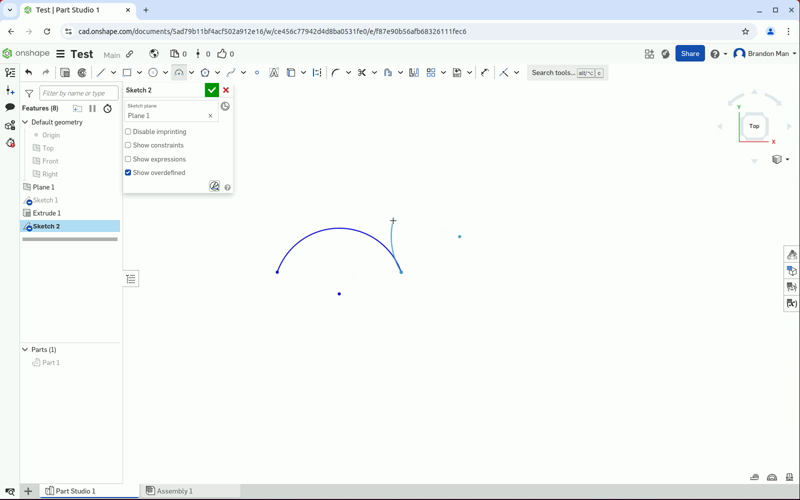
scroll(6)
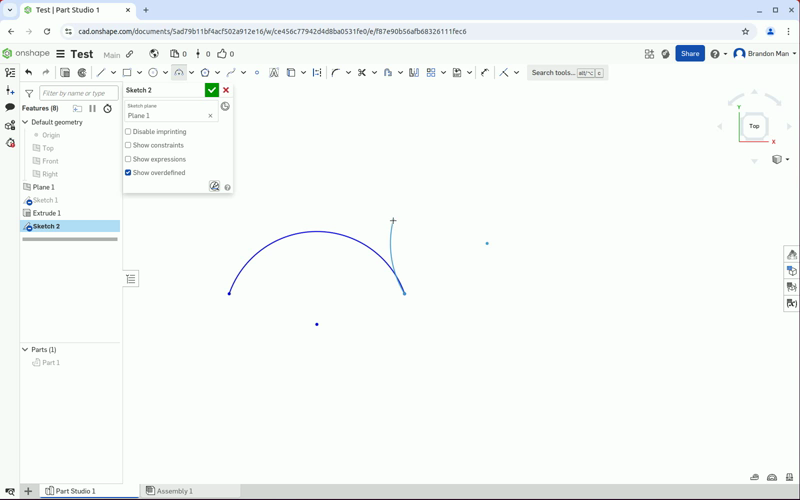
click(393, 220)
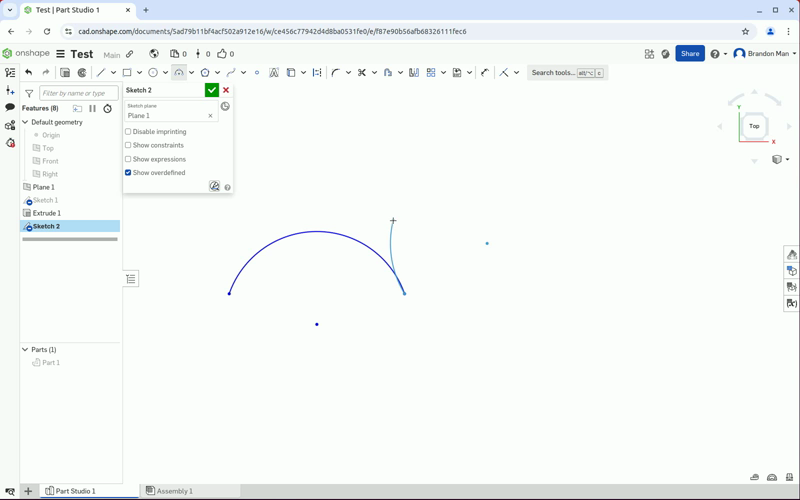
scroll(-6)
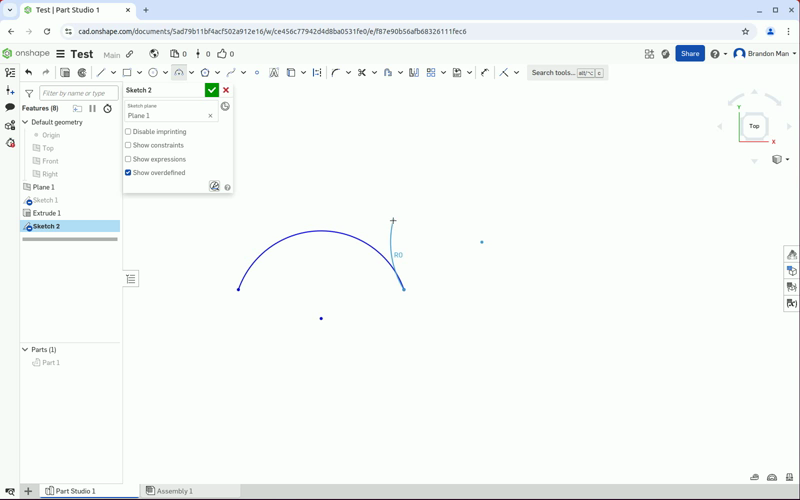
scroll(-6)
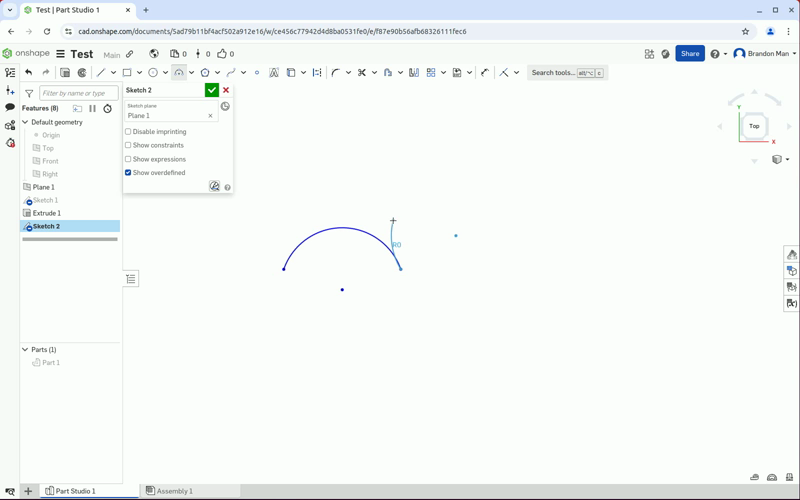
scroll(-6)
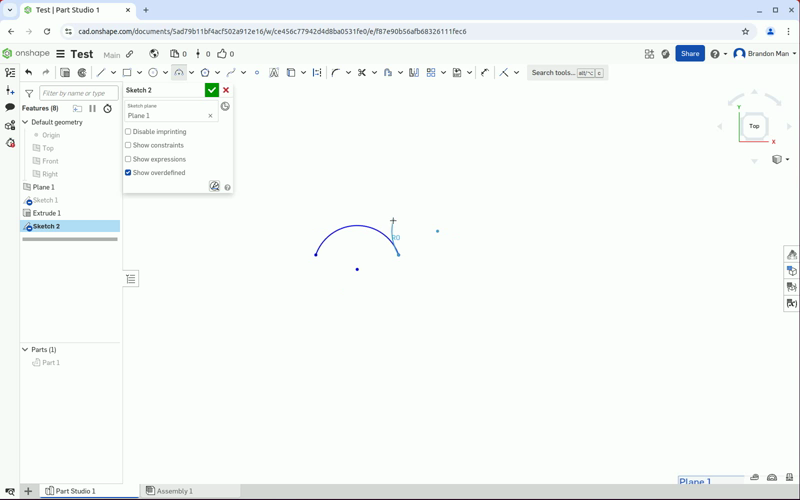
scroll(-6)
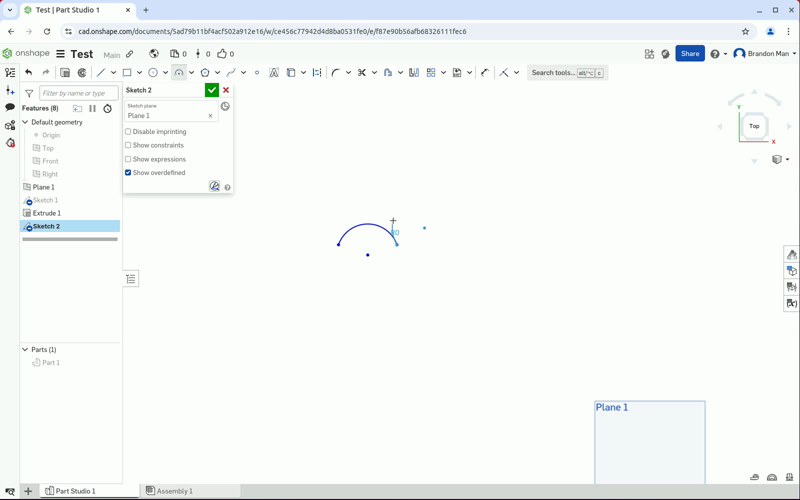
scroll(-6)
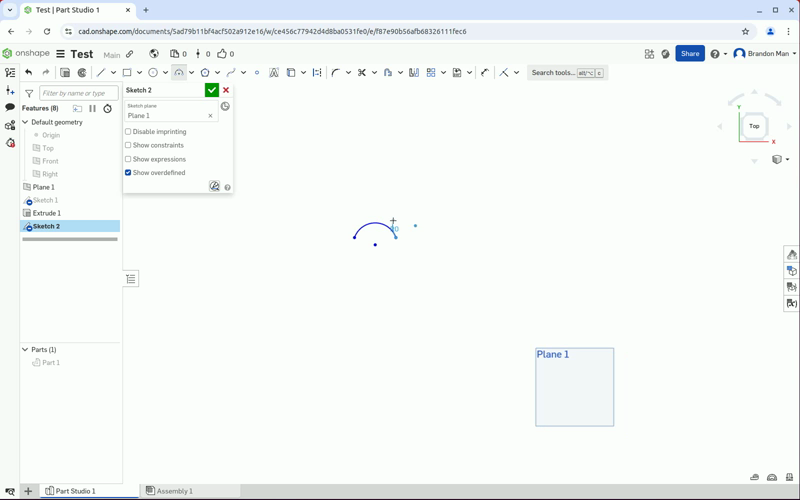
scroll(-6)
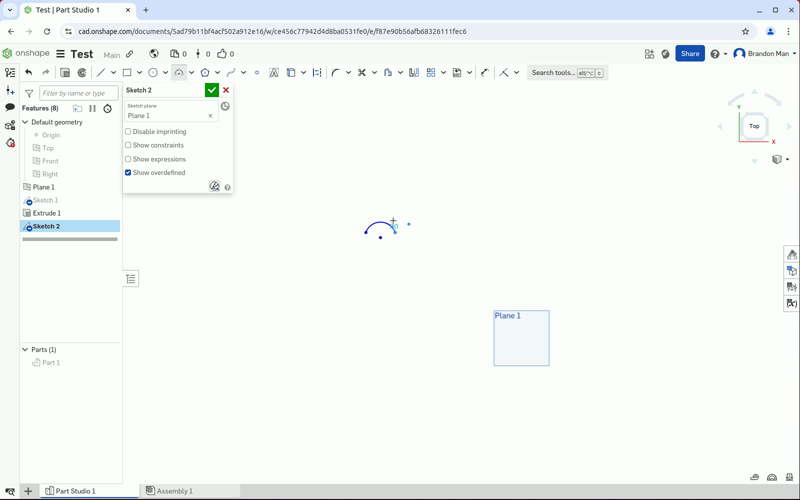
scroll(-6)
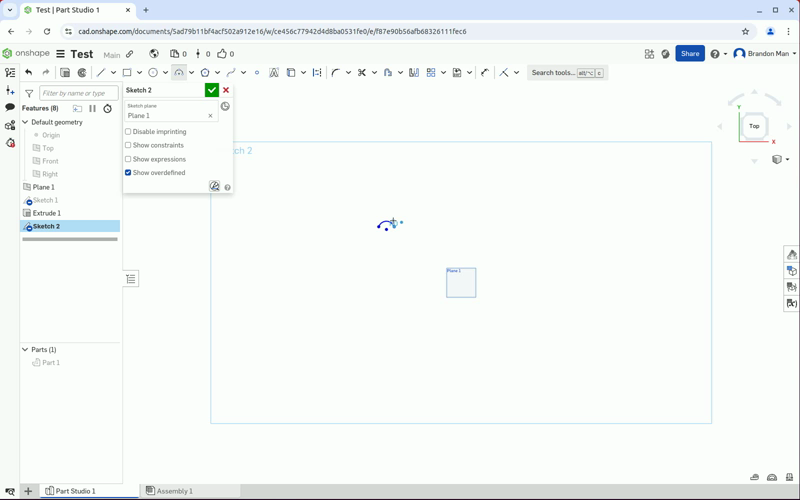
mouse_move(394, 223)
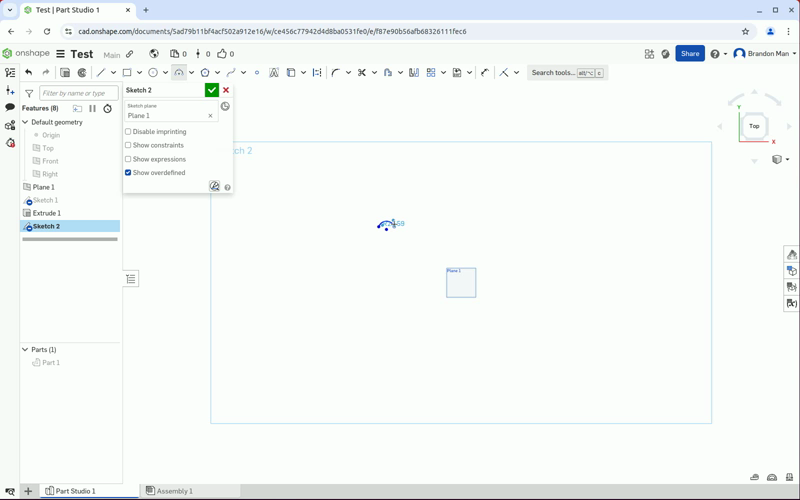
scroll(6)
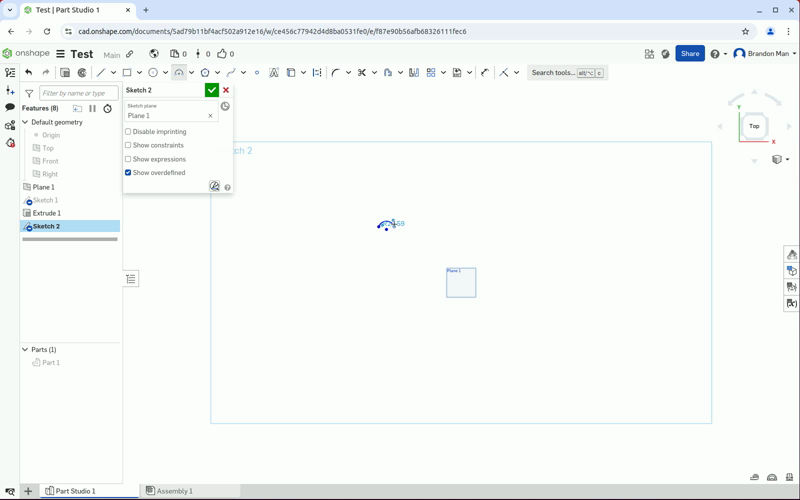
scroll(6)
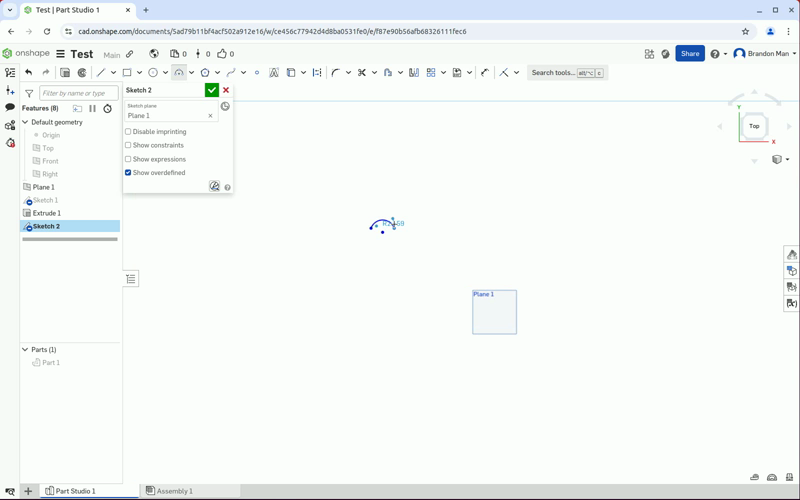
scroll(6)
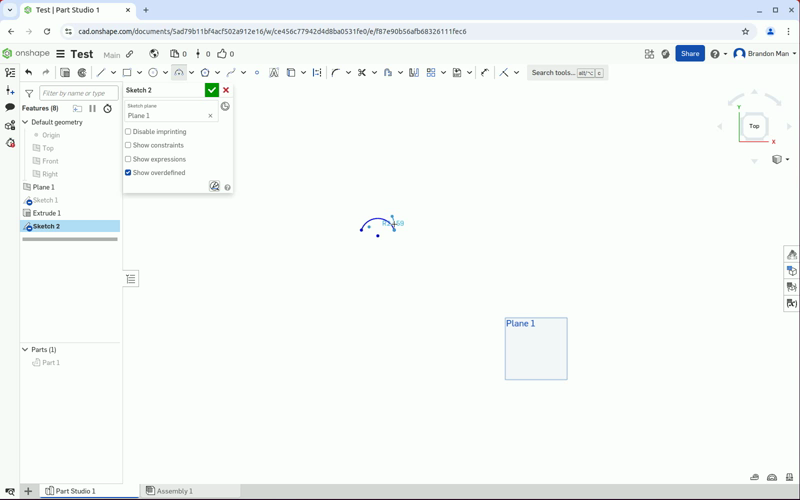
scroll(6)
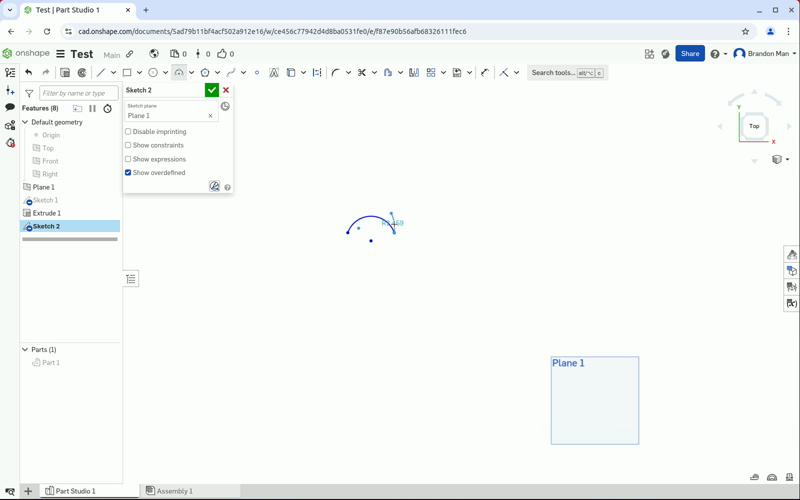
scroll(6)
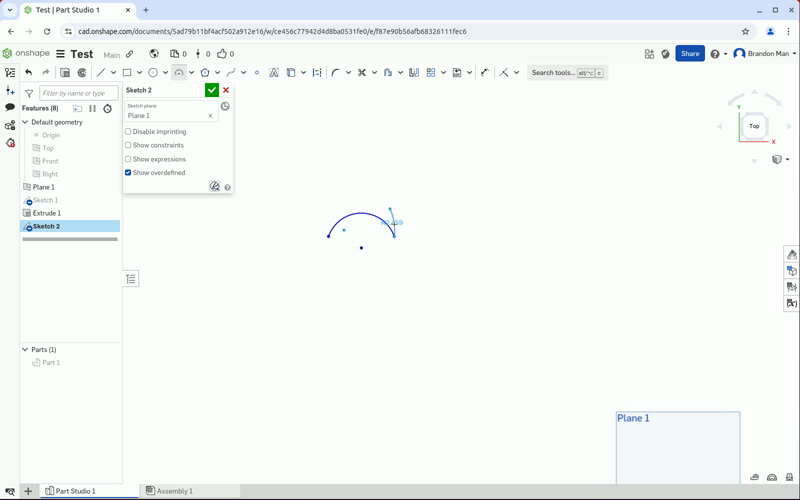
scroll(6)
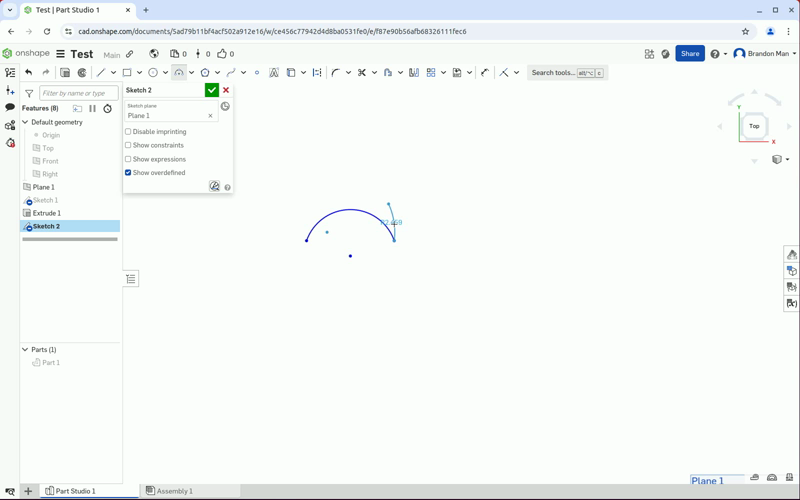
scroll(6)
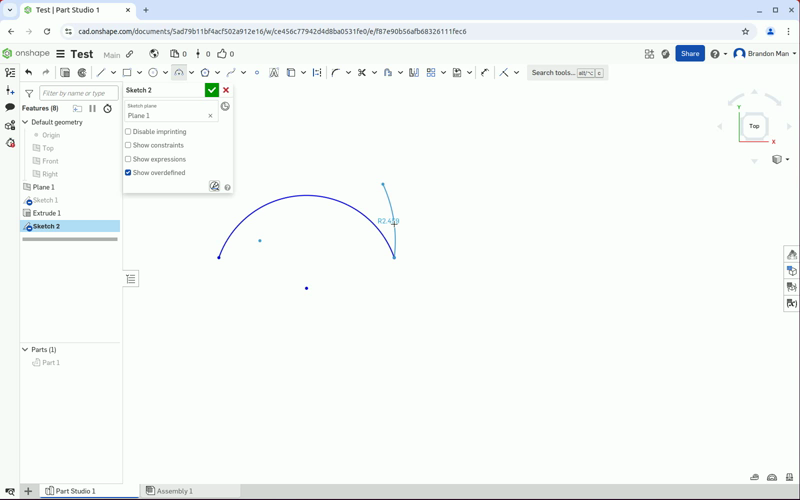
click(394, 223)
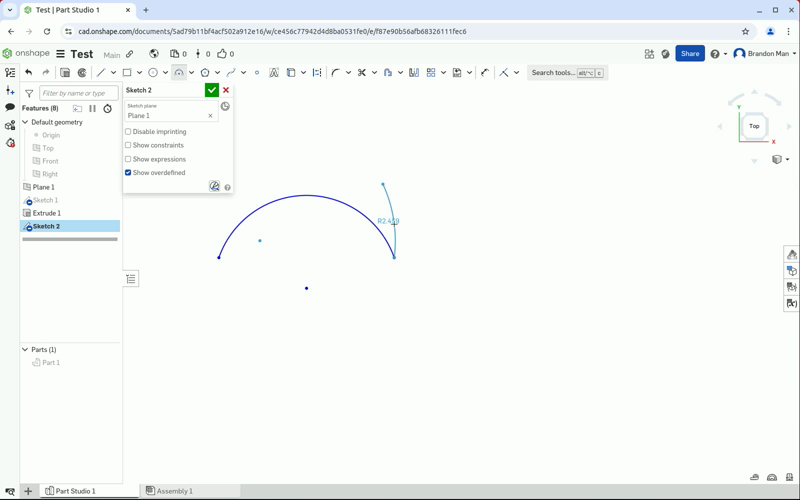
scroll(-6)
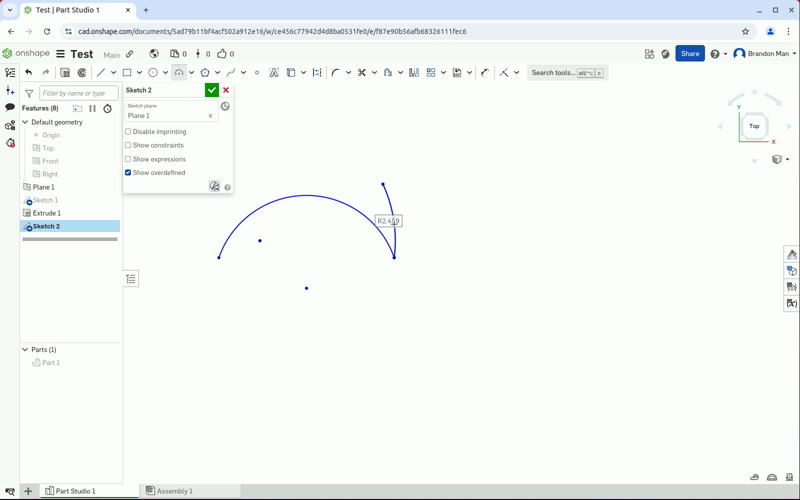
scroll(-6)
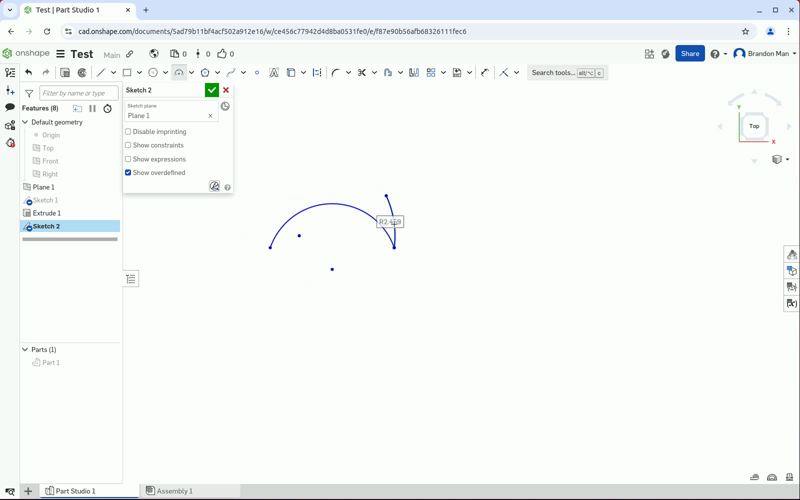
scroll(-6)
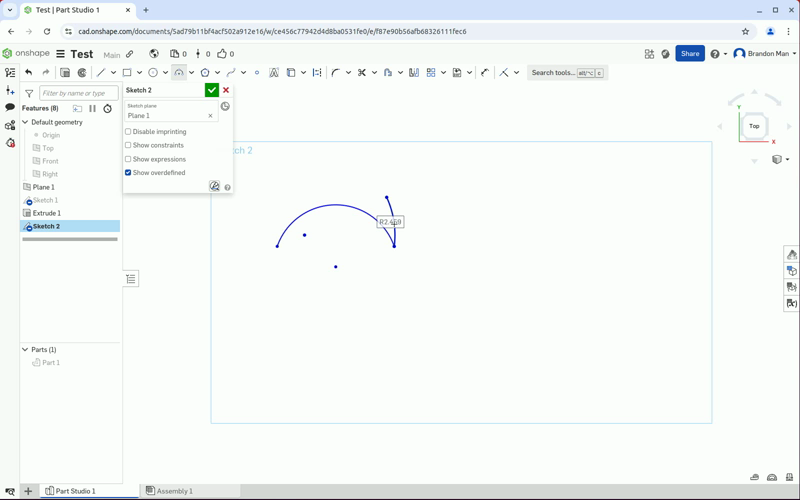
scroll(-6)
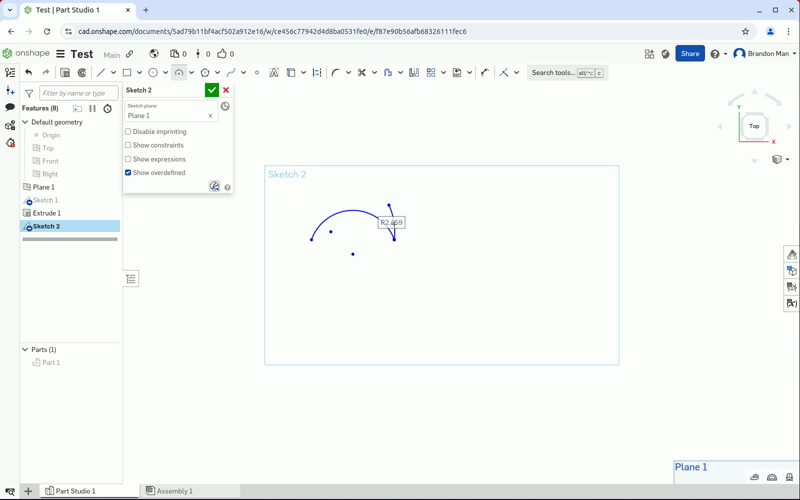
scroll(-6)
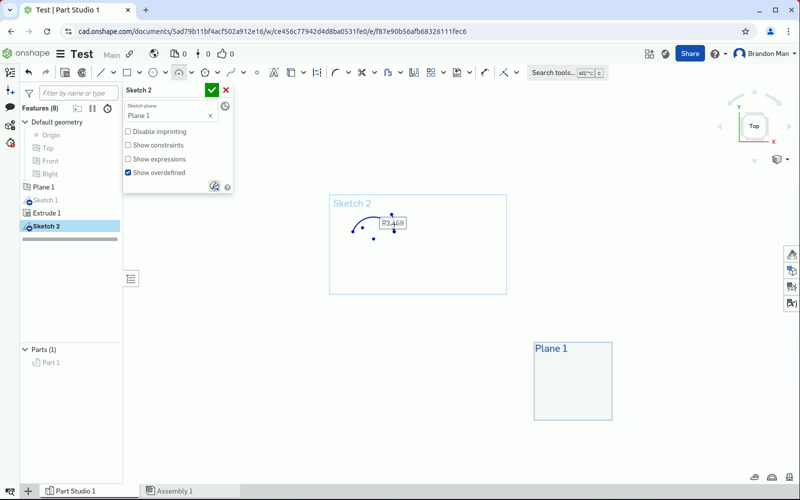
scroll(-6)
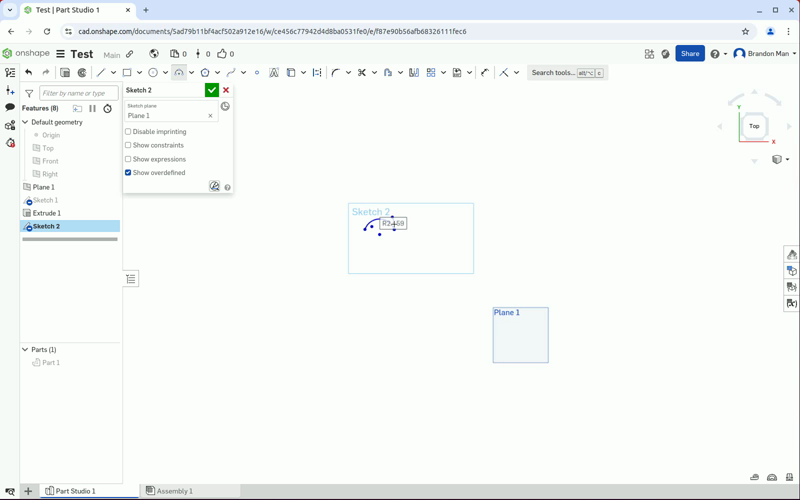
scroll(-6)
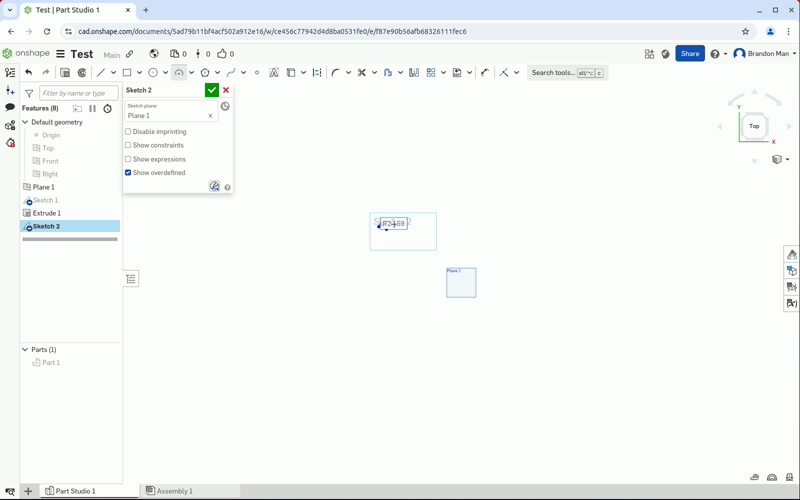
key_up(shift)
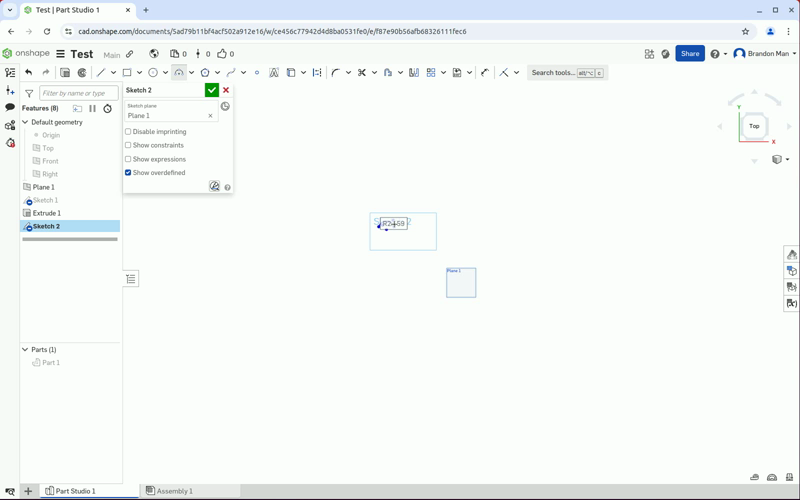
key(esc)
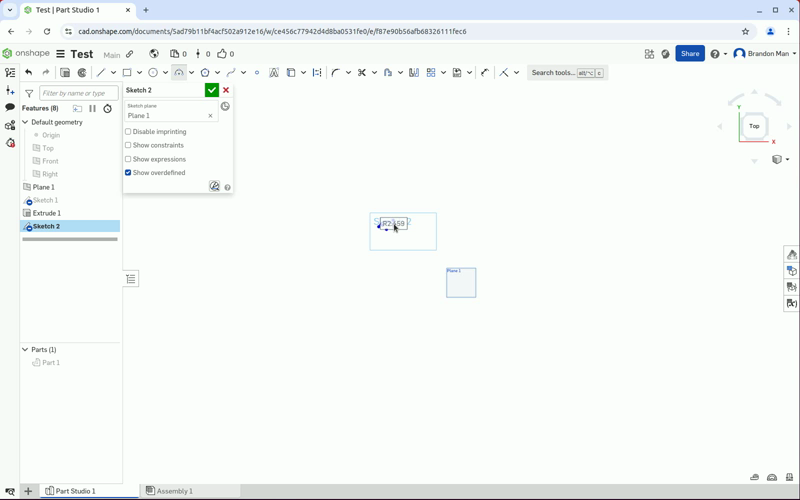
key(l)
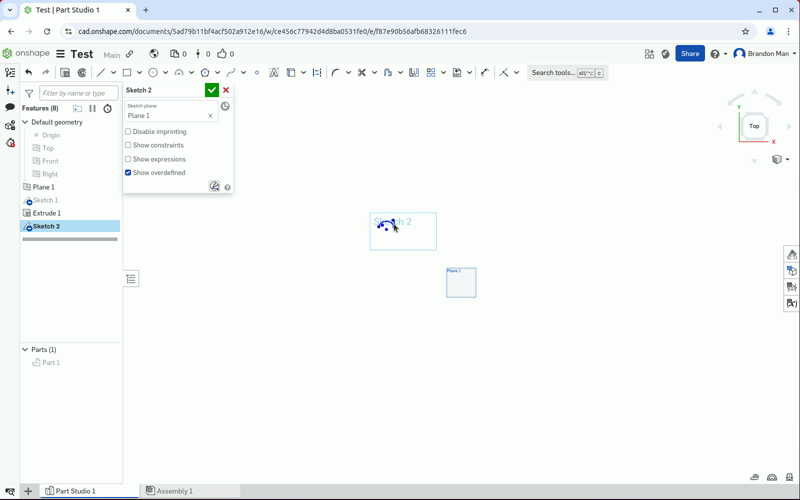
mouse_move(393, 220)
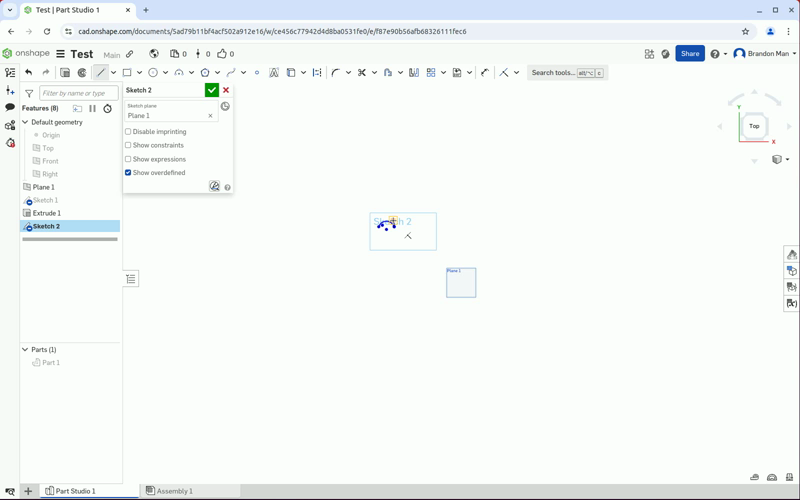
scroll(6)
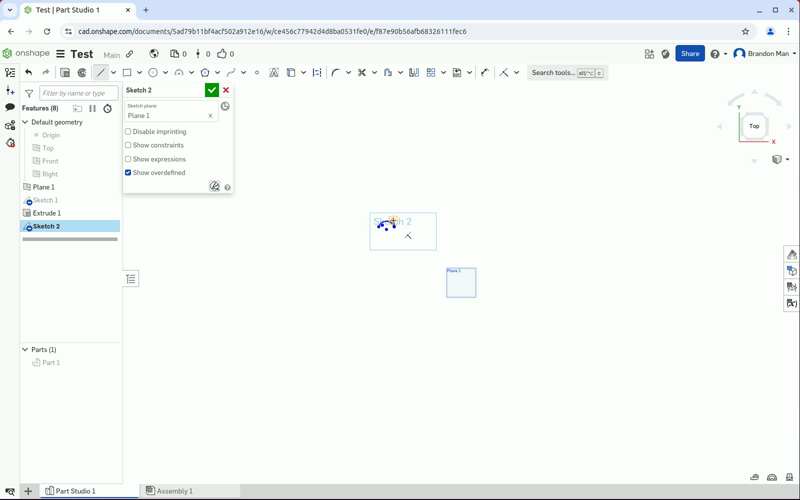
scroll(6)
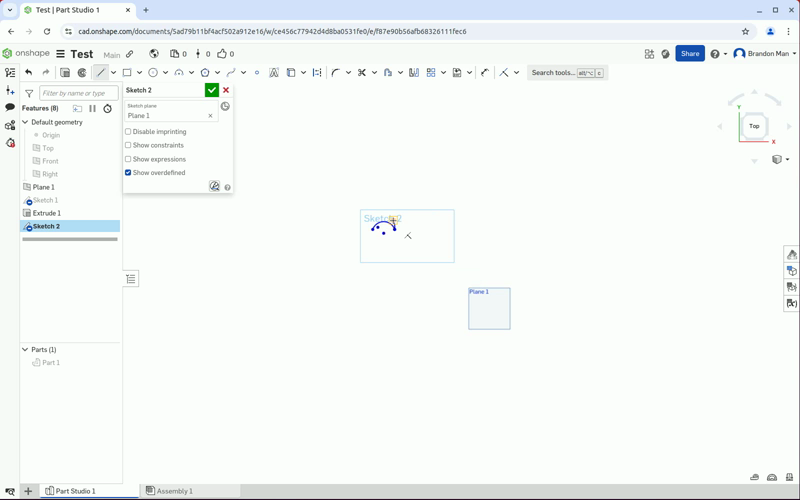
scroll(6)
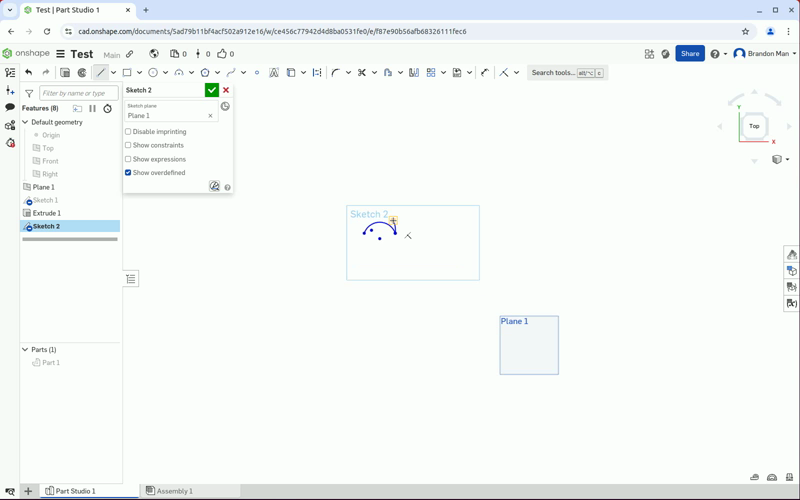
scroll(6)
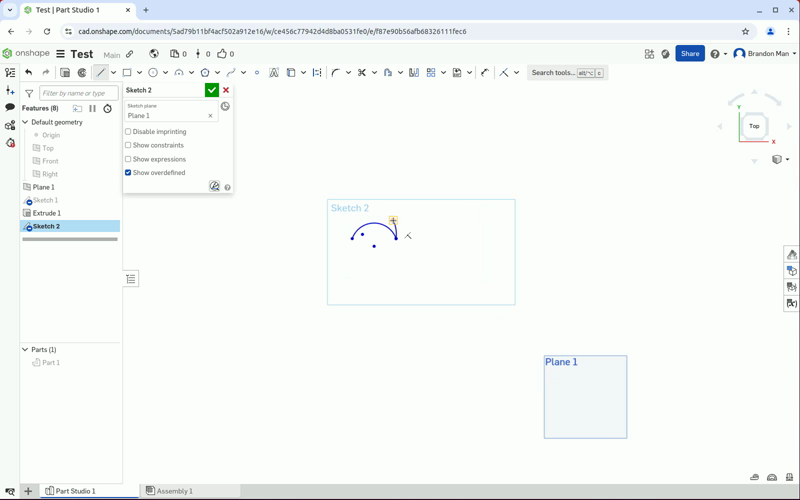
scroll(6)
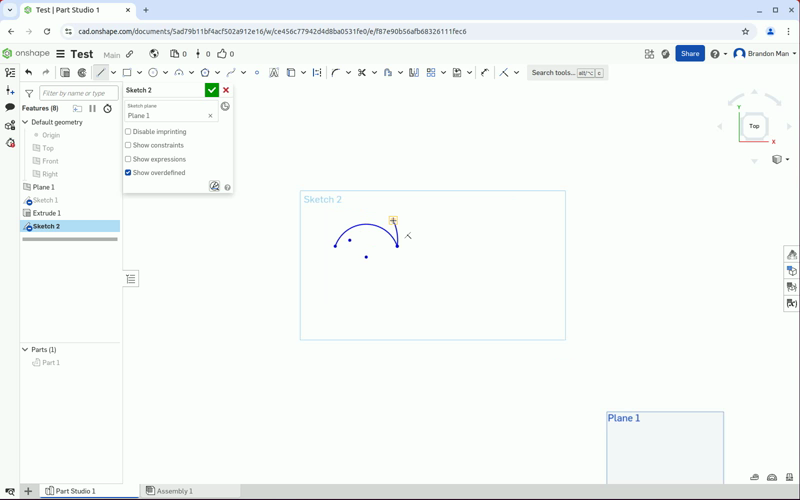
scroll(6)
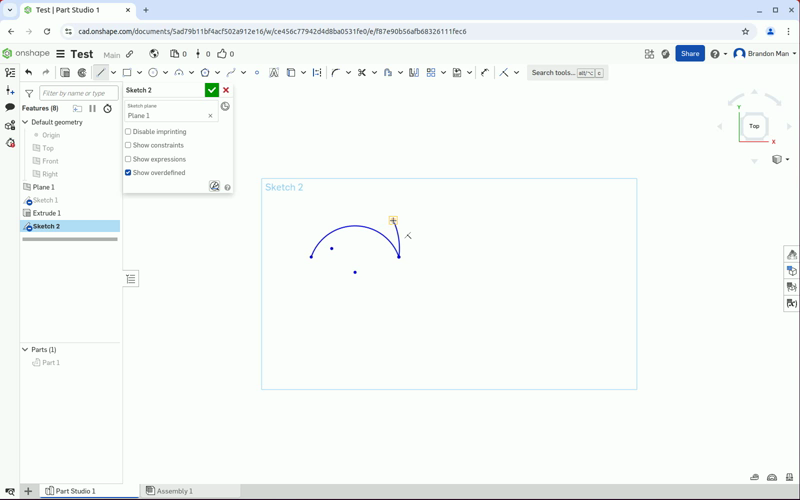
scroll(6)
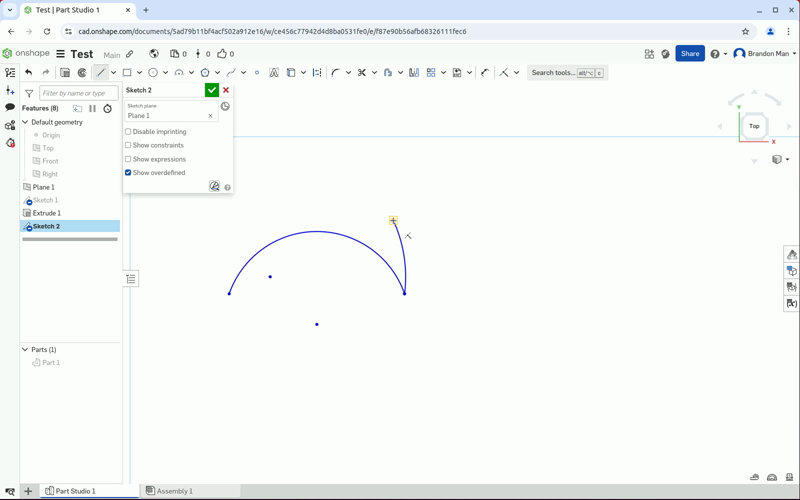
click(393, 220)
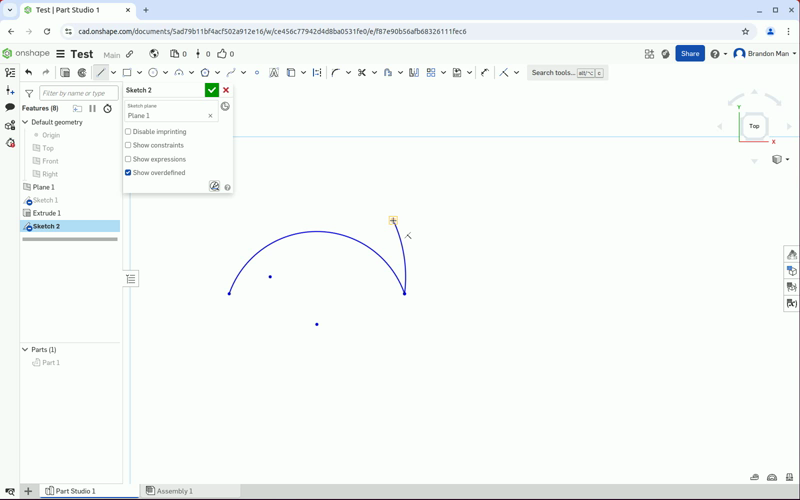
scroll(-6)
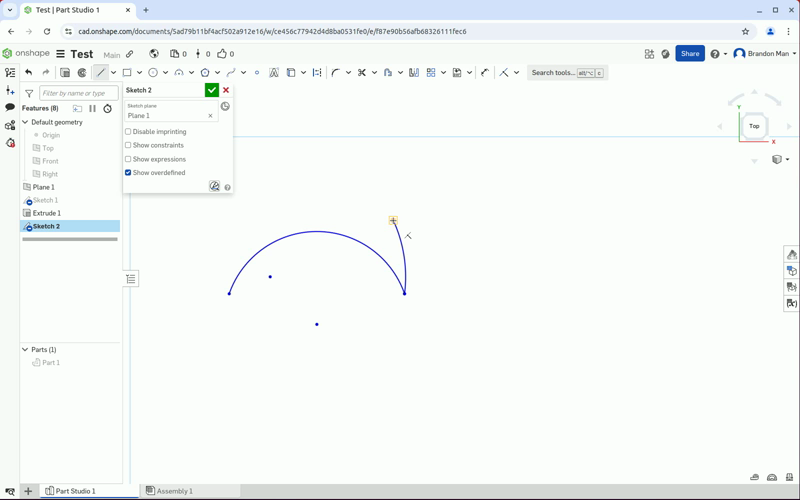
scroll(-6)
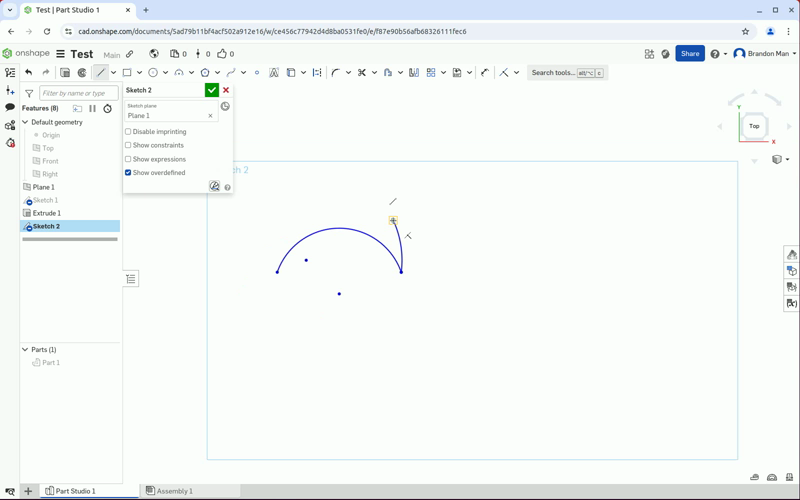
scroll(-6)
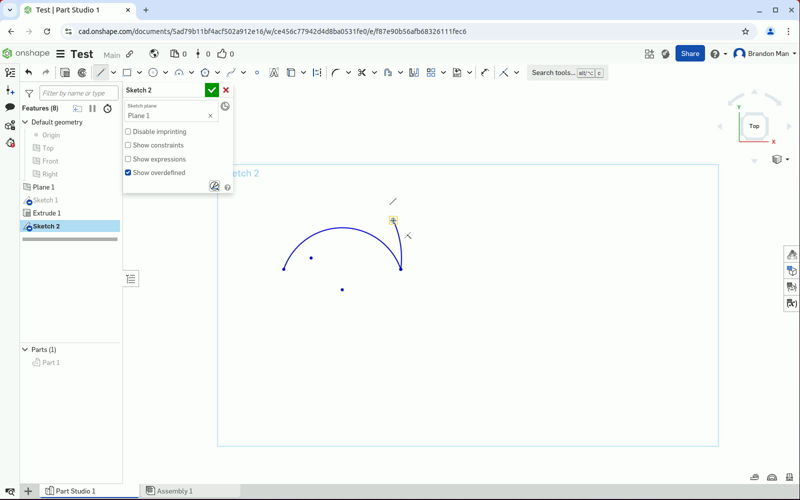
scroll(-6)
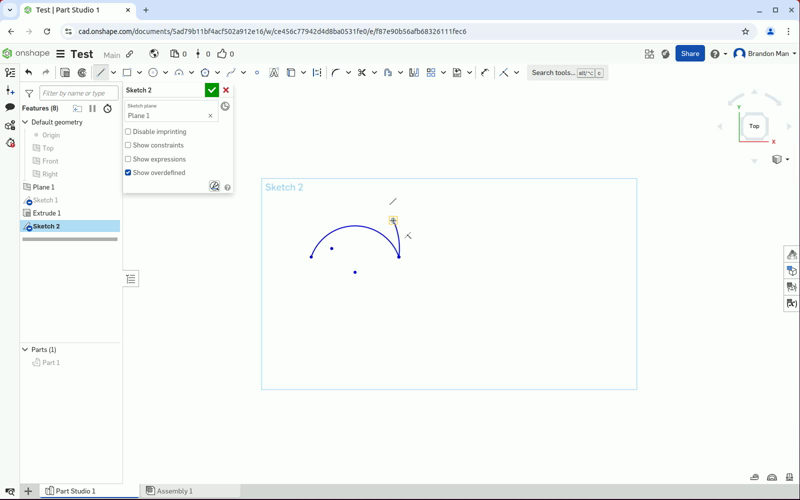
scroll(-6)
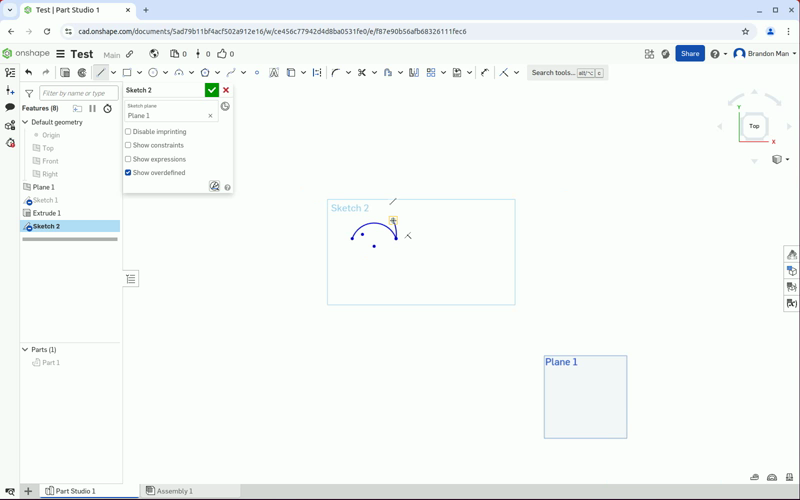
scroll(-6)
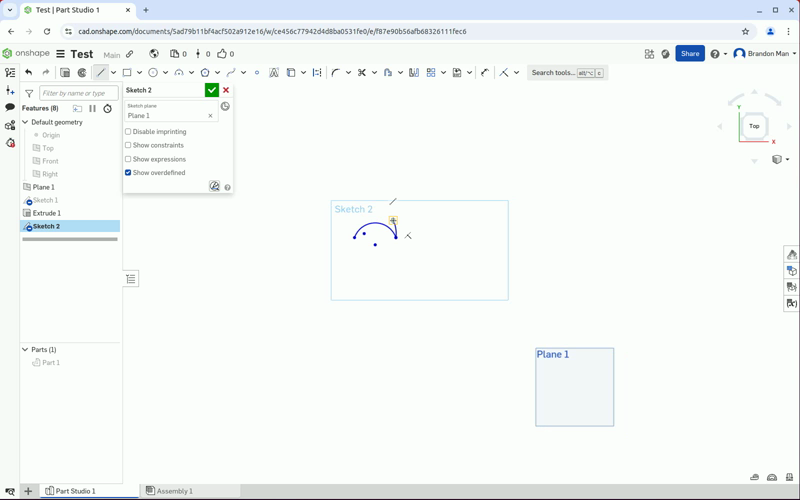
scroll(-6)
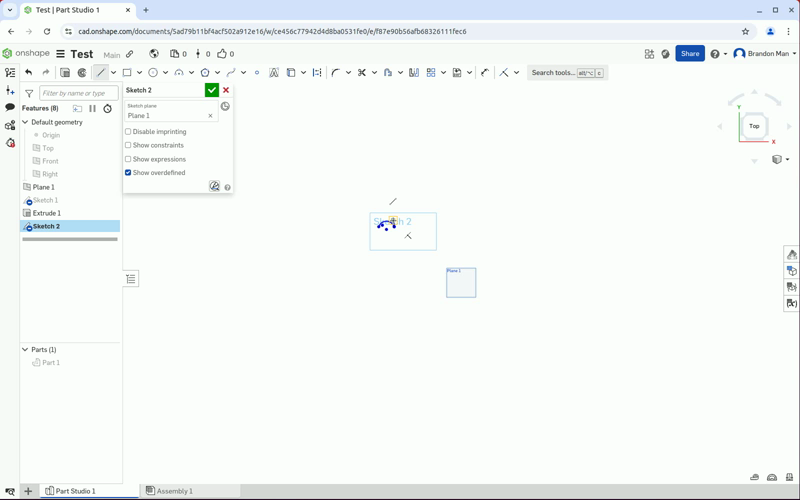
key_down(shift)
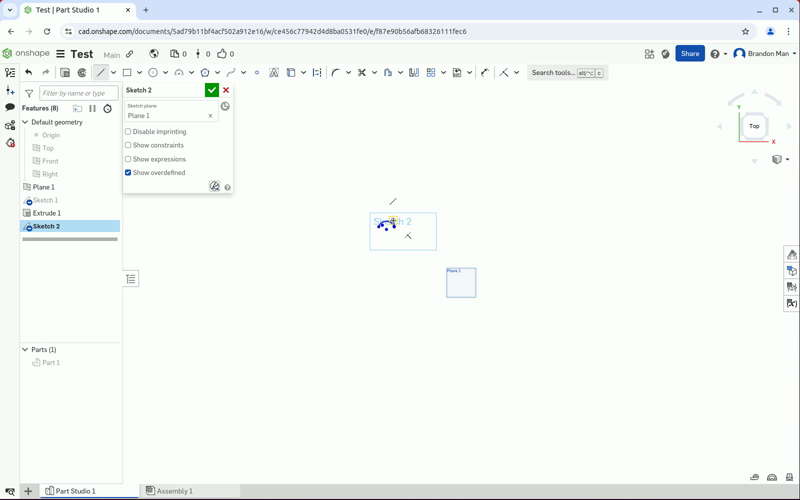
mouse_move(423, 220)
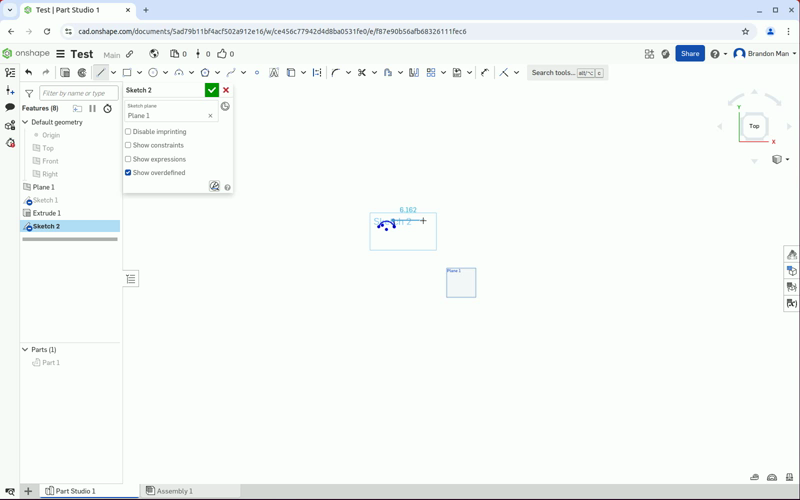
mouse_move(393, 200)
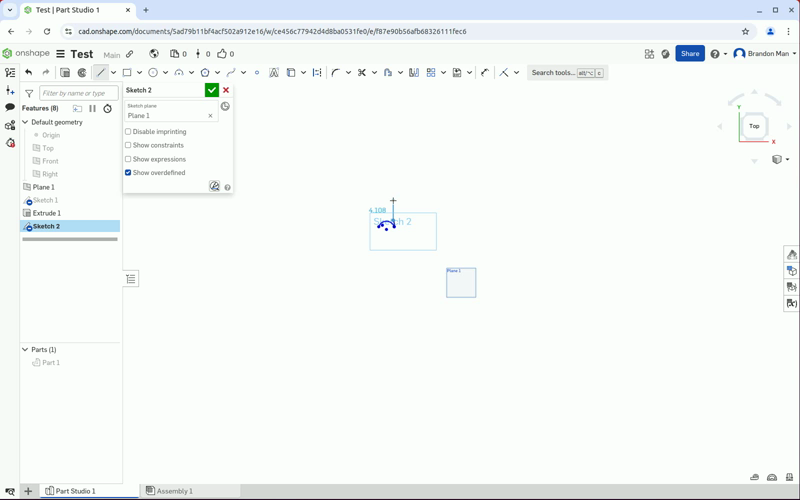
click(393, 200)
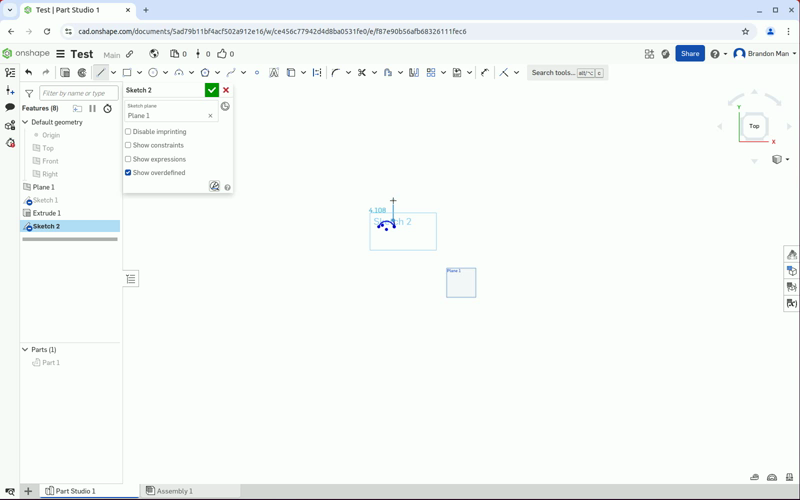
key_up(shift)
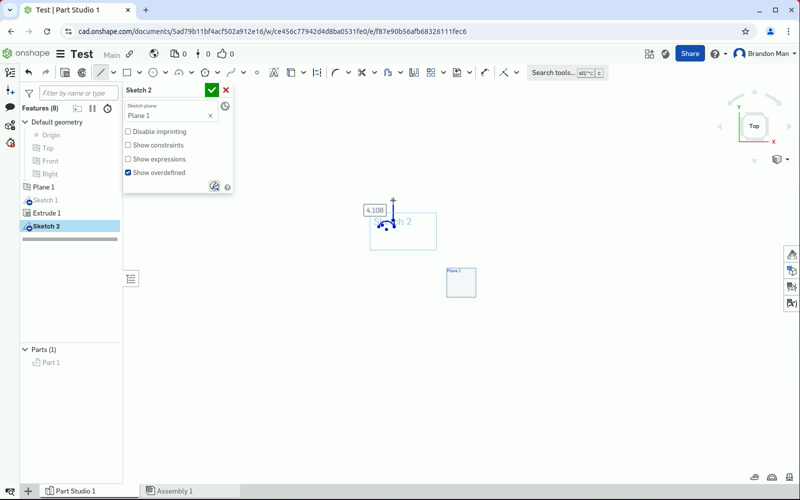
key(esc)
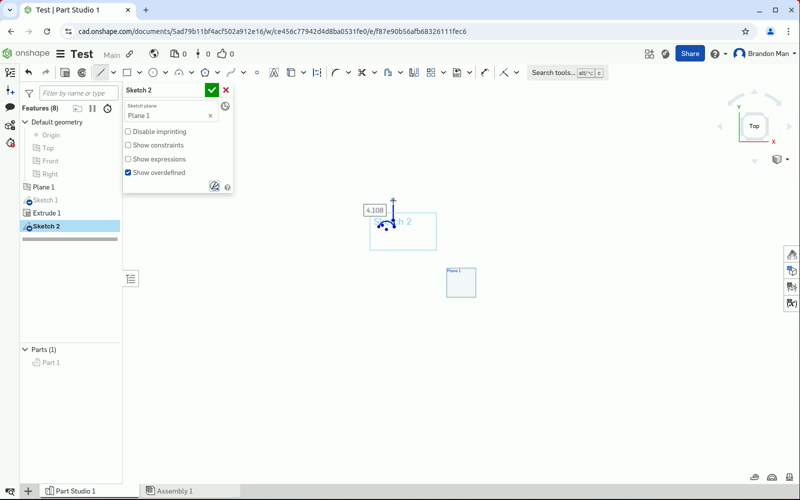
key(a)
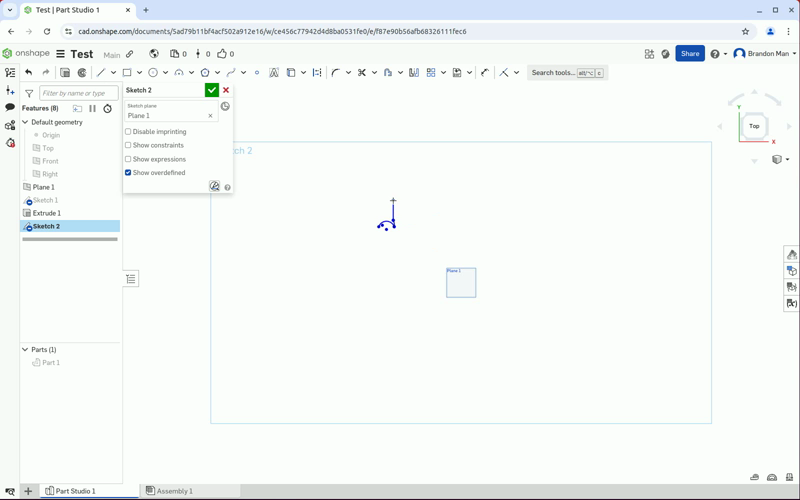
mouse_move(393, 200)
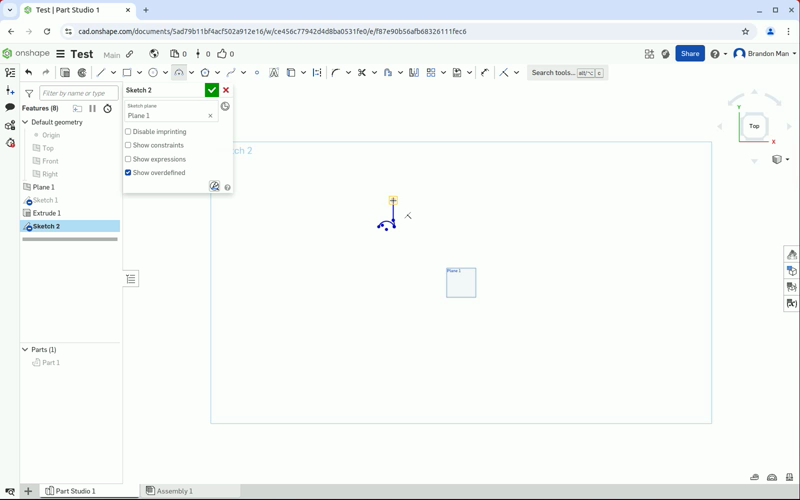
click(393, 200)
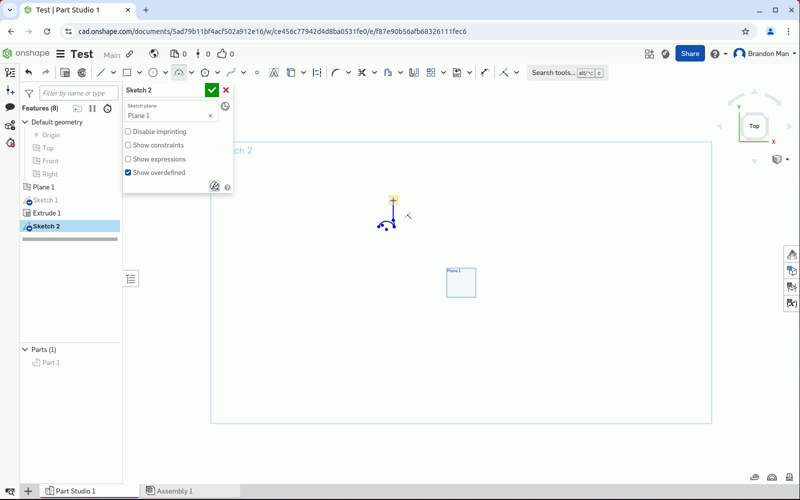
key_down(shift)
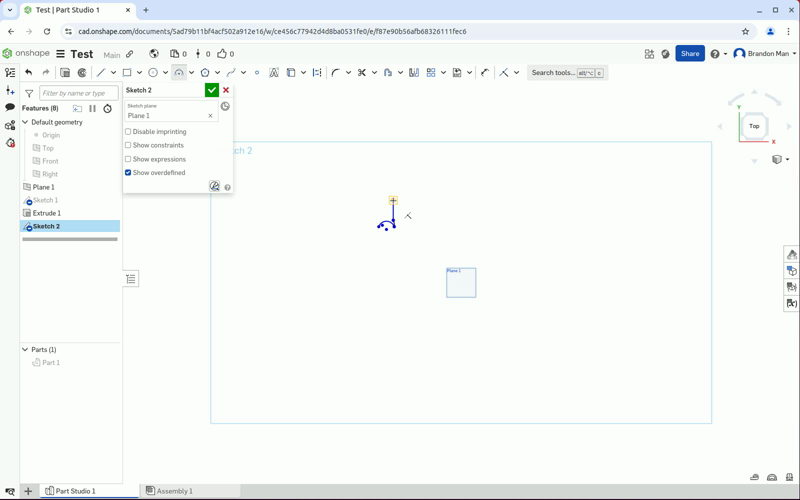
mouse_move(394, 194)
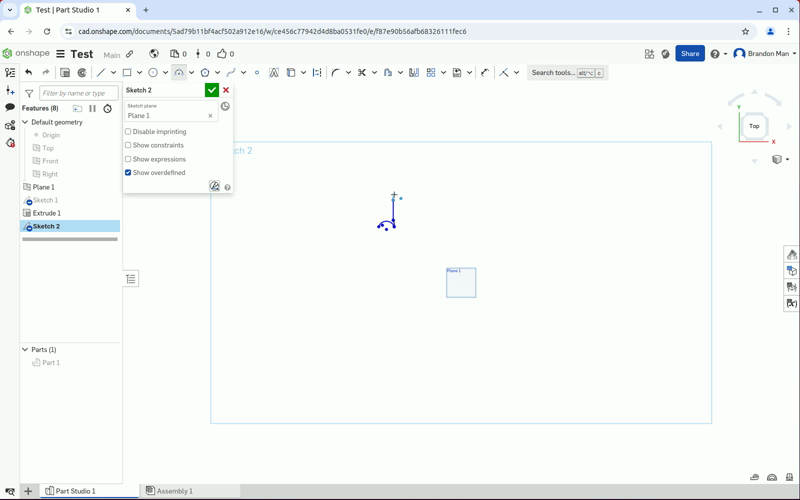
scroll(6)
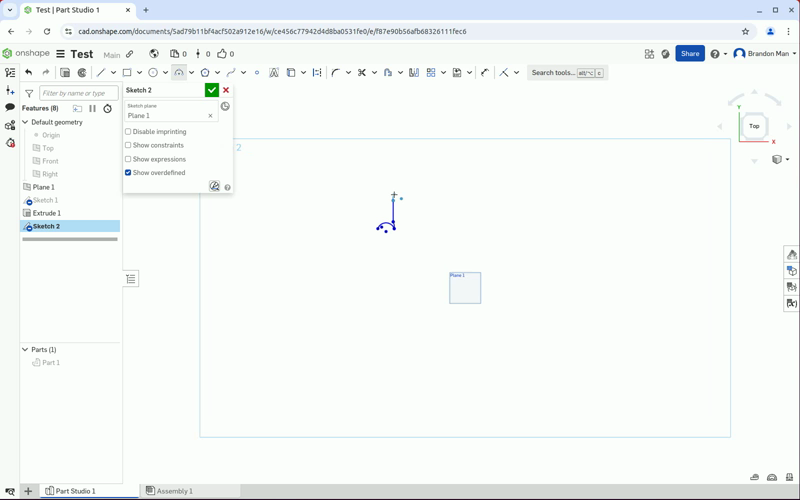
scroll(6)
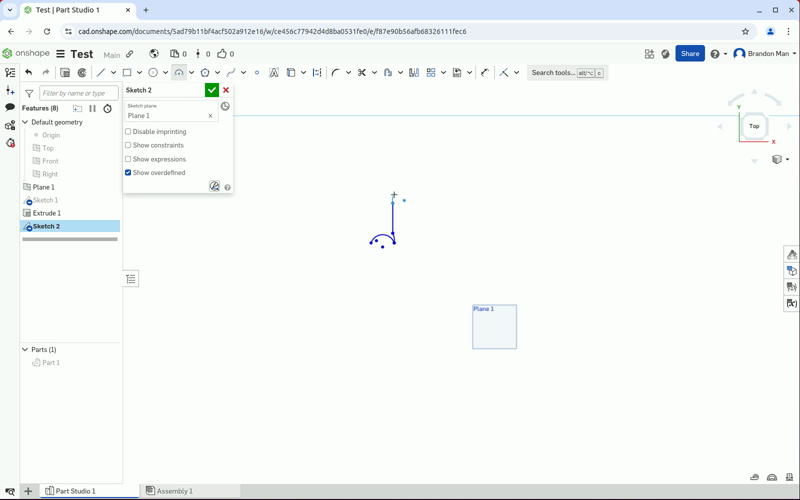
scroll(6)
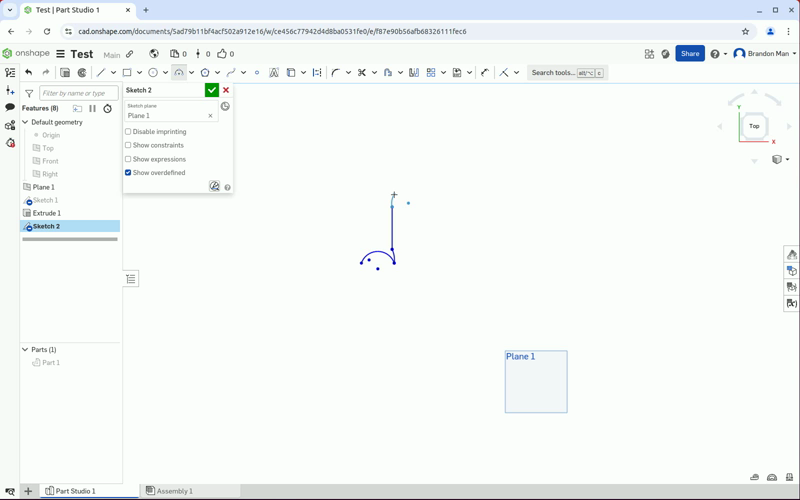
scroll(6)
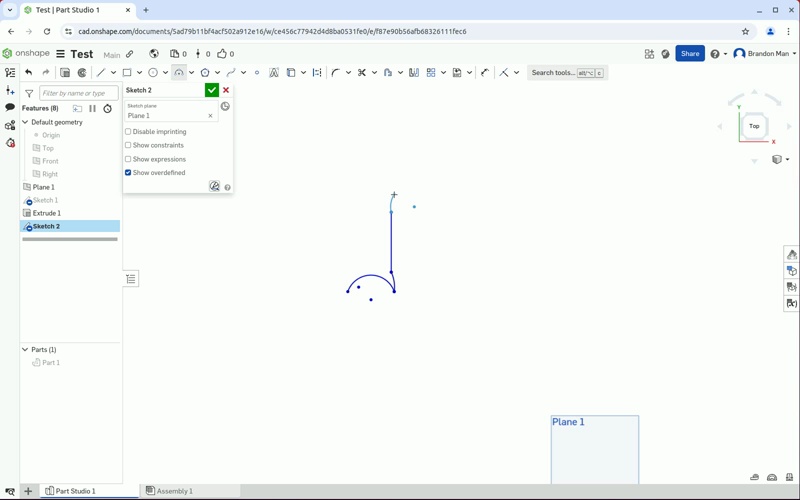
scroll(6)
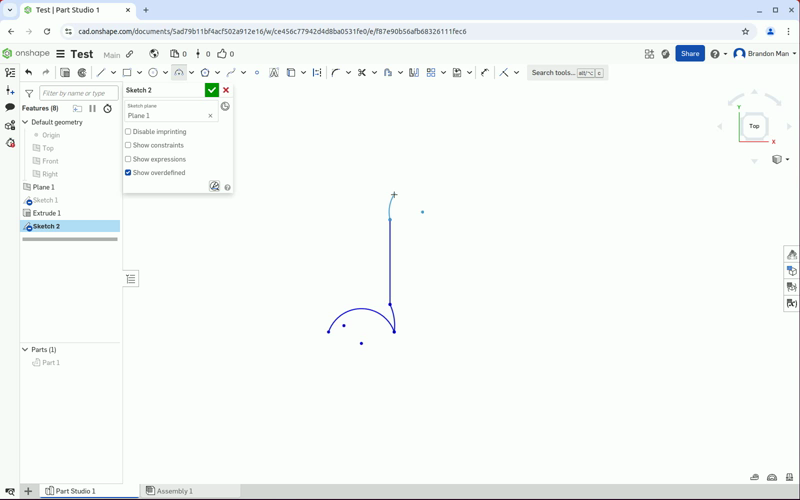
scroll(6)
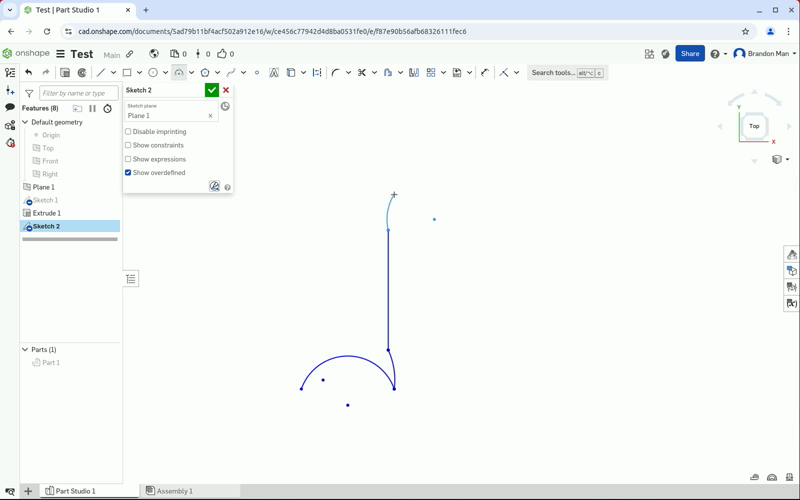
scroll(6)
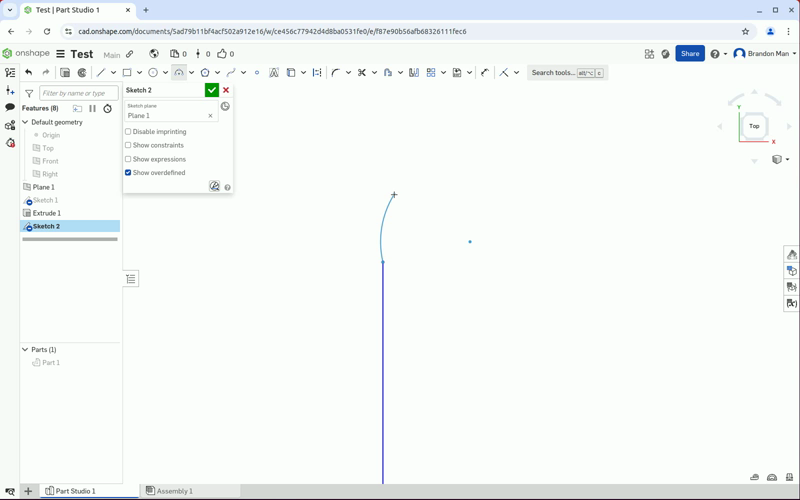
click(394, 194)
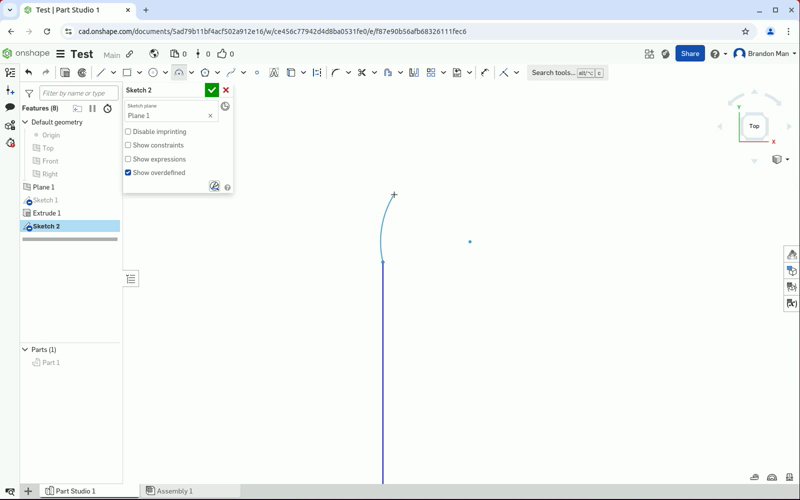
scroll(-6)
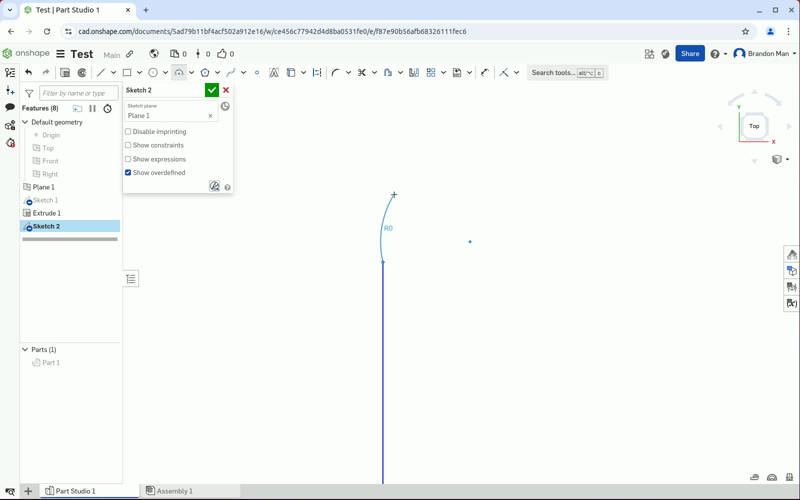
scroll(-6)
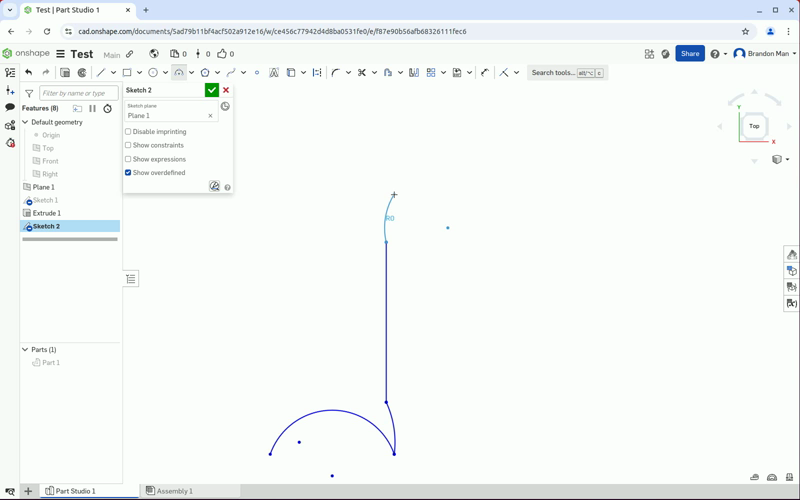
scroll(-6)
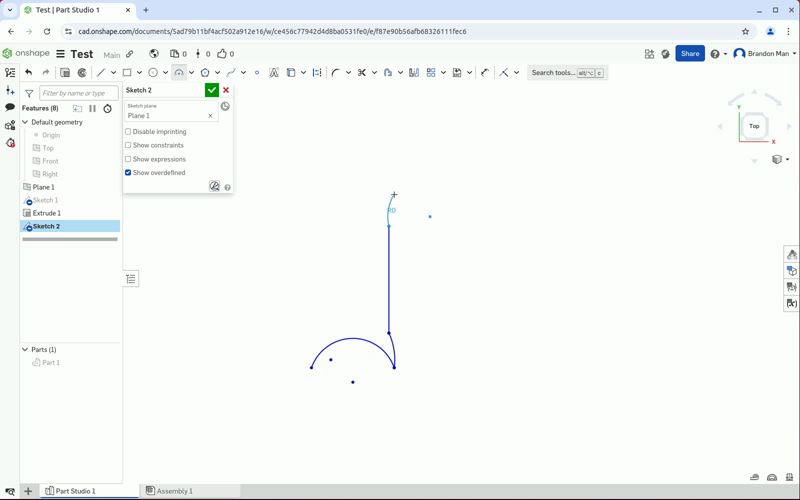
scroll(-6)
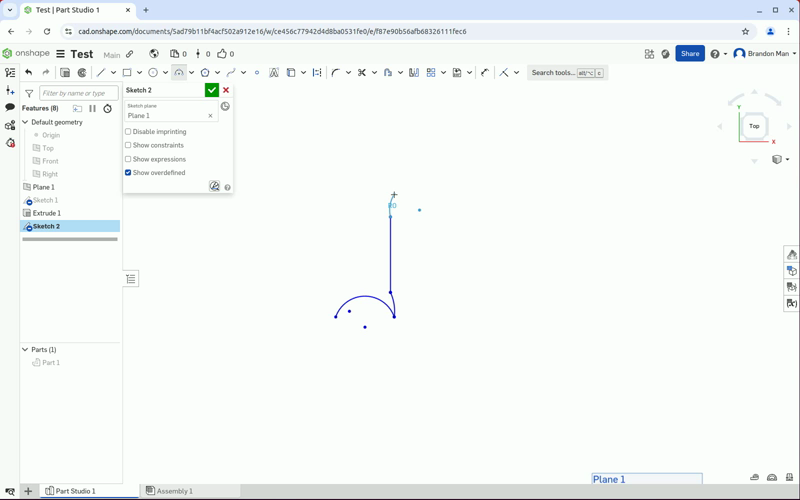
scroll(-6)
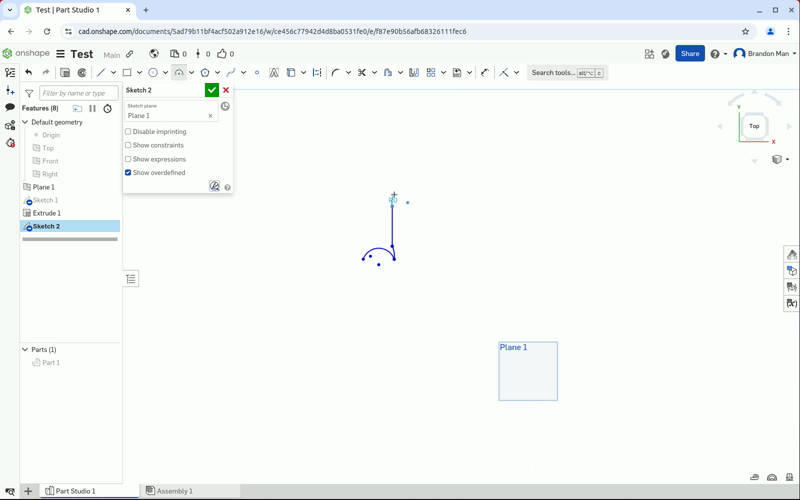
scroll(-6)
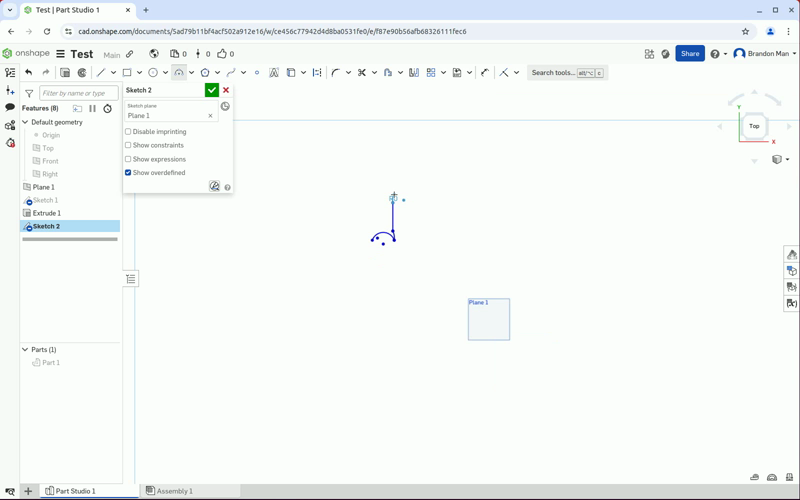
scroll(-6)
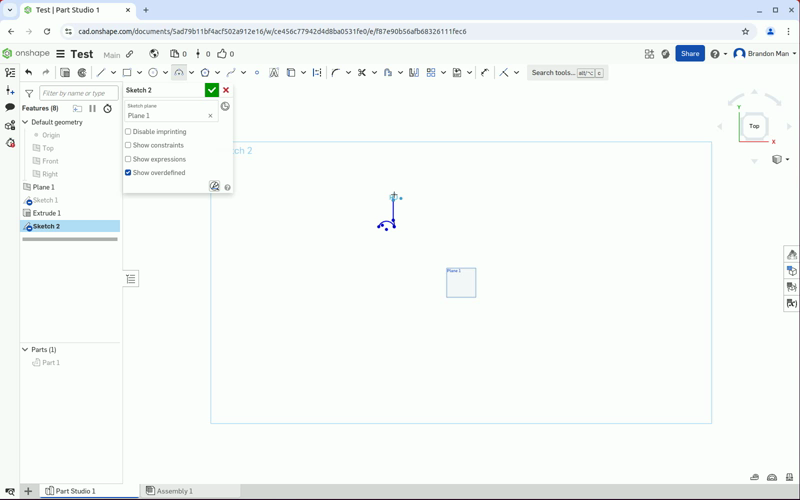
mouse_move(394, 197)
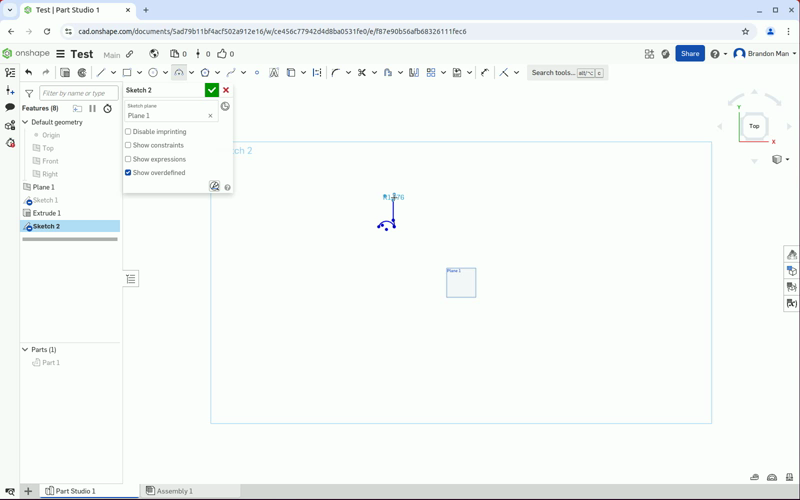
scroll(6)
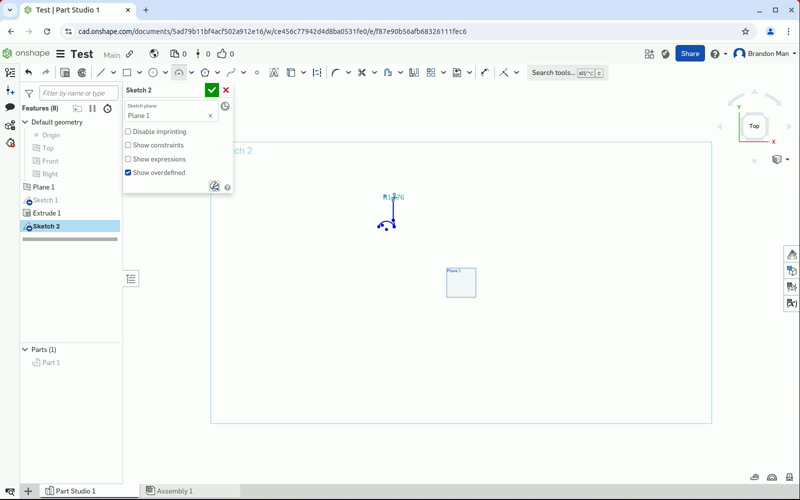
scroll(6)
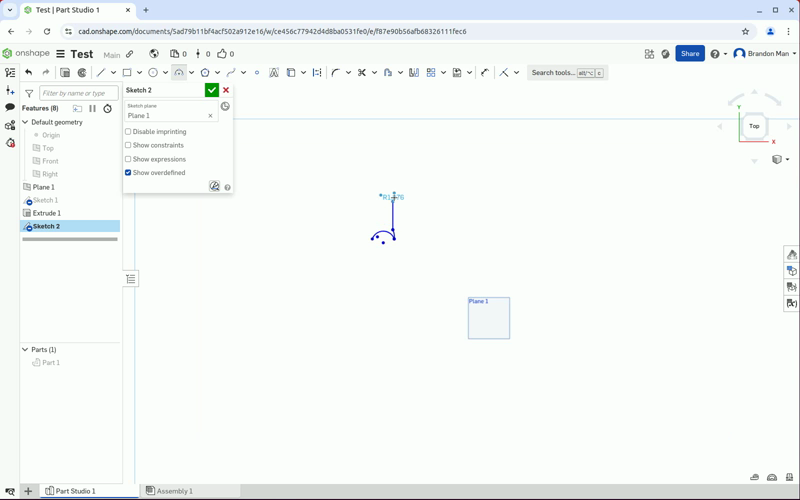
scroll(6)
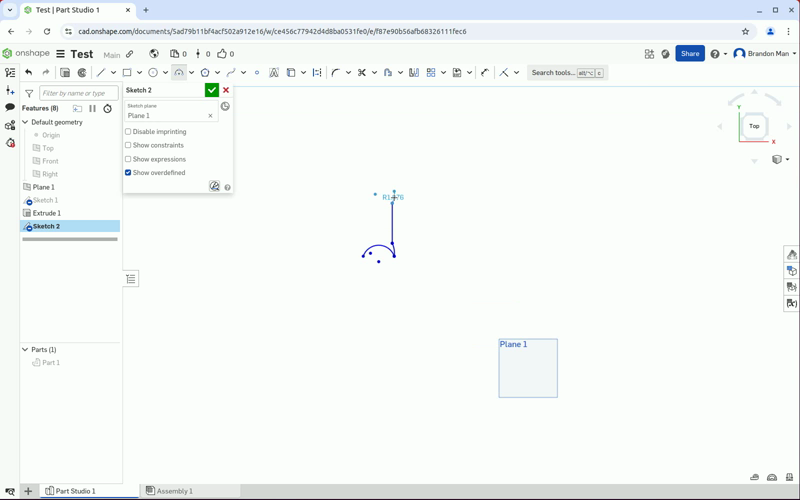
scroll(6)
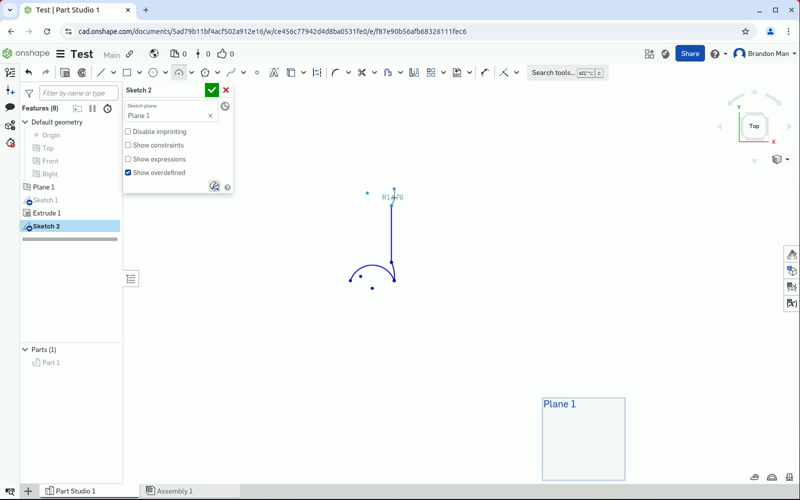
scroll(6)
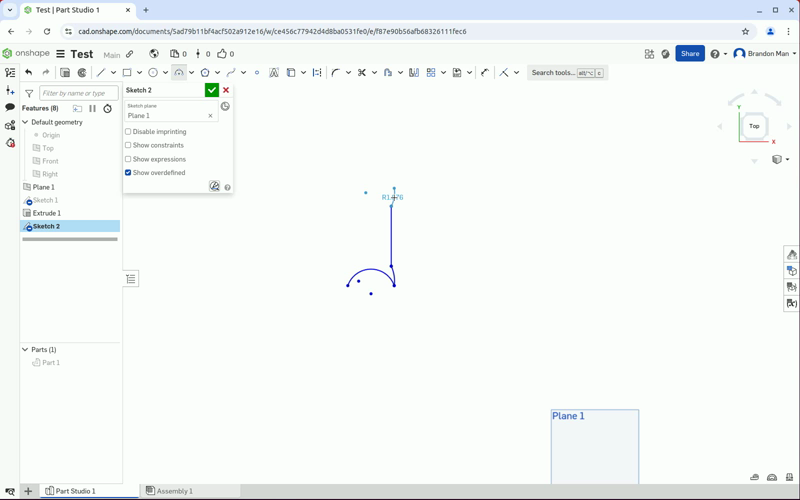
scroll(6)
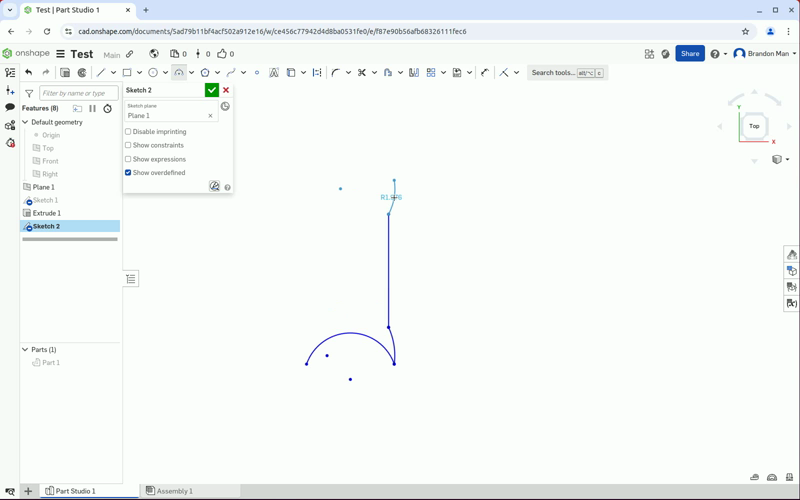
scroll(6)
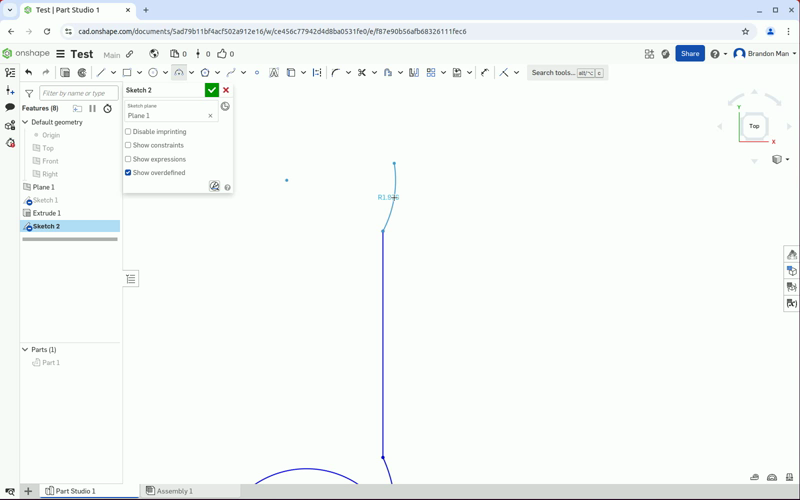
click(394, 197)
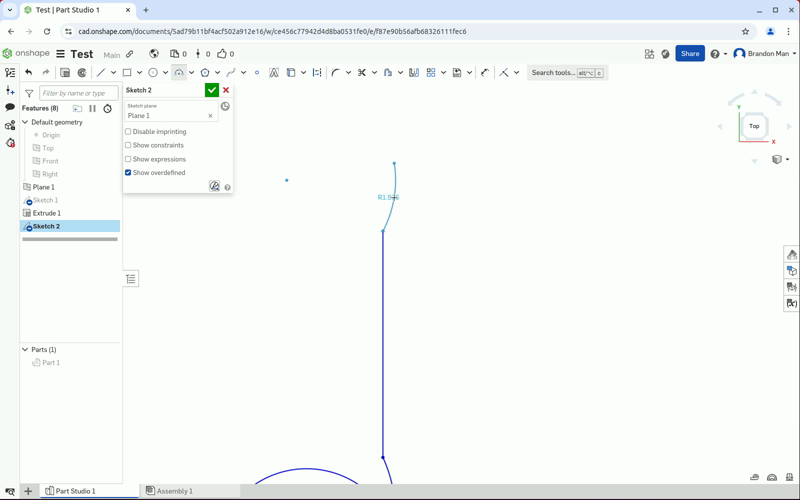
scroll(-6)
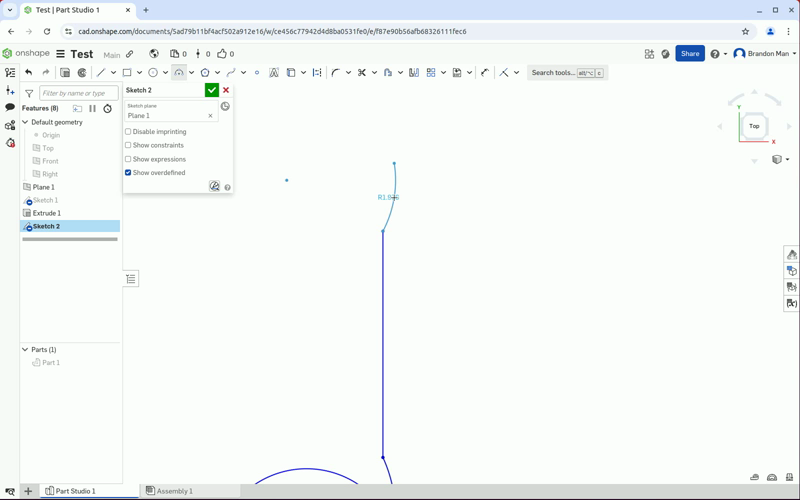
scroll(-6)
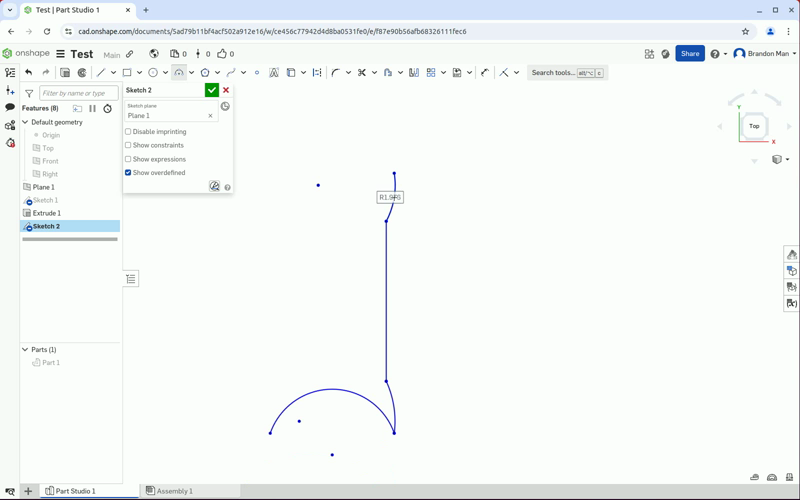
scroll(-6)
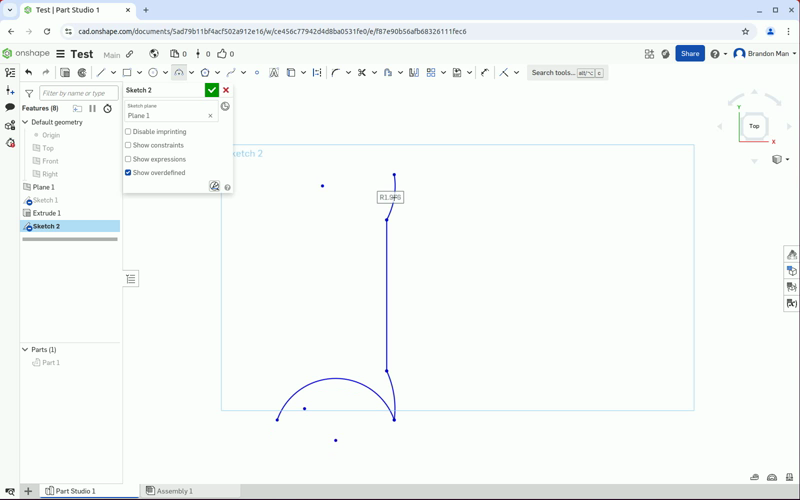
scroll(-6)
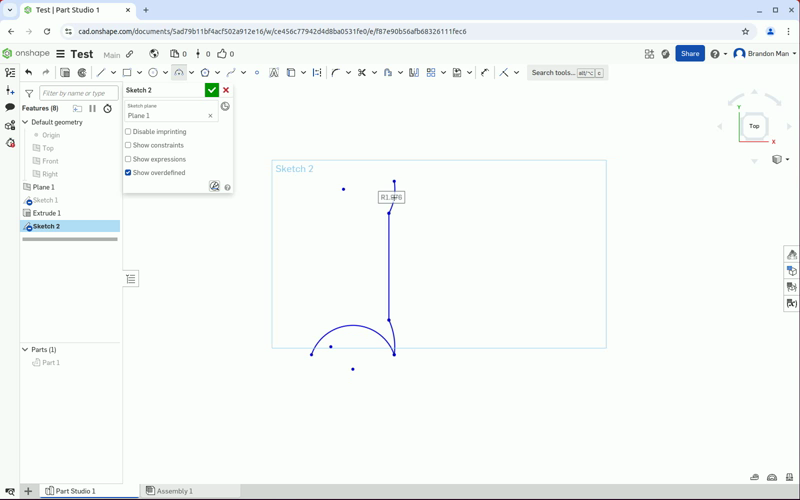
scroll(-6)
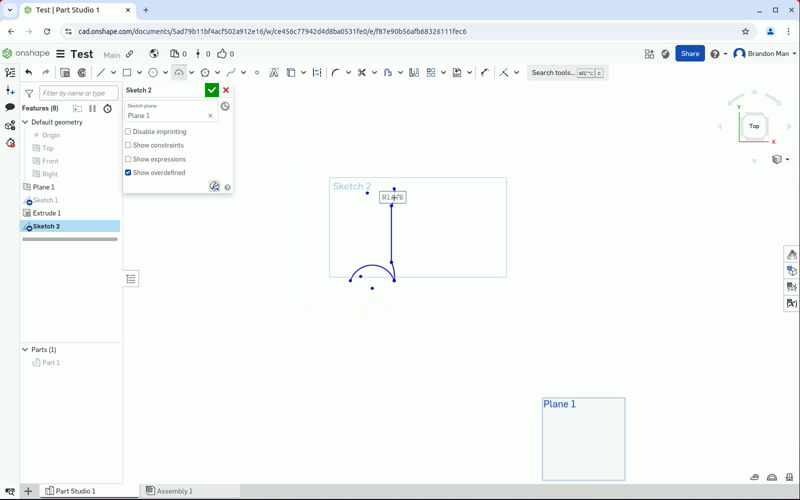
scroll(-6)
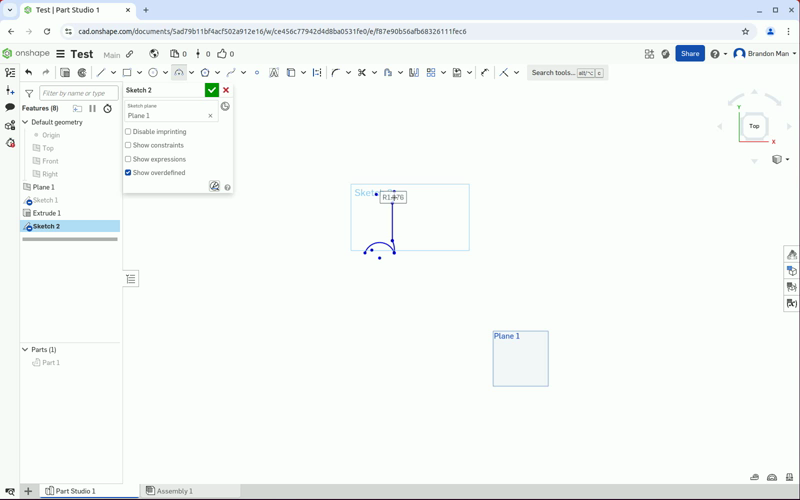
scroll(-6)
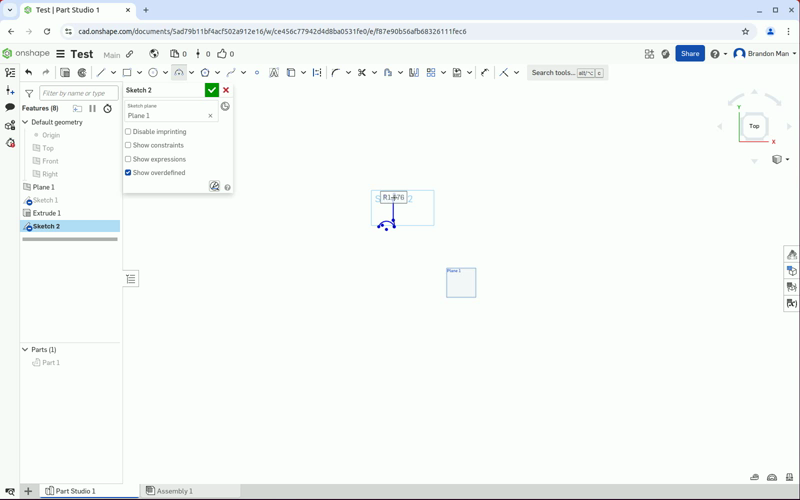
key_up(shift)
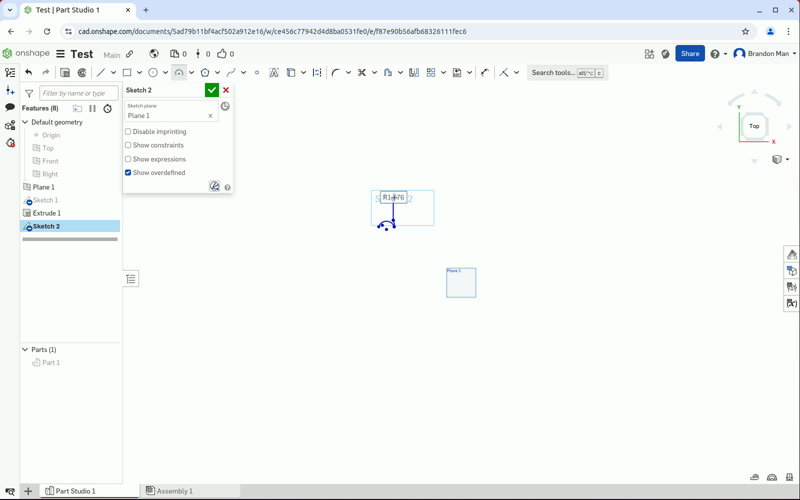
mouse_move(394, 194)
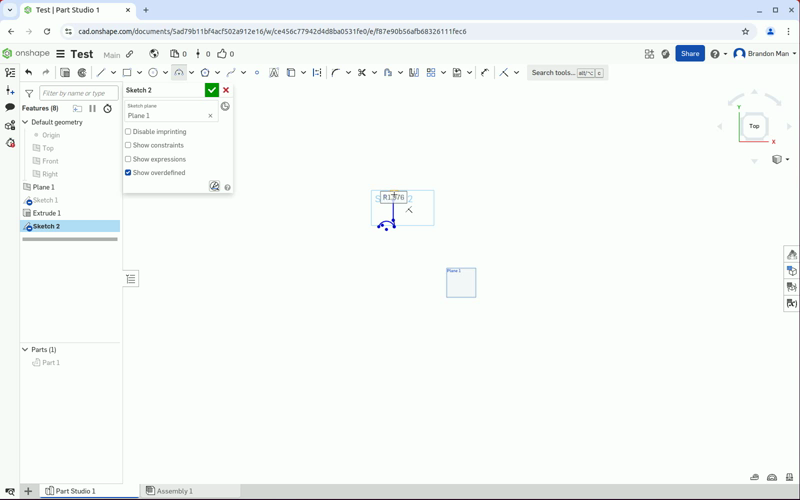
scroll(6)
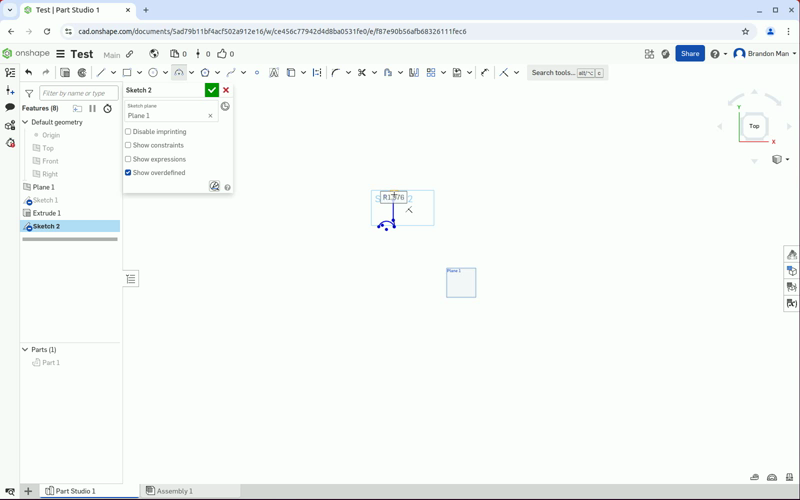
scroll(6)
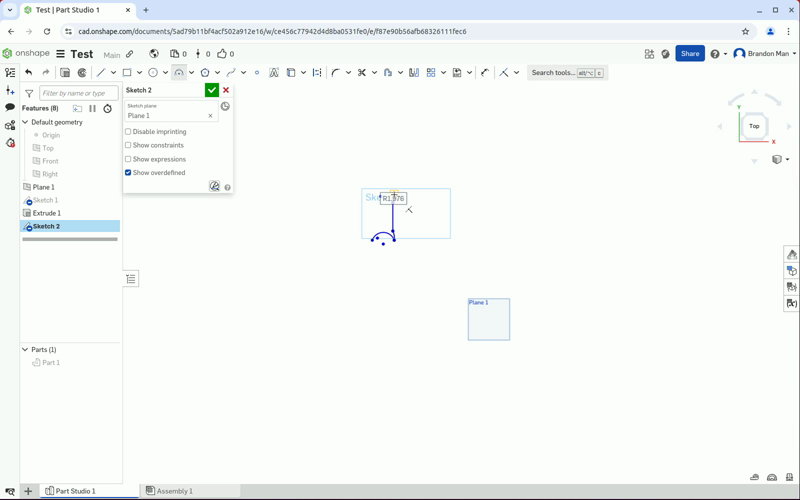
scroll(6)
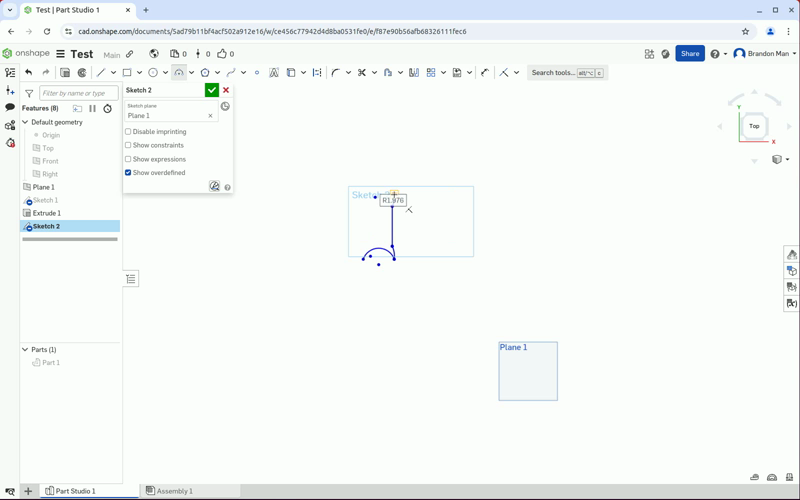
scroll(6)
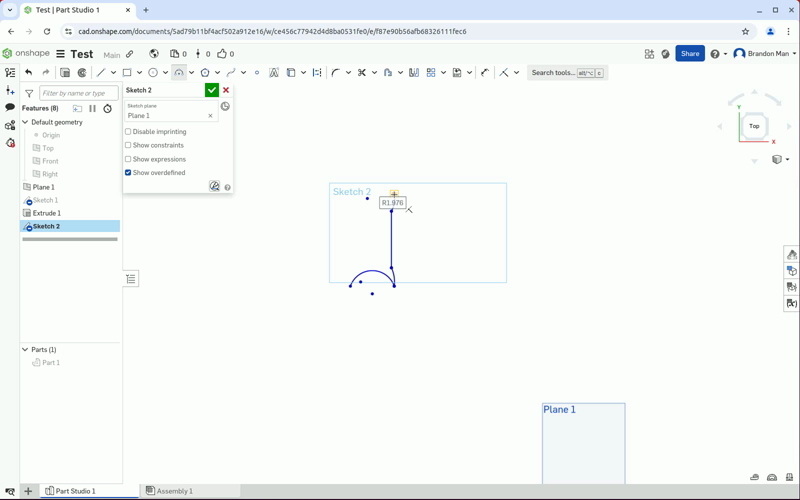
scroll(6)
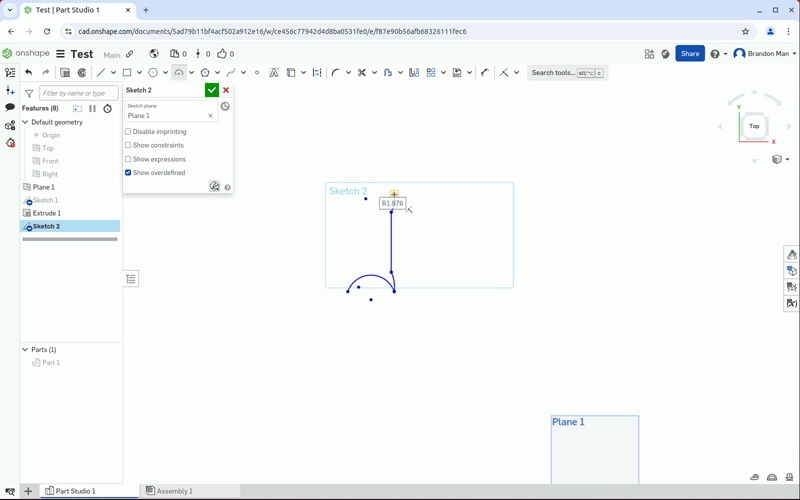
scroll(6)
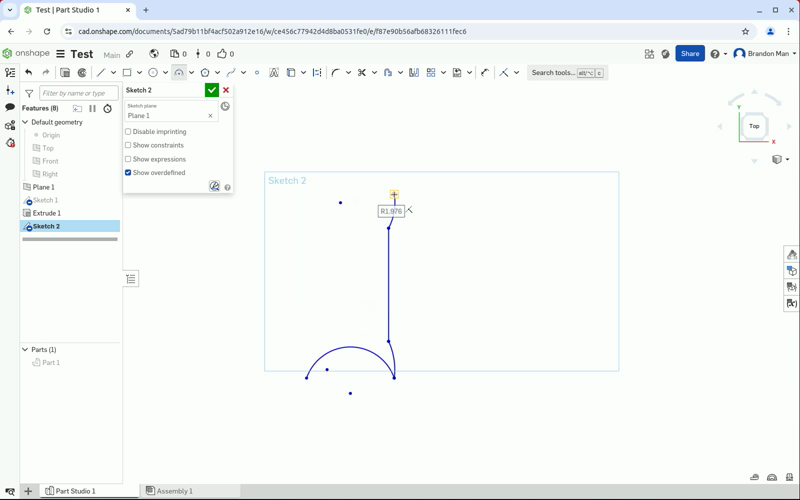
scroll(6)
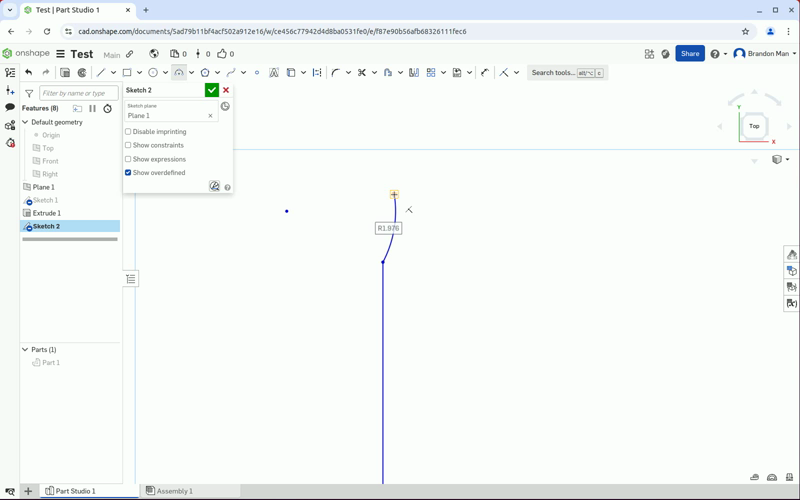
click(394, 194)
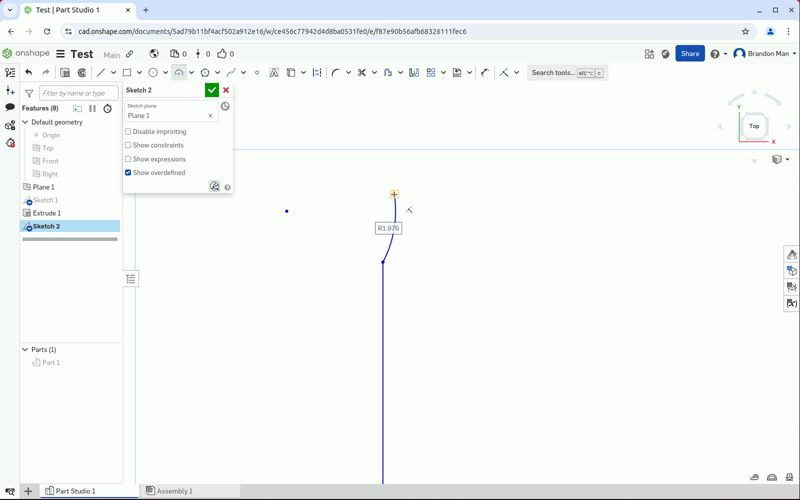
scroll(-6)
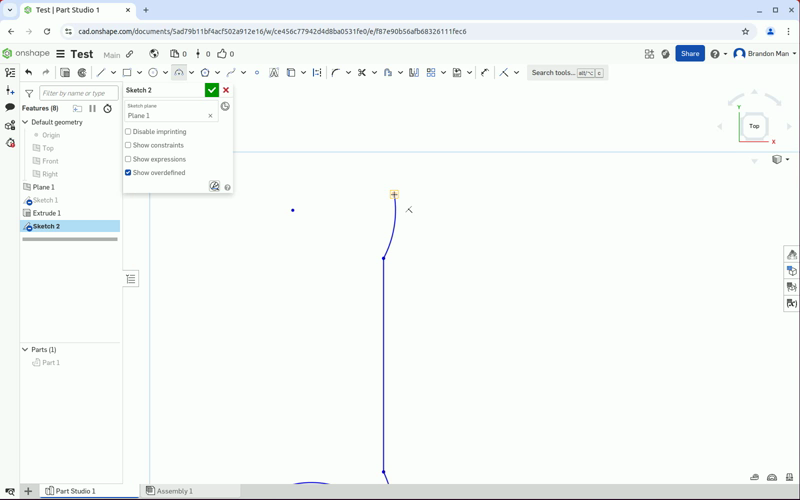
scroll(-6)
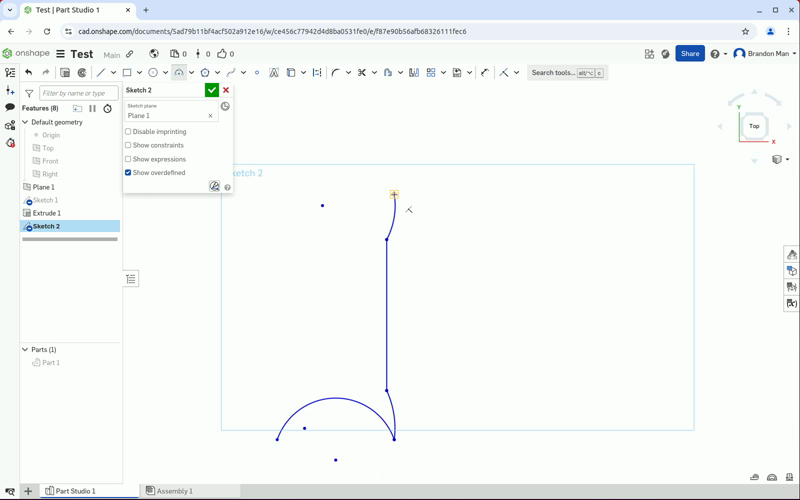
scroll(-6)
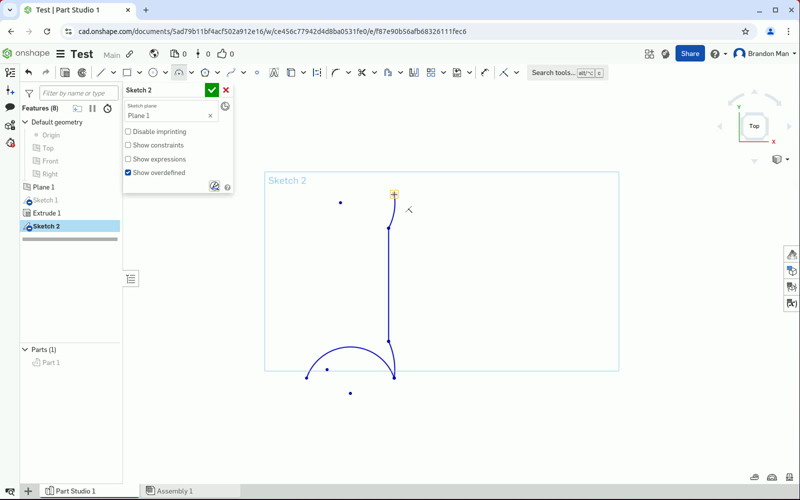
scroll(-6)
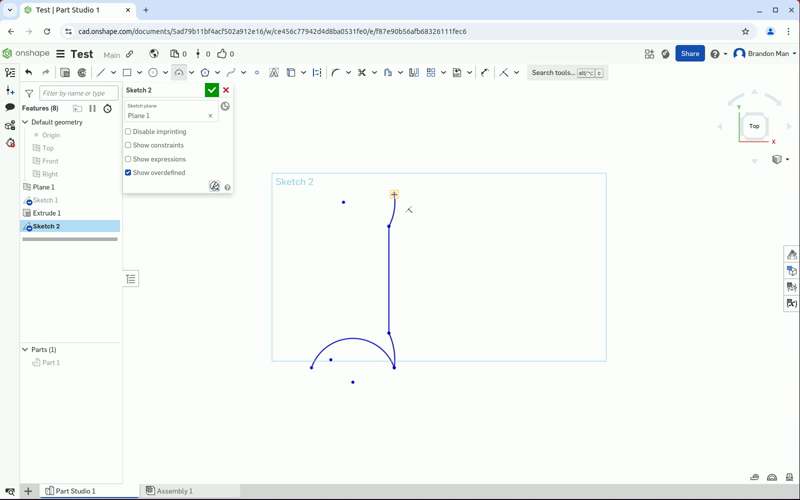
scroll(-6)
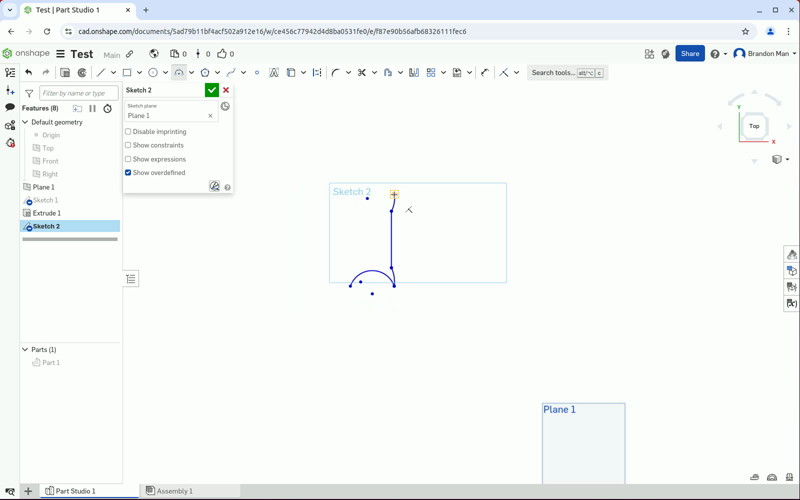
scroll(-6)
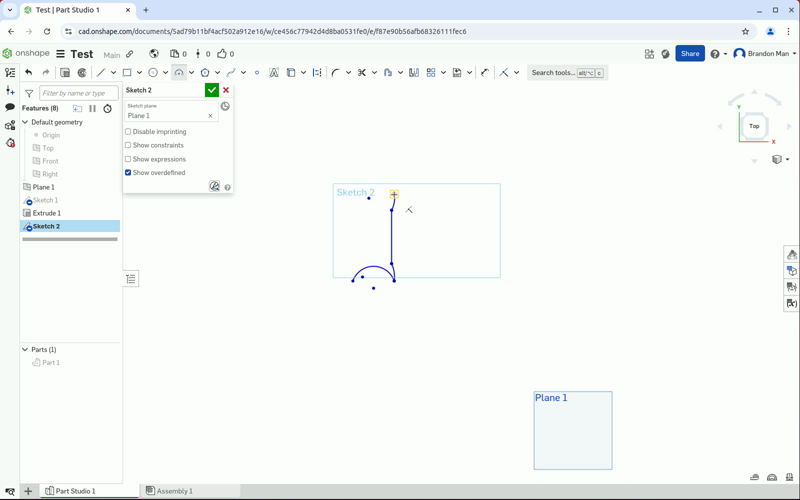
scroll(-6)
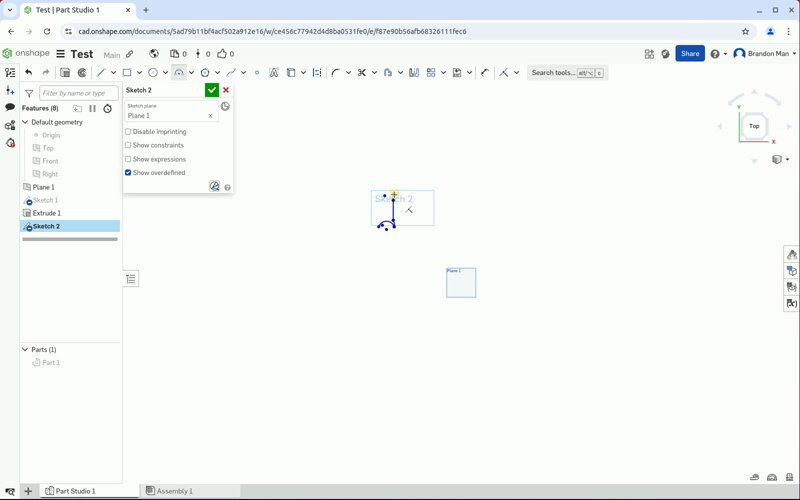
key_down(shift)
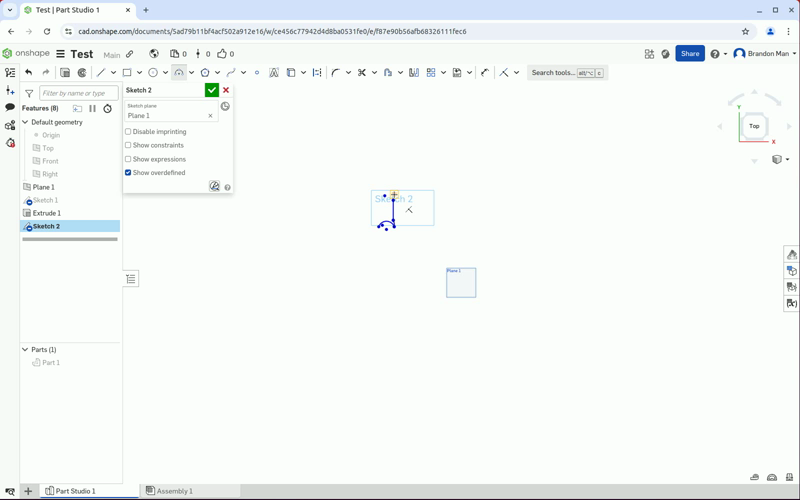
mouse_move(378, 194)
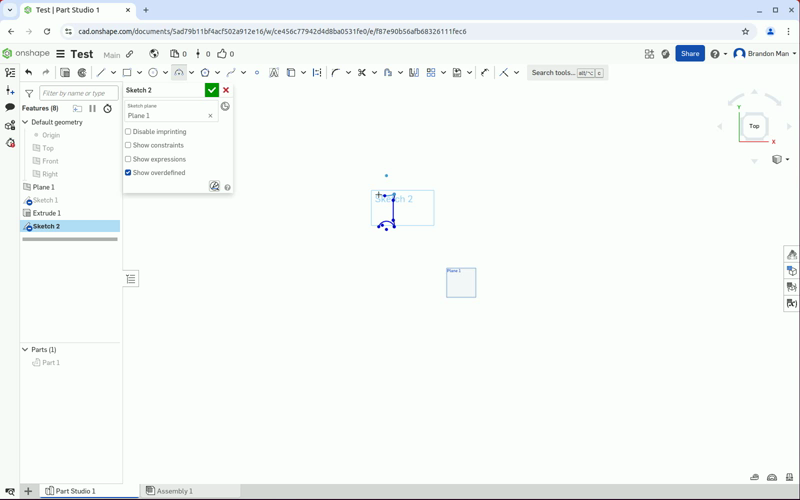
click(378, 194)
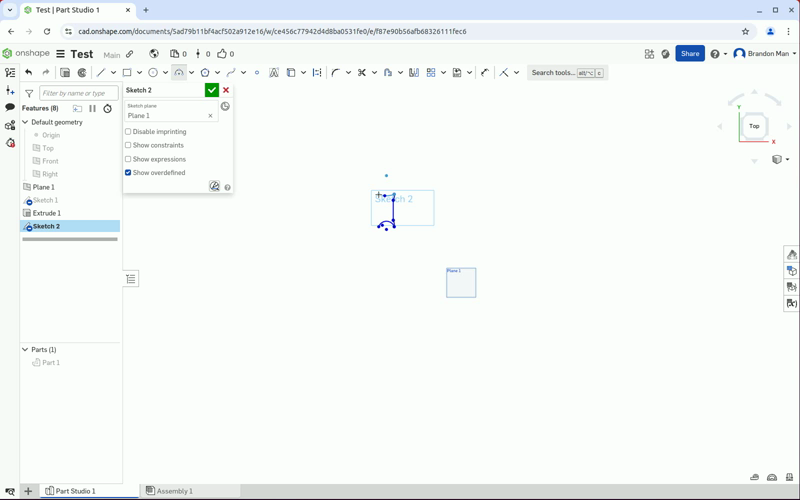
mouse_move(386, 183)
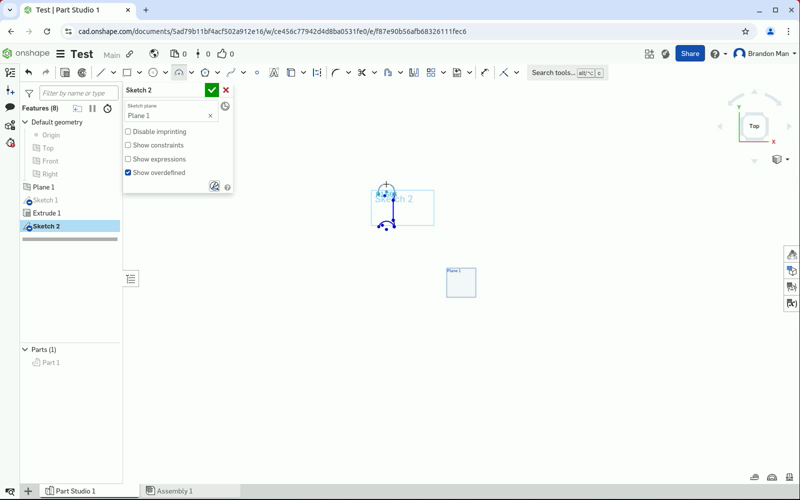
click(386, 183)
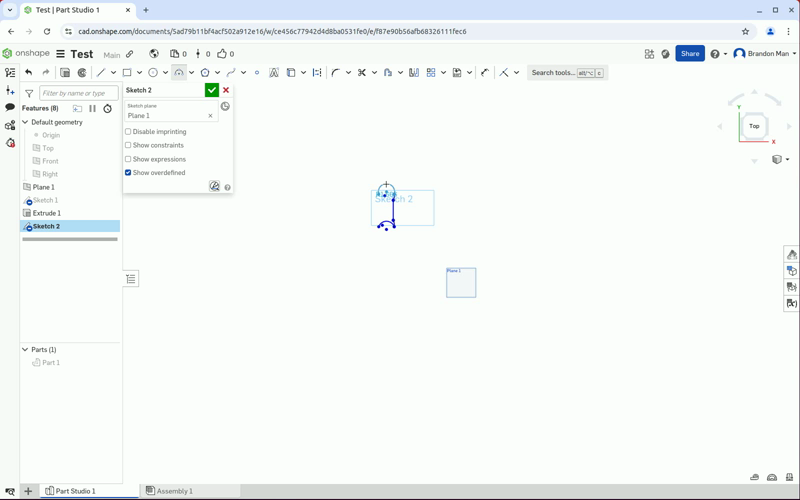
key_up(shift)
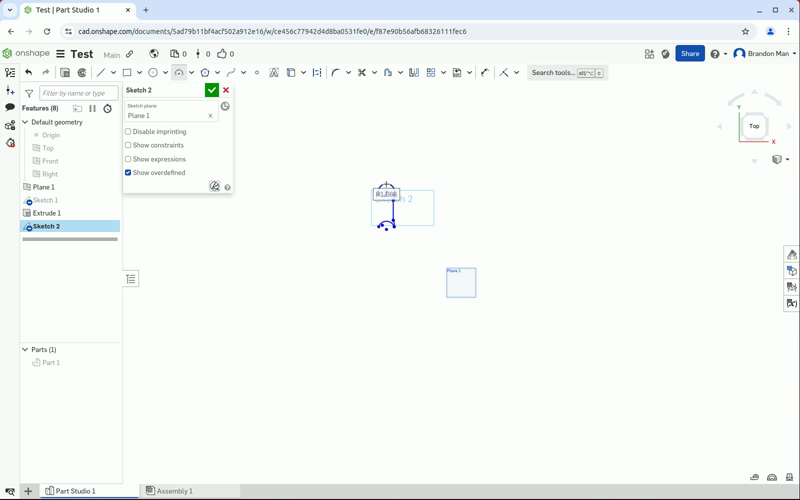
mouse_move(378, 194)
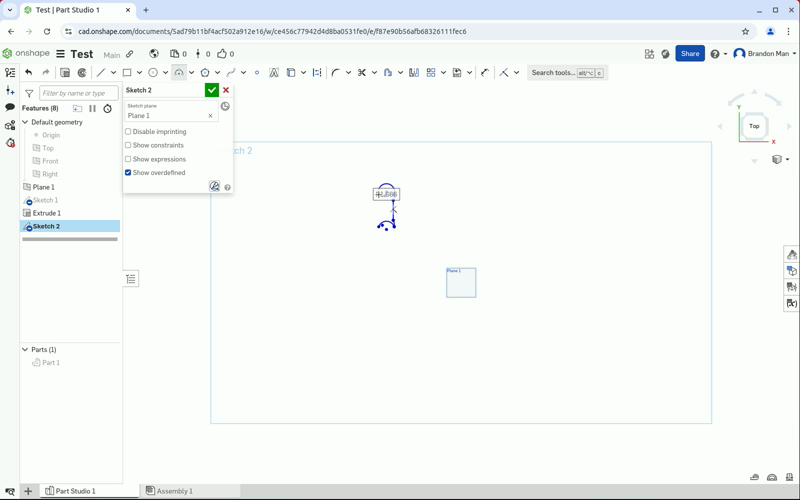
click(378, 194)
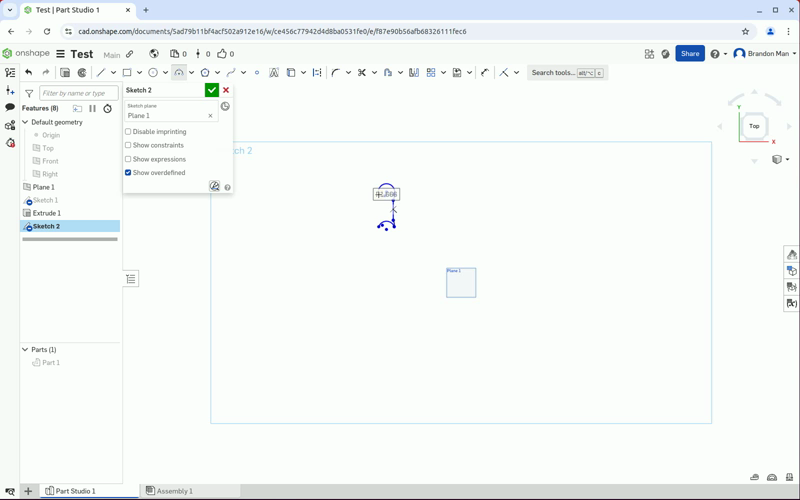
key_down(shift)
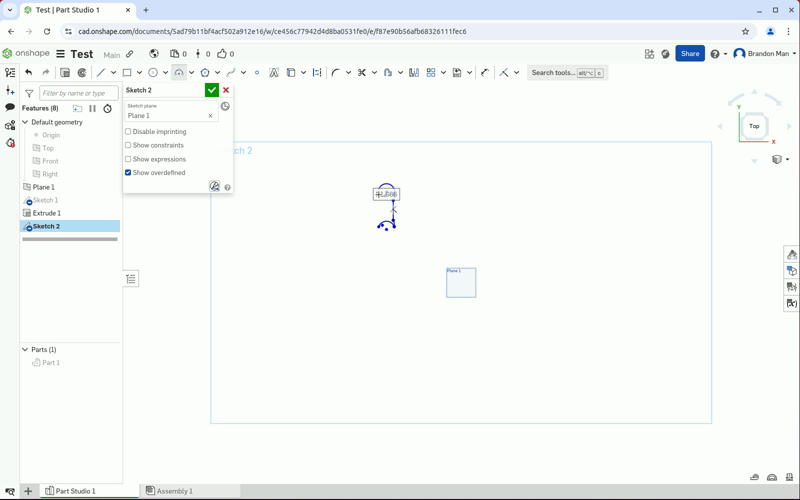
mouse_move(379, 200)
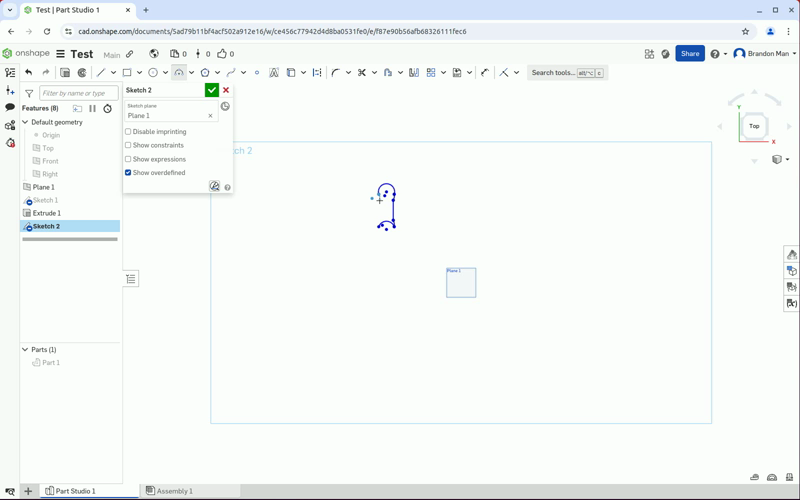
scroll(6)
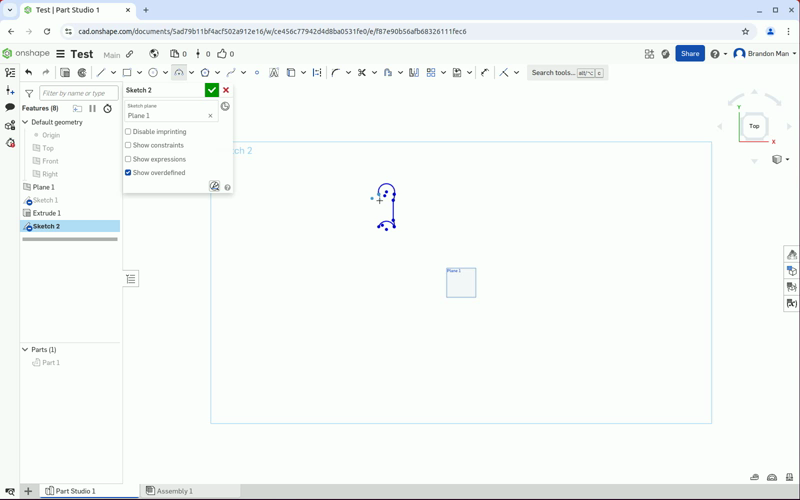
scroll(6)
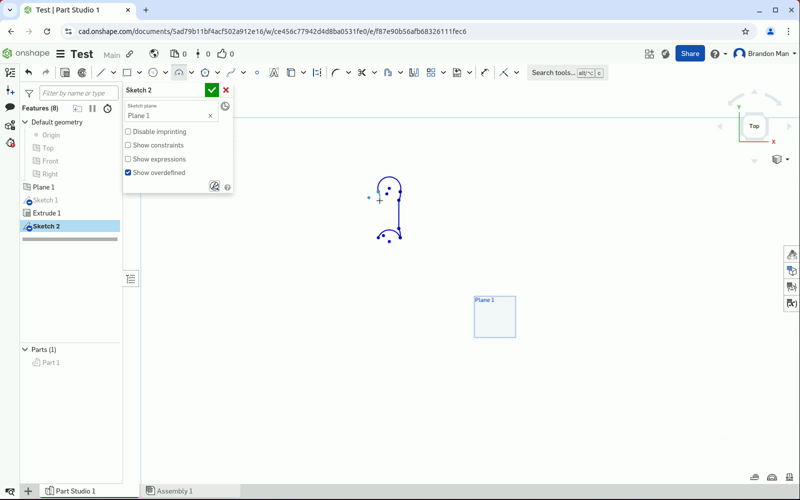
scroll(6)
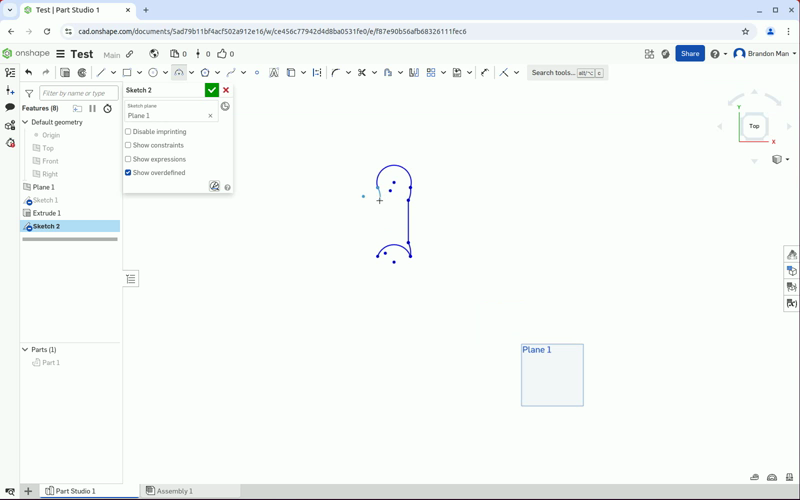
scroll(6)
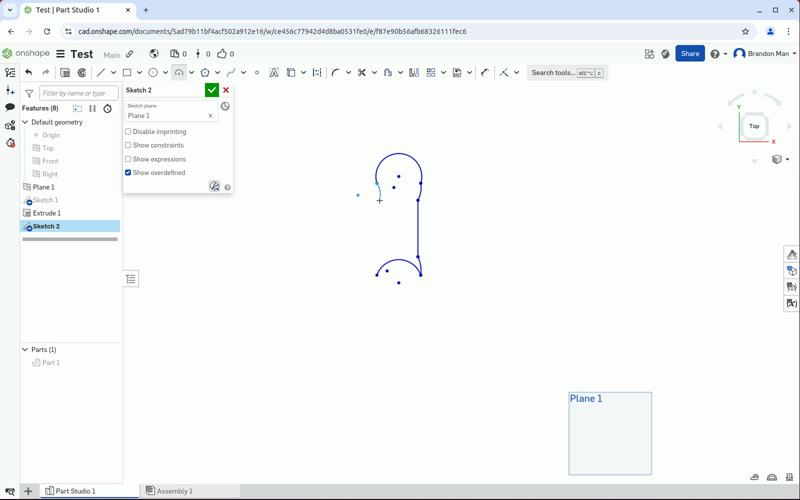
scroll(6)
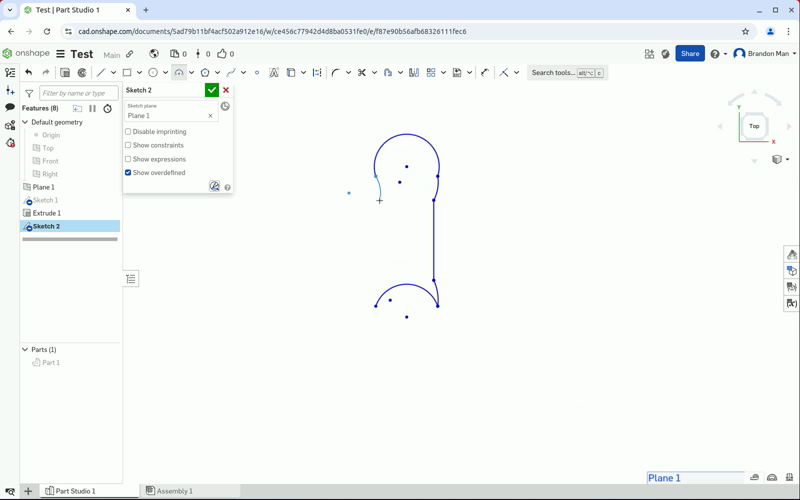
scroll(6)
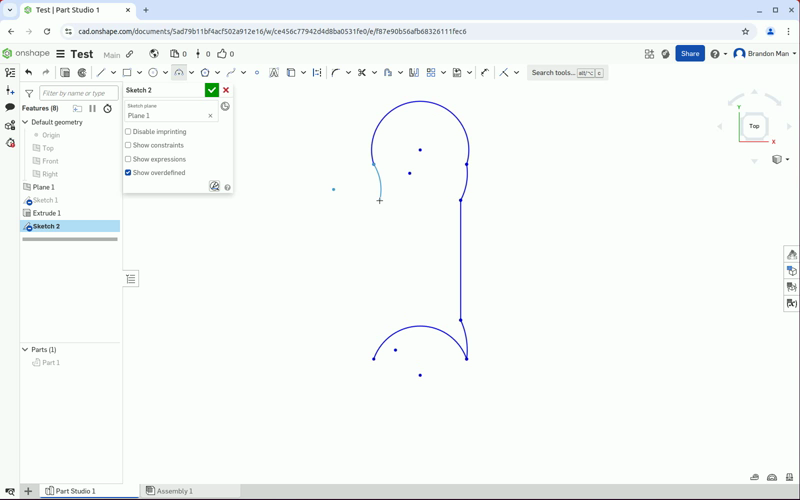
scroll(6)
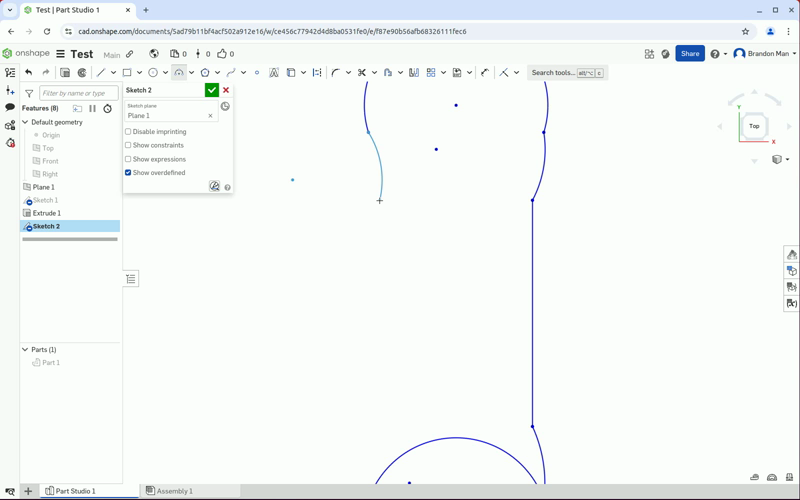
click(379, 200)
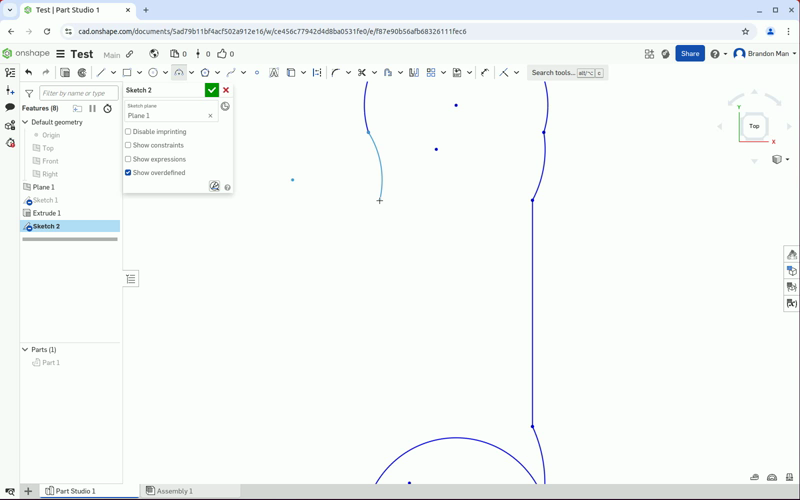
scroll(-6)
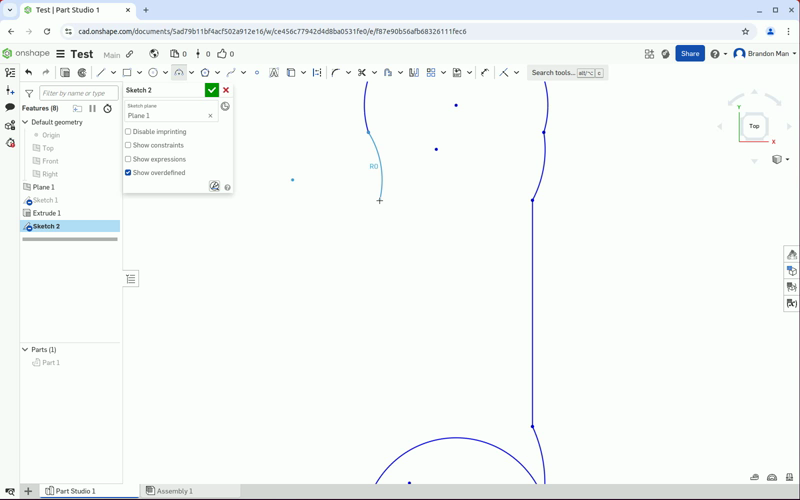
scroll(-6)
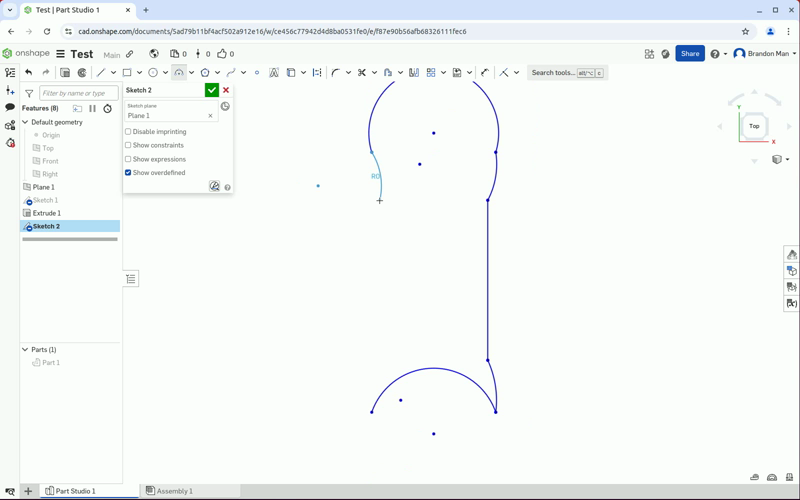
scroll(-6)
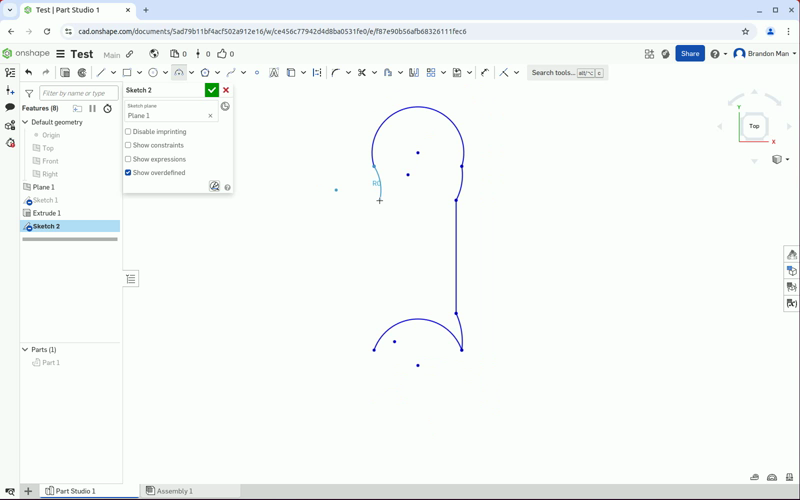
scroll(-6)
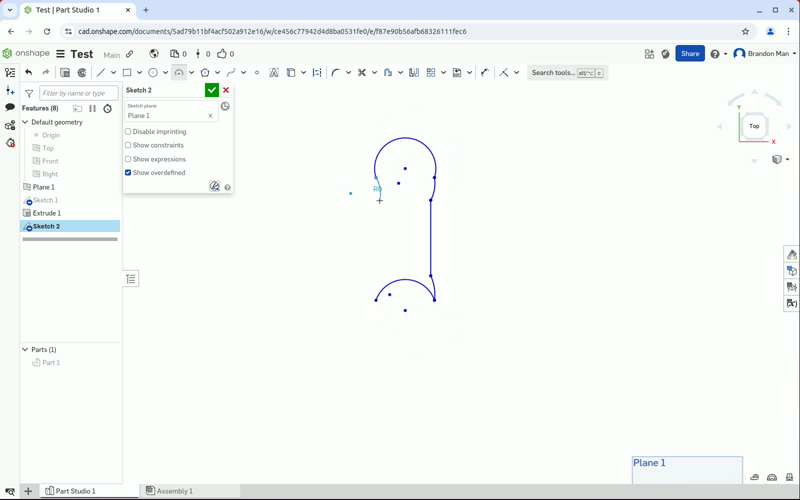
scroll(-6)
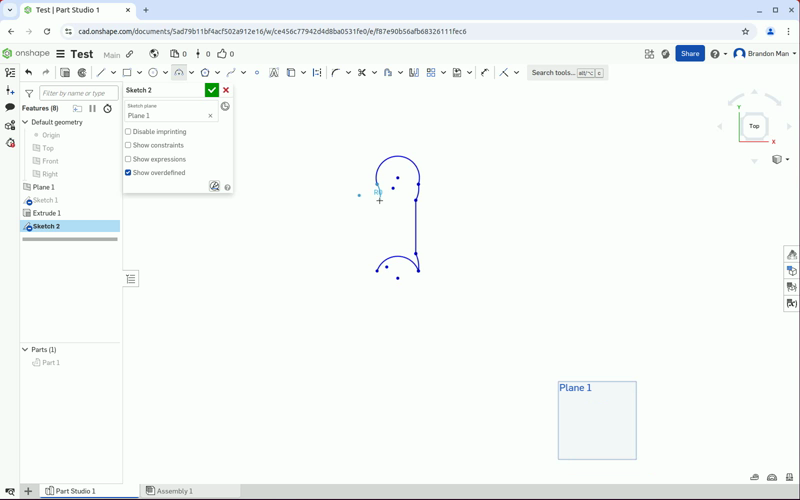
scroll(-6)
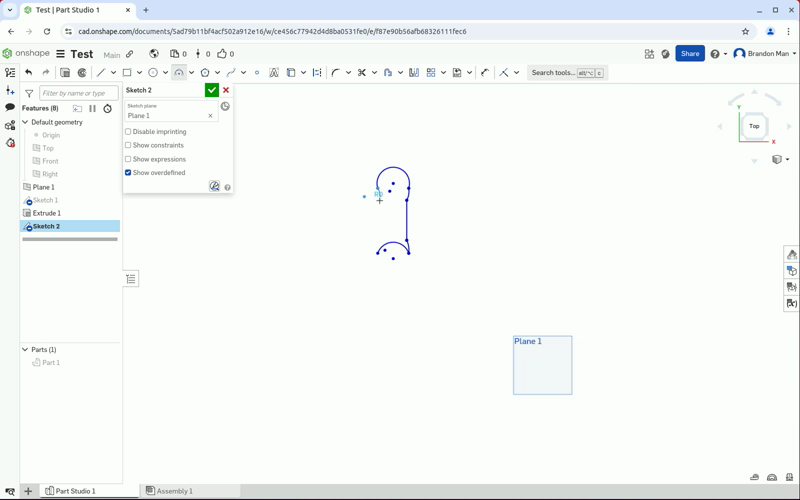
scroll(-6)
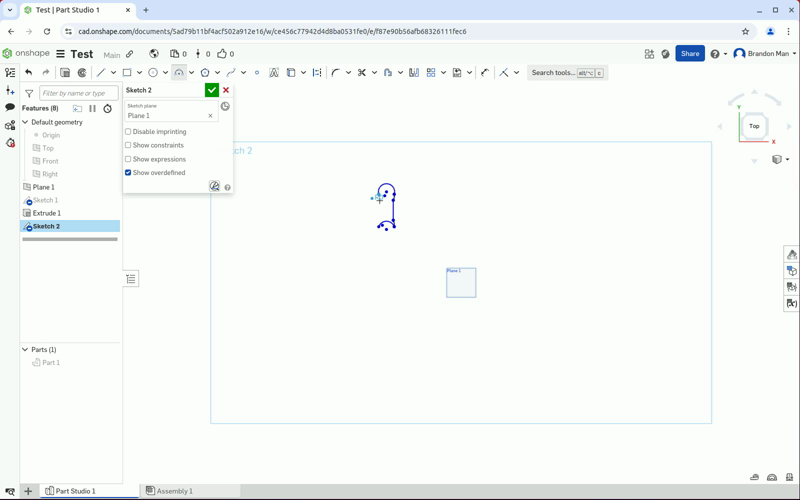
mouse_move(380, 197)
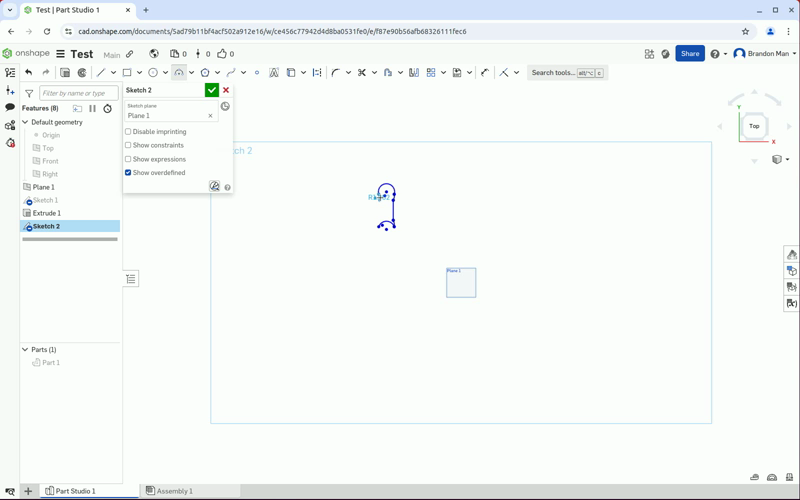
scroll(6)
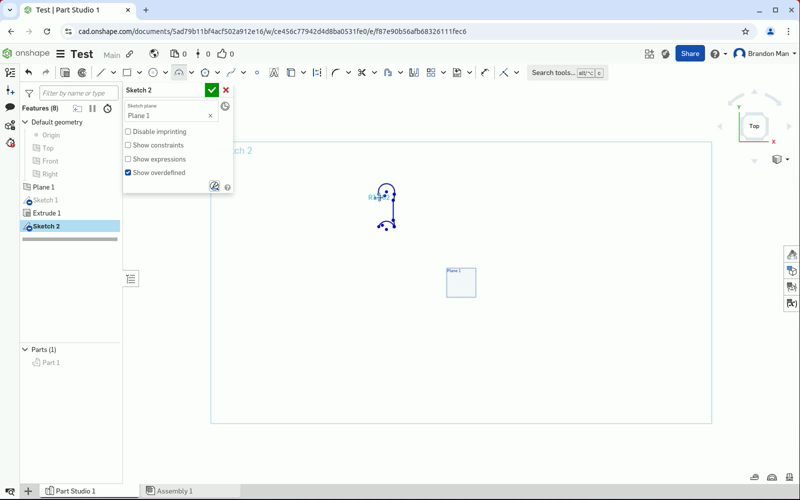
scroll(6)
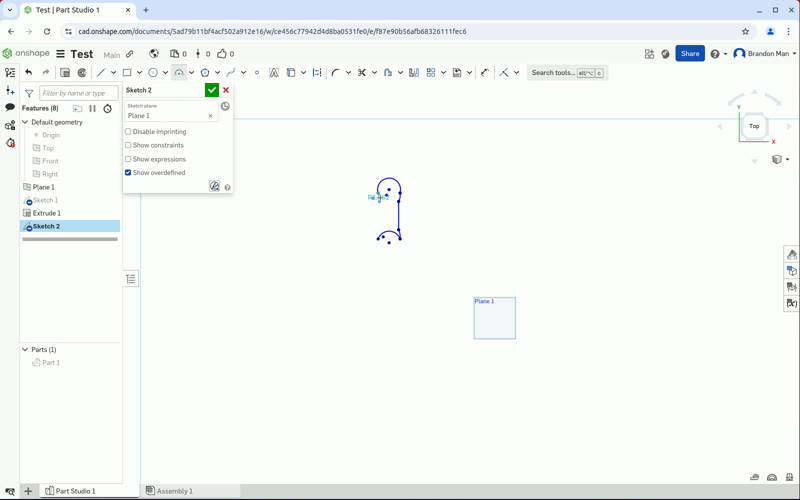
scroll(6)
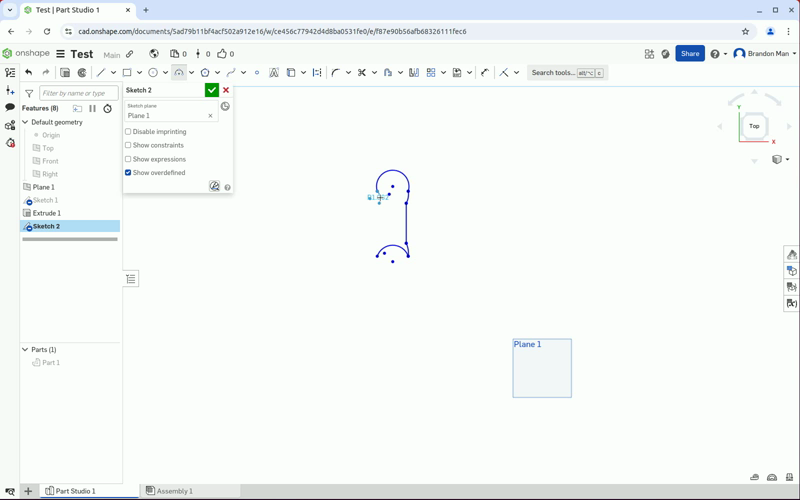
scroll(6)
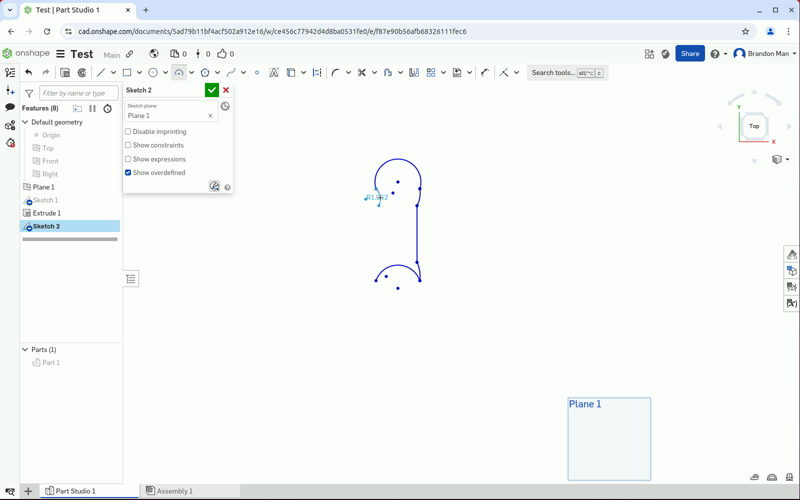
scroll(6)
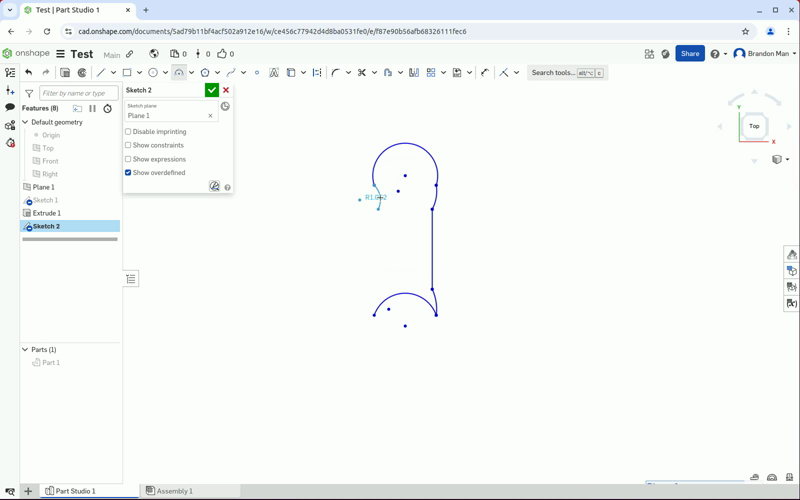
scroll(6)
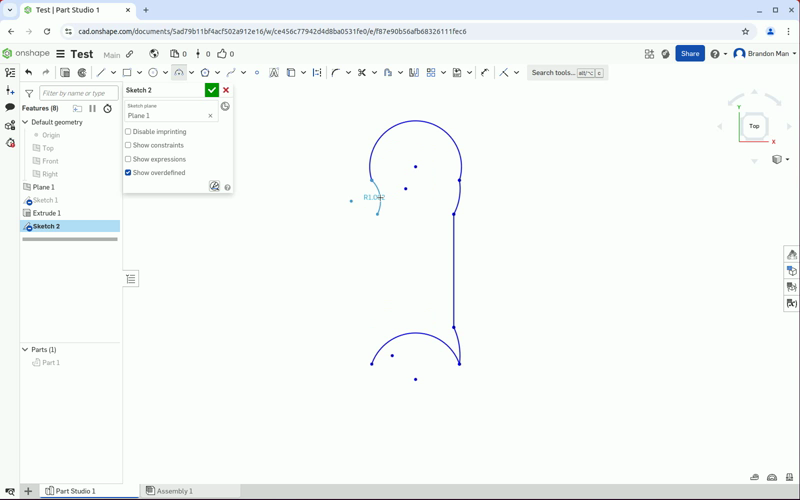
scroll(6)
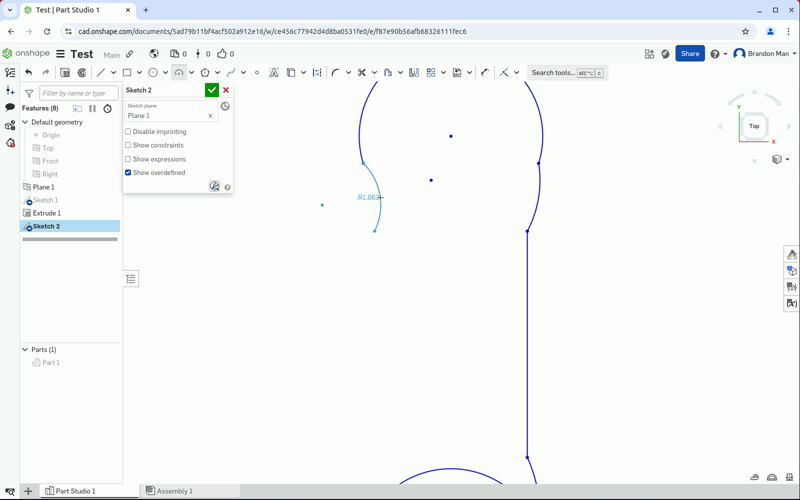
click(380, 197)
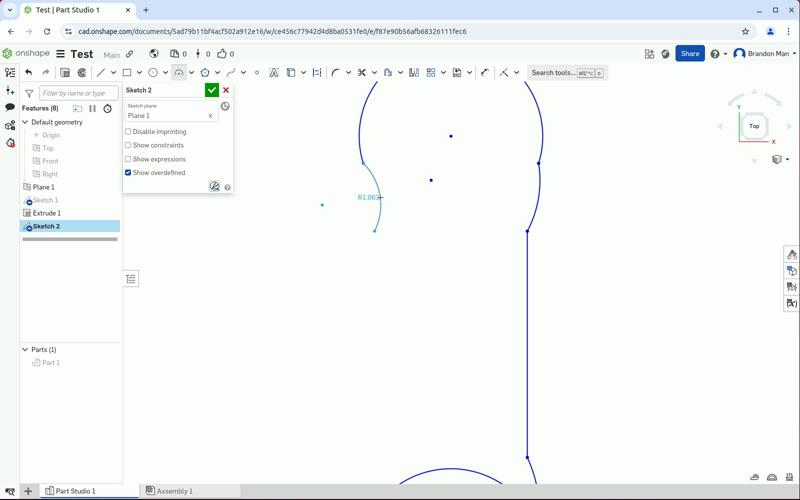
scroll(-6)
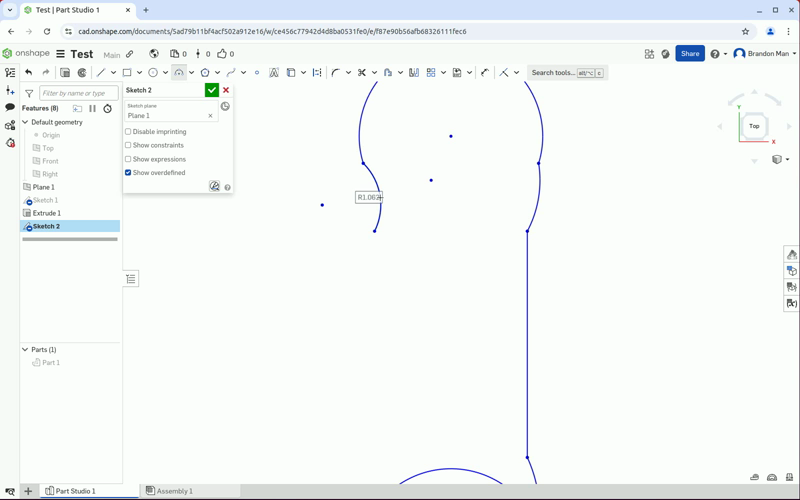
scroll(-6)
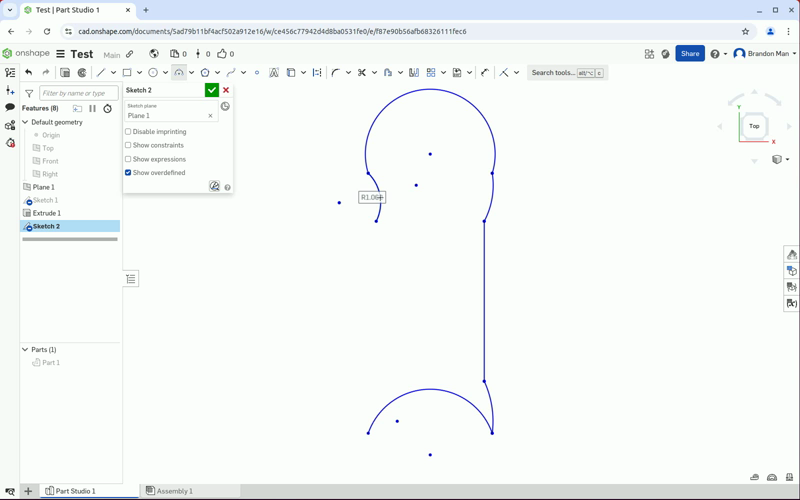
scroll(-6)
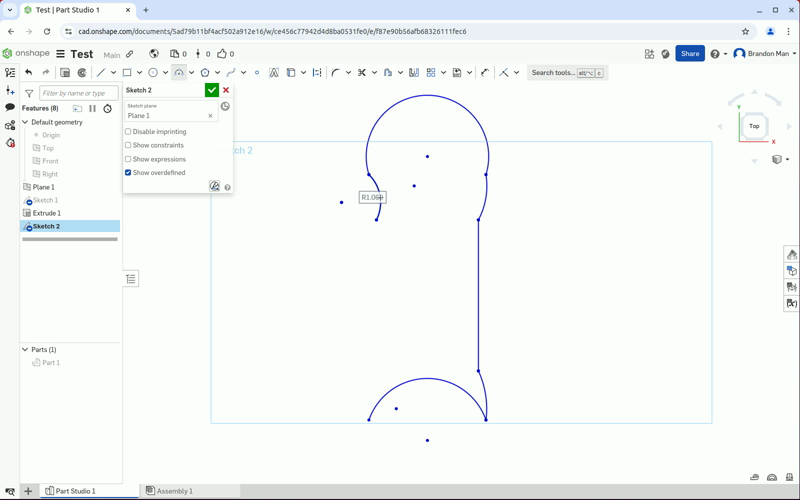
scroll(-6)
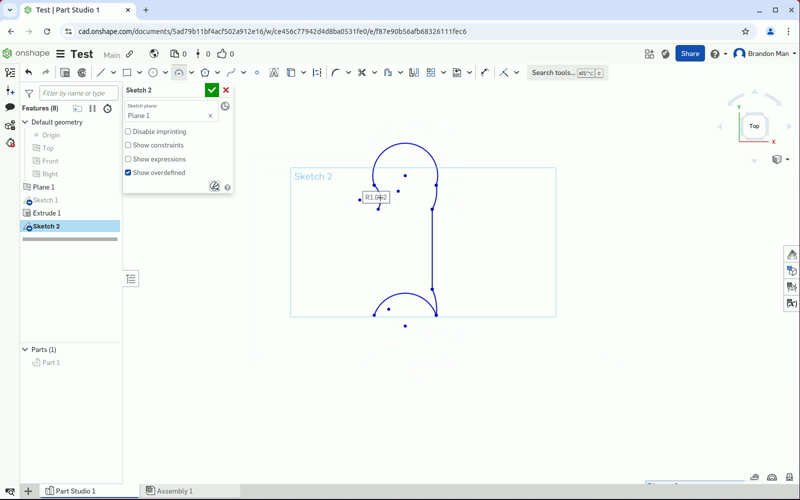
scroll(-6)
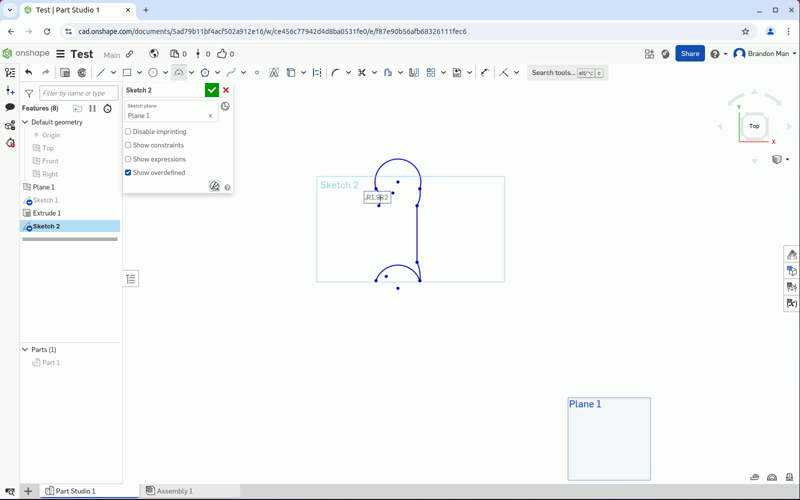
scroll(-6)
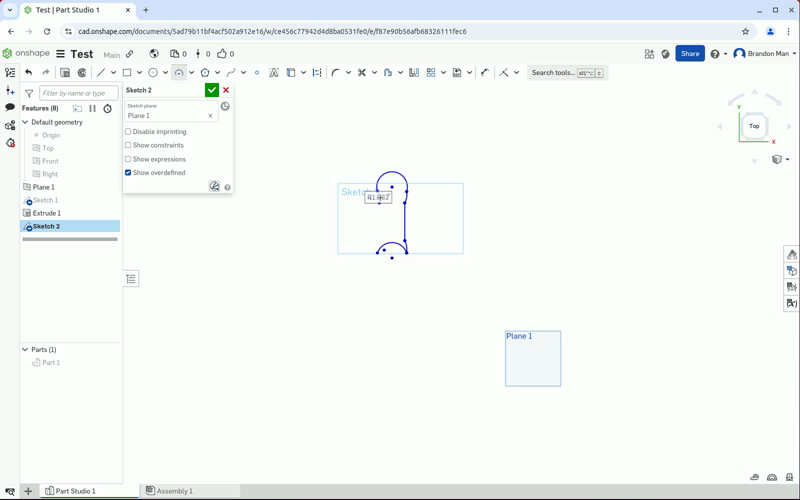
scroll(-6)
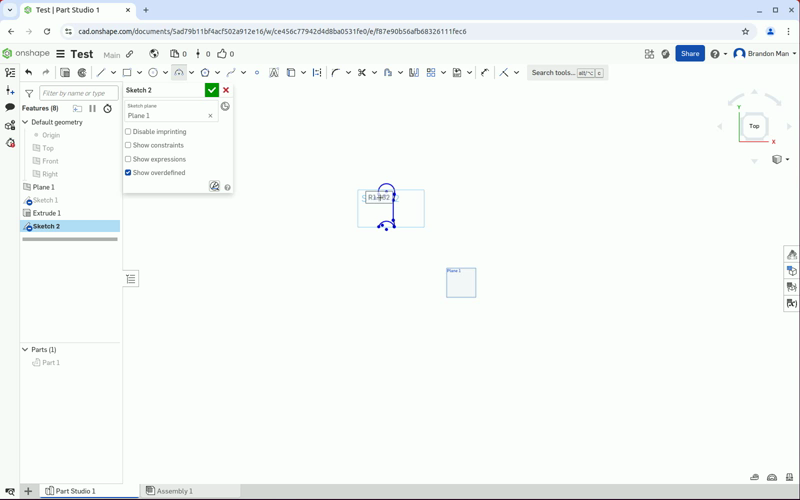
key_up(shift)
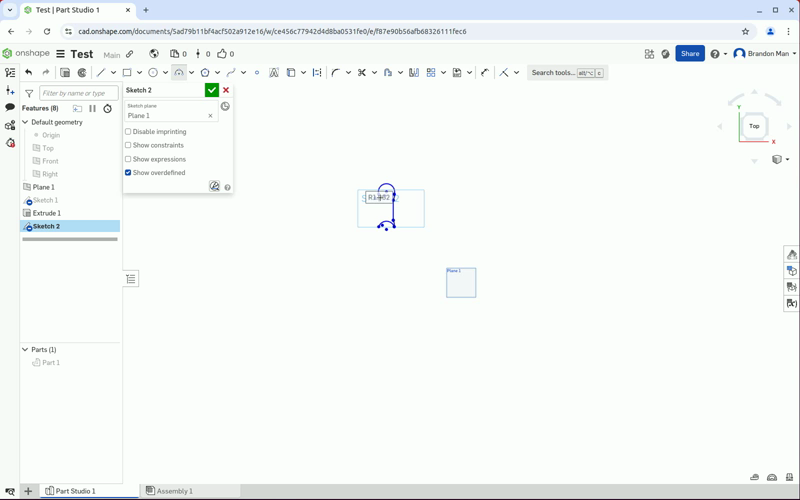
key(esc)
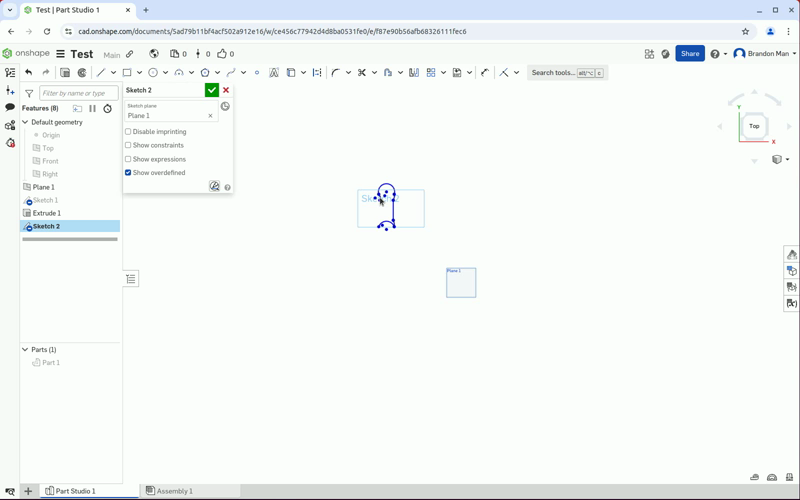
key(l)
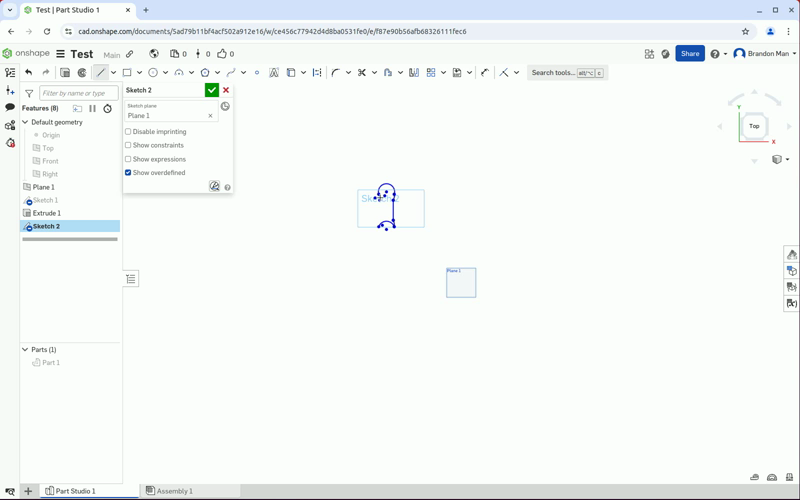
mouse_move(379, 200)
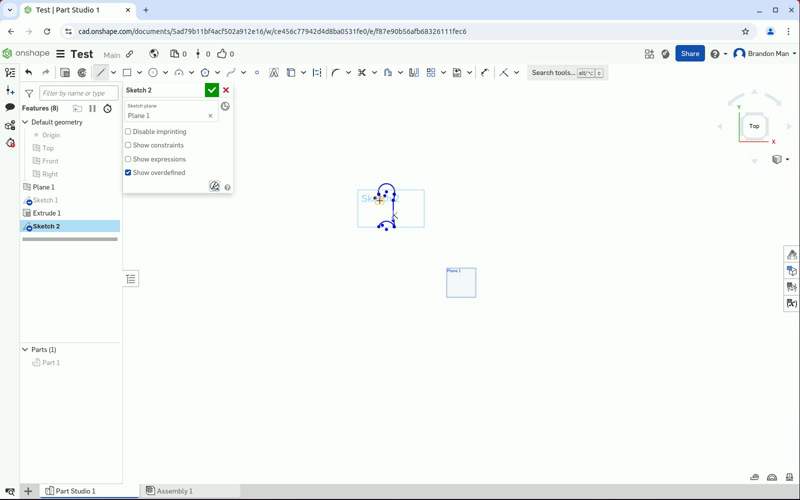
scroll(6)
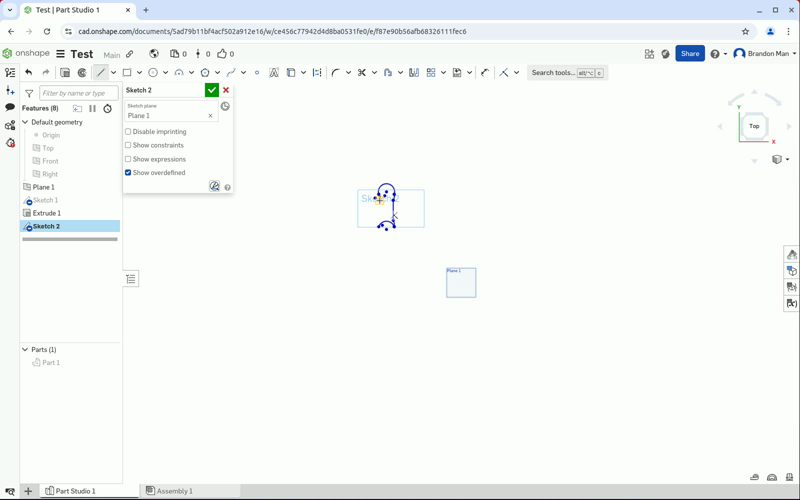
scroll(6)
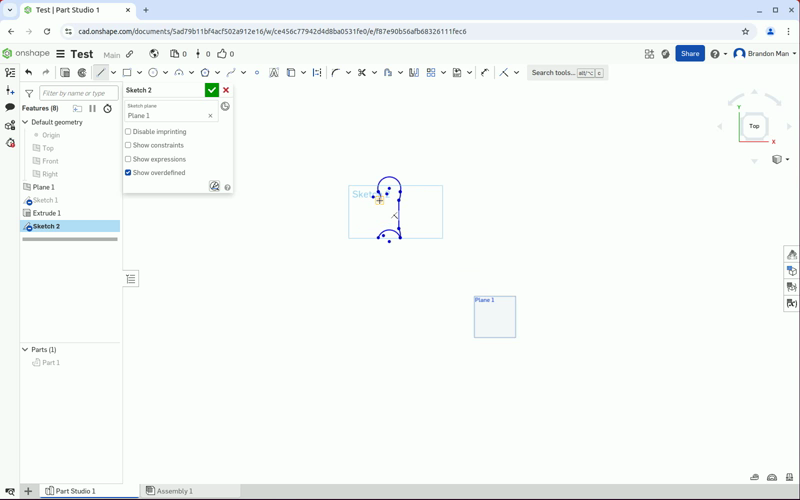
scroll(6)
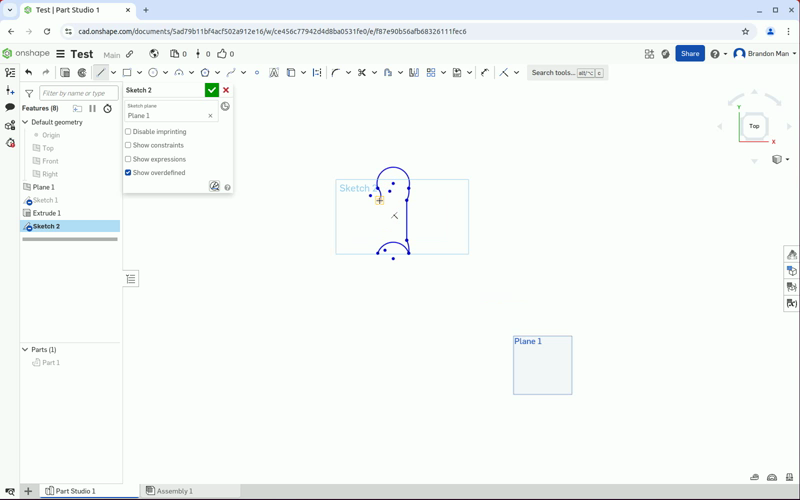
scroll(6)
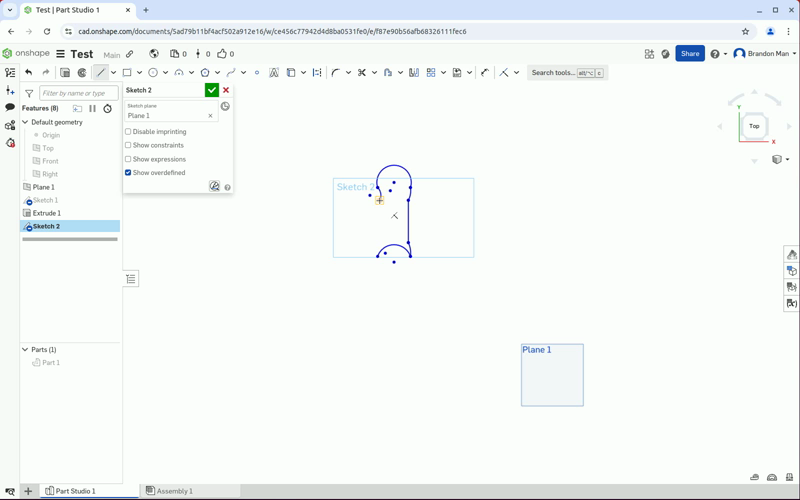
scroll(6)
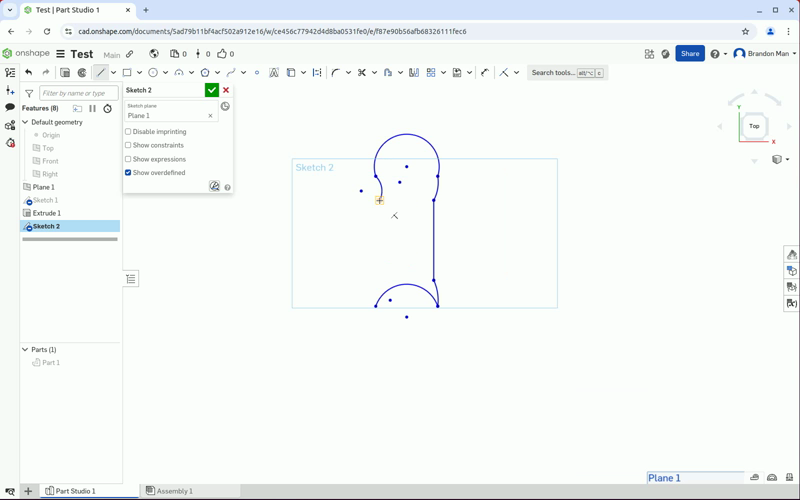
scroll(6)
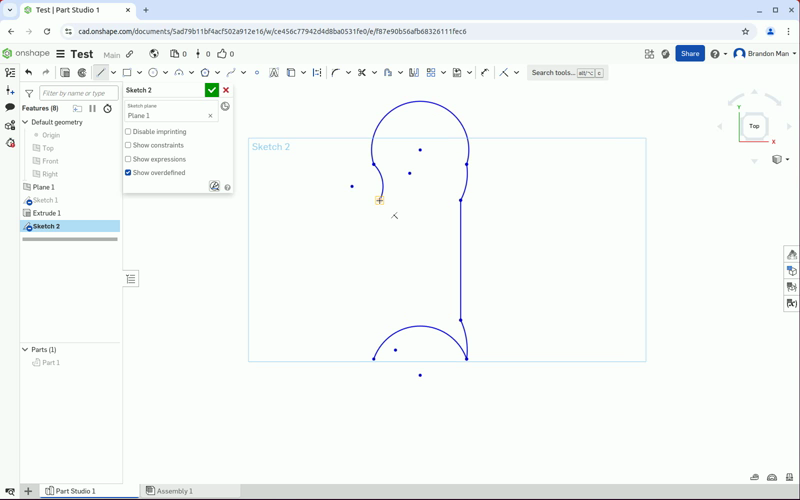
scroll(6)
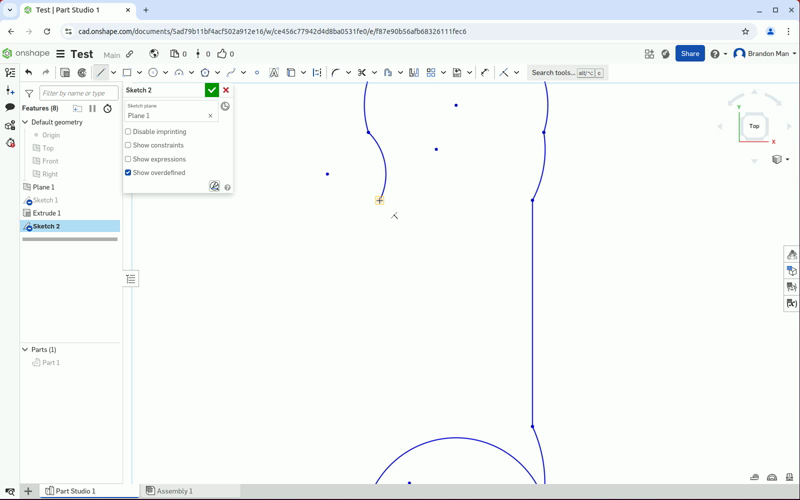
click(379, 200)
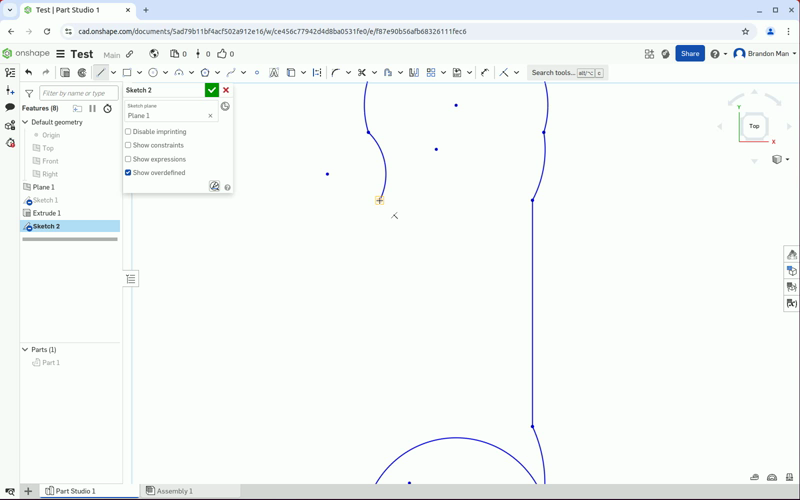
scroll(-6)
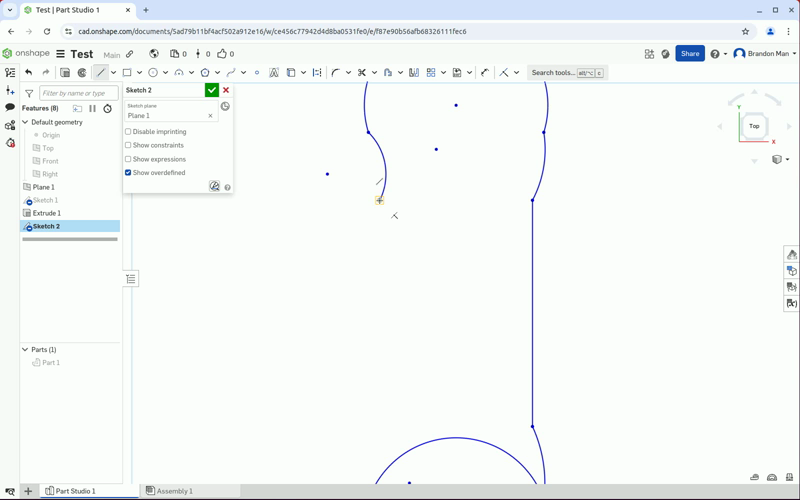
scroll(-6)
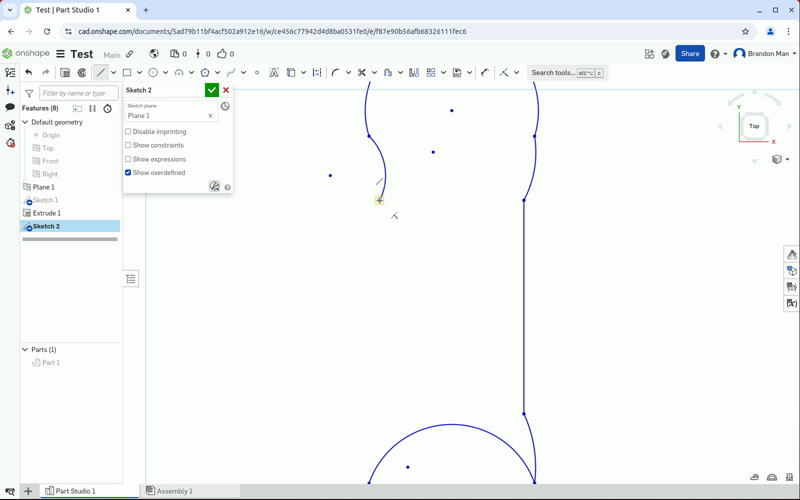
scroll(-6)
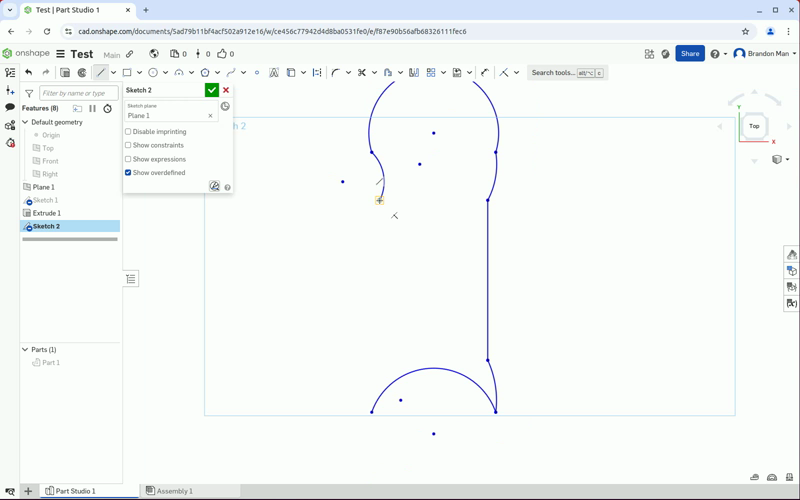
scroll(-6)
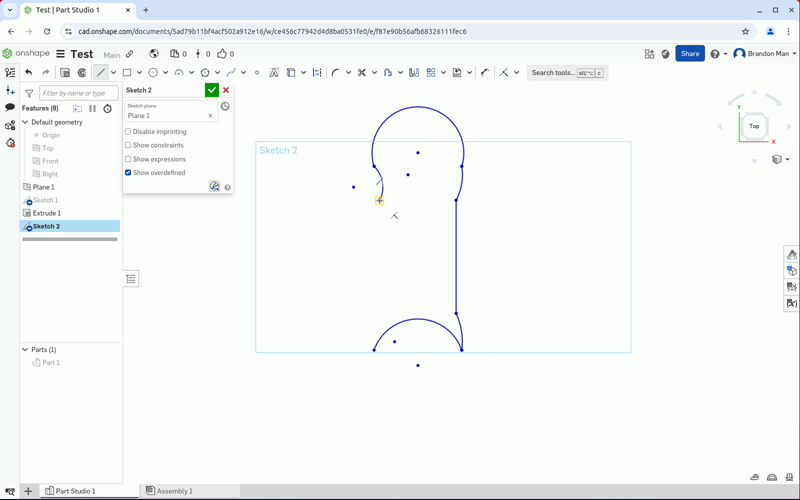
scroll(-6)
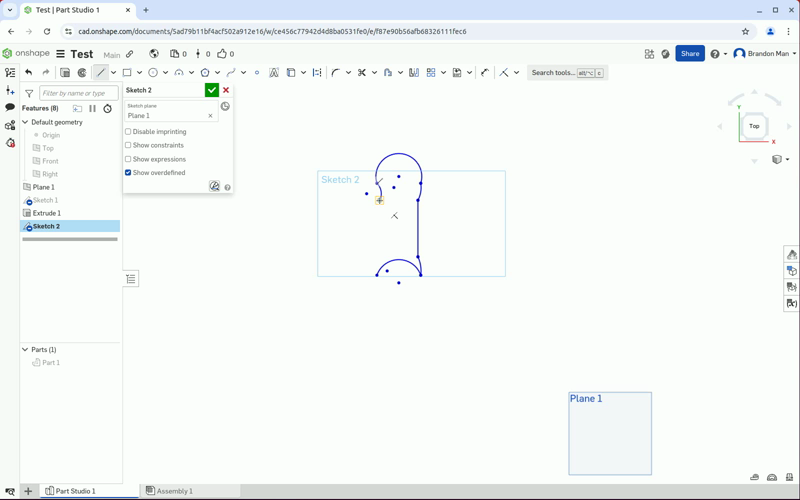
scroll(-6)
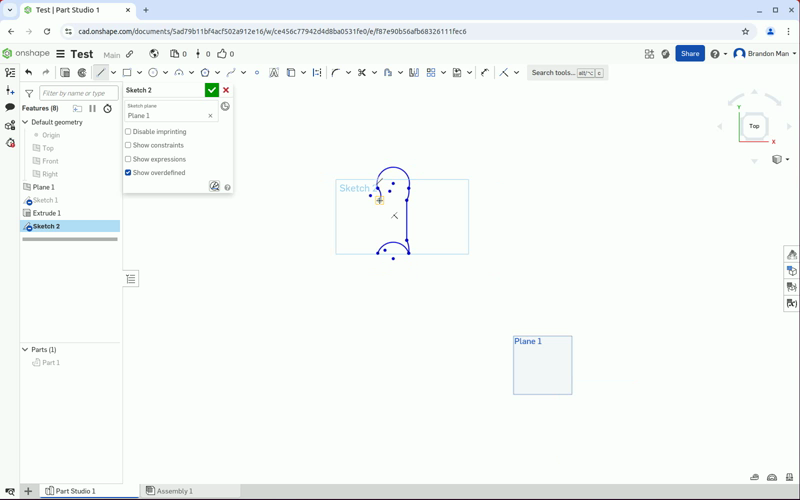
scroll(-6)
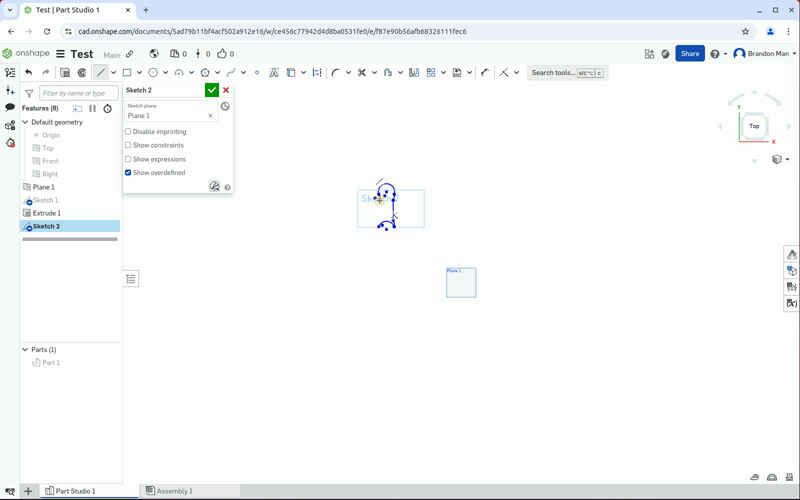
key_down(shift)
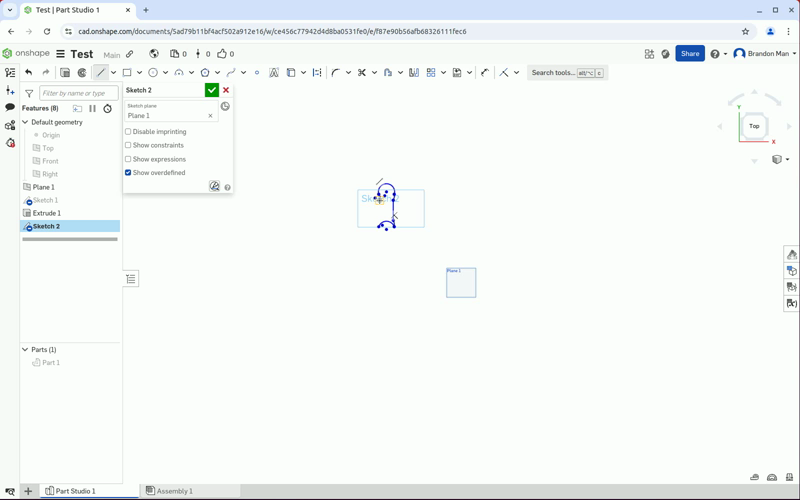
mouse_move(409, 200)
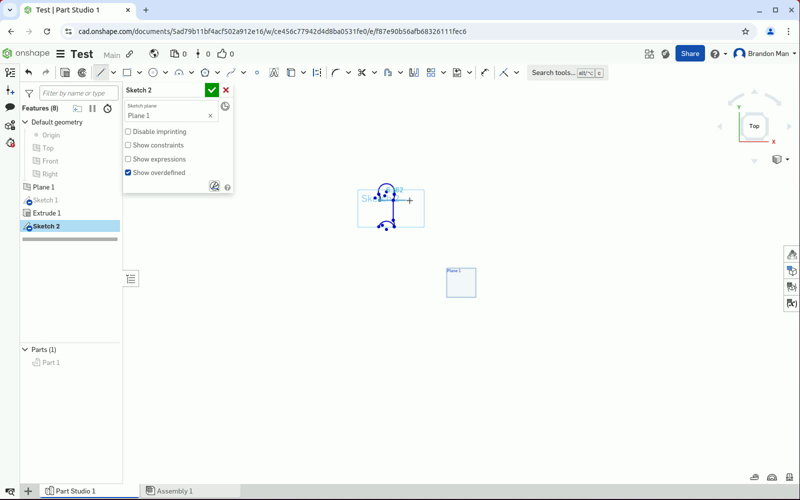
mouse_move(379, 220)
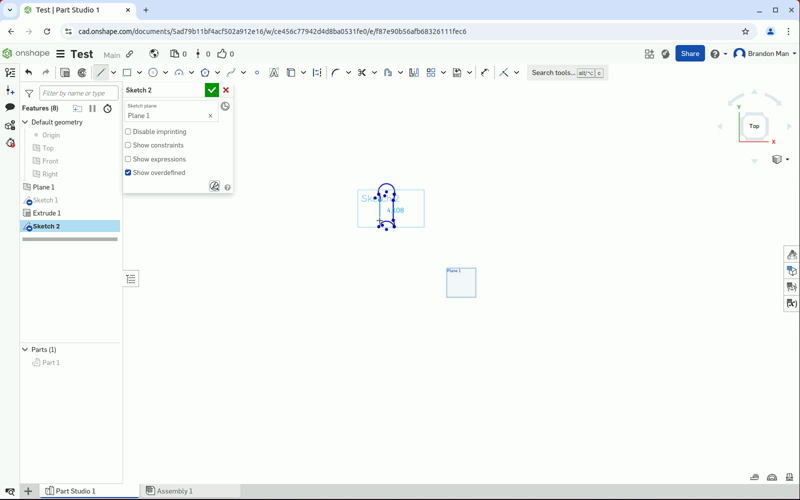
click(379, 220)
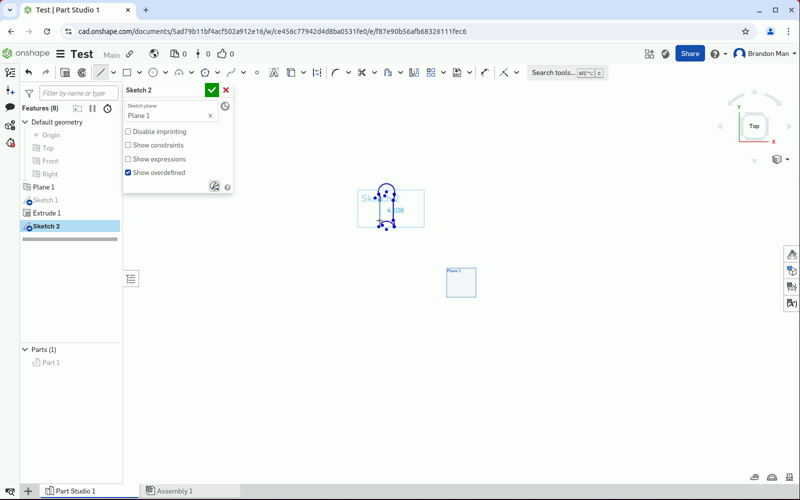
key_up(shift)
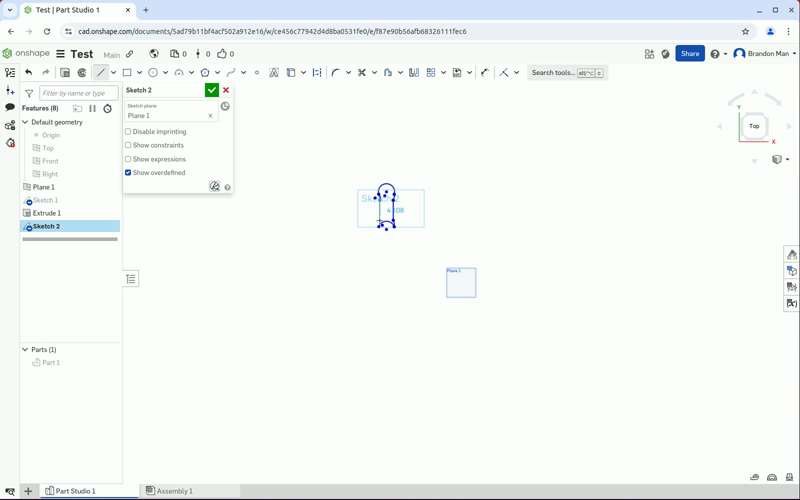
key(esc)
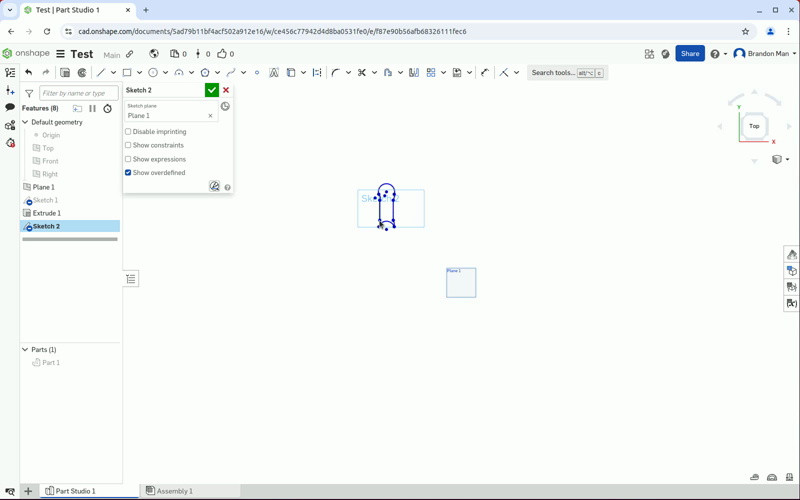
key(a)
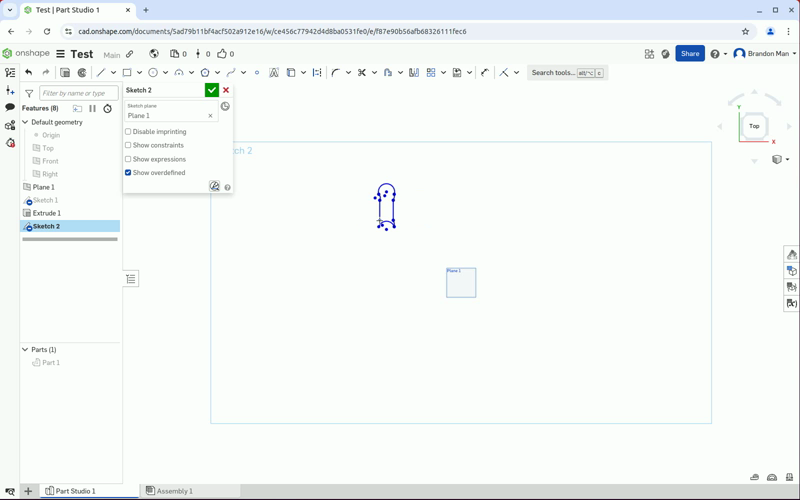
mouse_move(379, 220)
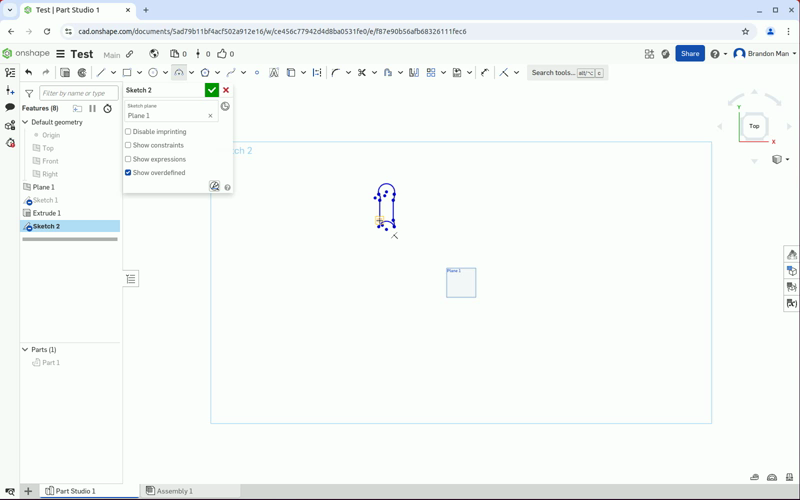
click(379, 220)
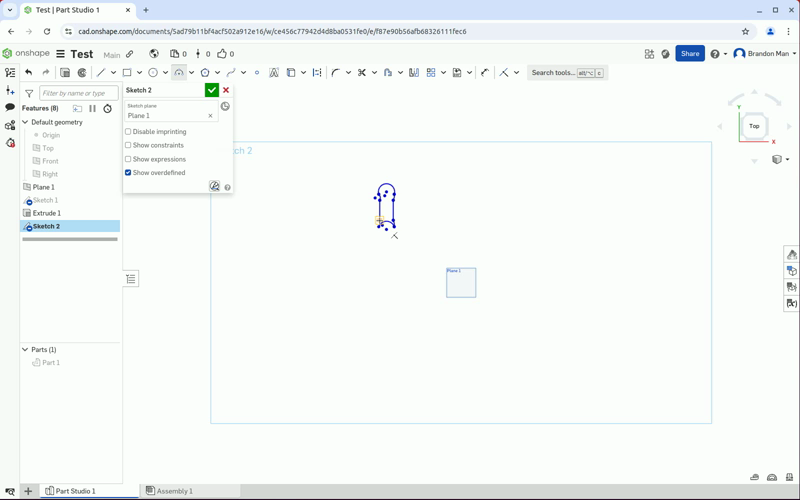
mouse_move(378, 226)
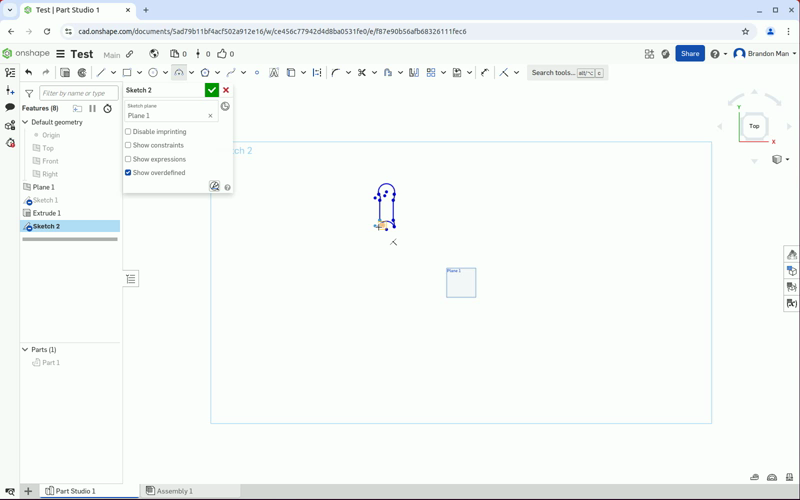
scroll(6)
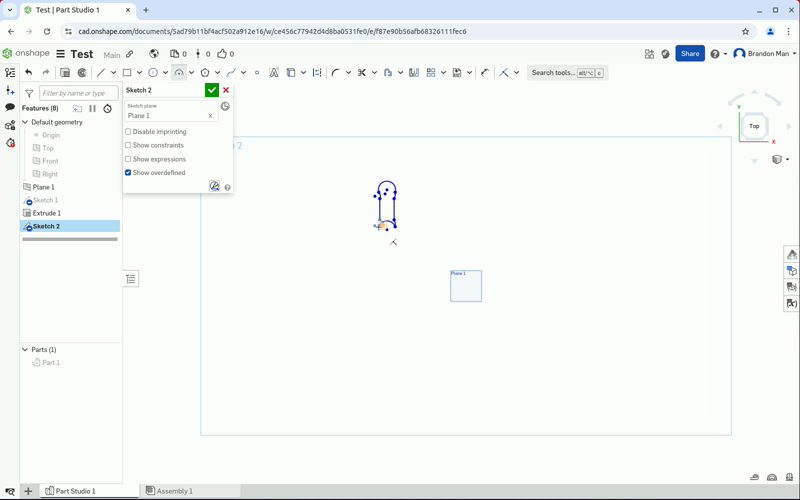
scroll(6)
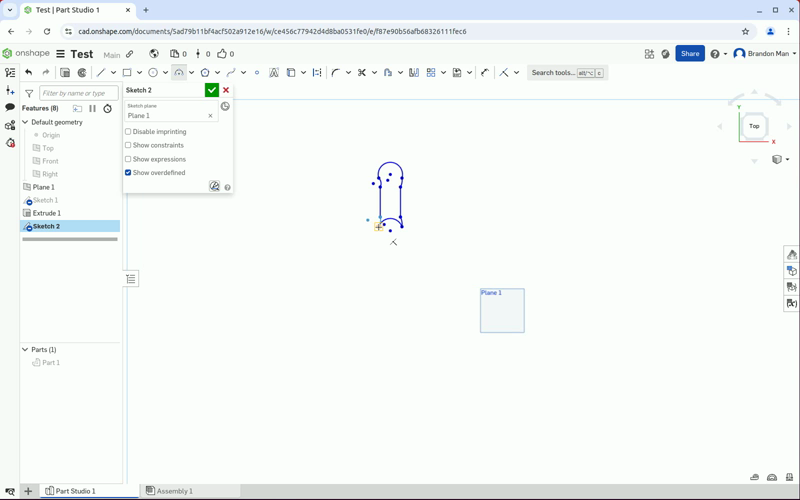
scroll(6)
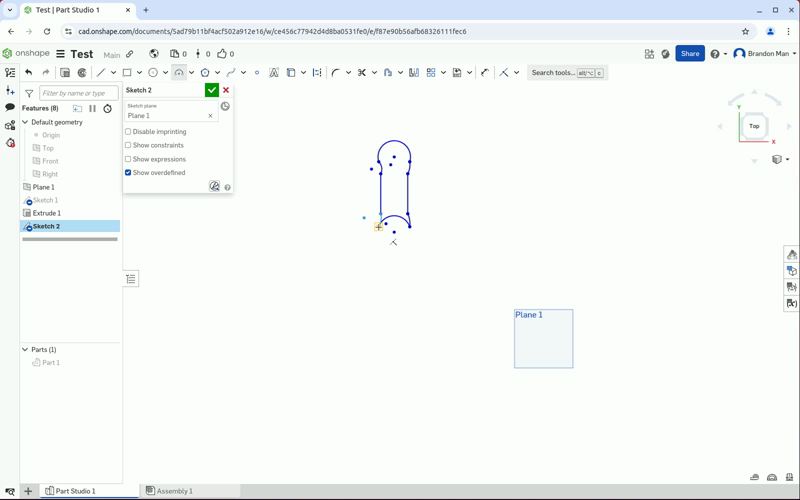
scroll(6)
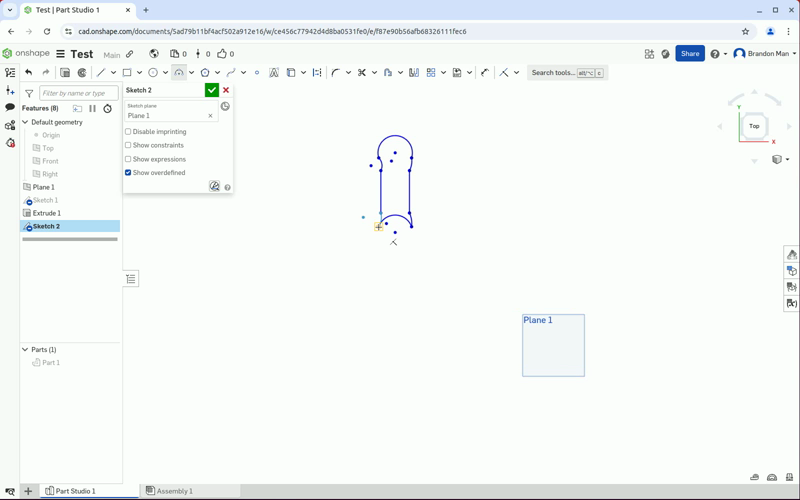
scroll(6)
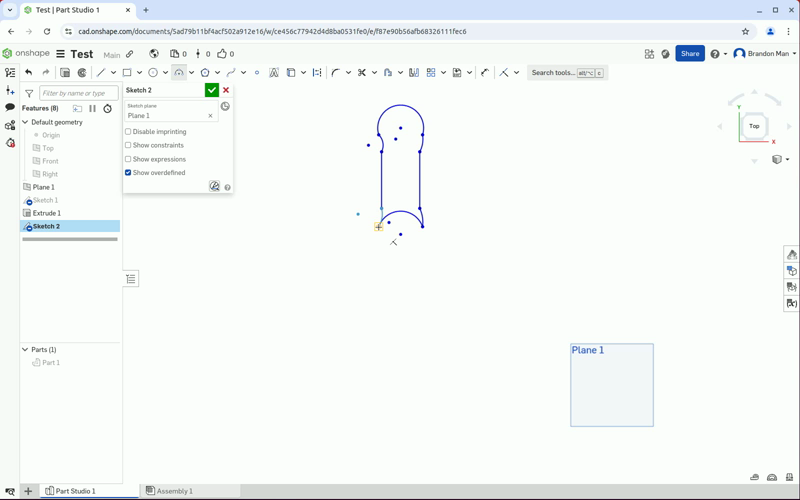
scroll(6)
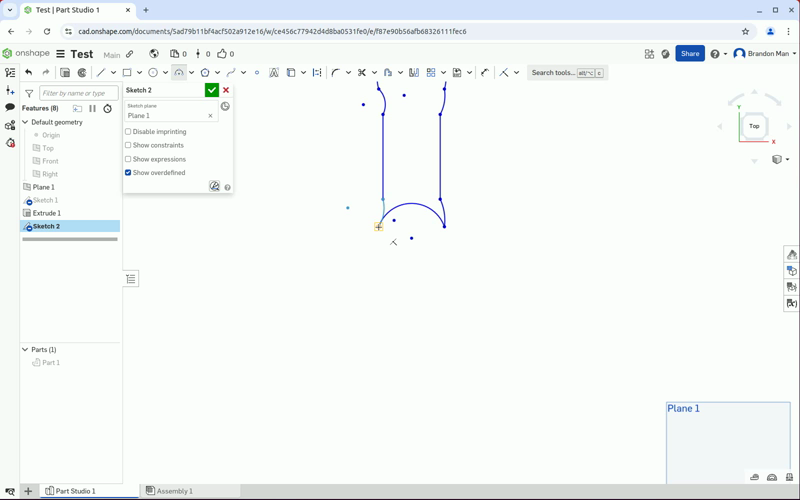
scroll(6)
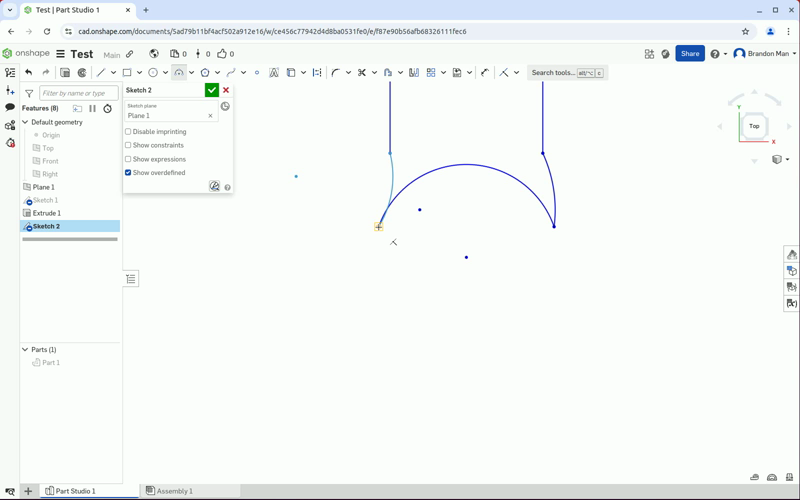
click(378, 226)
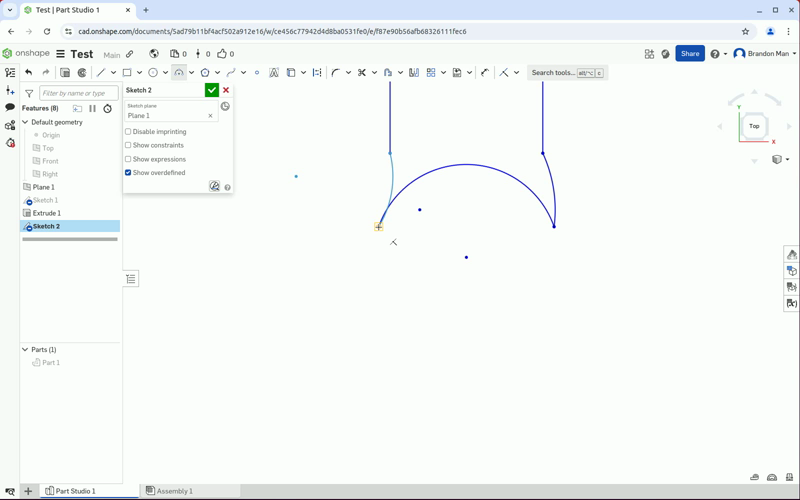
scroll(-6)
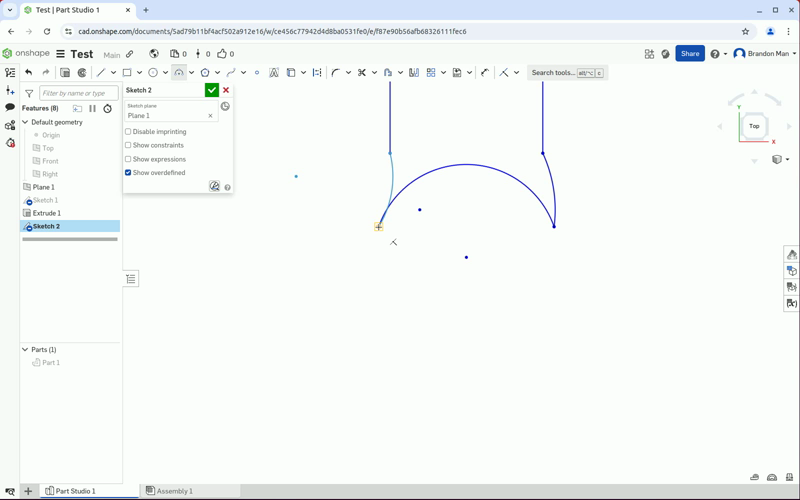
scroll(-6)
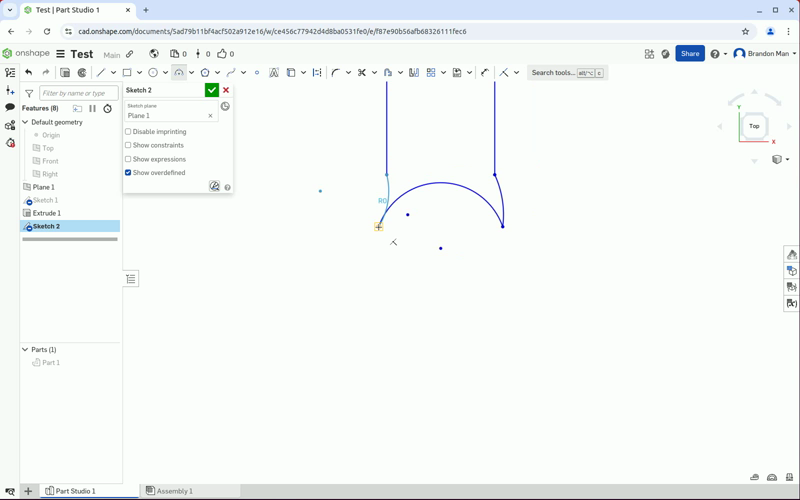
scroll(-6)
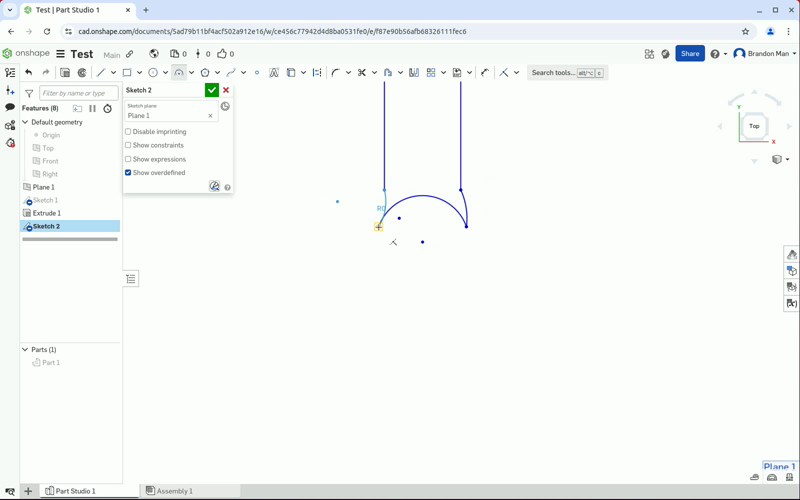
scroll(-6)
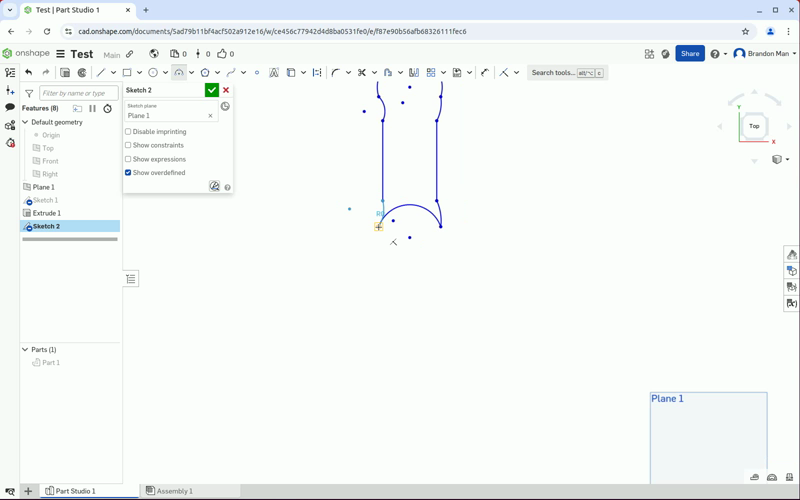
scroll(-6)
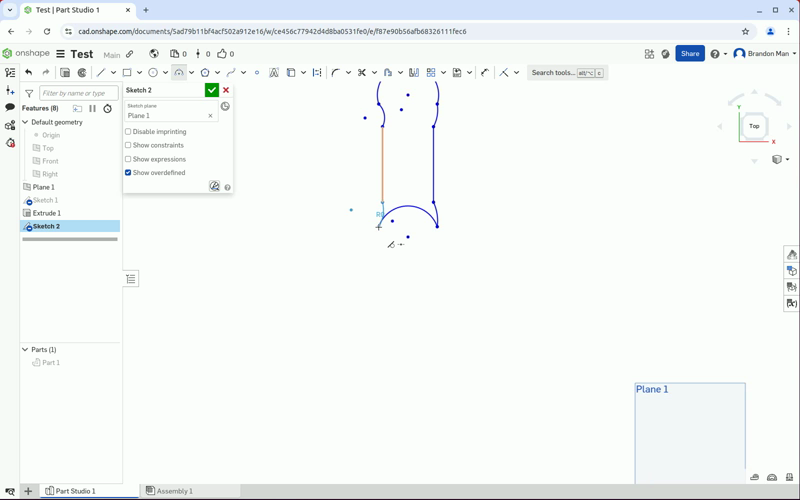
scroll(-6)
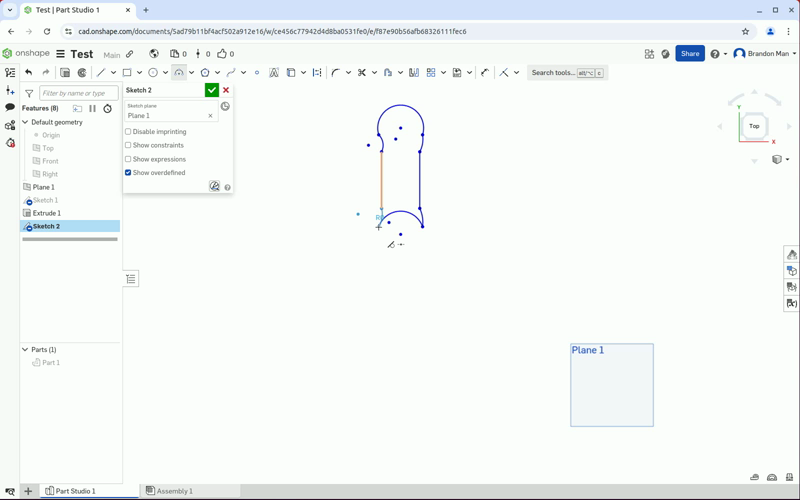
scroll(-6)
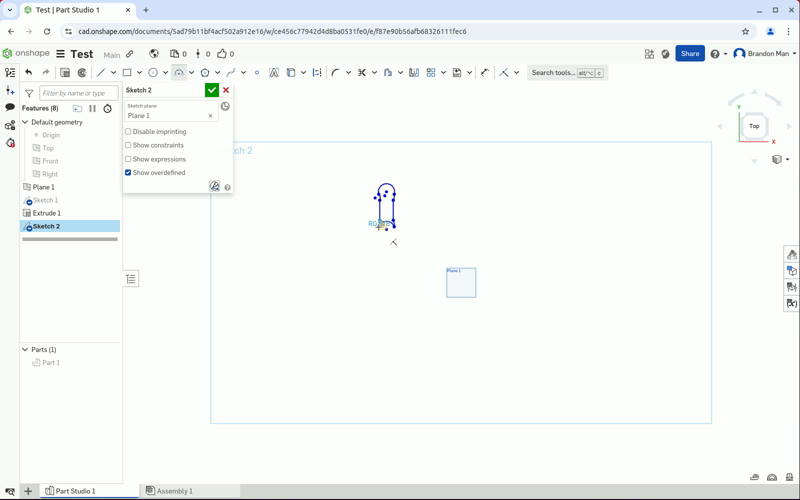
key_down(shift)
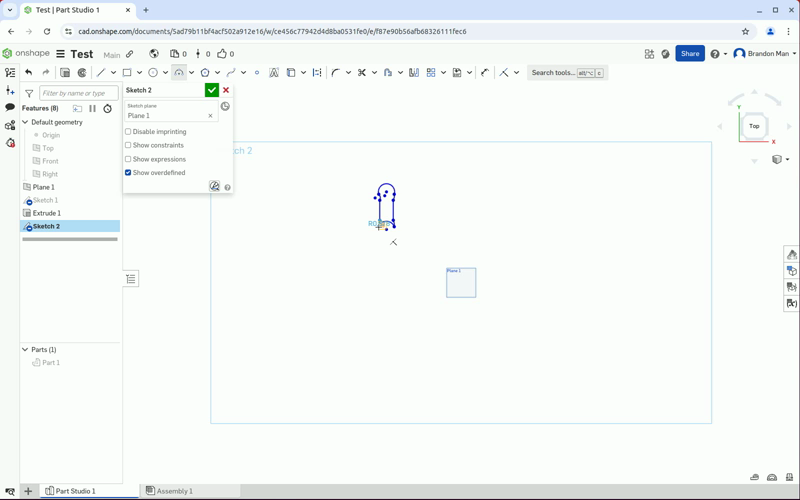
mouse_move(380, 223)
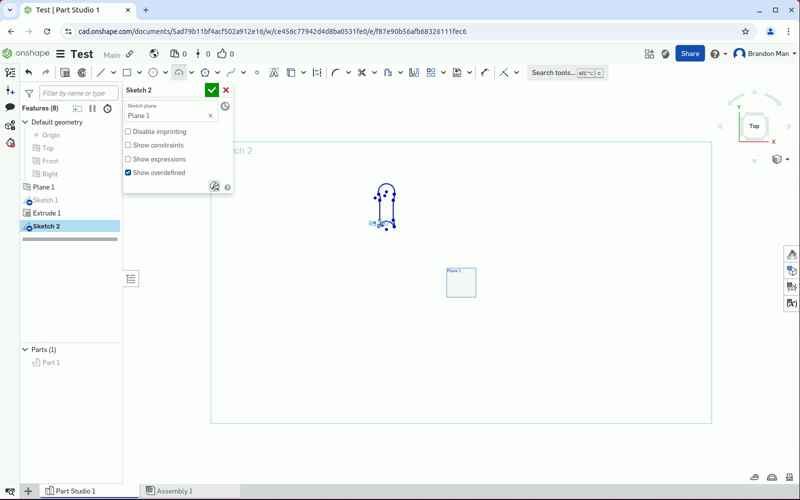
scroll(6)
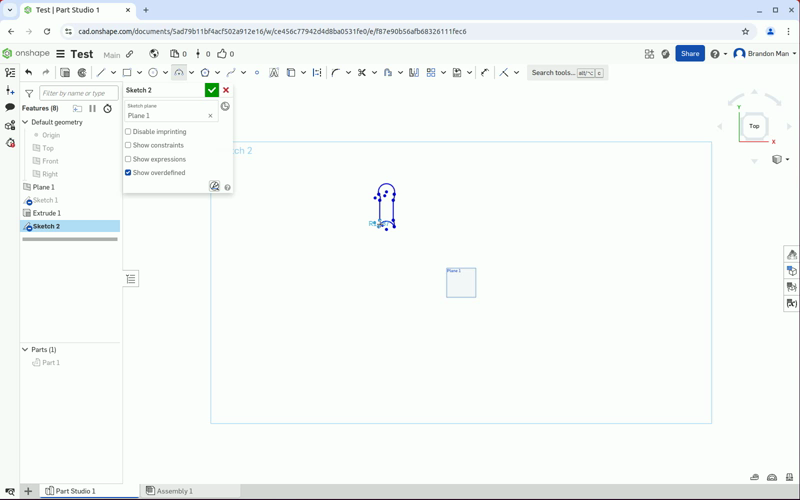
scroll(6)
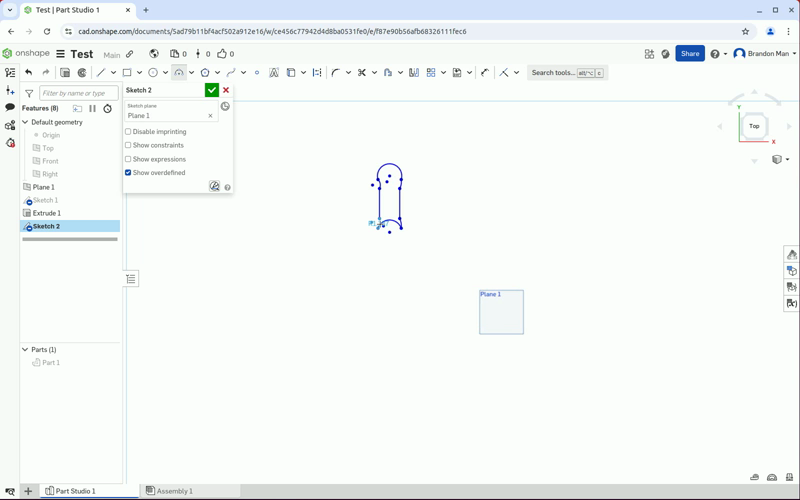
scroll(6)
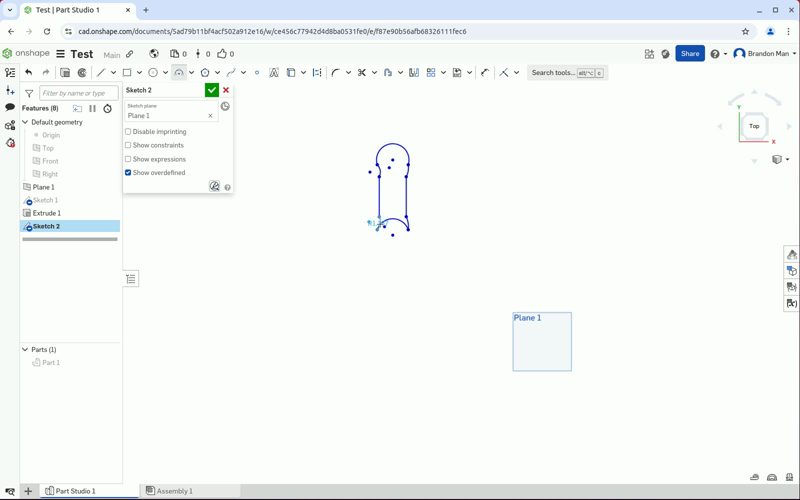
scroll(6)
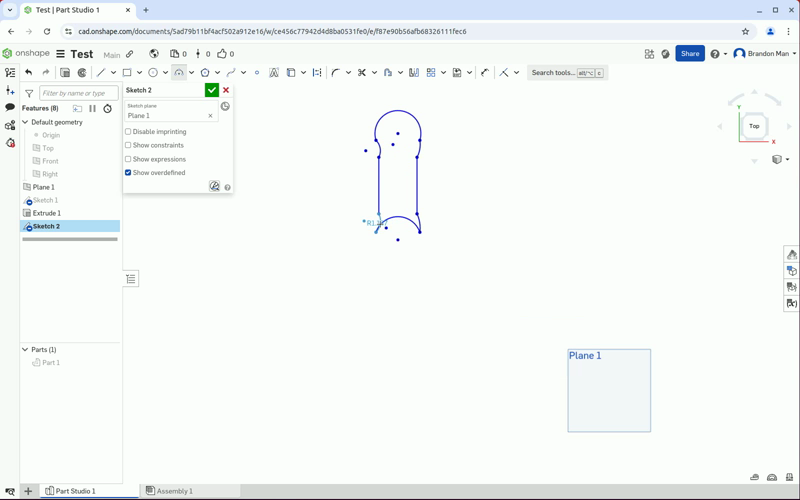
scroll(6)
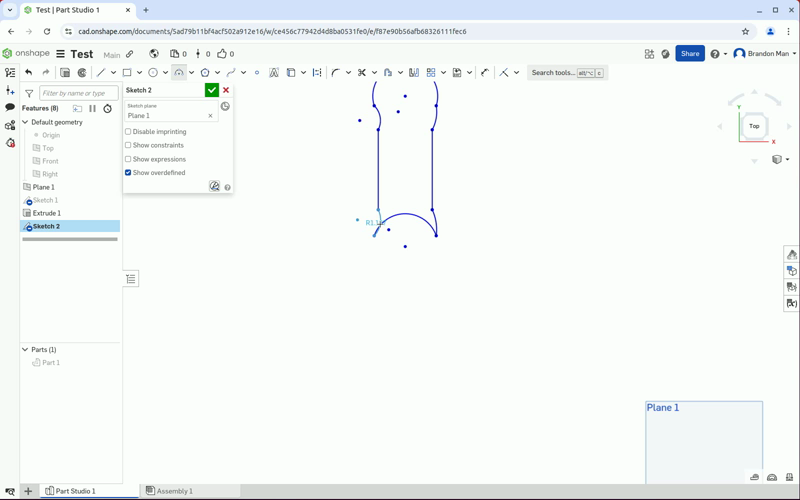
scroll(6)
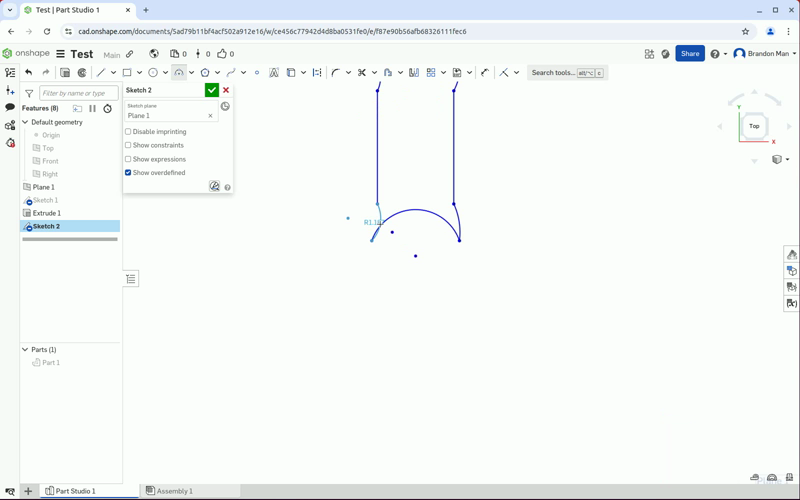
scroll(6)
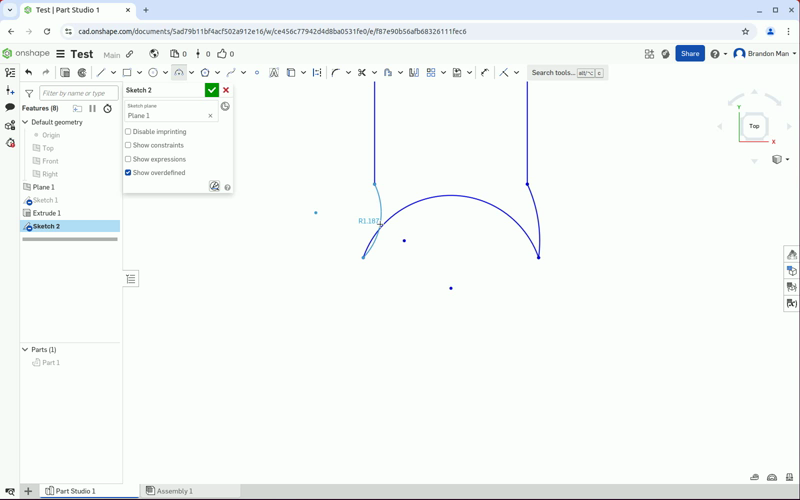
click(380, 223)
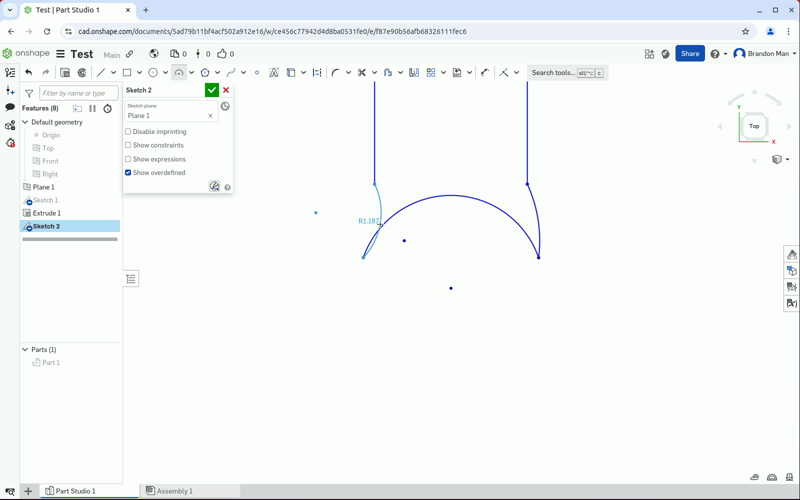
scroll(-6)
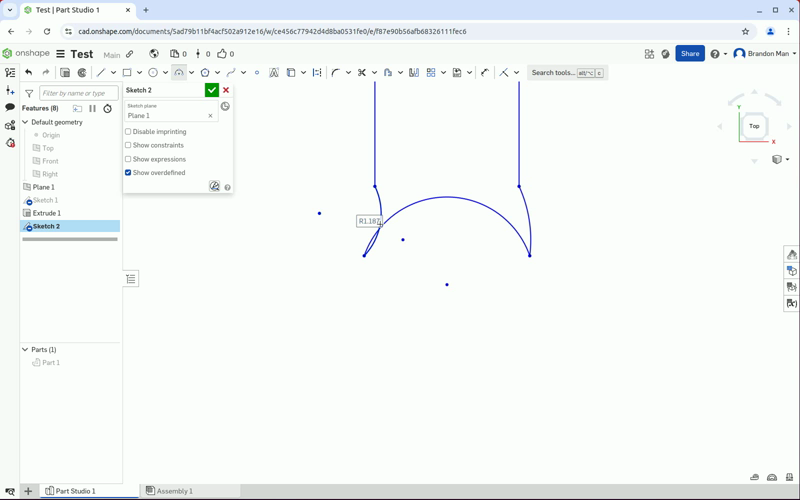
scroll(-6)
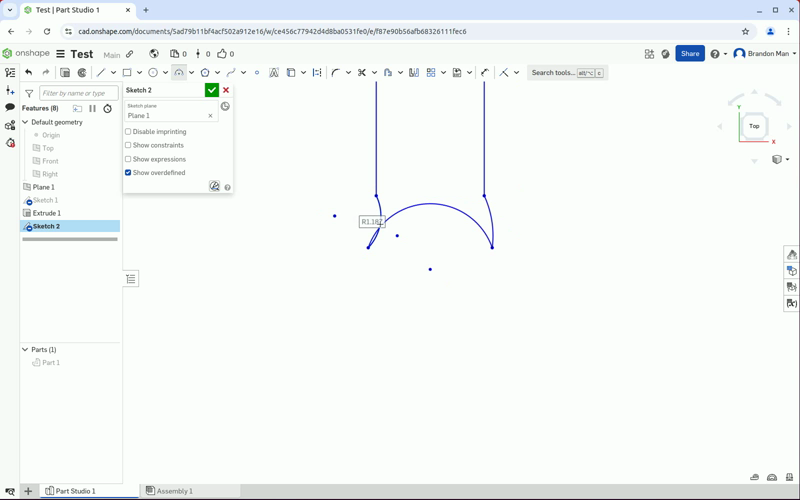
scroll(-6)
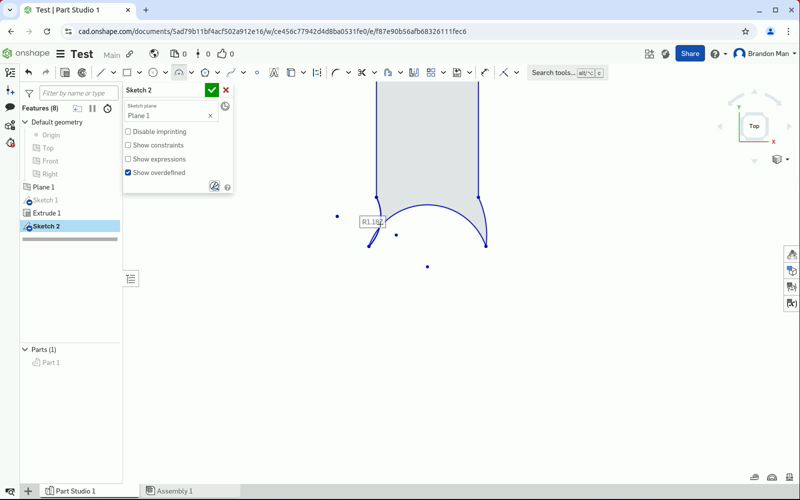
scroll(-6)
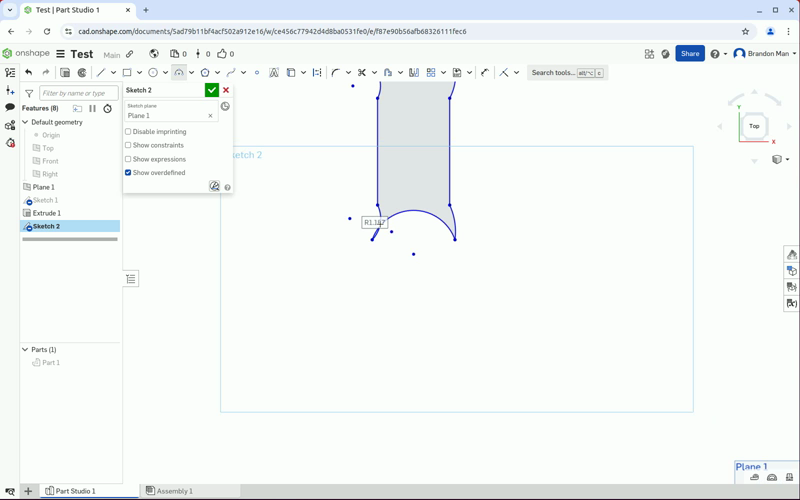
scroll(-6)
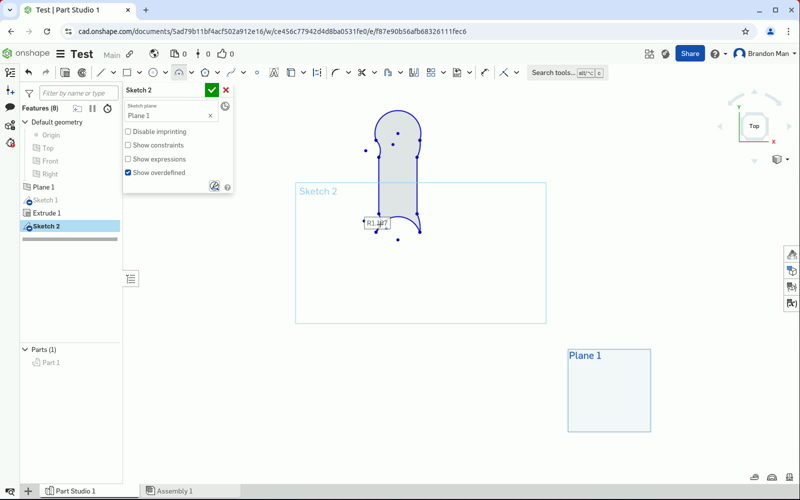
scroll(-6)
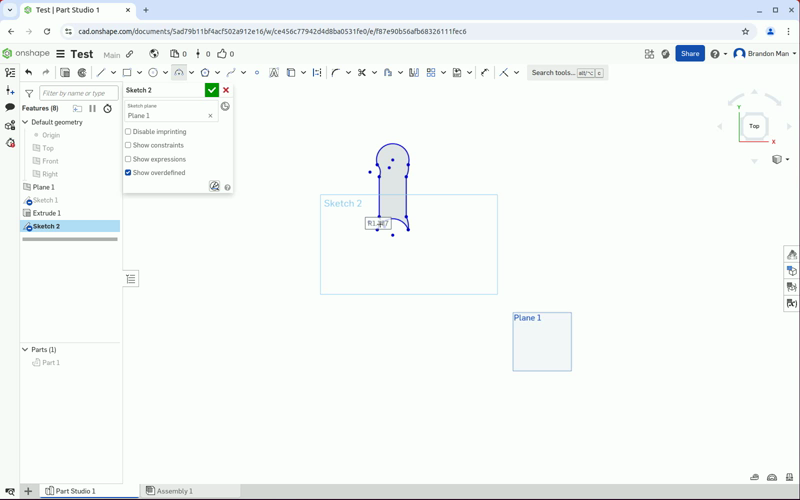
scroll(-6)
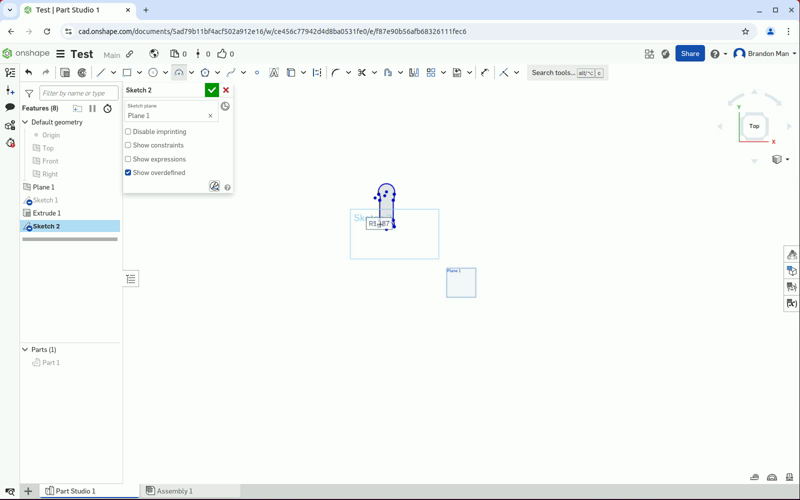
key_up(shift)
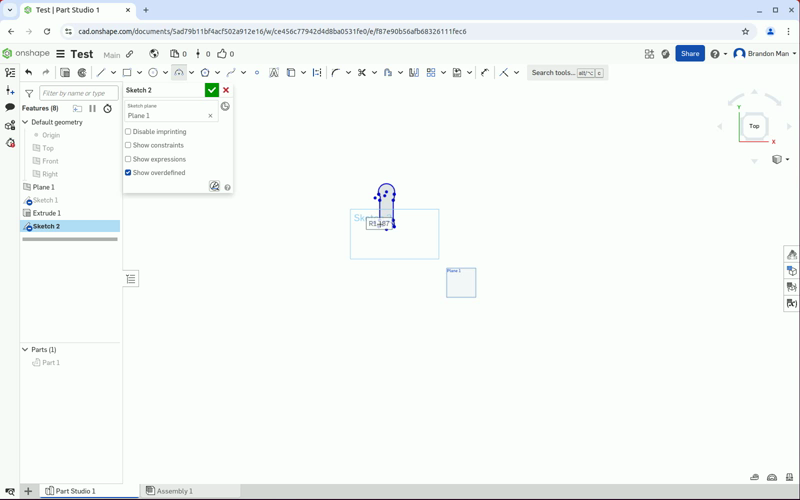
key(esc)
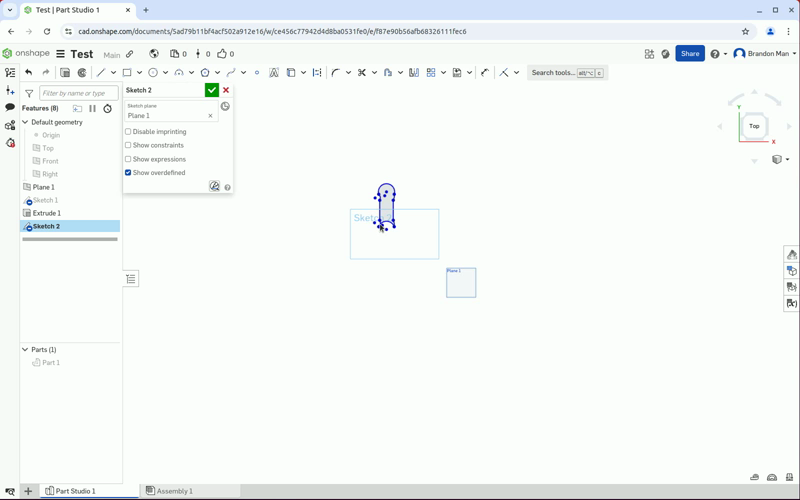
key(c)
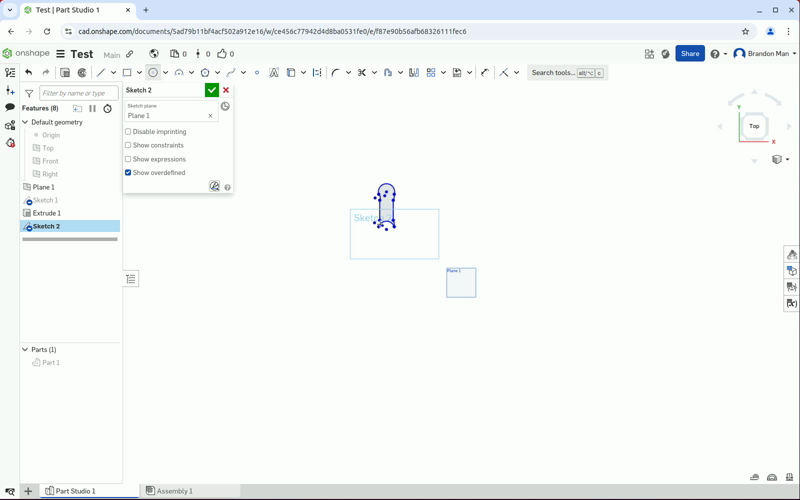
key_down(shift)
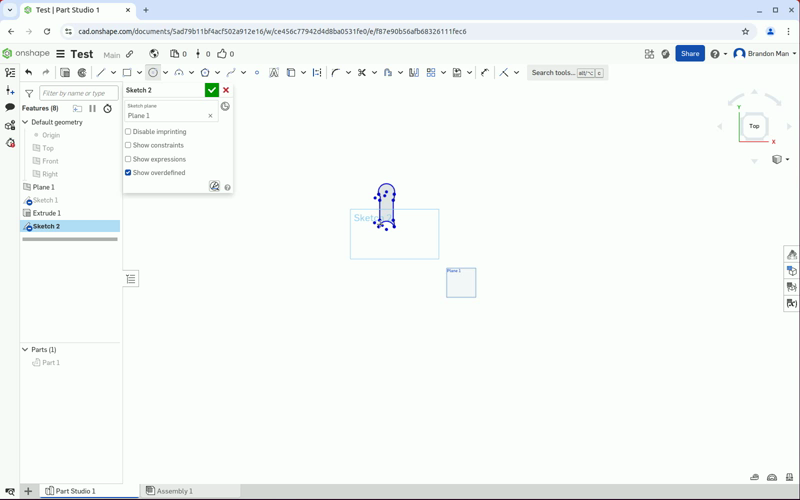
mouse_move(386, 192)
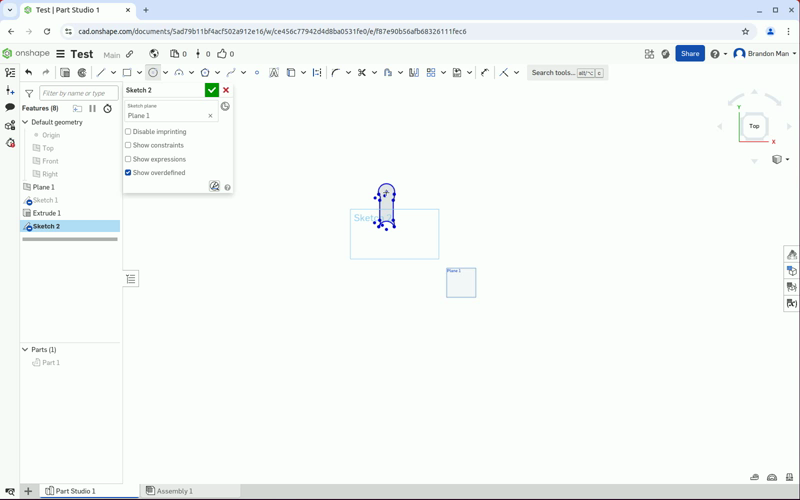
click(386, 192)
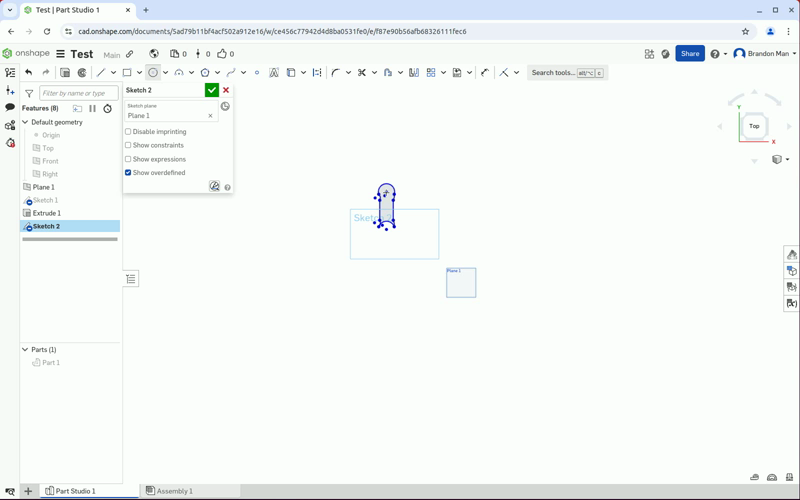
key_up(shift)
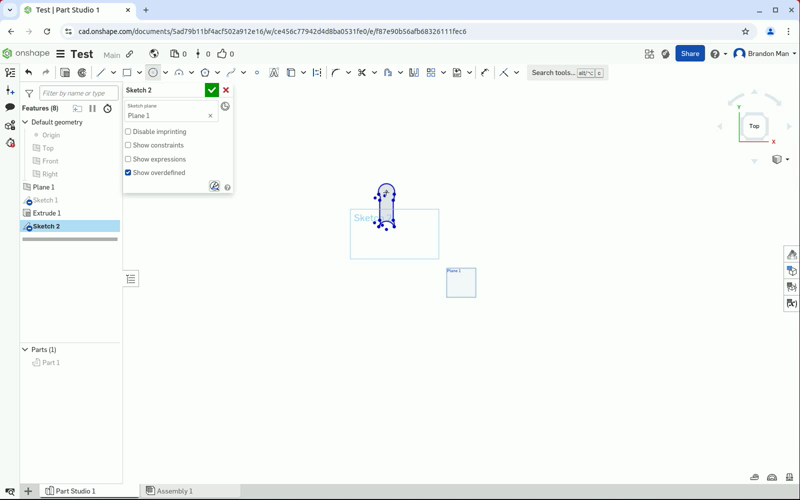
mouse_move(391, 192)
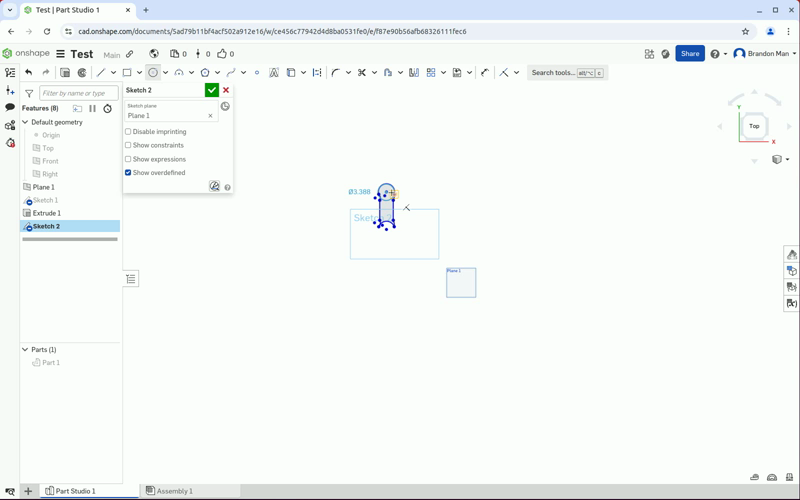
scroll(6)
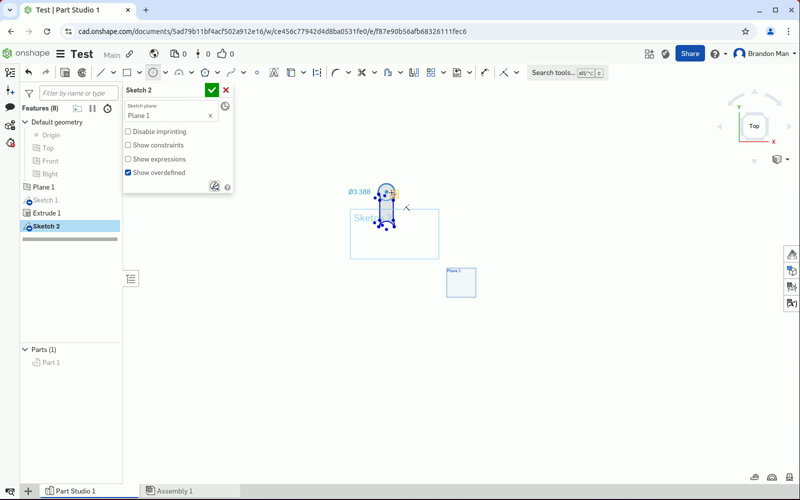
scroll(6)
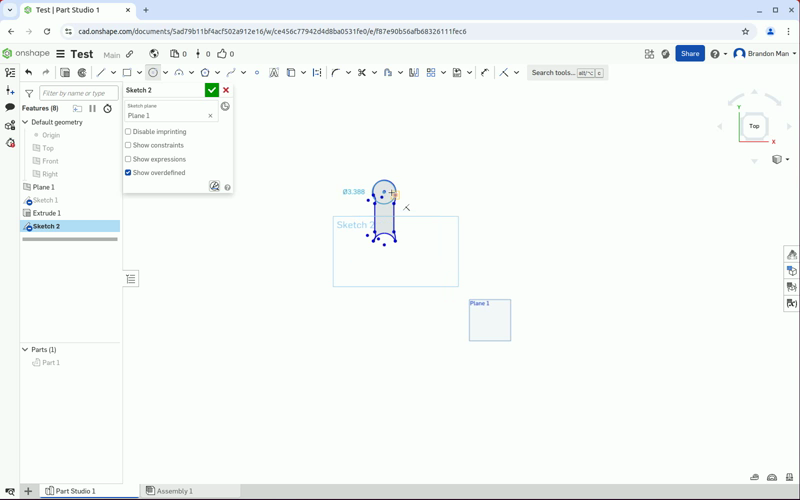
scroll(6)
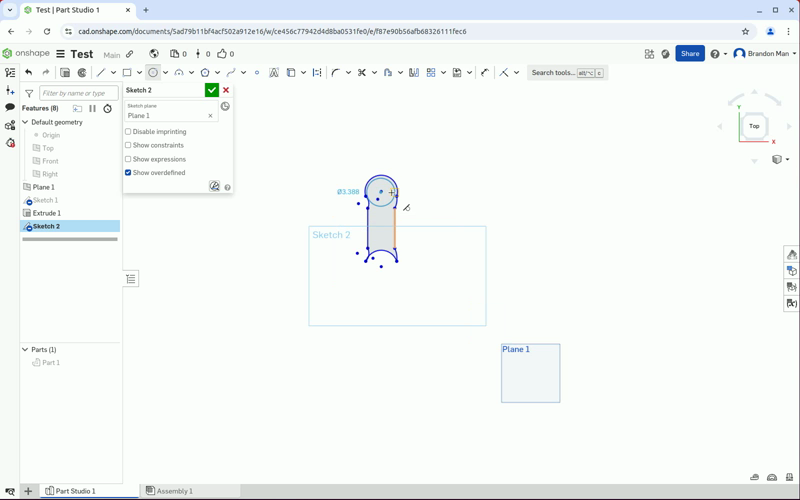
scroll(6)
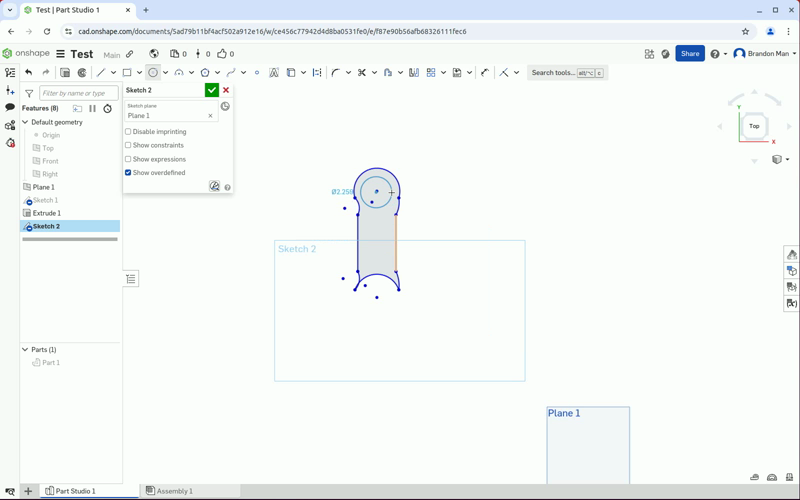
scroll(6)
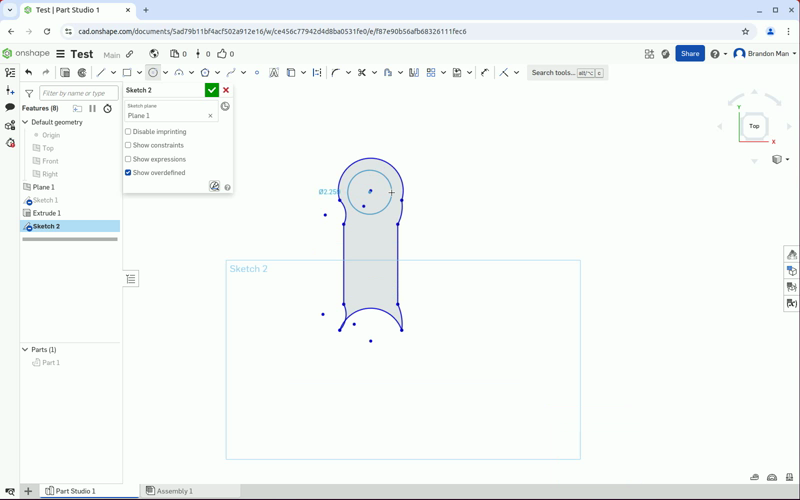
scroll(6)
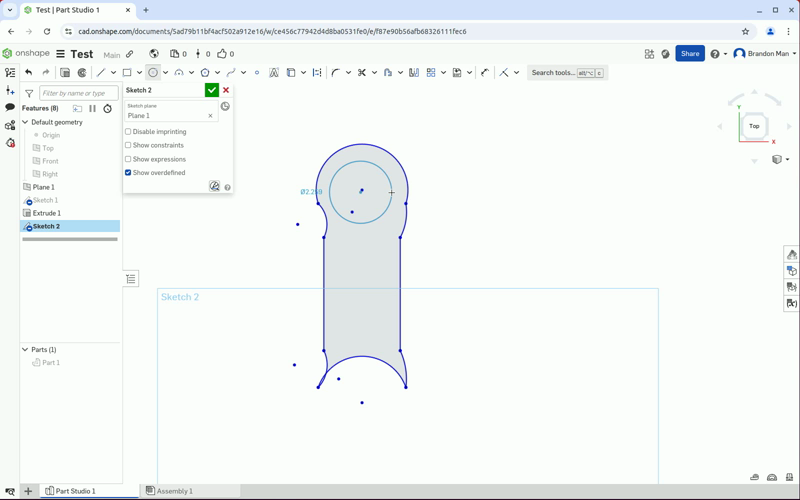
scroll(6)
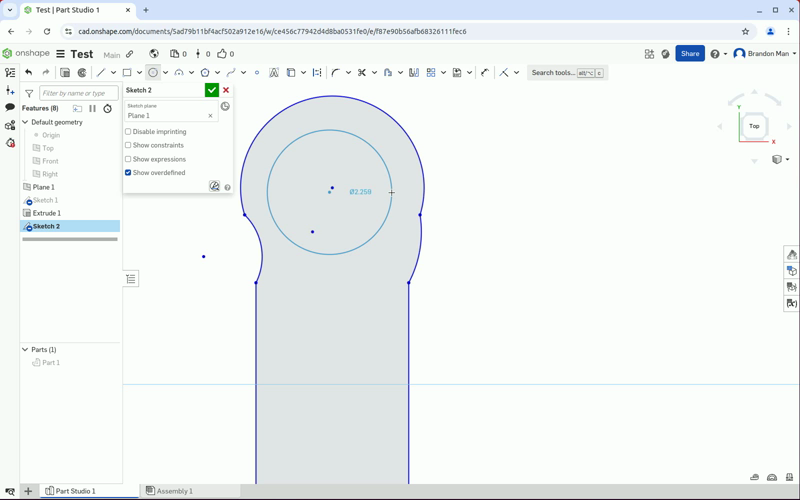
click(391, 192)
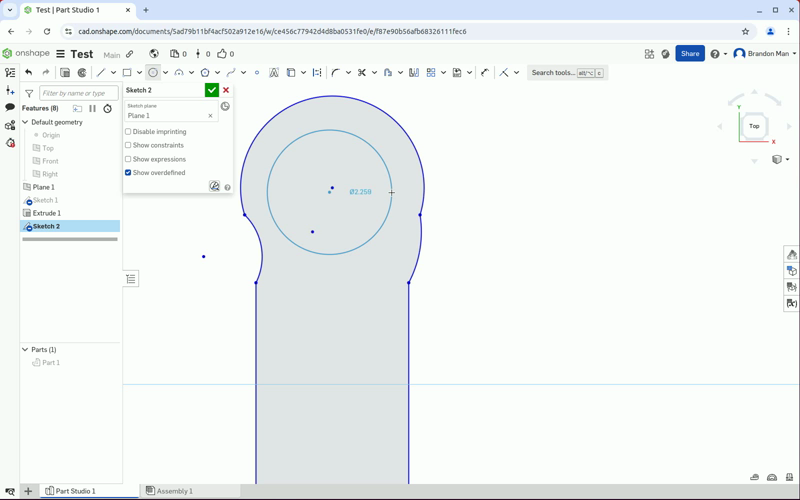
scroll(-6)
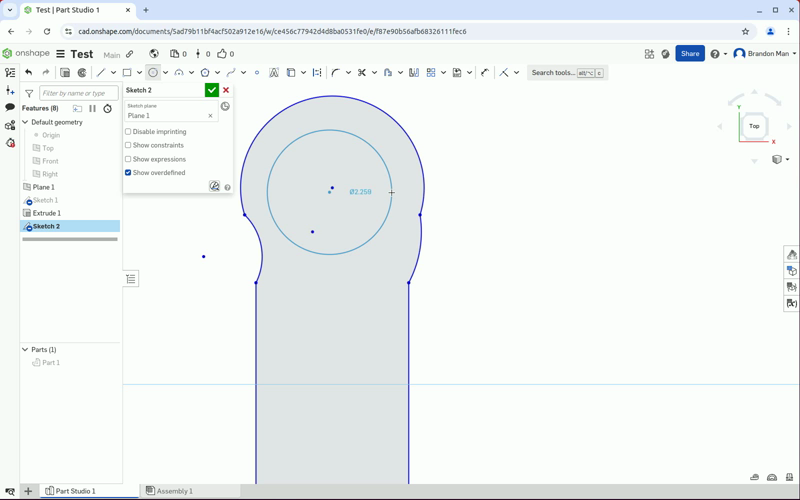
scroll(-6)
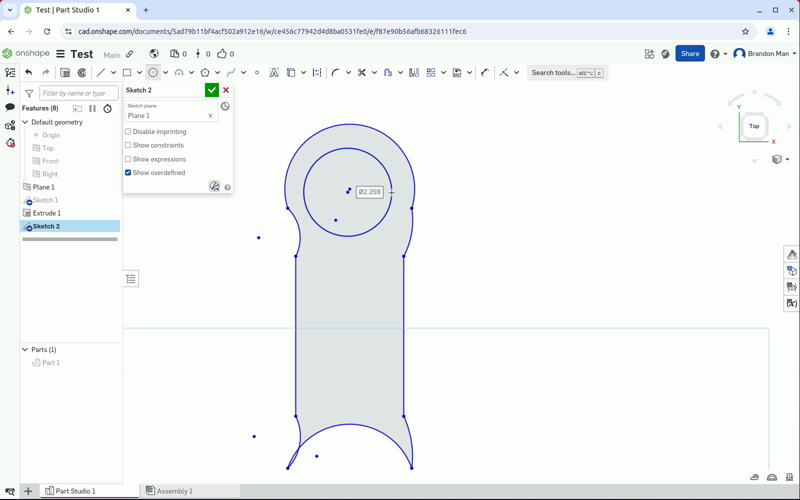
scroll(-6)
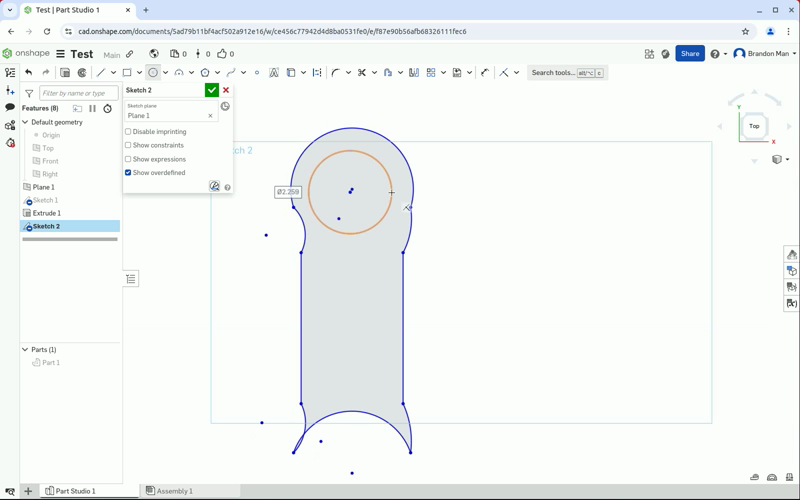
scroll(-6)
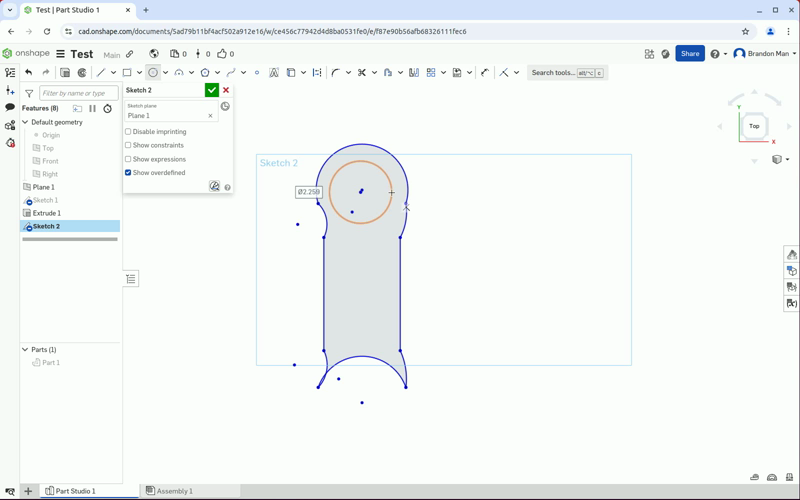
scroll(-6)
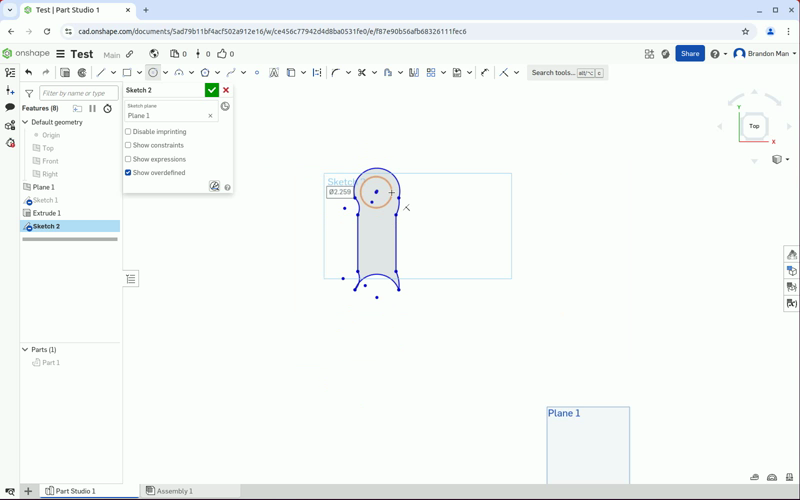
scroll(-6)
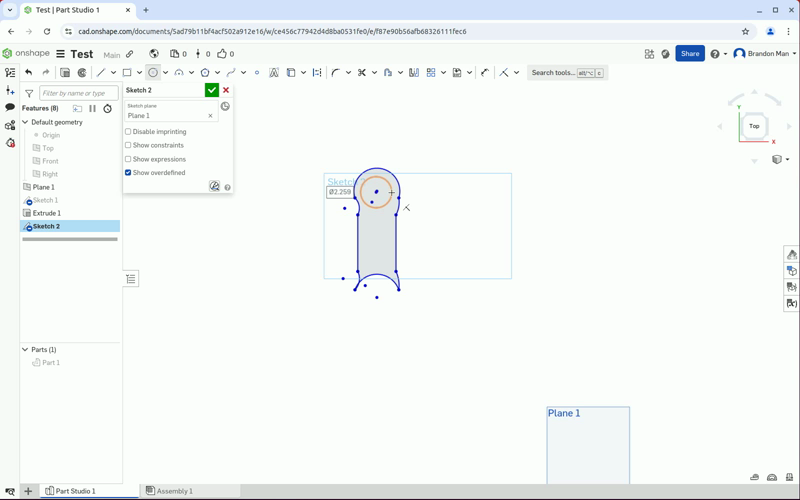
scroll(-6)
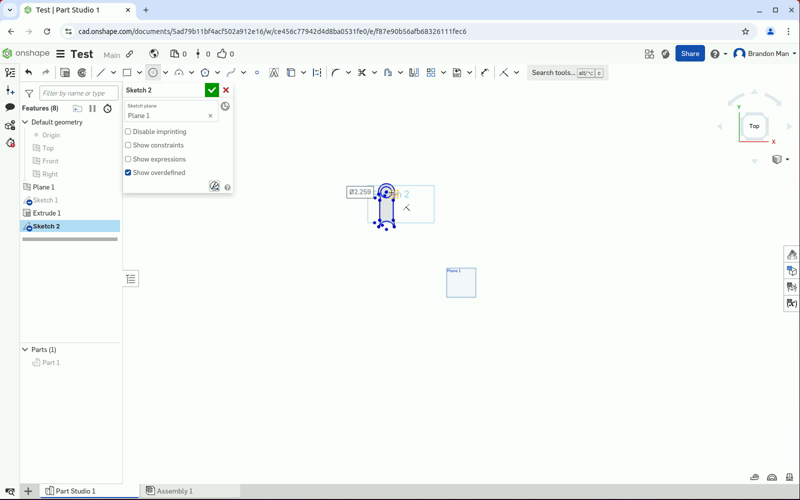
key(esc)
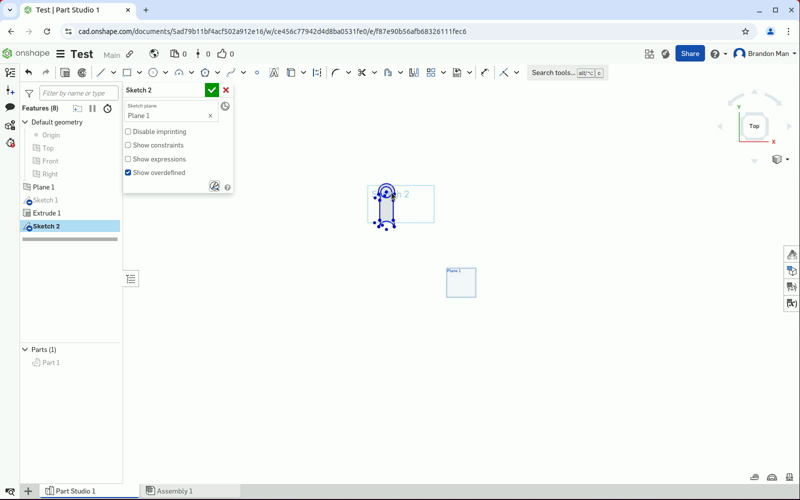
mouse_move(380, 208)
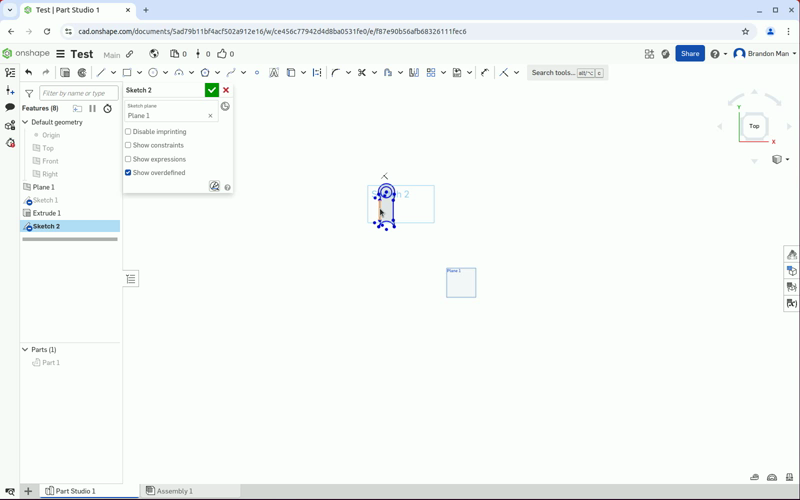
scroll(6)
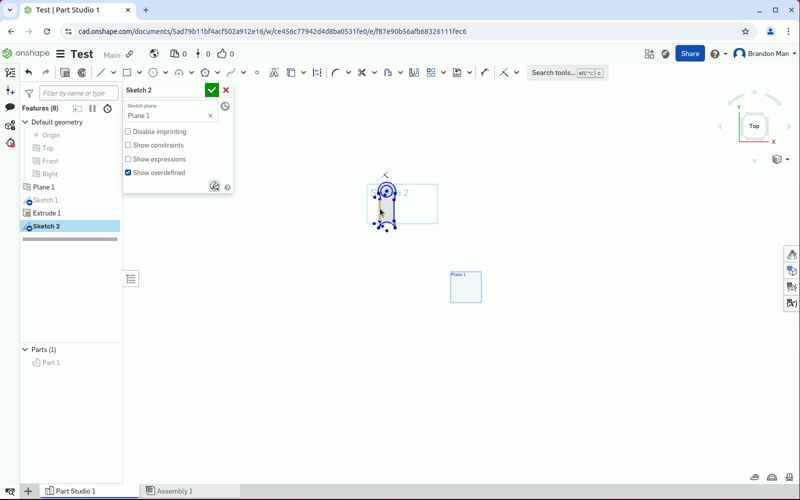
scroll(6)
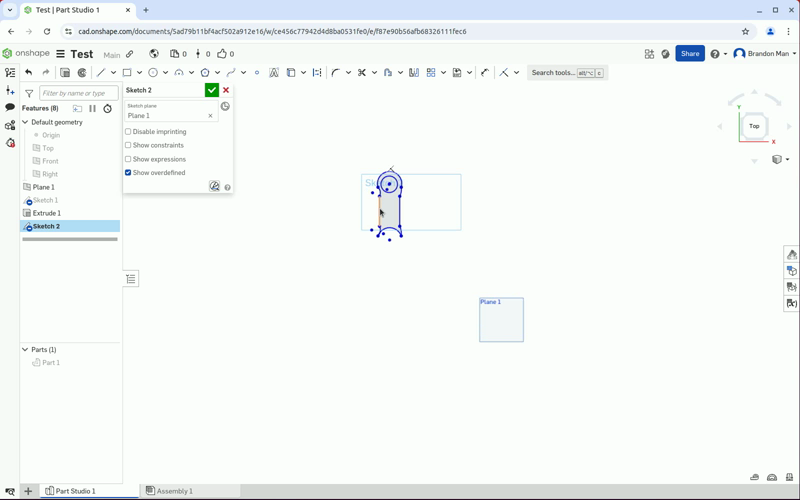
scroll(6)
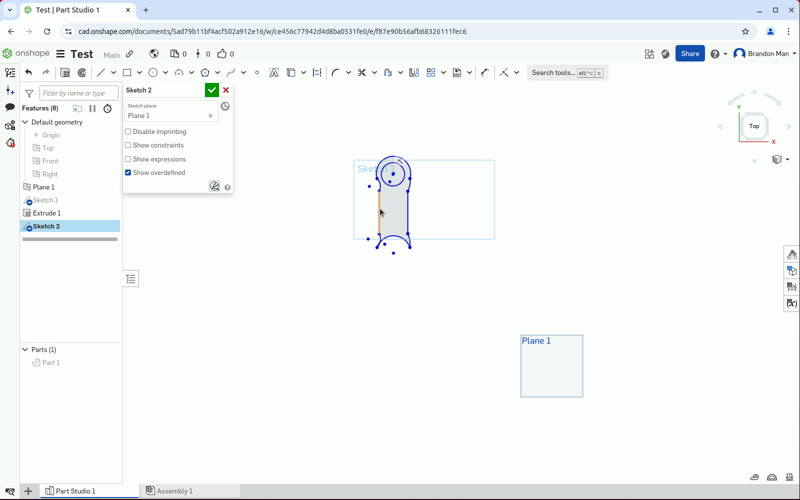
scroll(6)
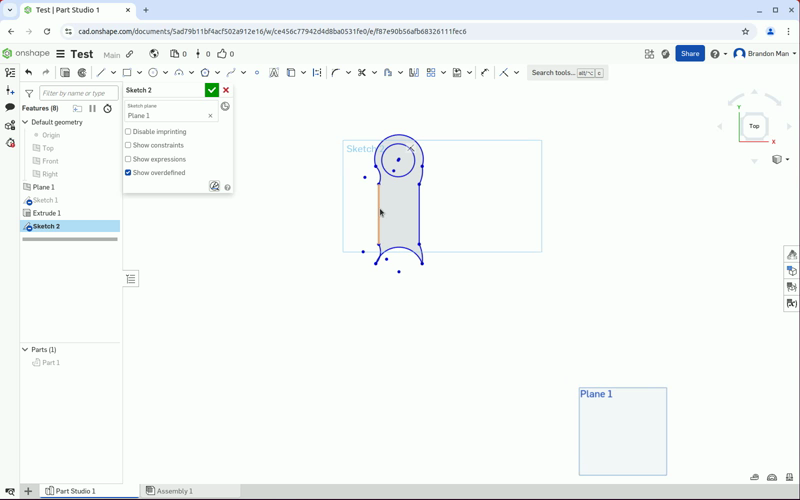
scroll(6)
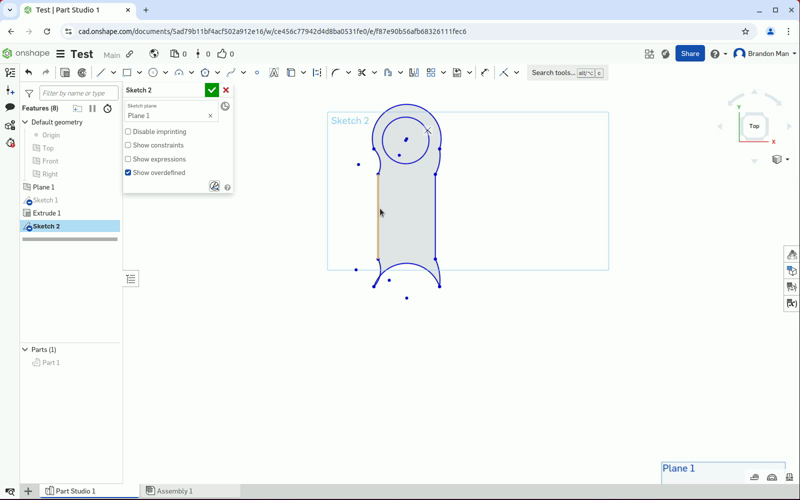
scroll(6)
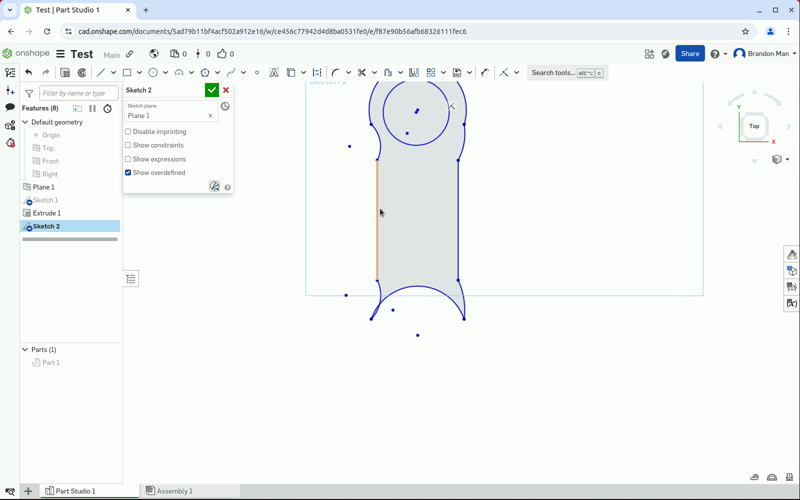
scroll(6)
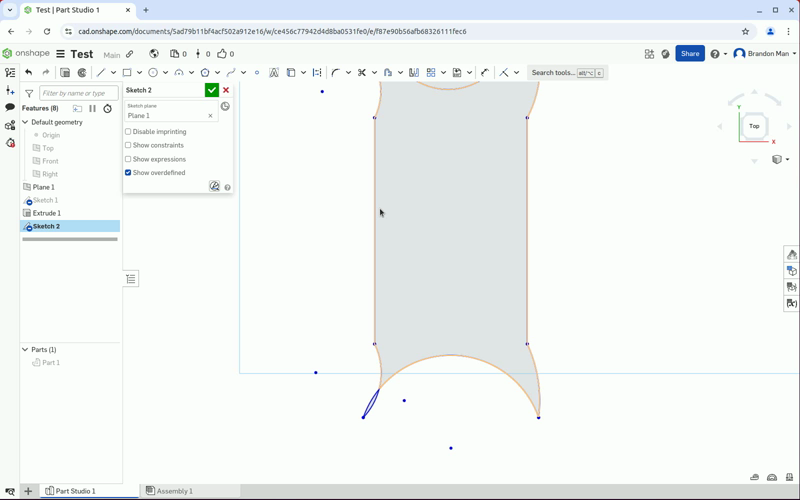
click(380, 208)
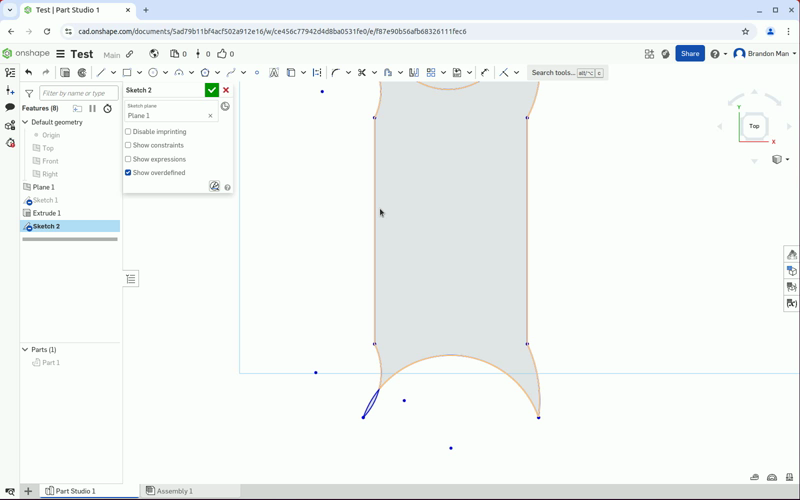
scroll(-6)
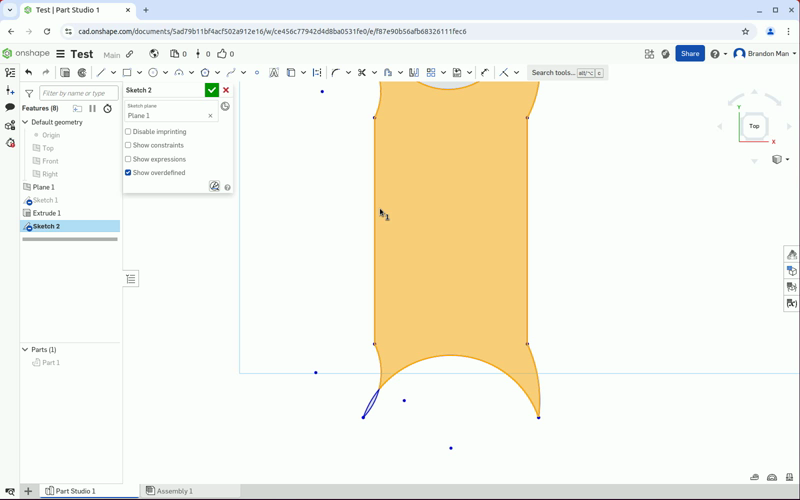
scroll(-6)
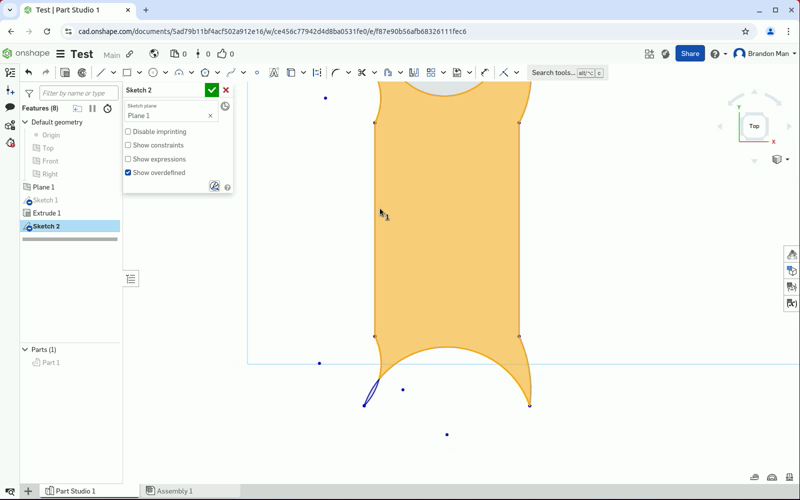
scroll(-6)
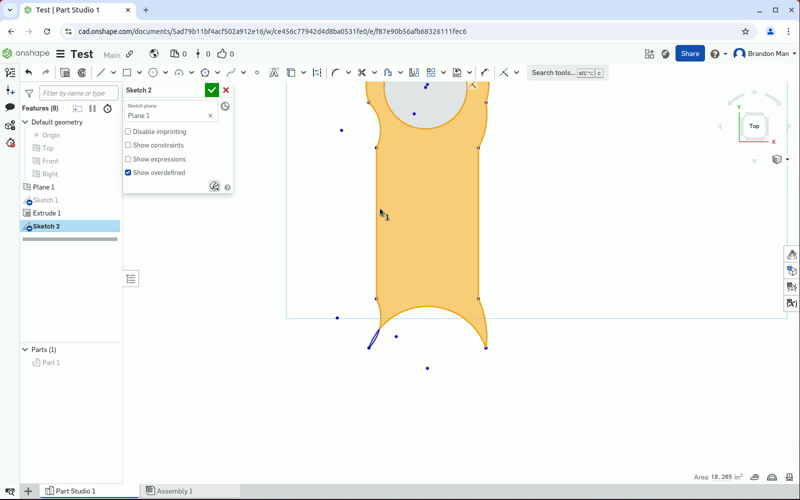
scroll(-6)
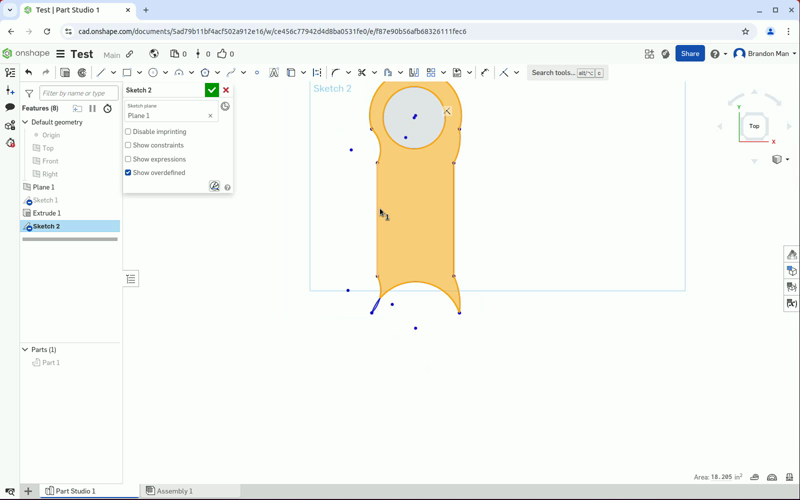
scroll(-6)
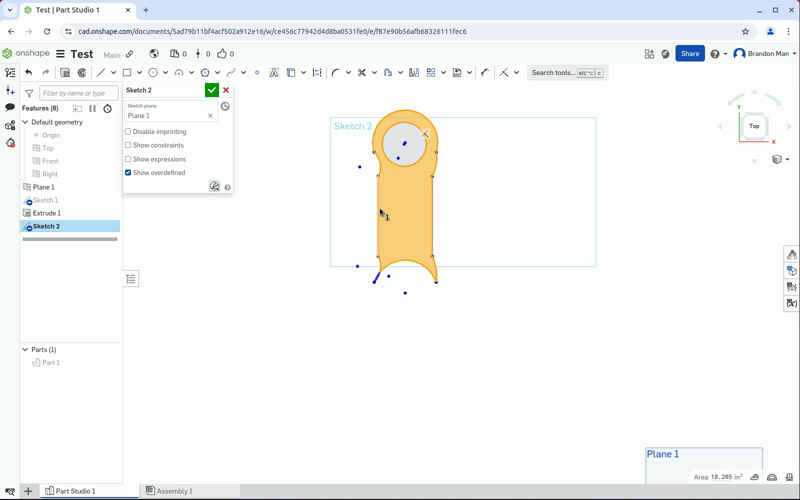
scroll(-6)
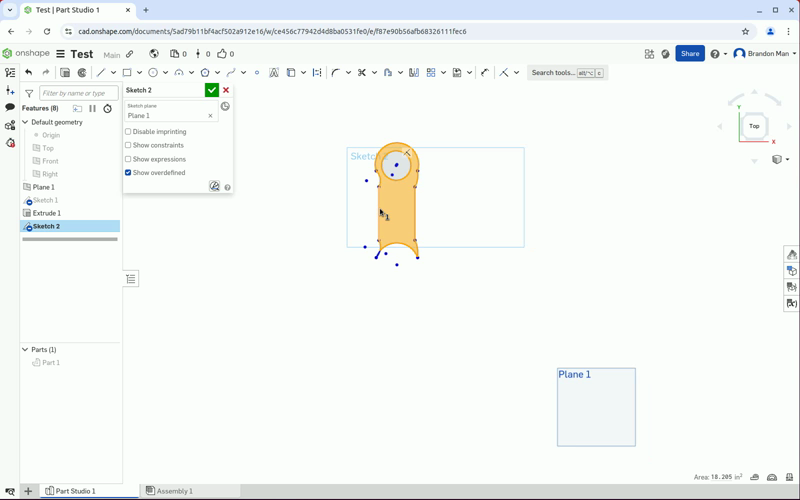
scroll(-6)
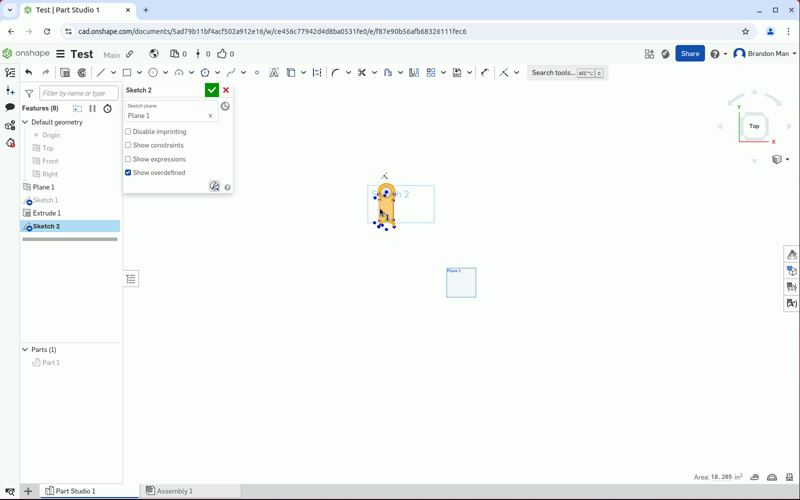
mouse_move(73, 352)
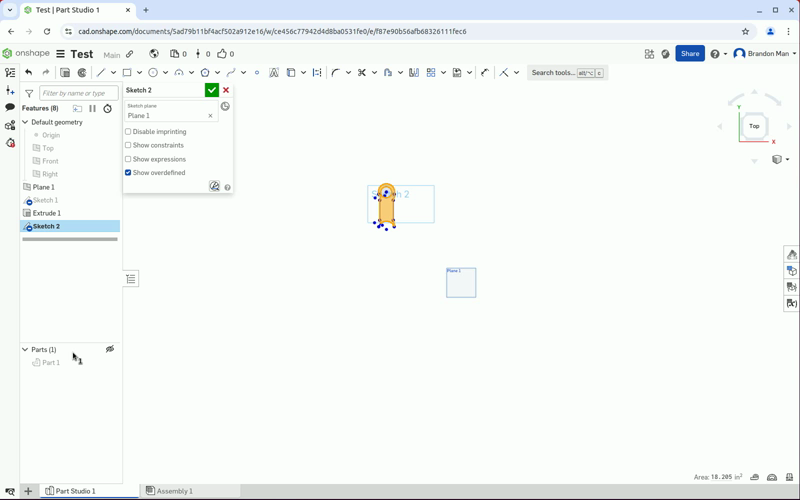
key(shift+y)
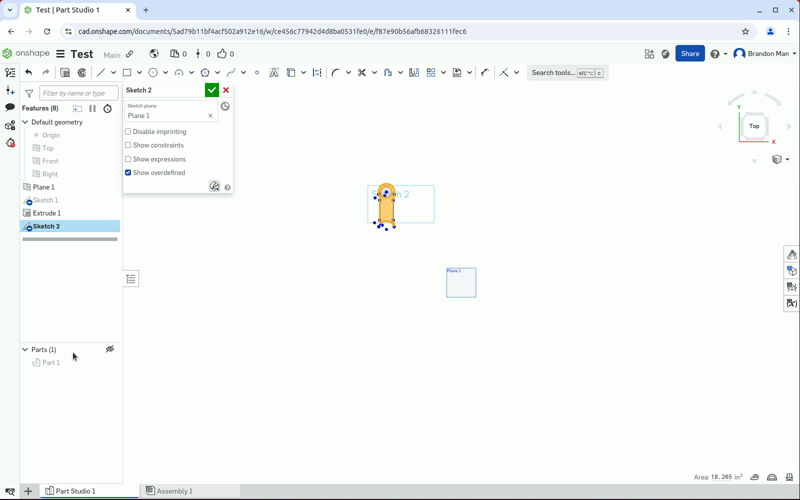
key(shift+e)
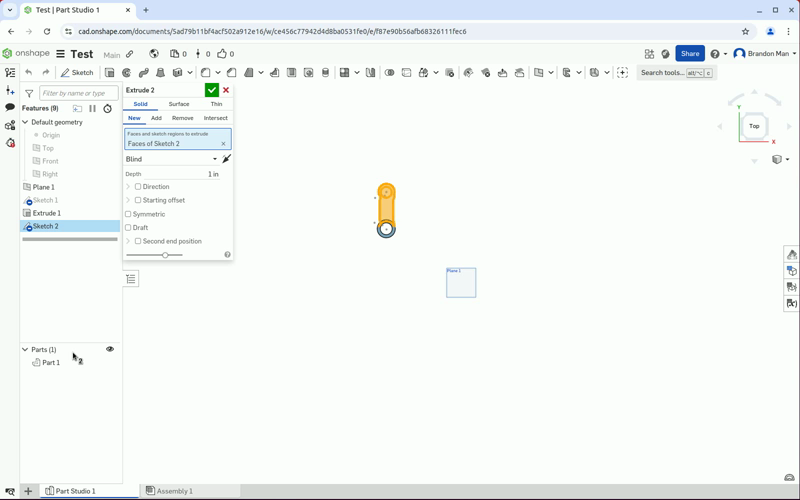
mouse_move(143, 106)
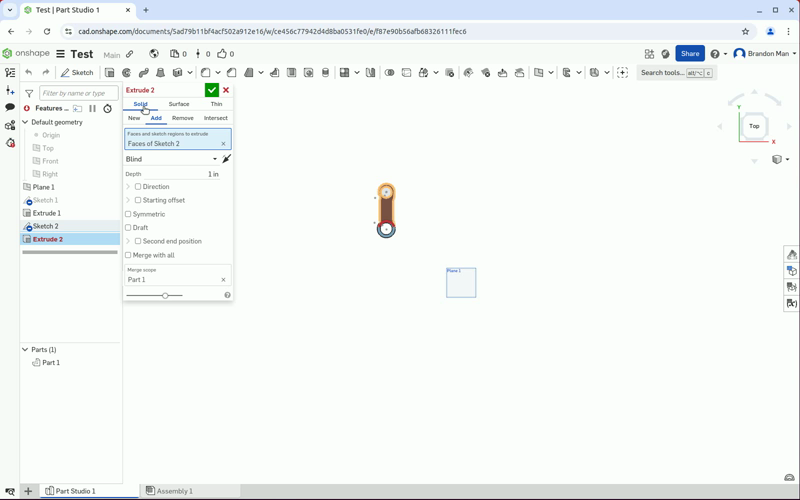
click(143, 106)
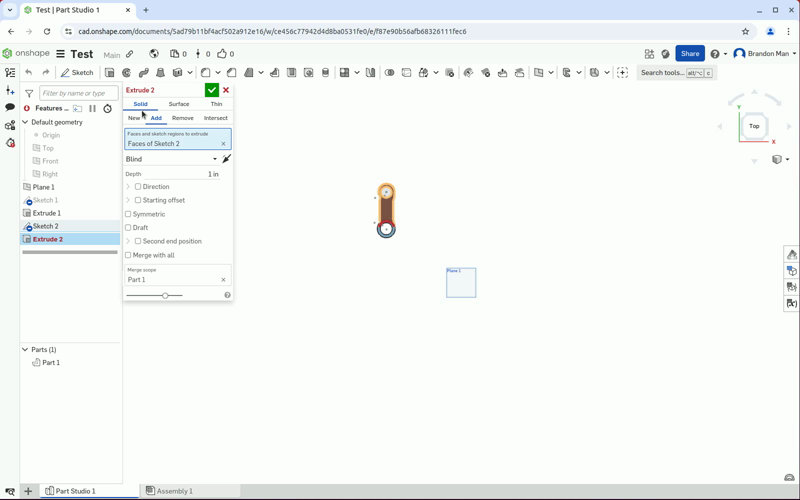
mouse_move(137, 120)
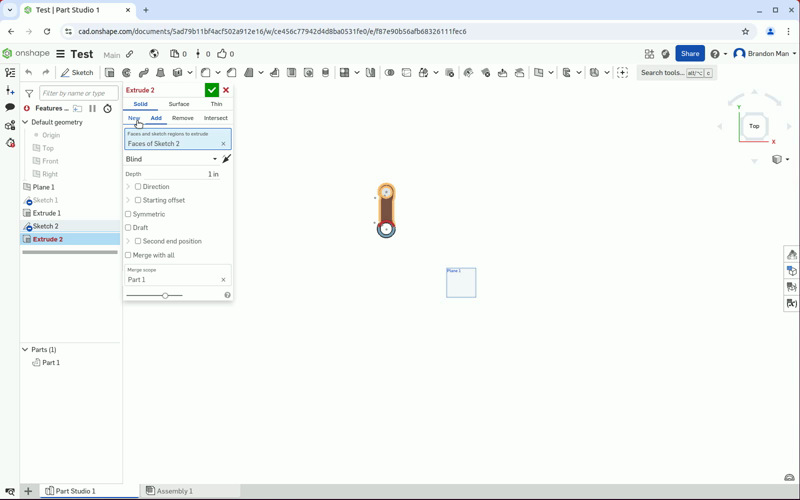
click(137, 120)
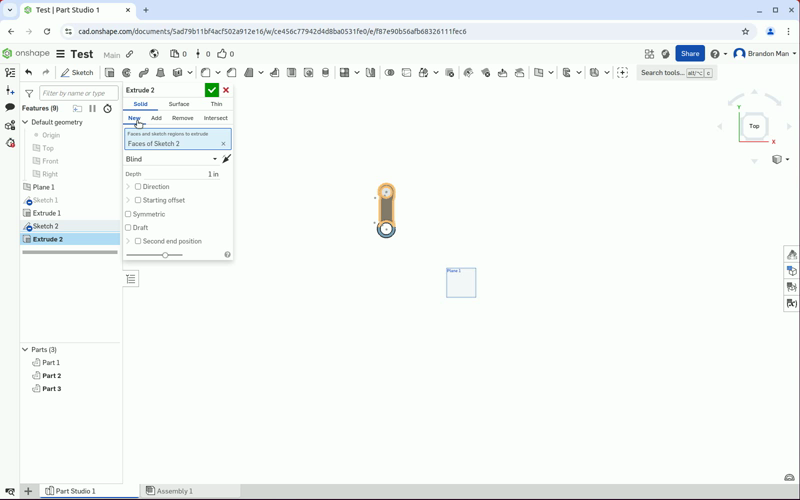
key(tab, 4)
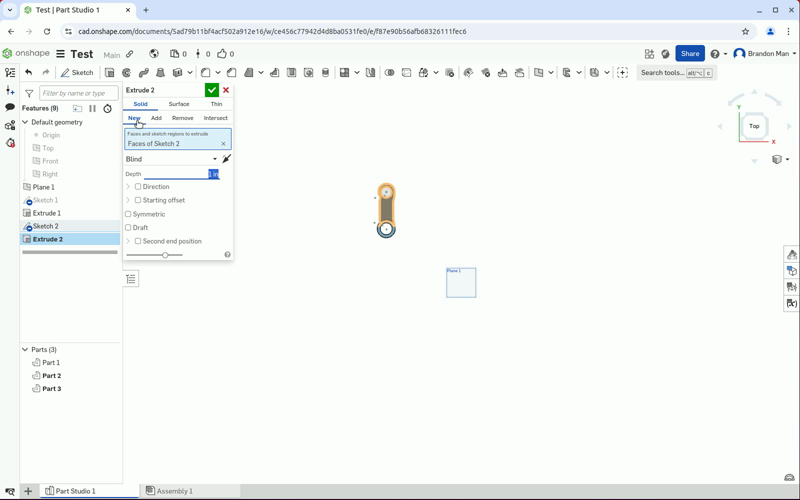
text(0.481)
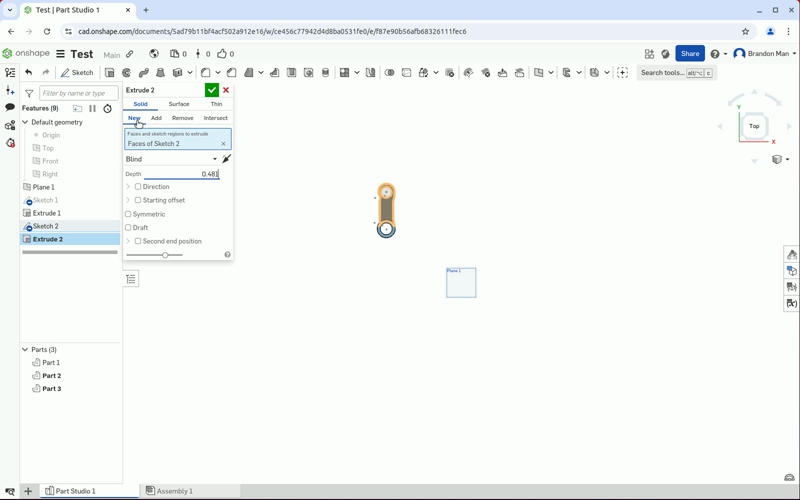
key(enter)
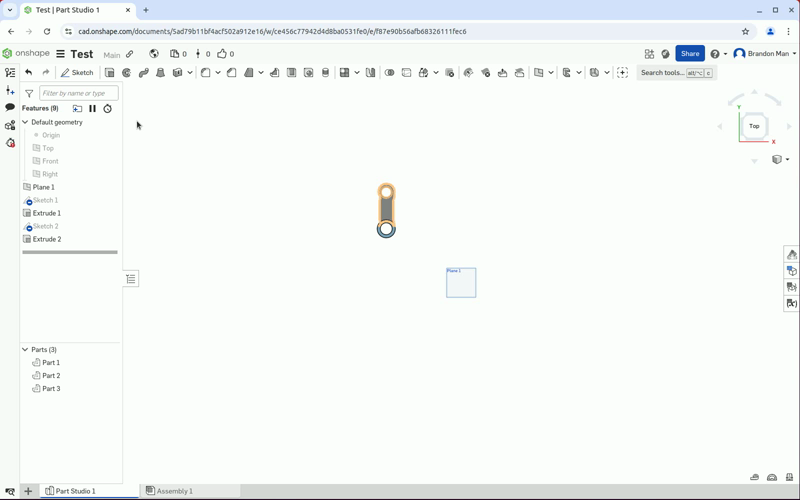
key(shift+h)
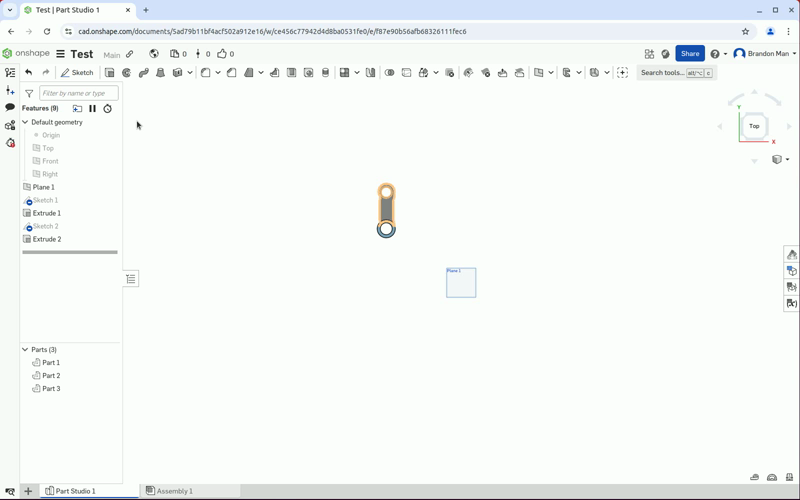
key(shift+h)
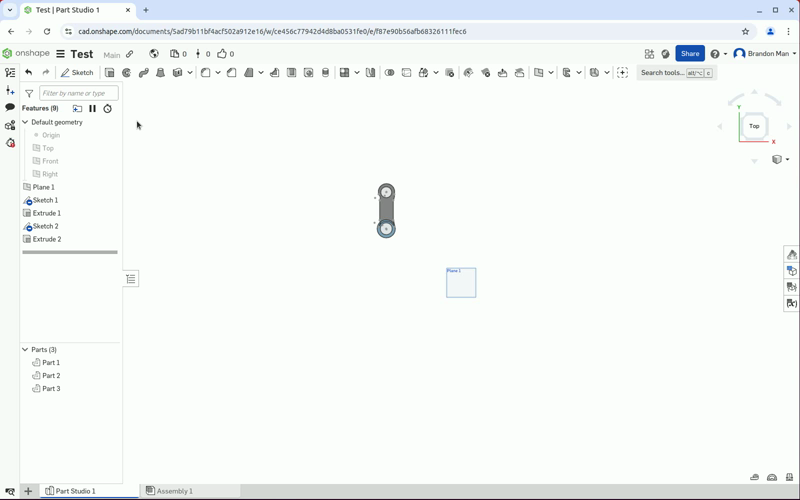
key(shift+7)
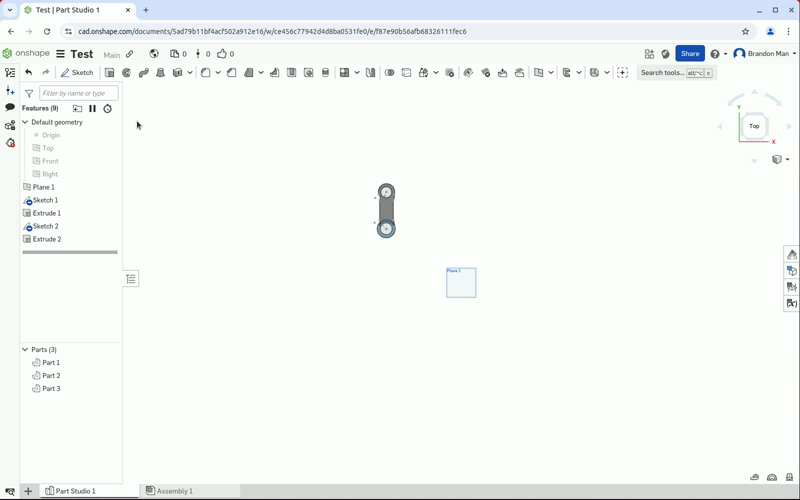
key(up, 3)
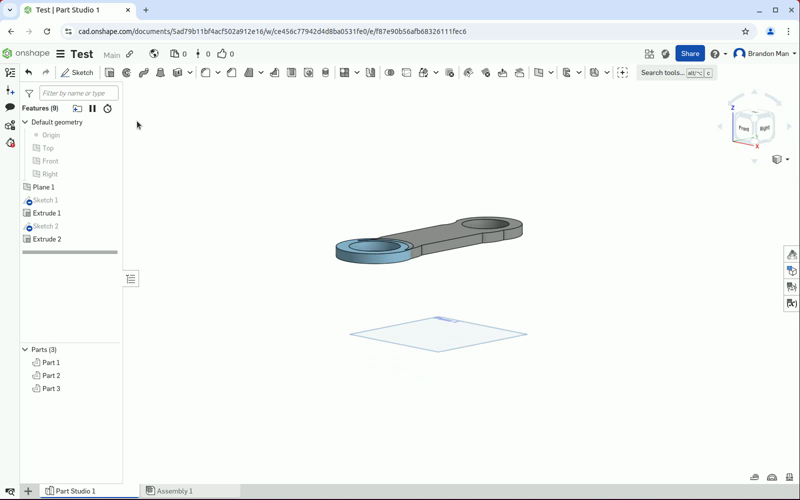
key(left, 3)
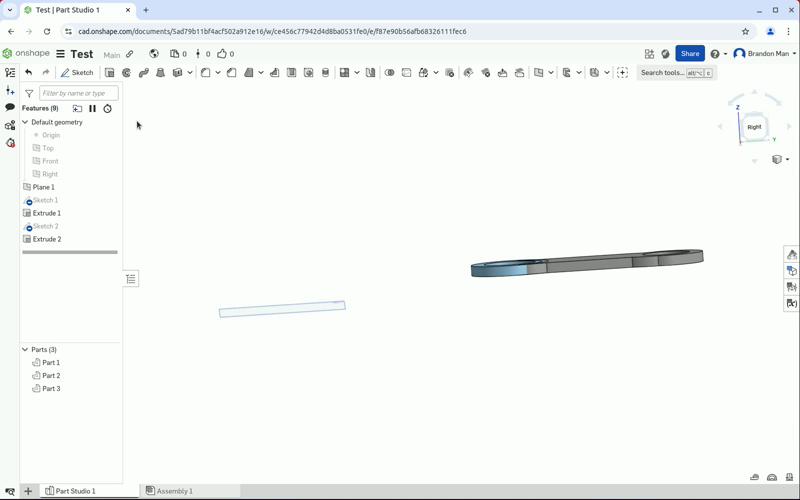
key(right, 3)
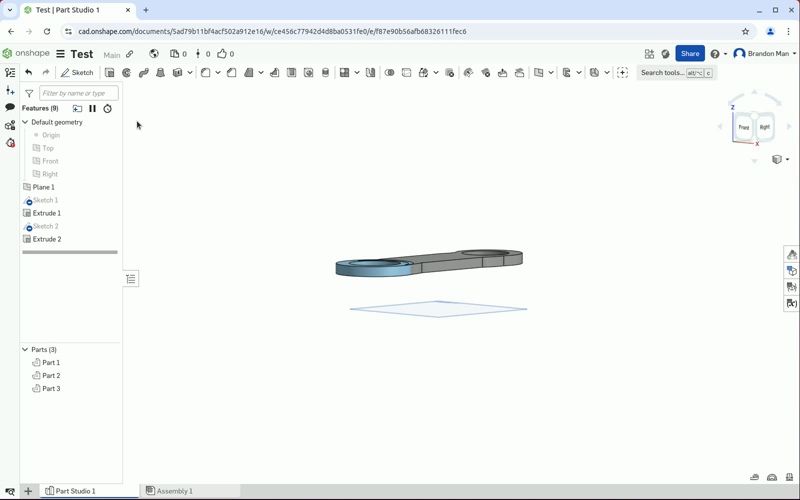
key(down, 3)
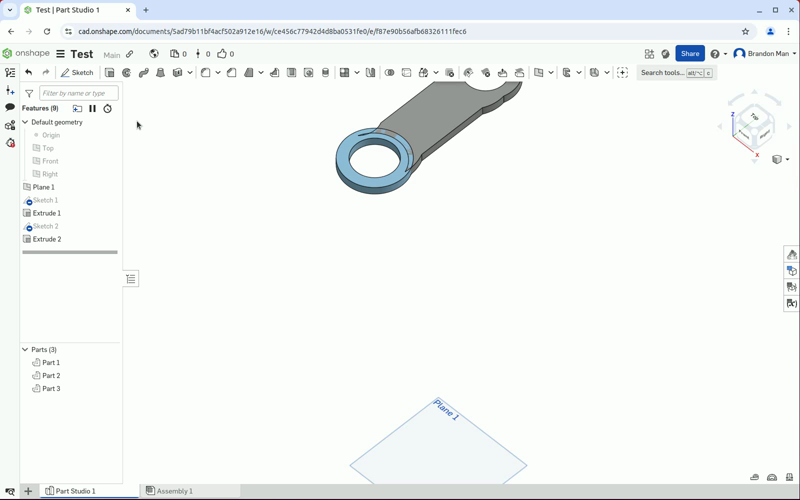
mouse_move(73, 189)
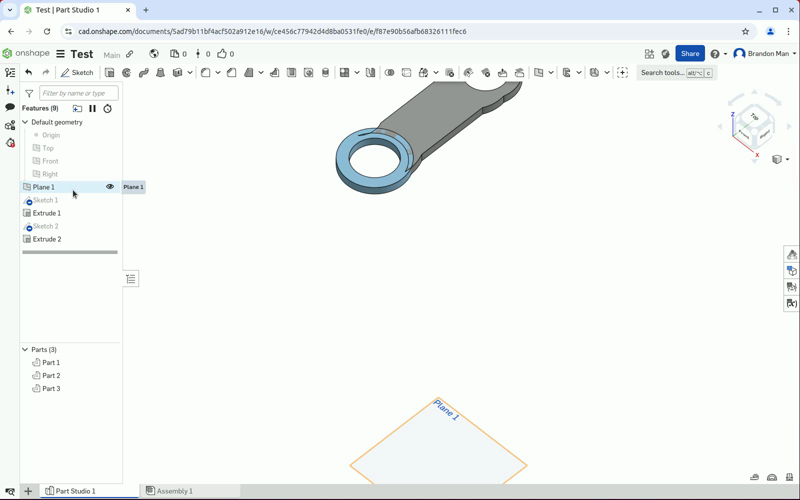
click(73, 189)